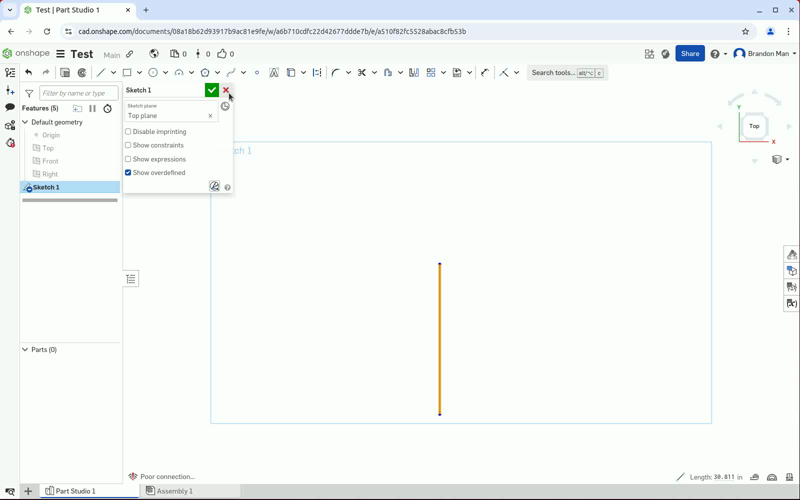
key(shift+h)
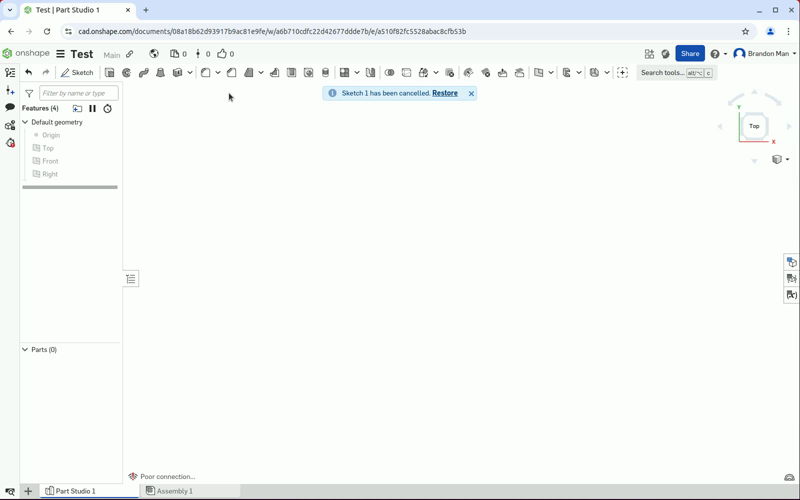
mouse_move(73, 352)
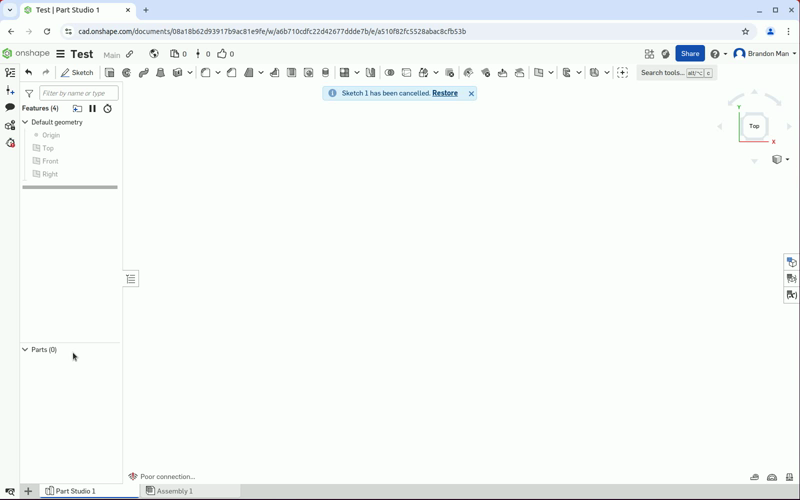
key(y)
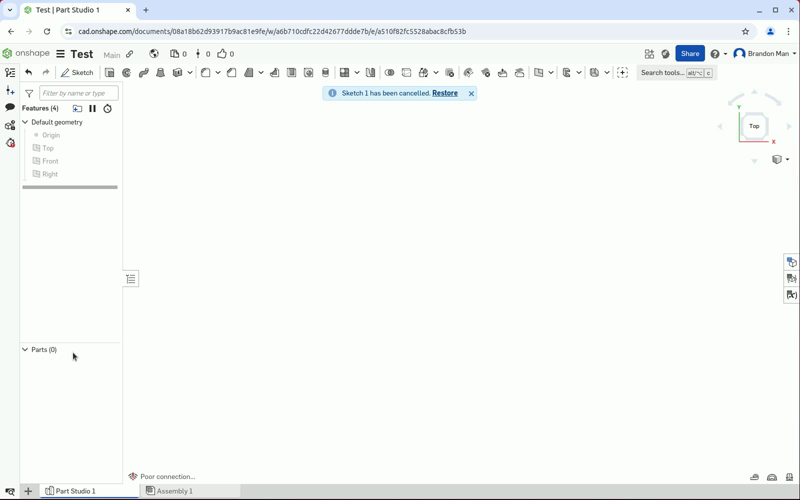
key(shift+p)
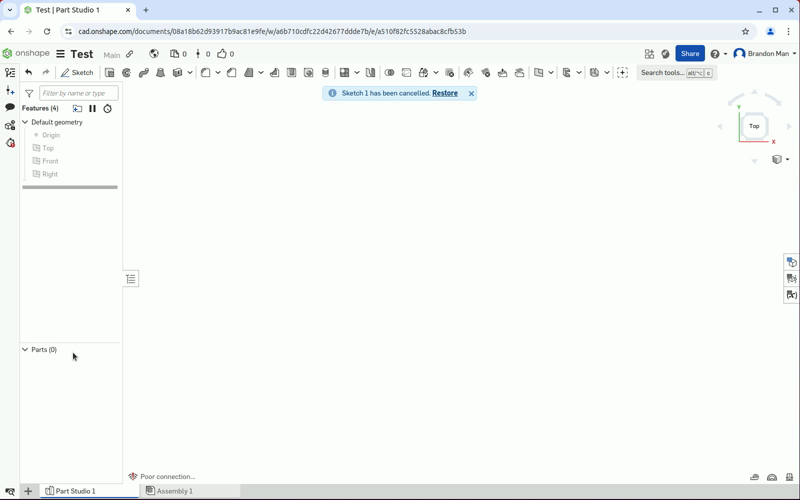
key(space)
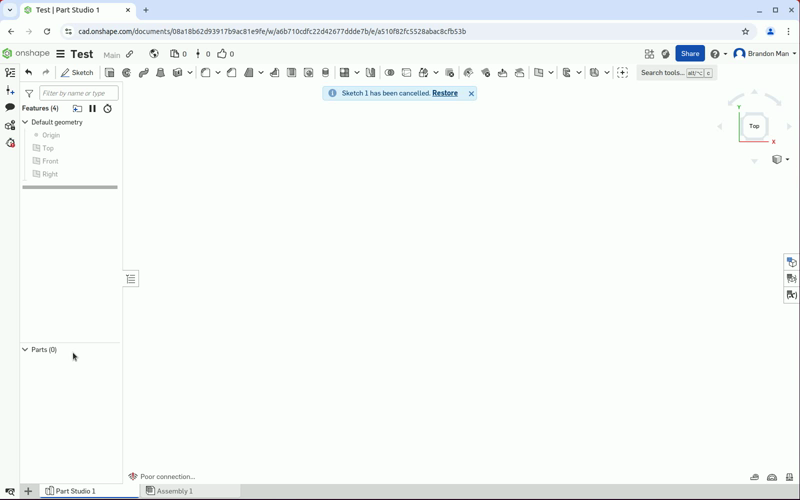
key_down(shift)
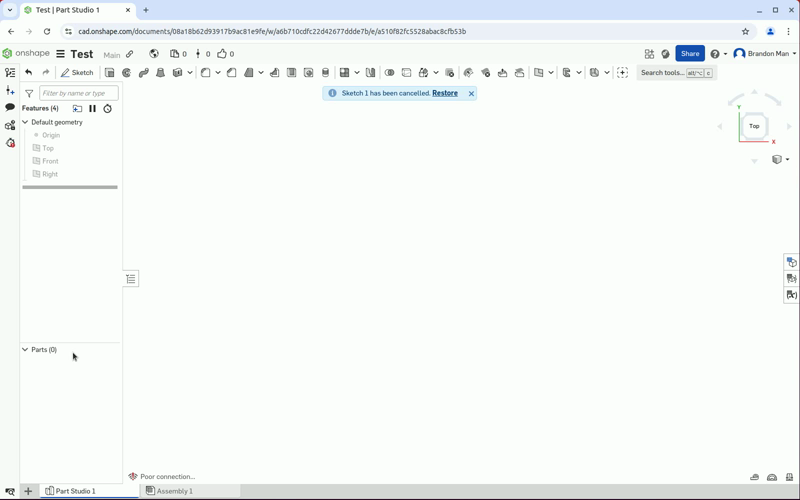
key(up)
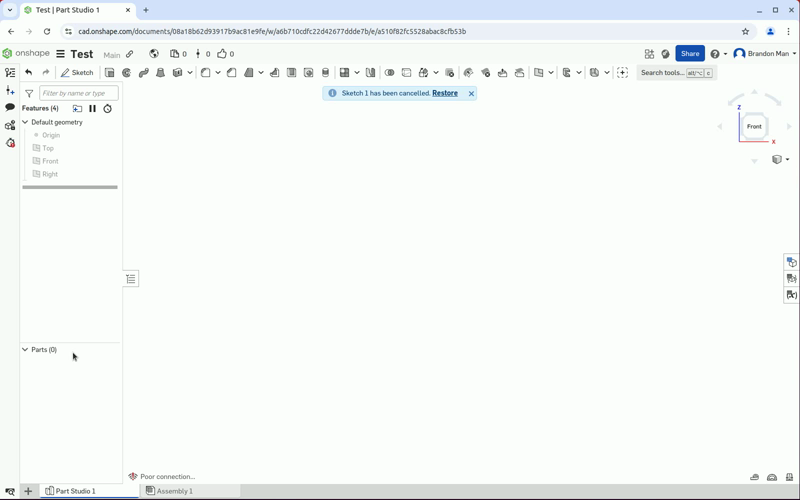
key_up(shift)
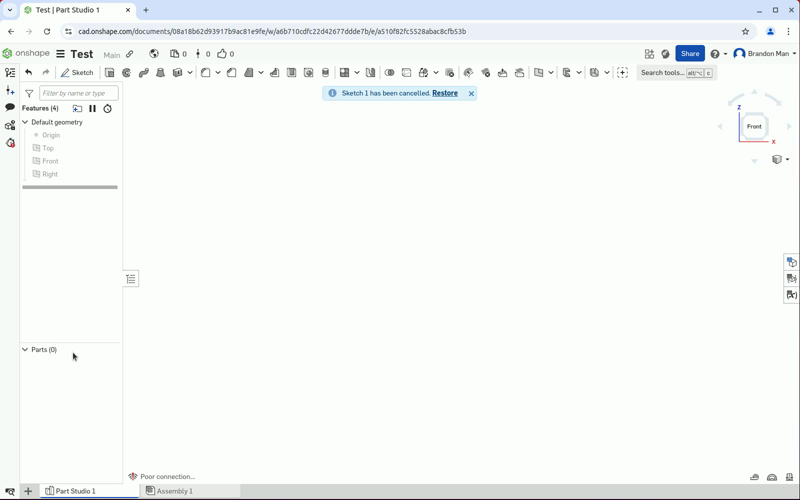
mouse_move(73, 352)
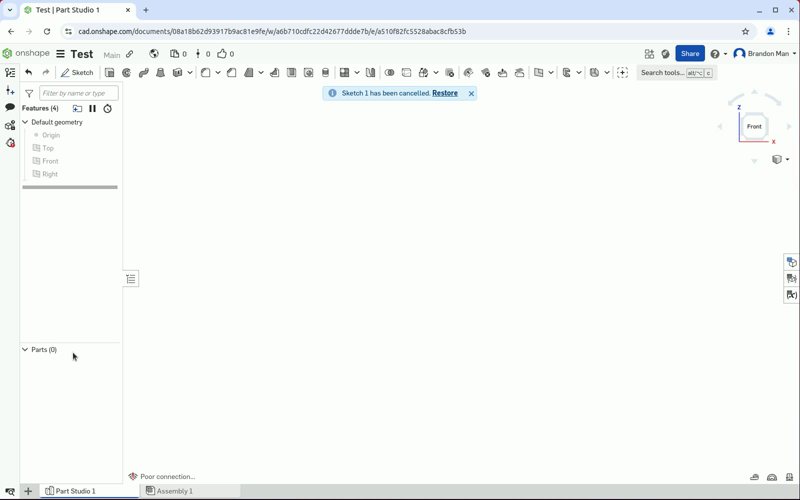
key(shift+y)
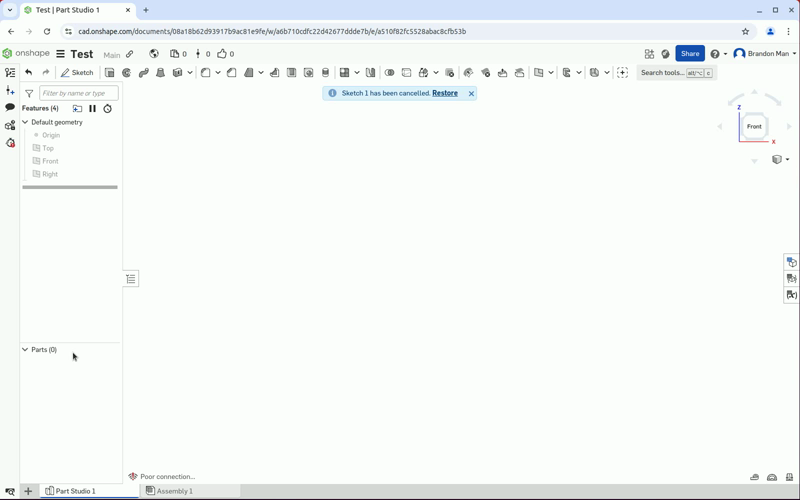
key(shift+s)
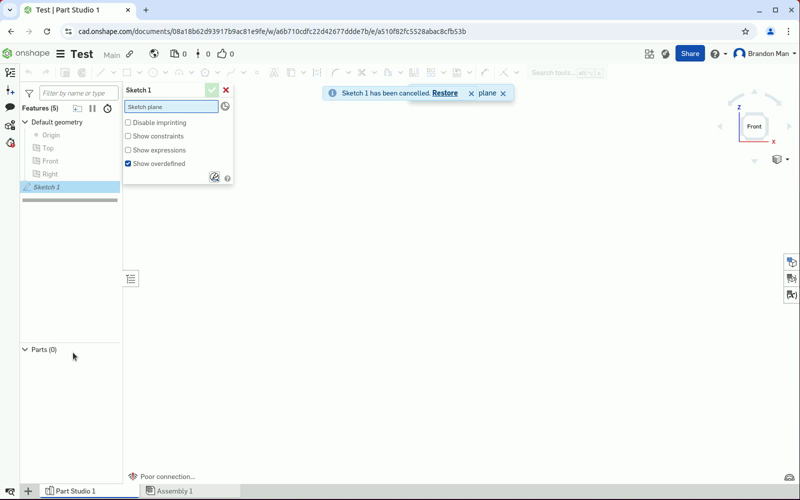
mouse_move(73, 163)
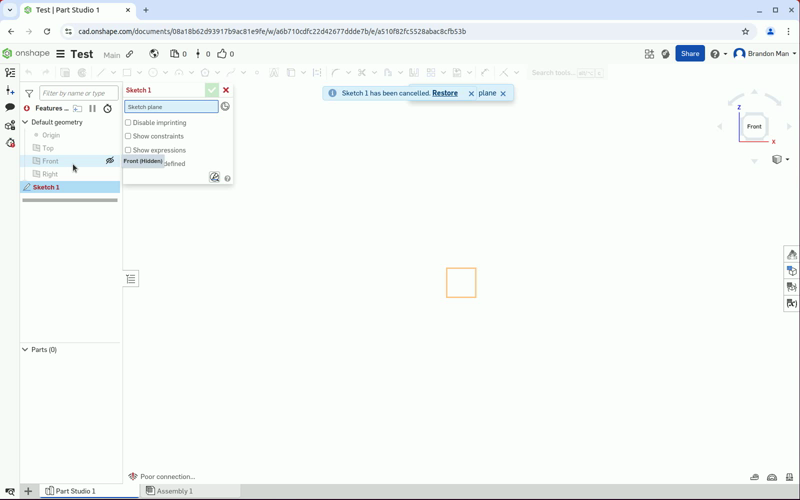
click(73, 163)
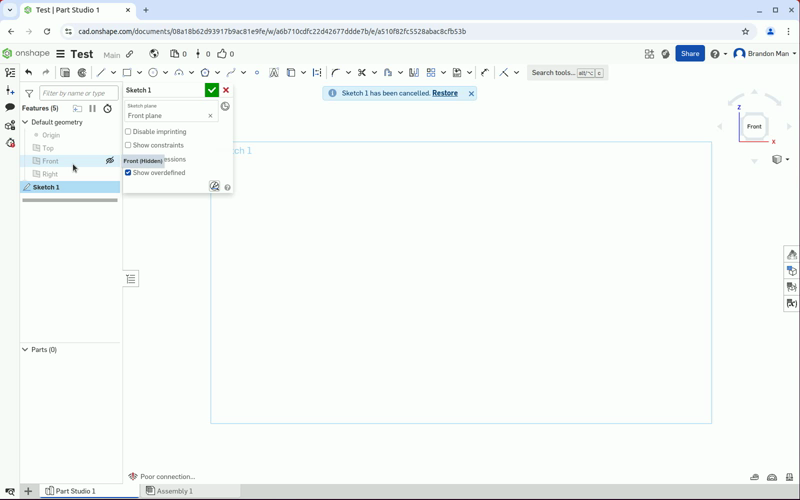
mouse_move(73, 352)
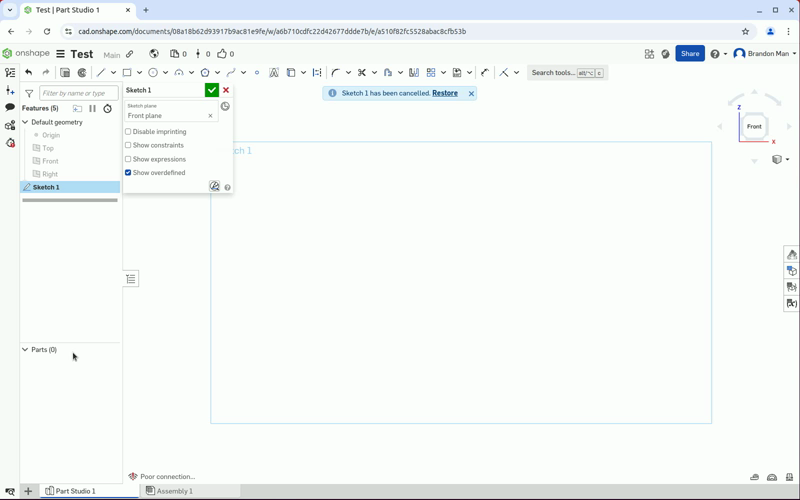
key(y)
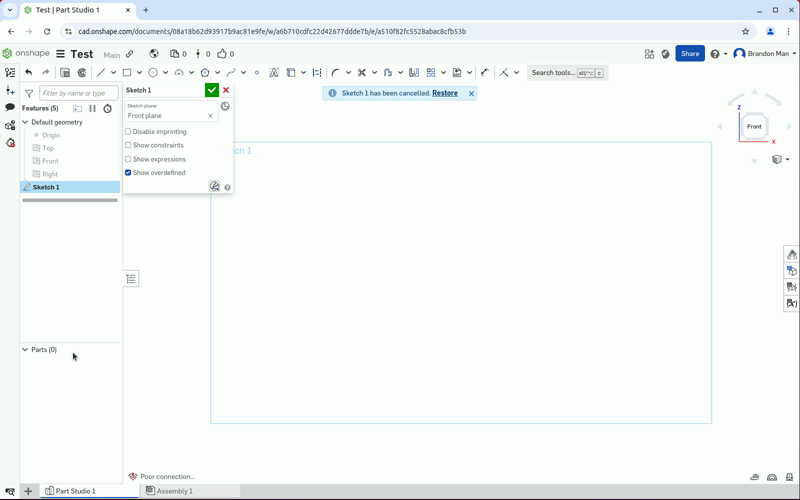
key(a)
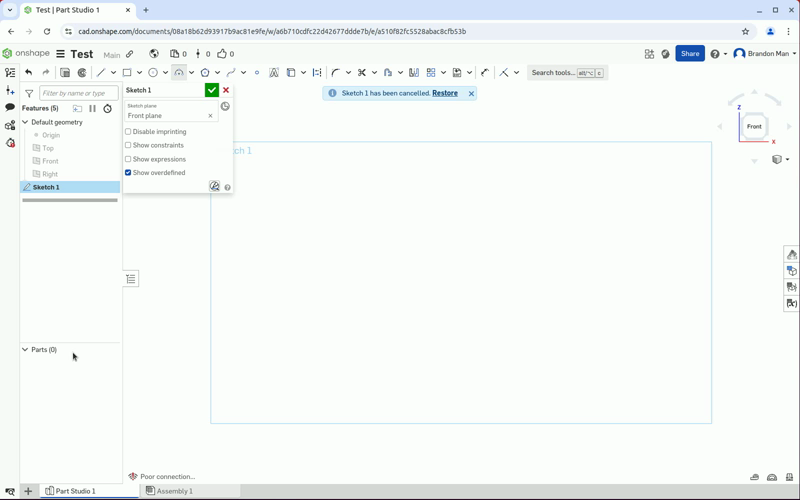
key_down(shift)
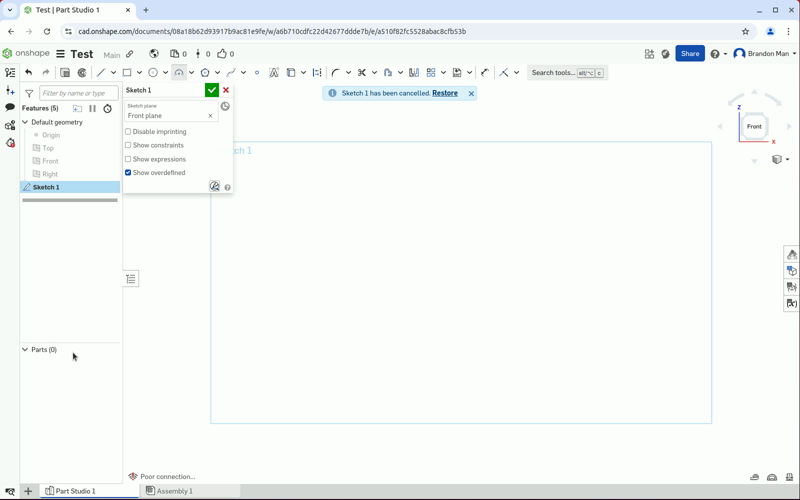
mouse_move(348, 359)
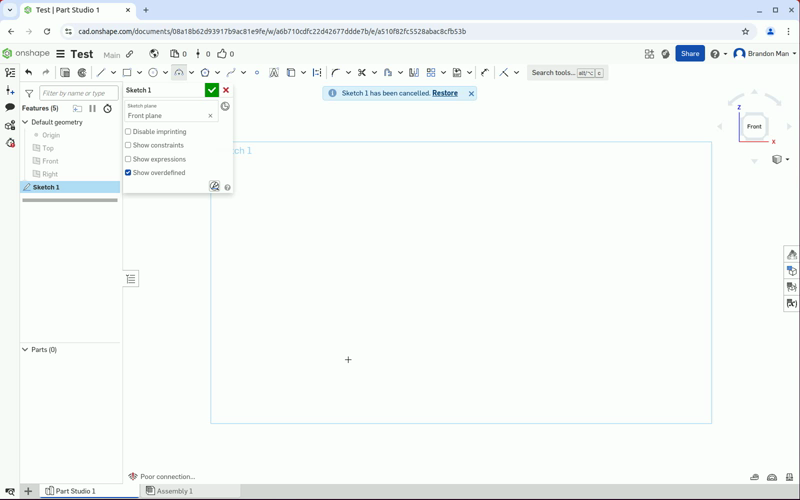
click(348, 359)
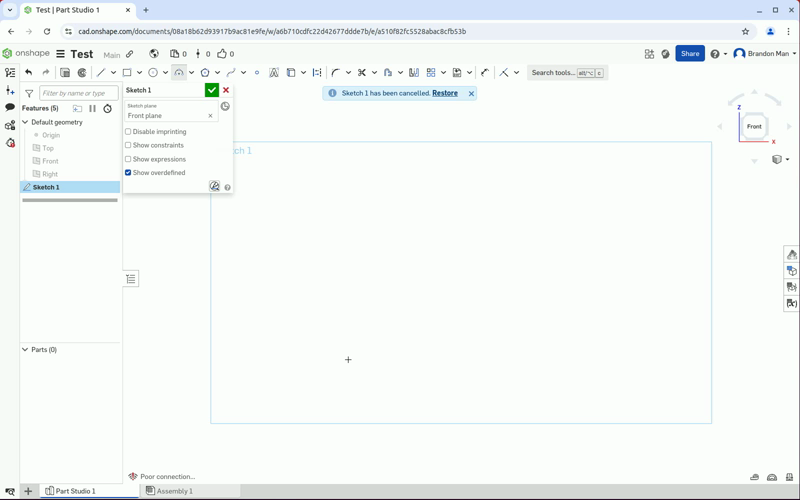
key_up(shift)
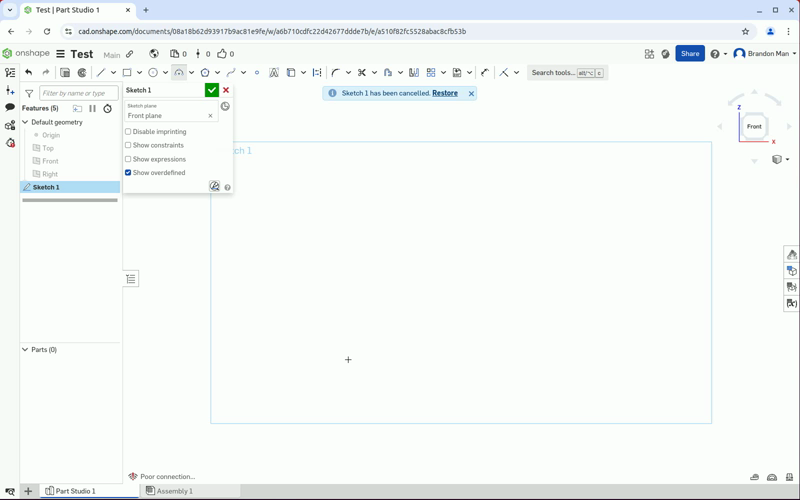
key_down(shift)
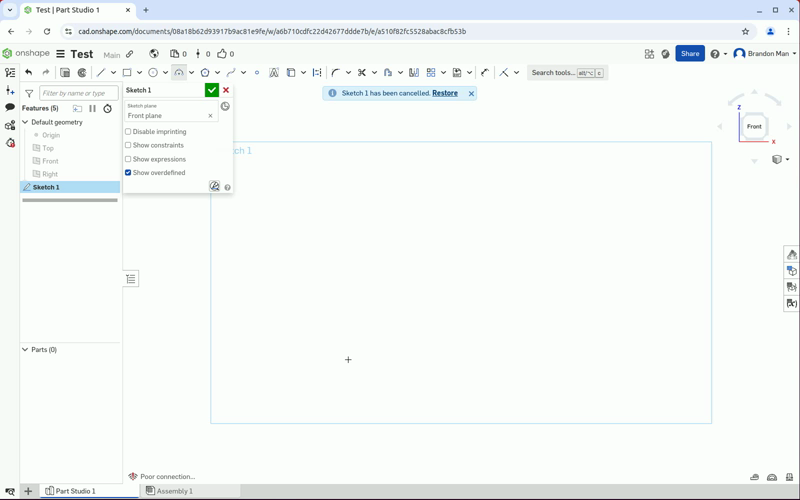
mouse_move(350, 361)
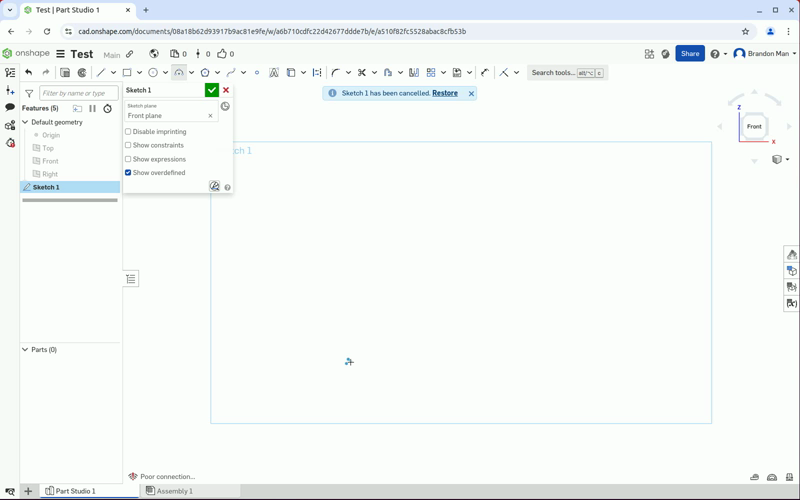
scroll(6)
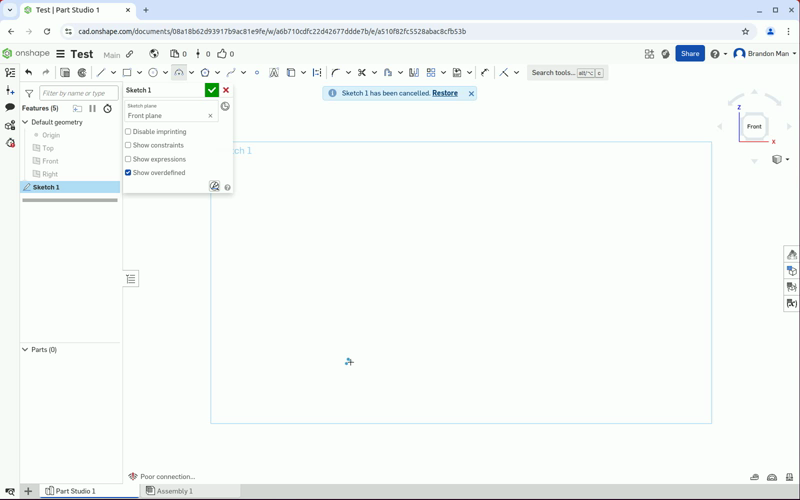
scroll(6)
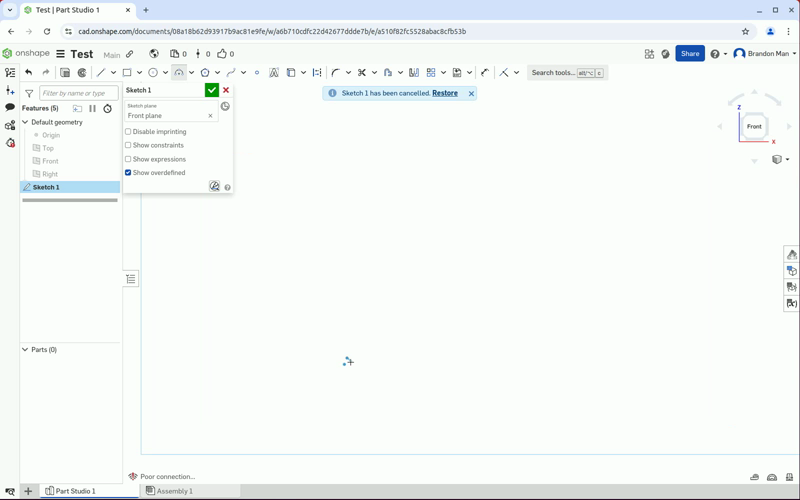
scroll(6)
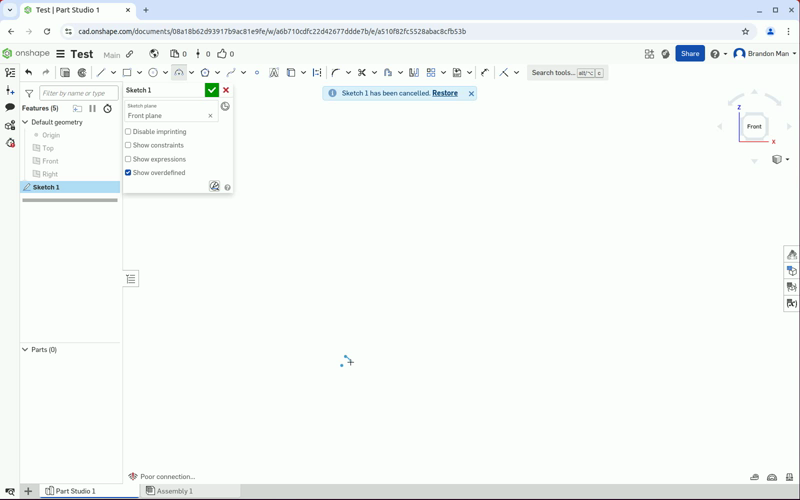
scroll(6)
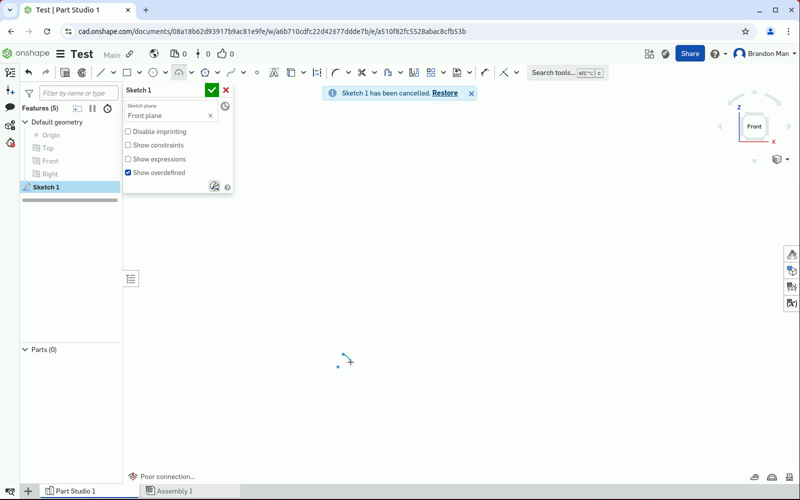
scroll(6)
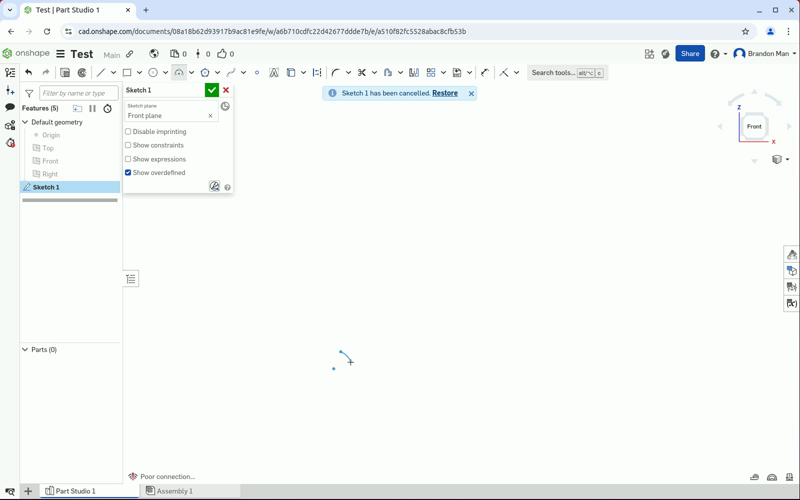
scroll(6)
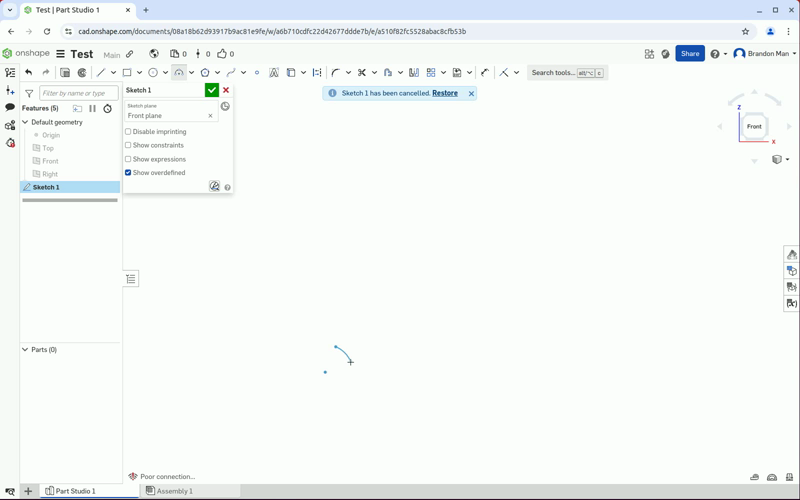
scroll(6)
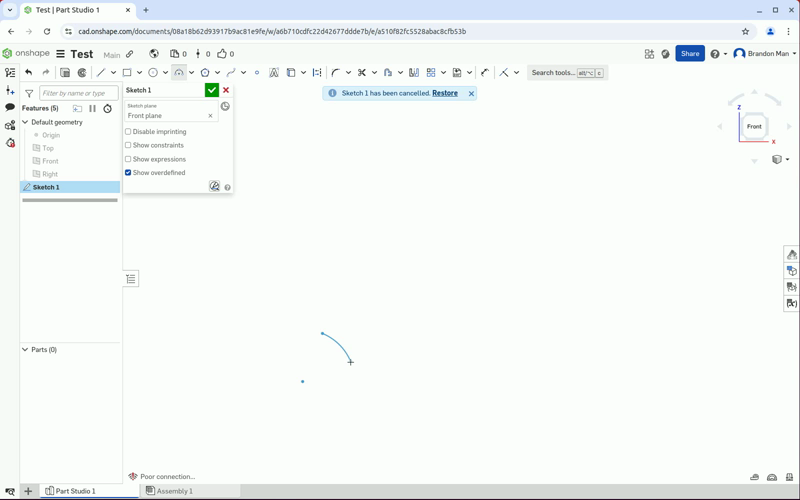
click(350, 361)
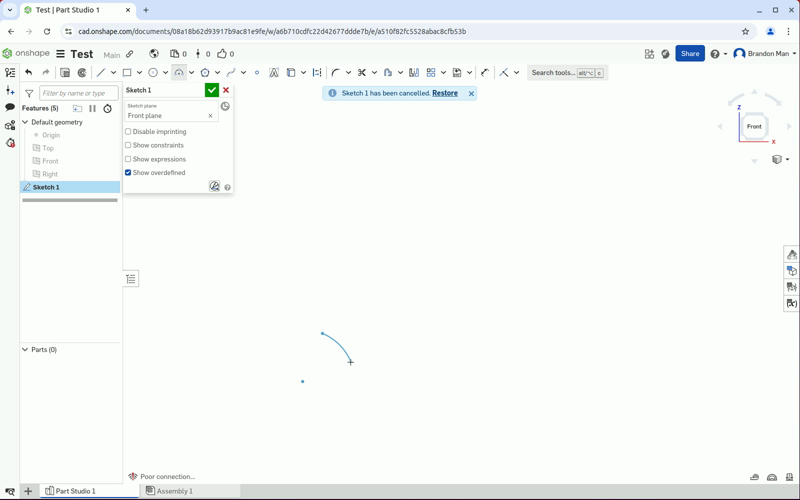
scroll(-6)
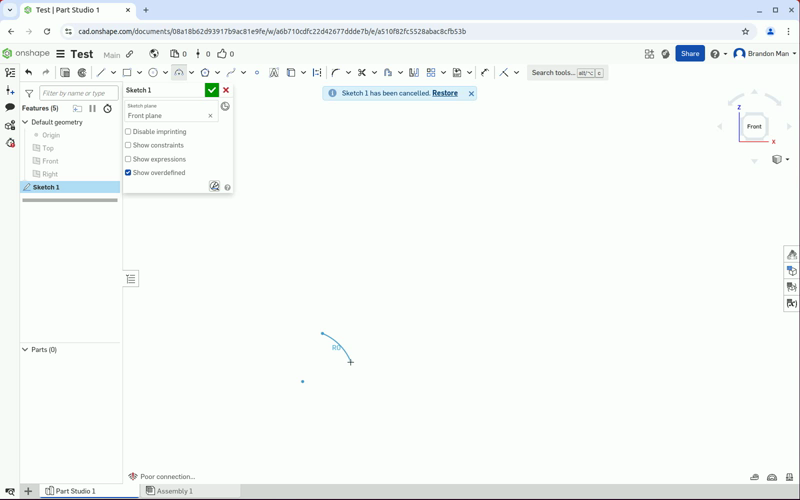
scroll(-6)
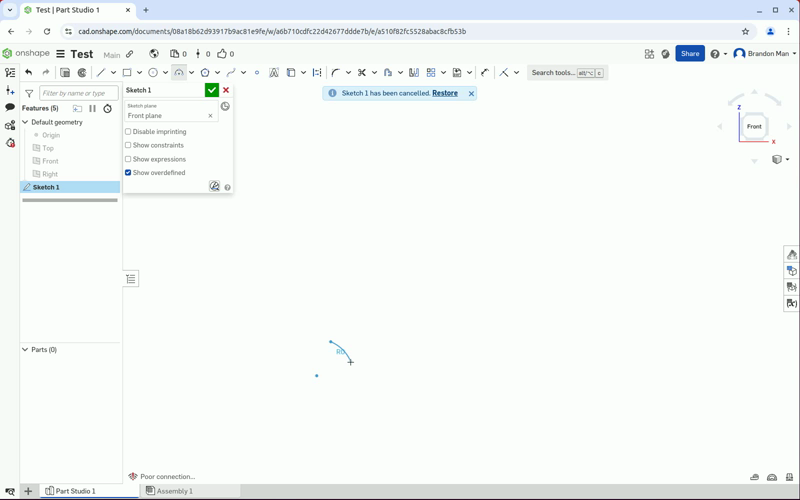
scroll(-6)
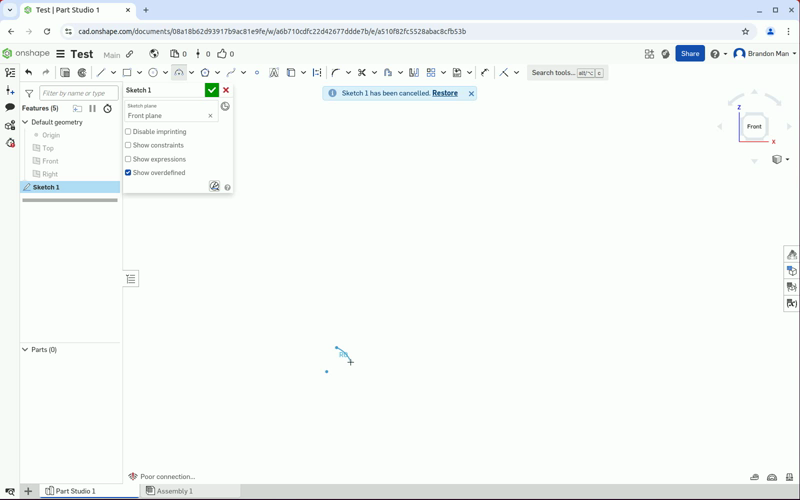
scroll(-6)
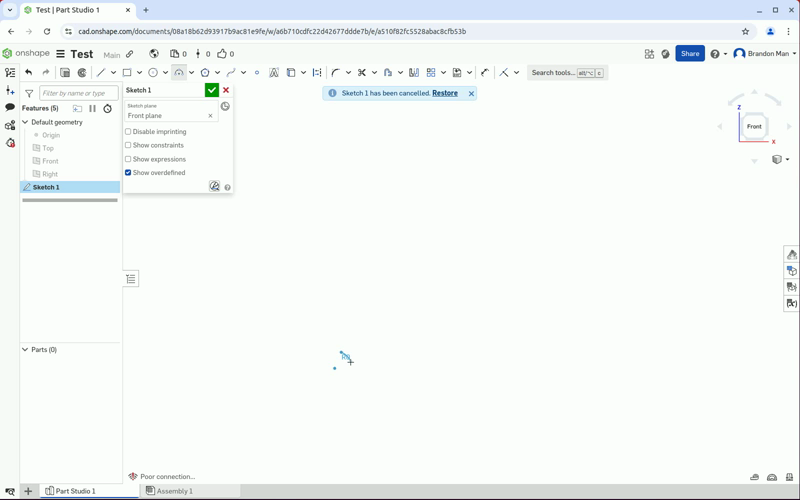
scroll(-6)
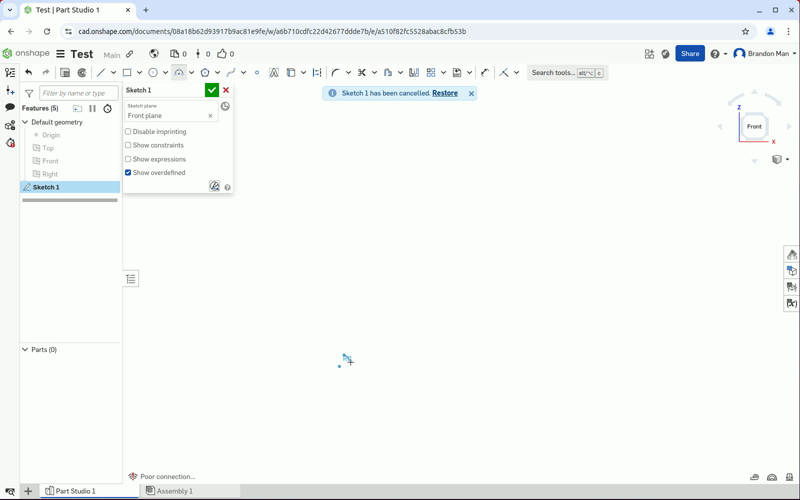
scroll(-6)
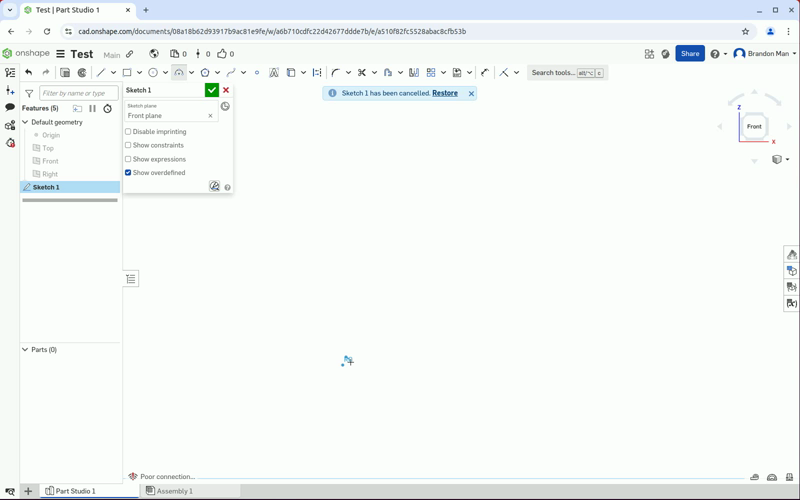
scroll(-6)
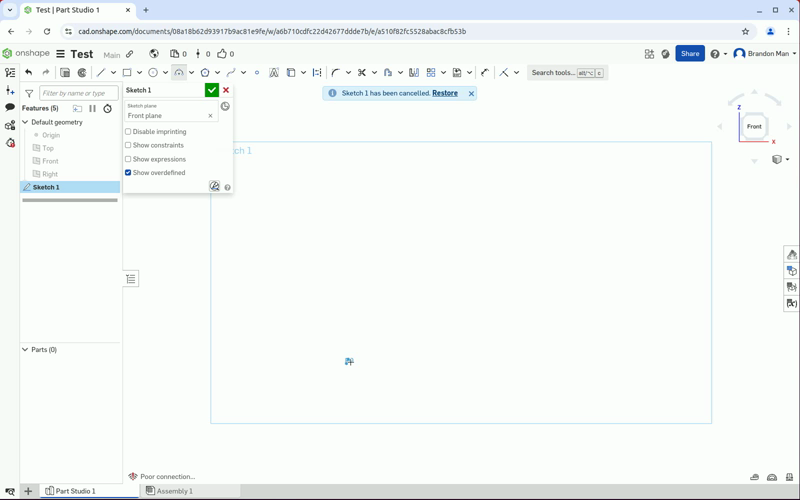
mouse_move(348, 360)
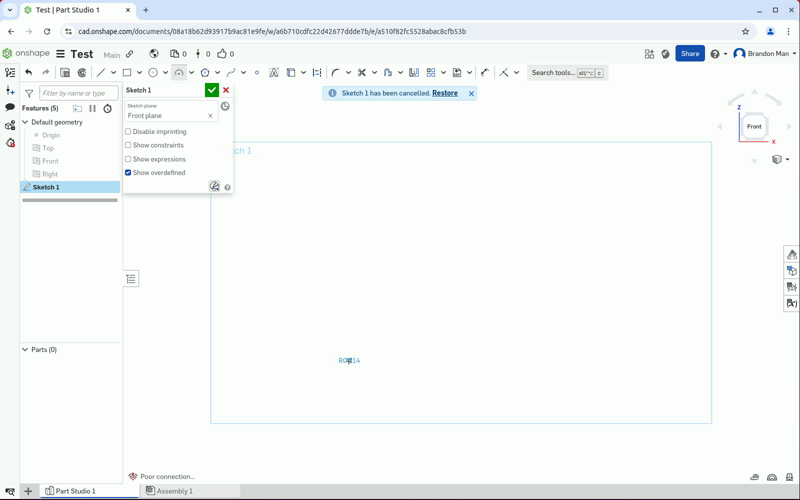
scroll(6)
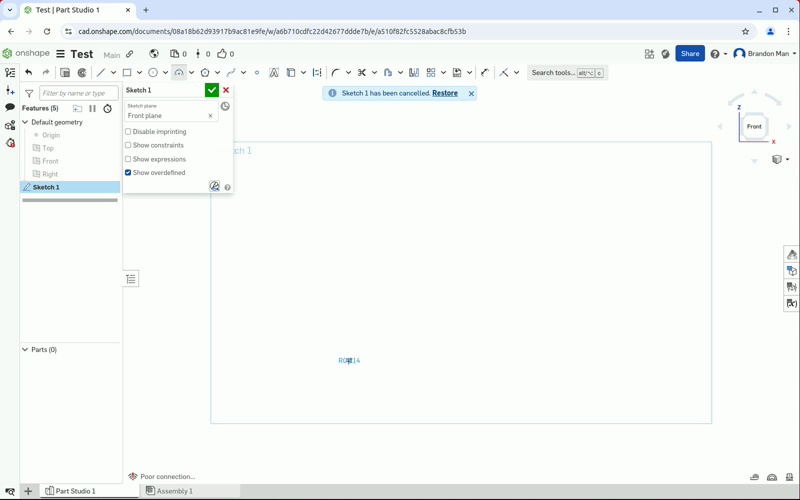
scroll(6)
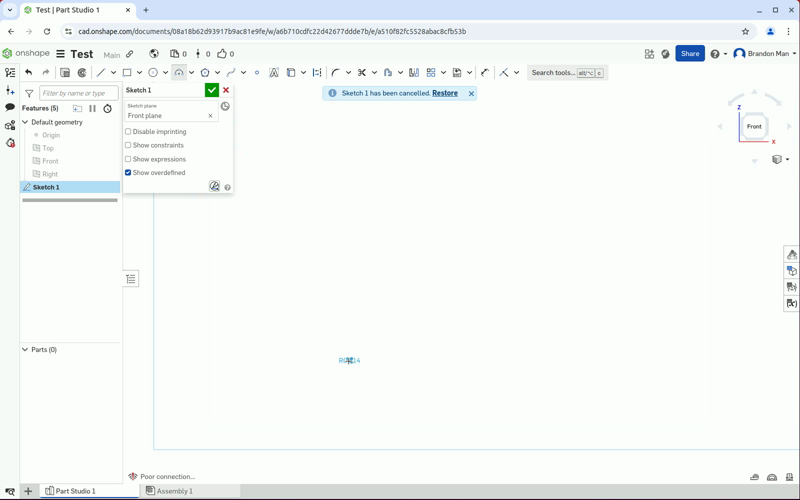
scroll(6)
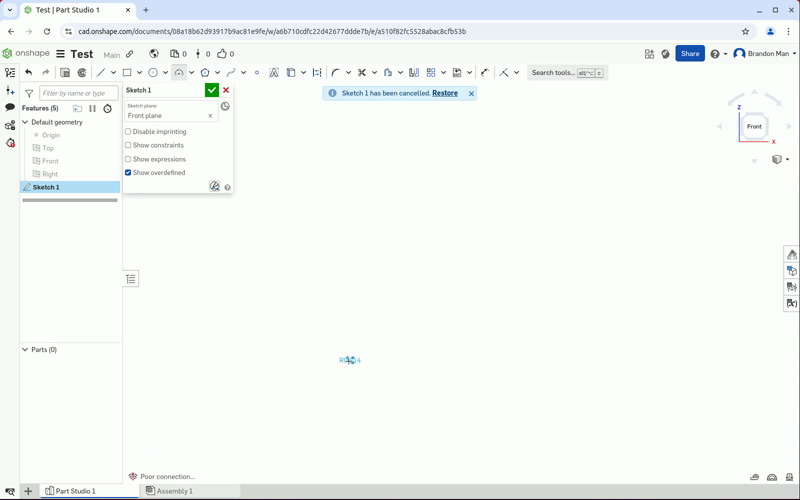
scroll(6)
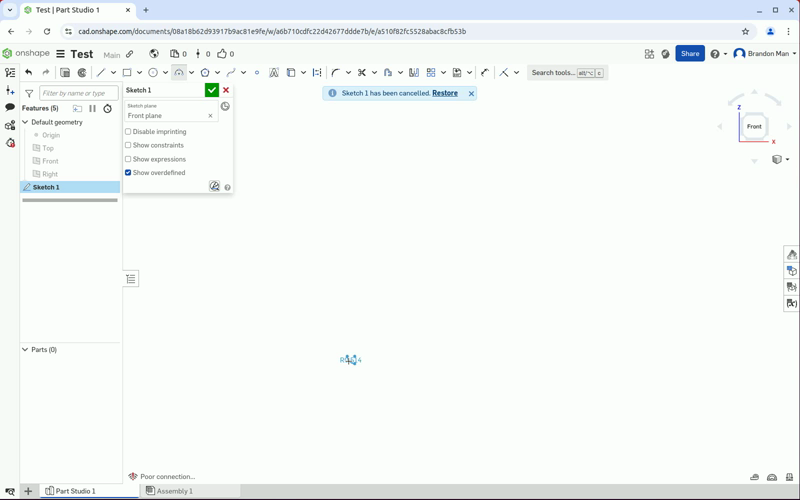
scroll(6)
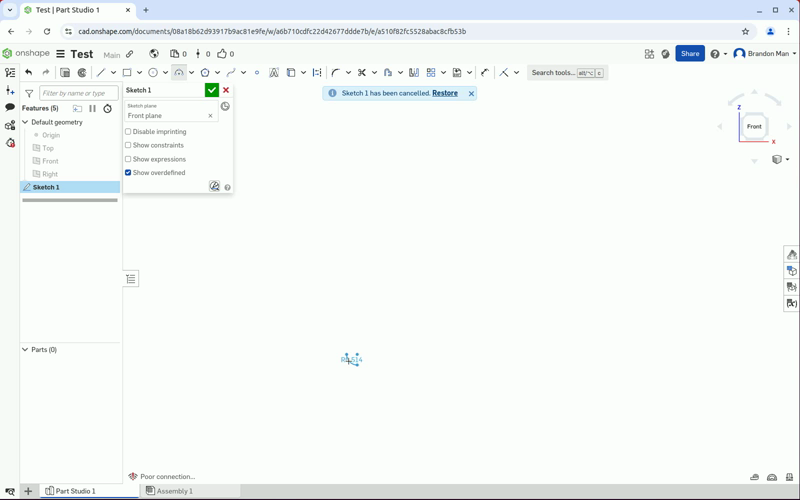
scroll(6)
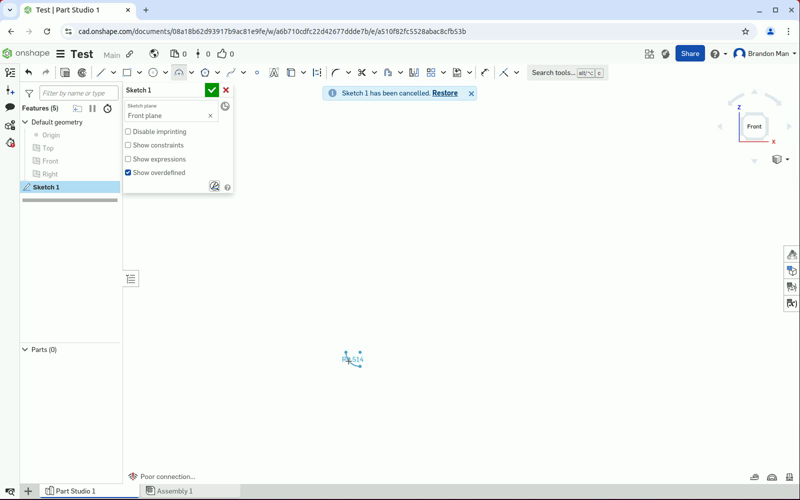
scroll(6)
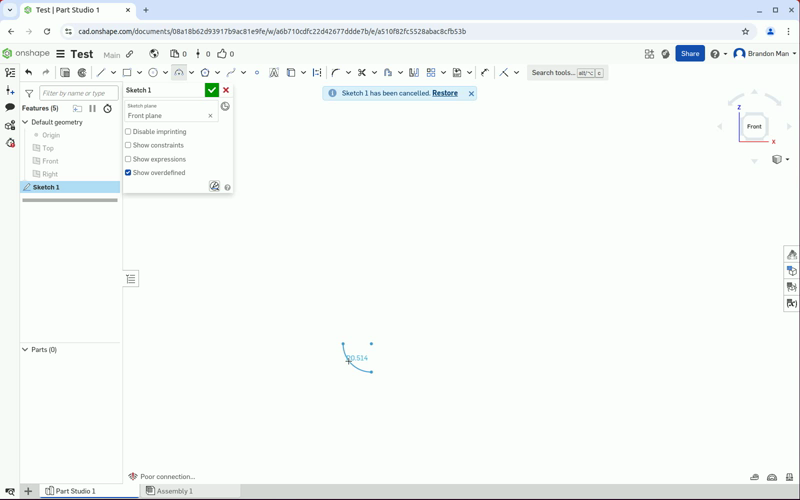
click(348, 360)
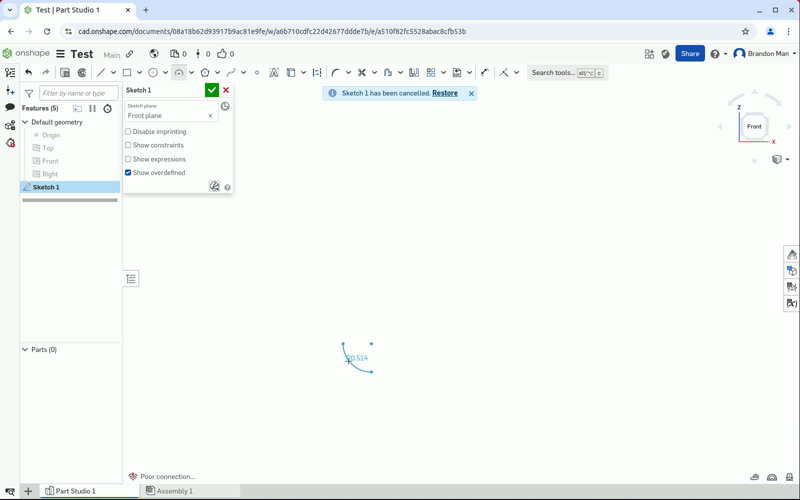
scroll(-6)
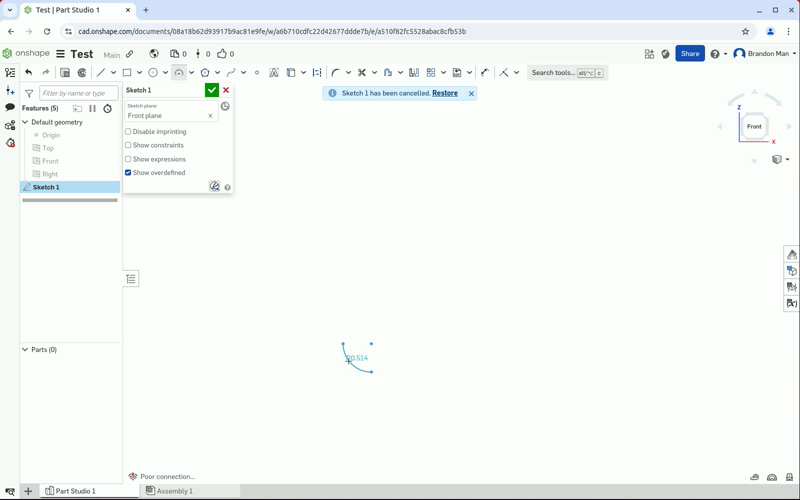
scroll(-6)
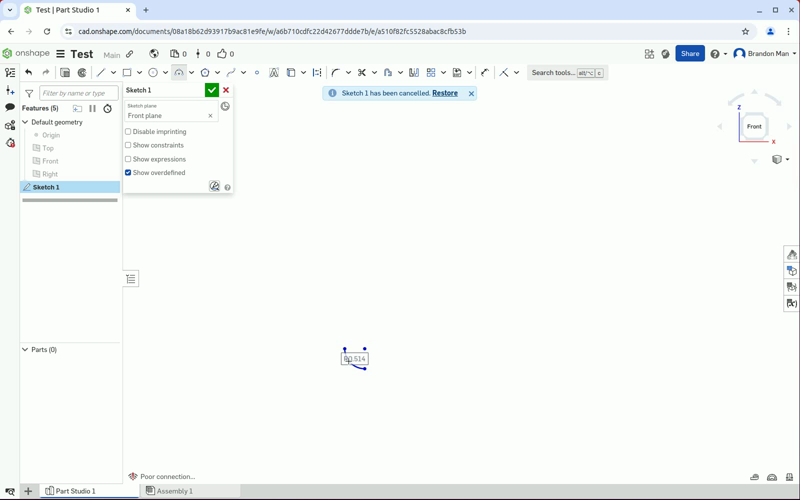
scroll(-6)
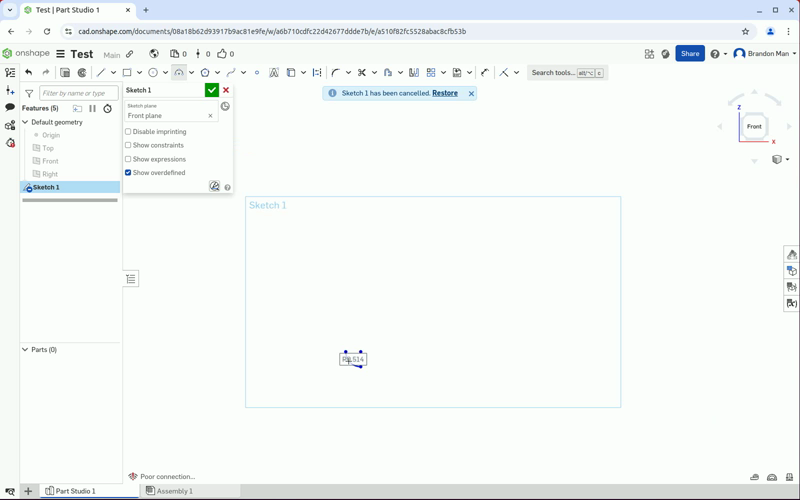
scroll(-6)
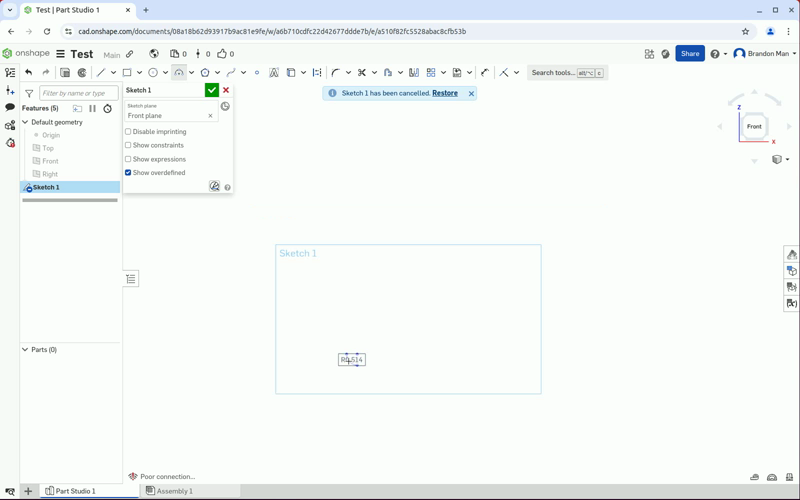
scroll(-6)
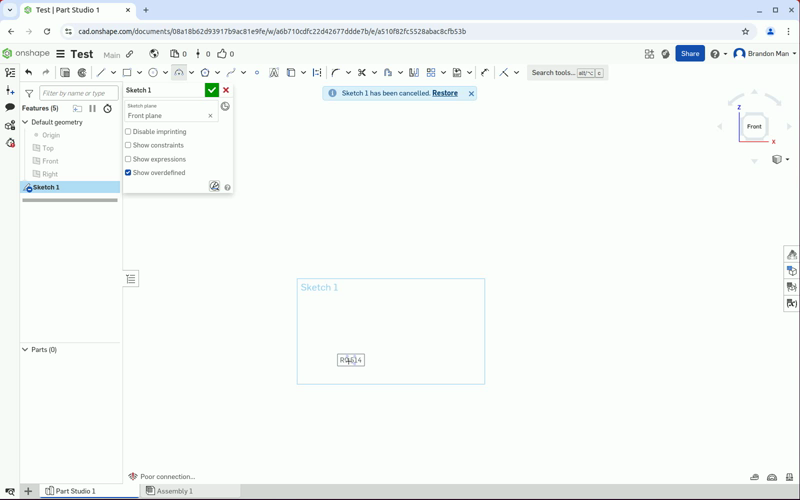
scroll(-6)
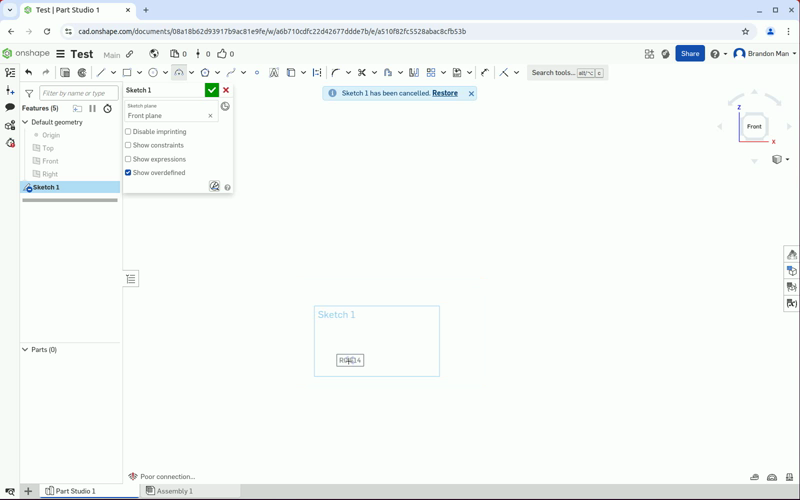
scroll(-6)
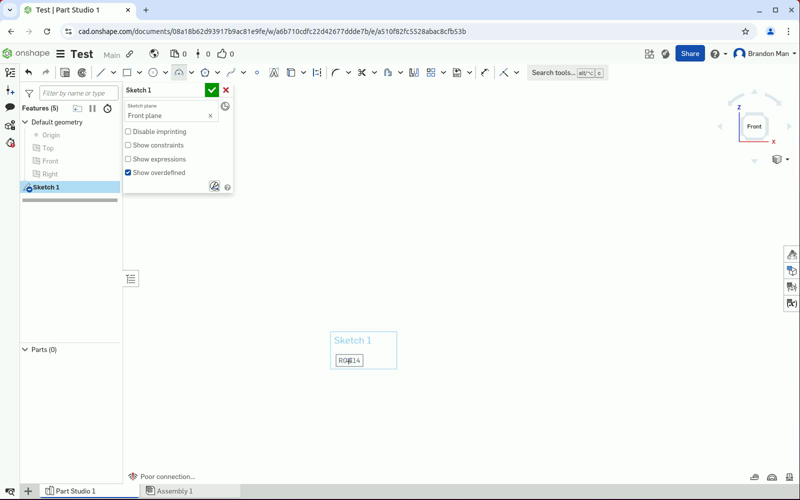
key_up(shift)
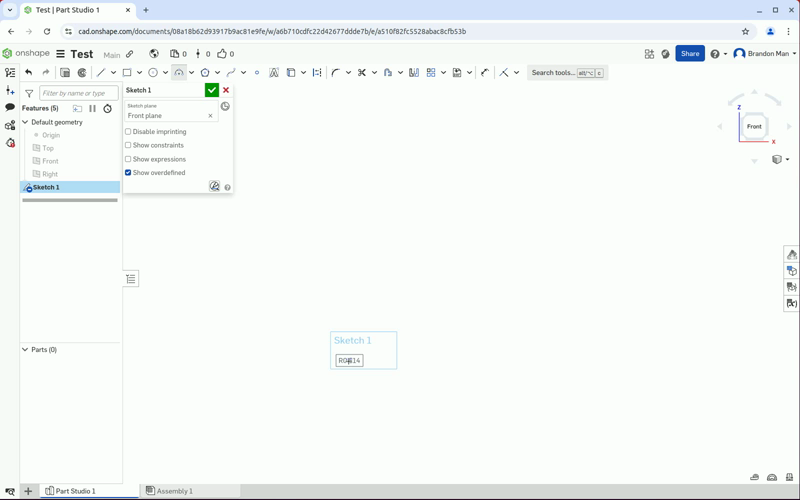
key(esc)
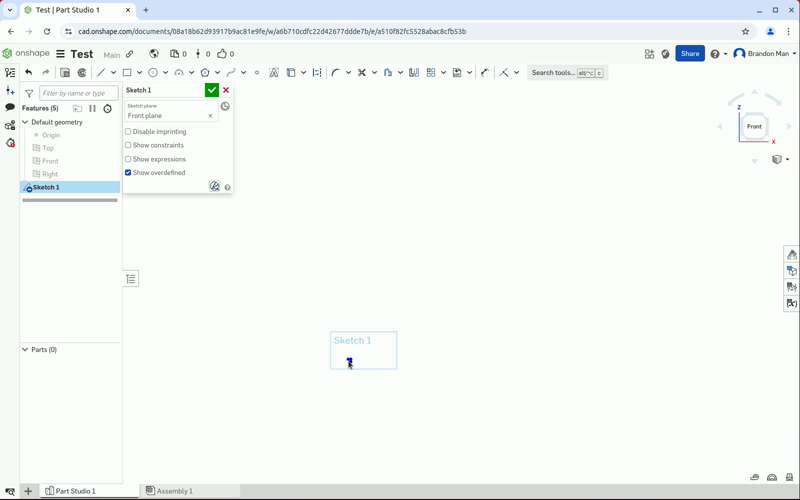
key(l)
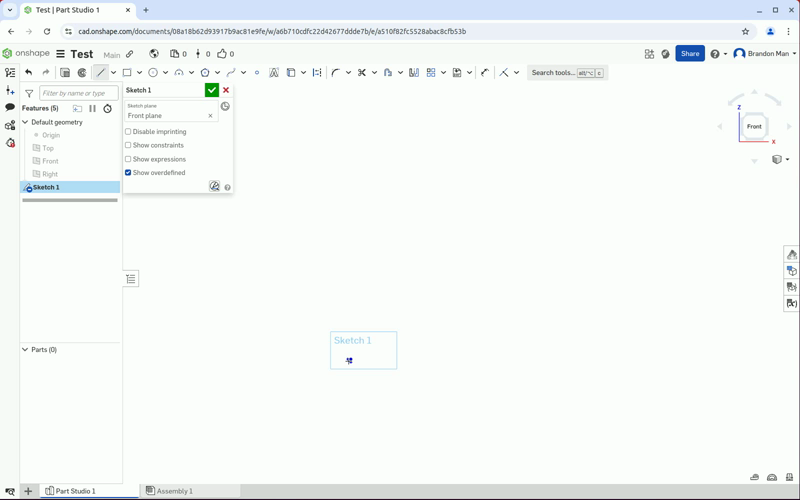
mouse_move(350, 361)
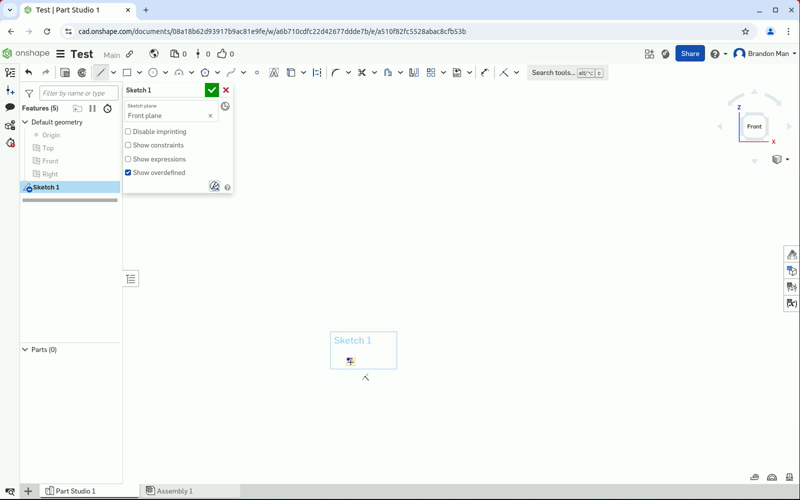
scroll(6)
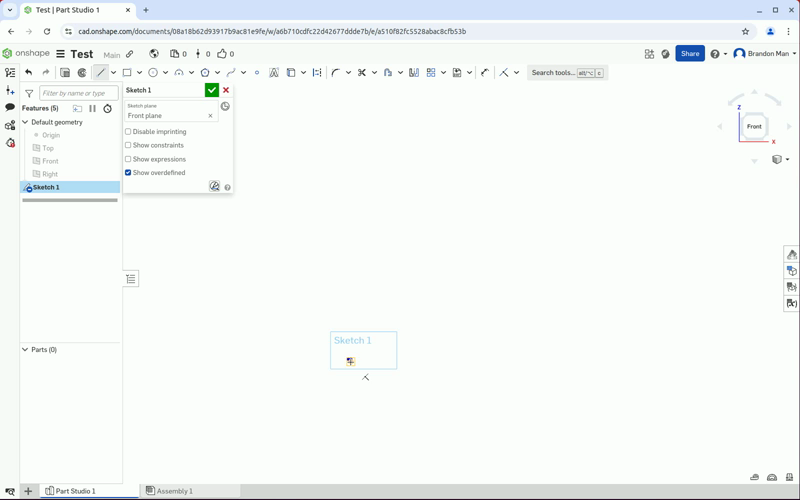
scroll(6)
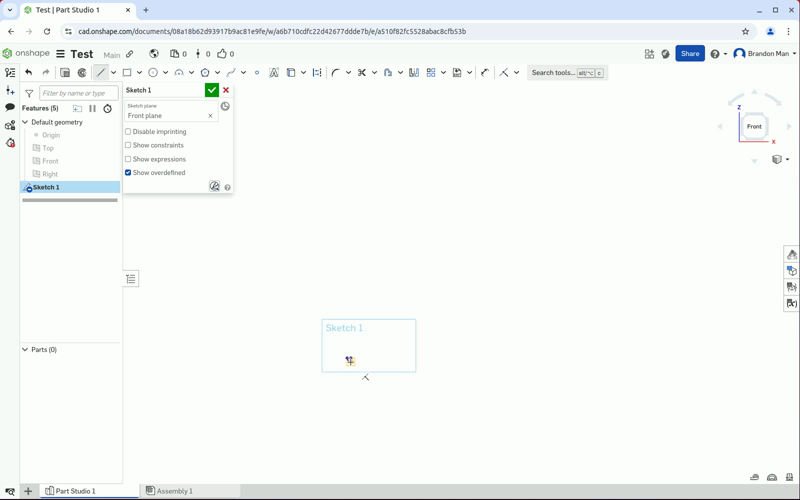
scroll(6)
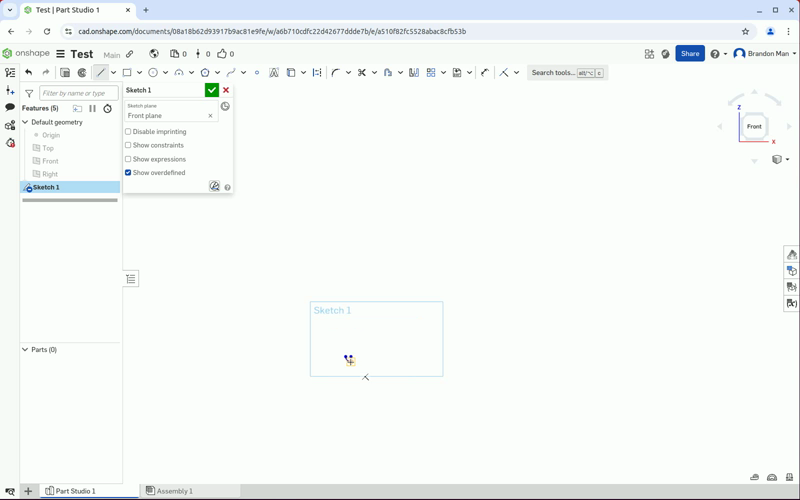
scroll(6)
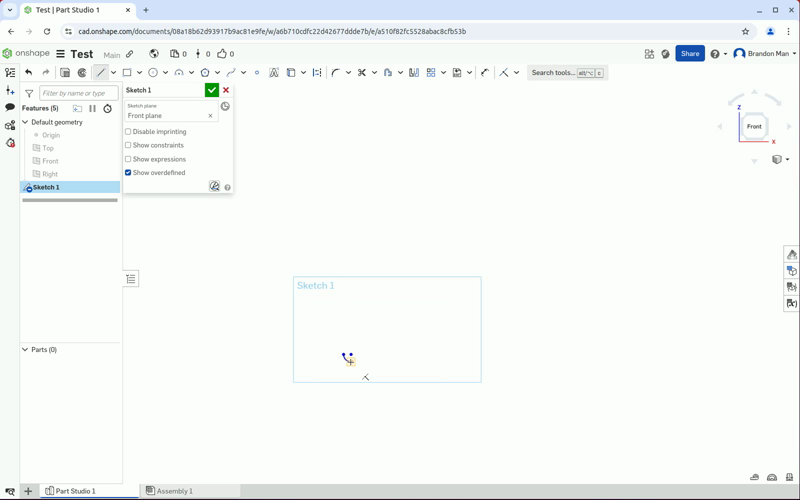
scroll(6)
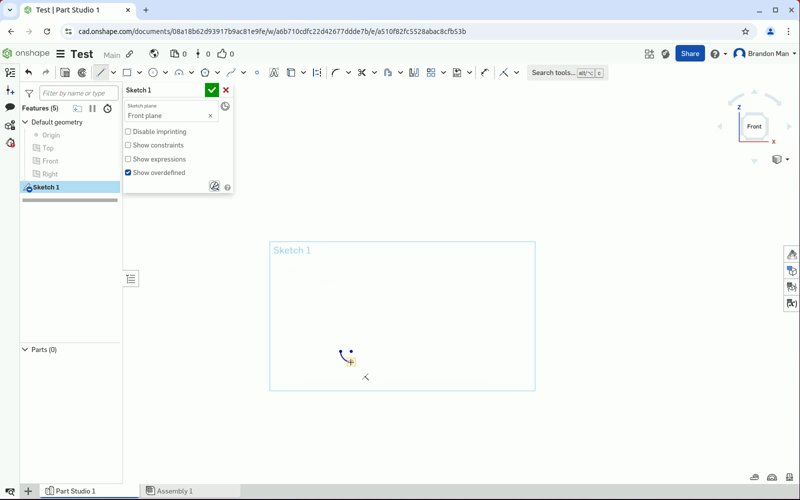
scroll(6)
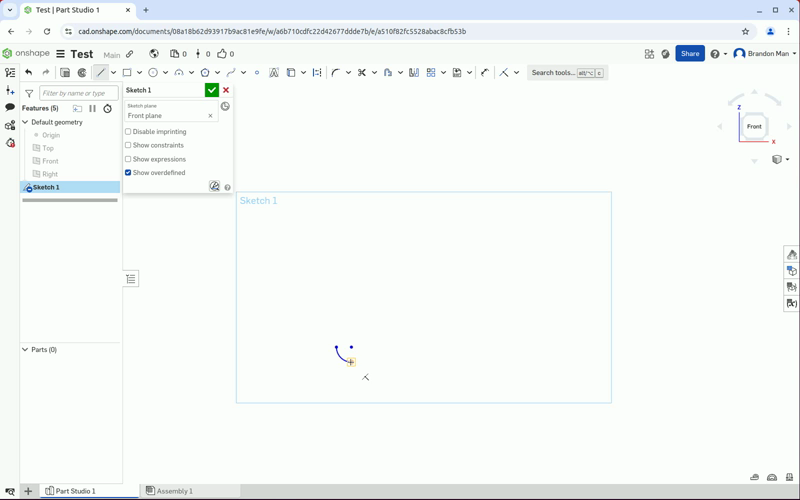
scroll(6)
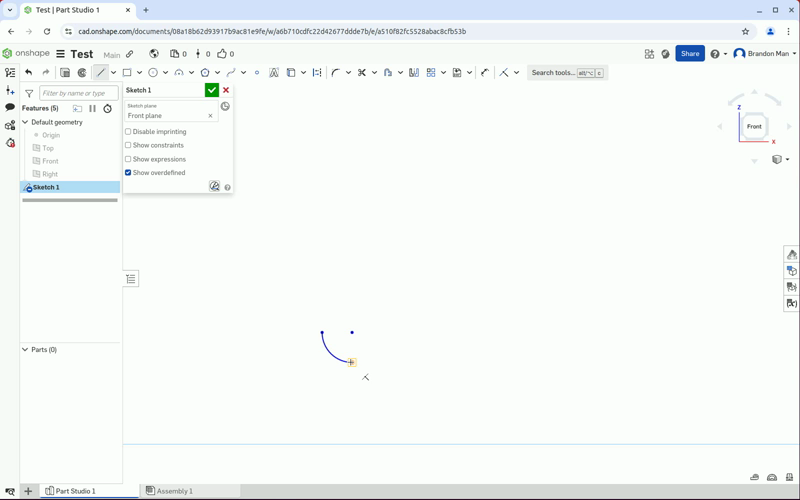
click(350, 361)
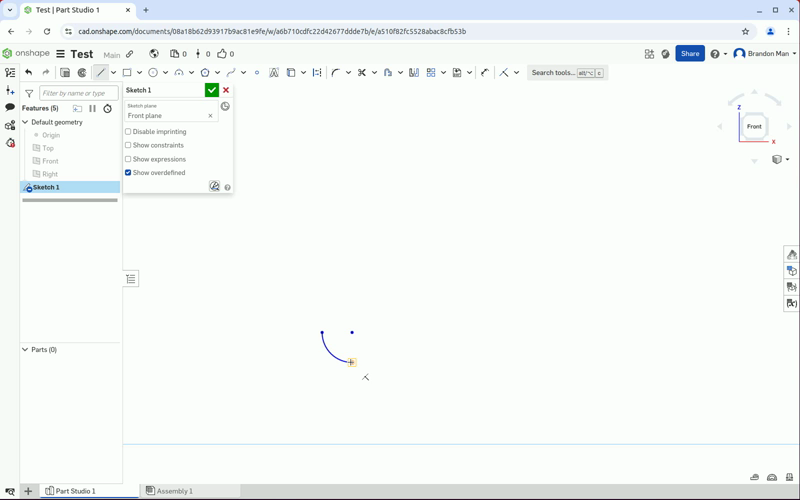
scroll(-6)
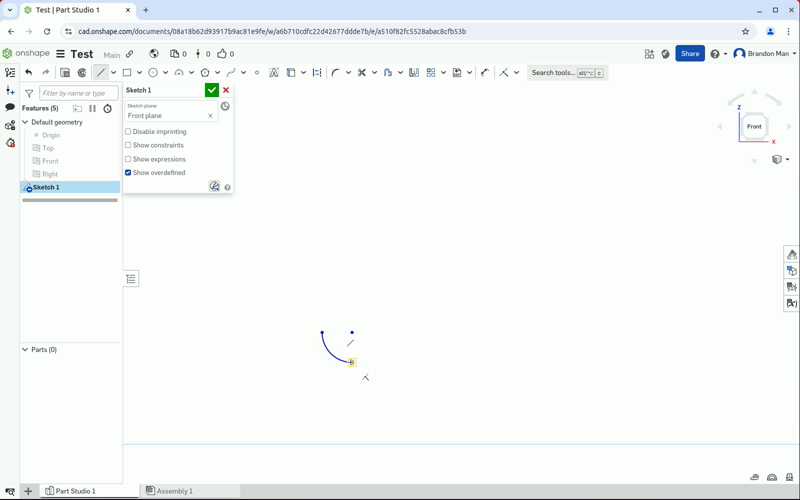
scroll(-6)
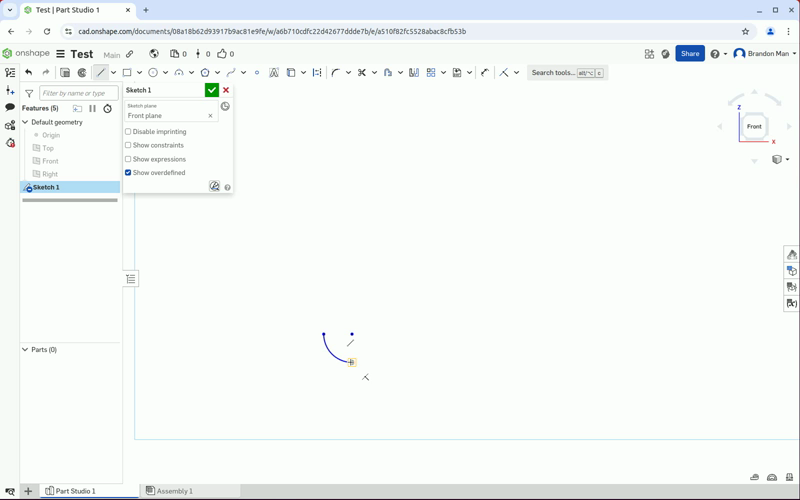
scroll(-6)
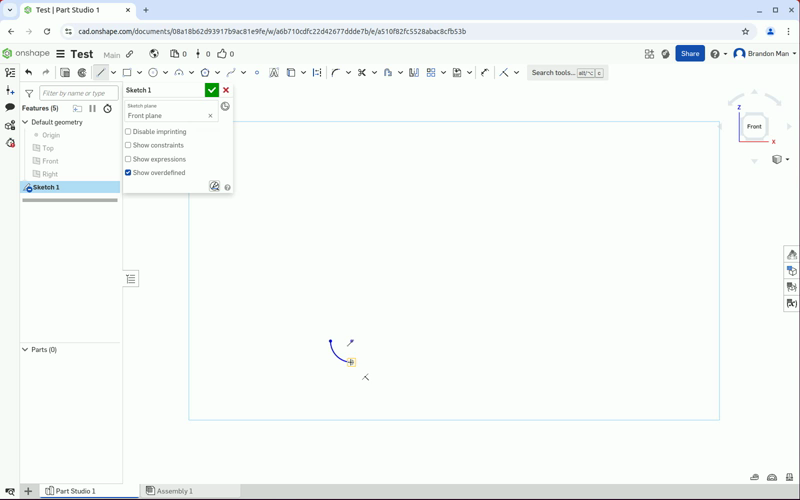
scroll(-6)
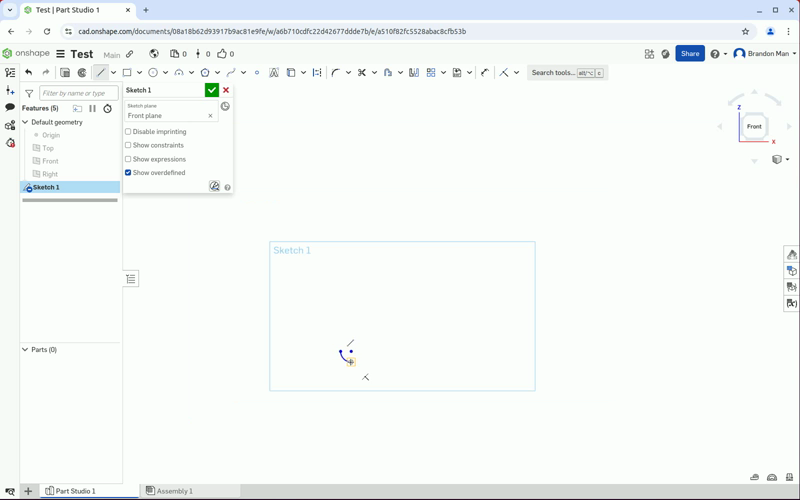
scroll(-6)
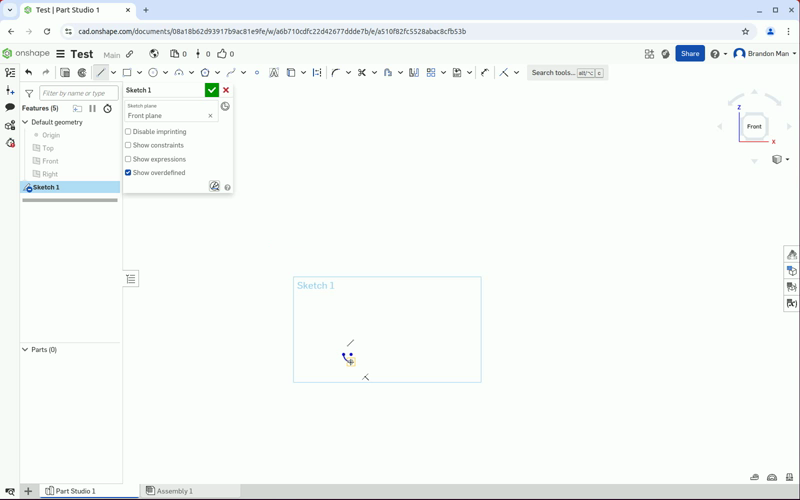
scroll(-6)
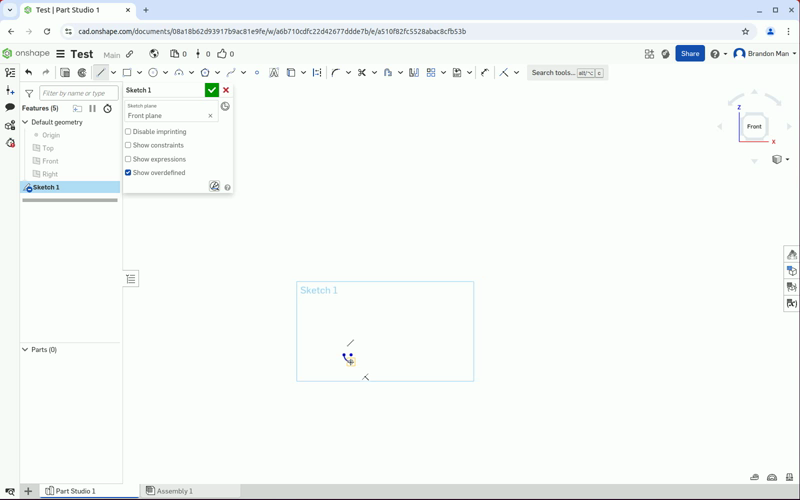
scroll(-6)
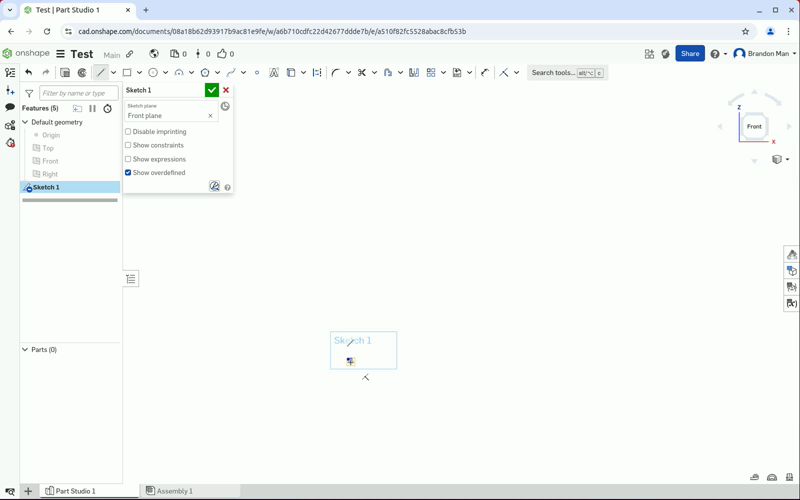
key_down(shift)
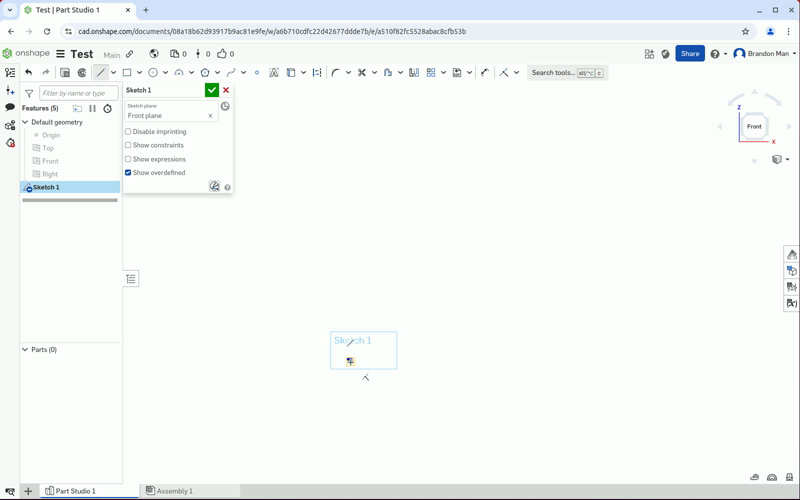
mouse_move(569, 361)
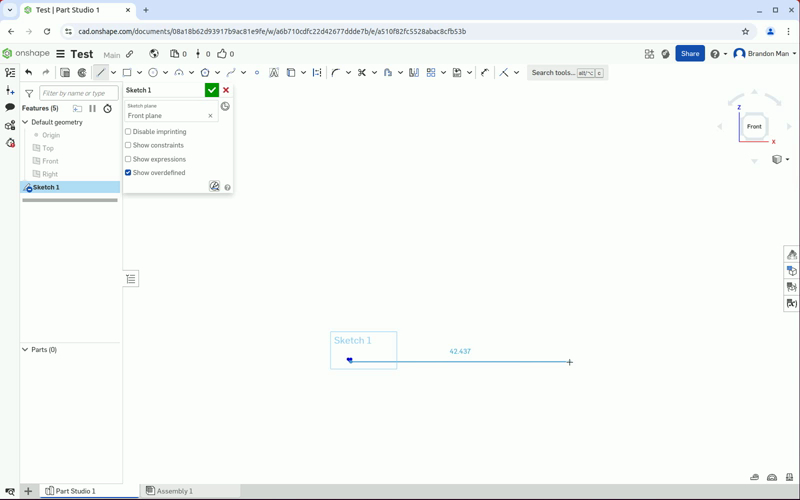
click(569, 361)
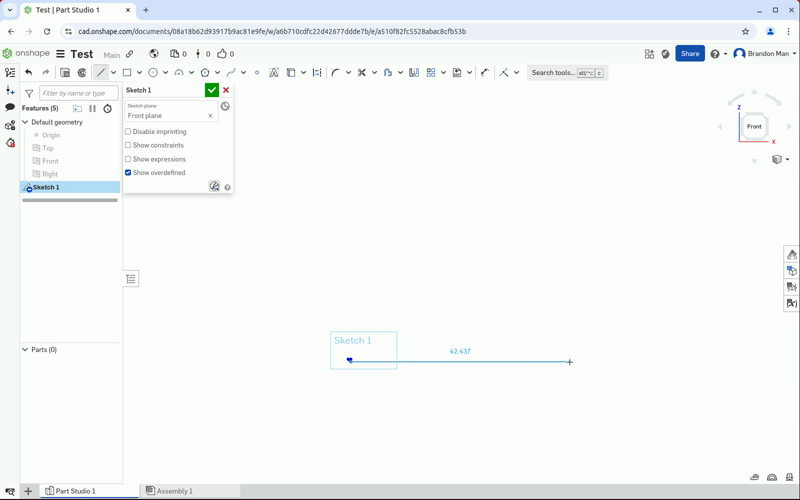
key_up(shift)
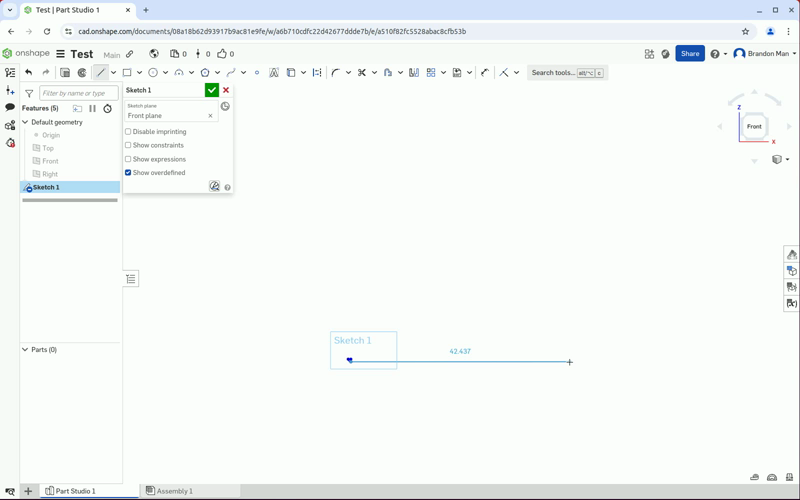
key(esc)
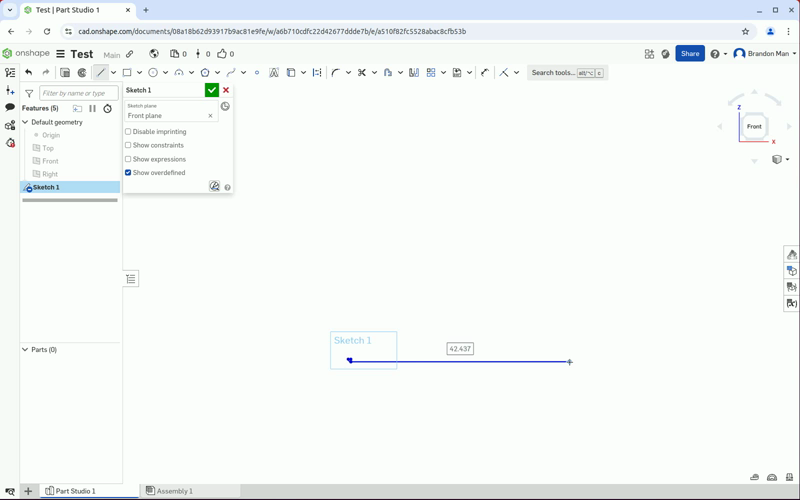
key(a)
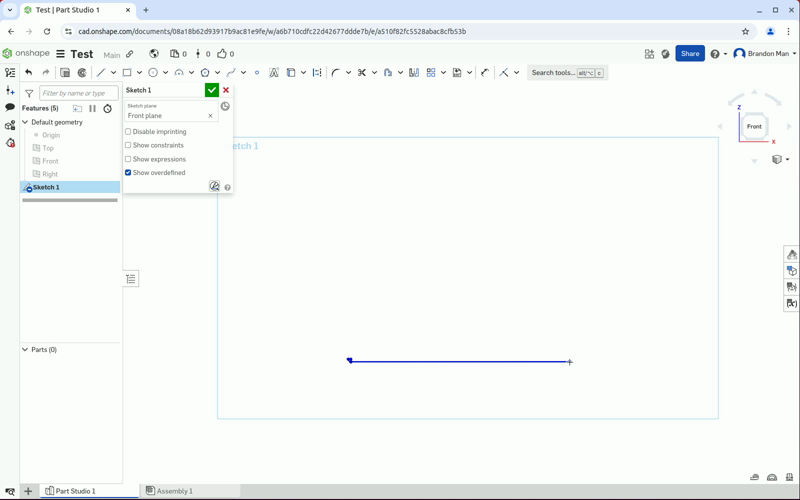
mouse_move(569, 361)
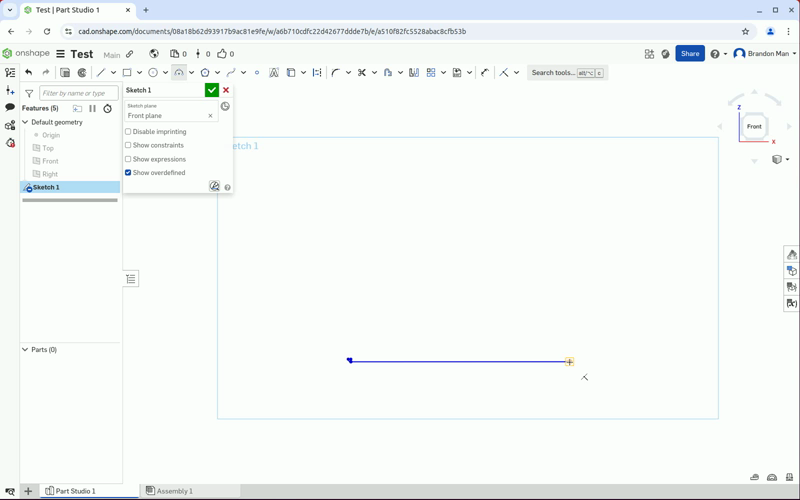
click(569, 361)
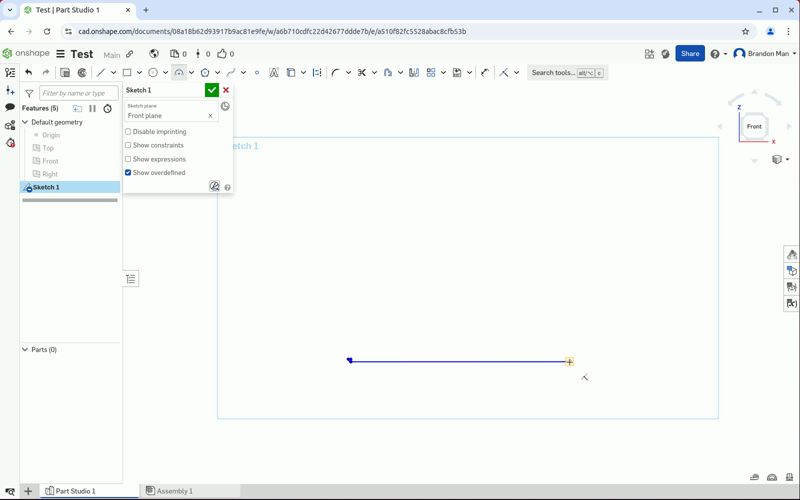
key_down(shift)
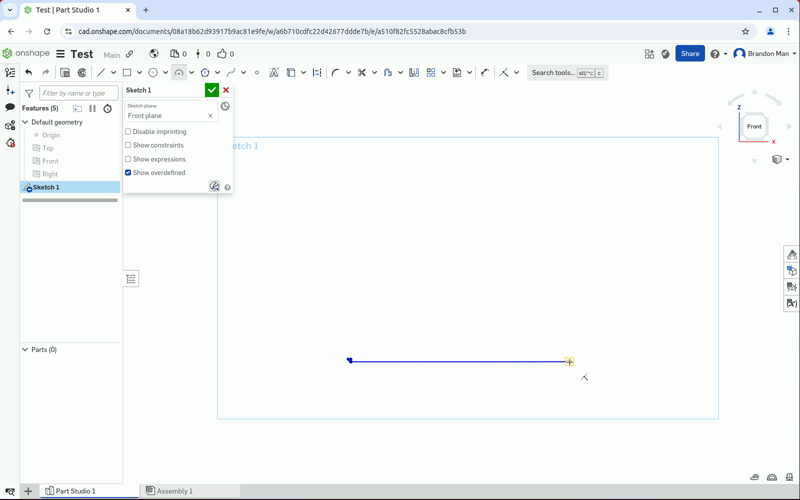
mouse_move(572, 359)
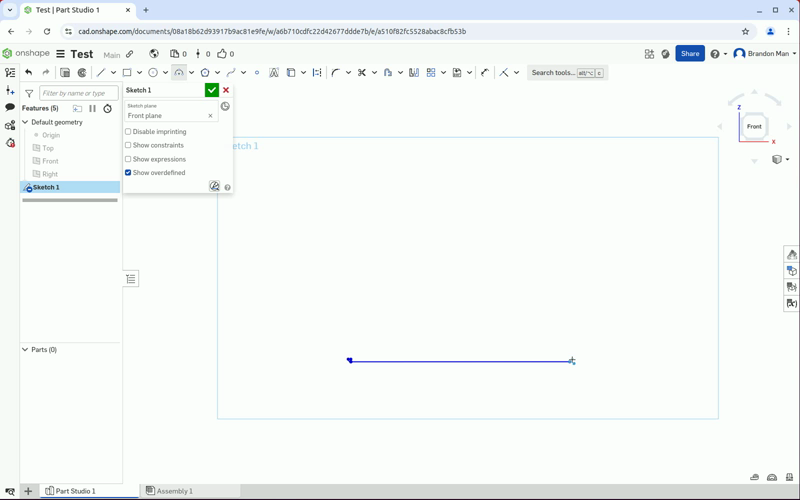
scroll(6)
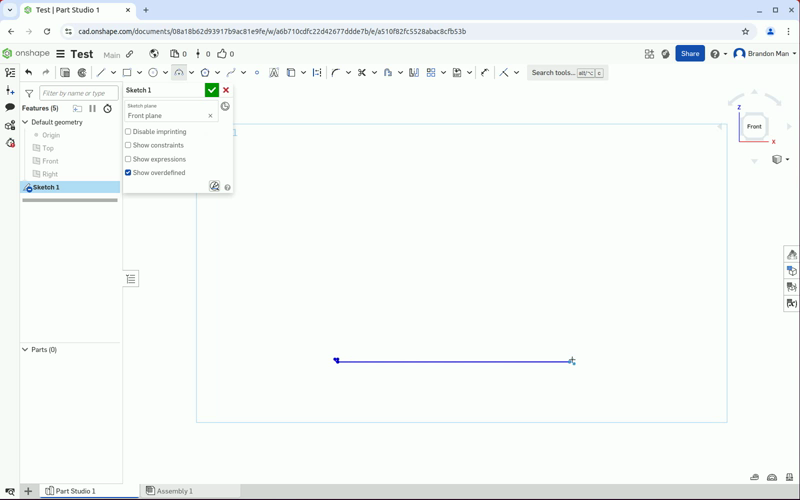
scroll(6)
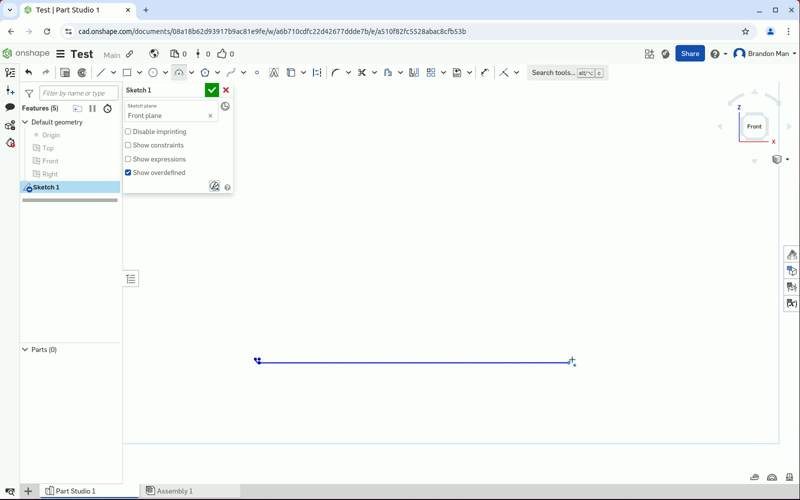
scroll(6)
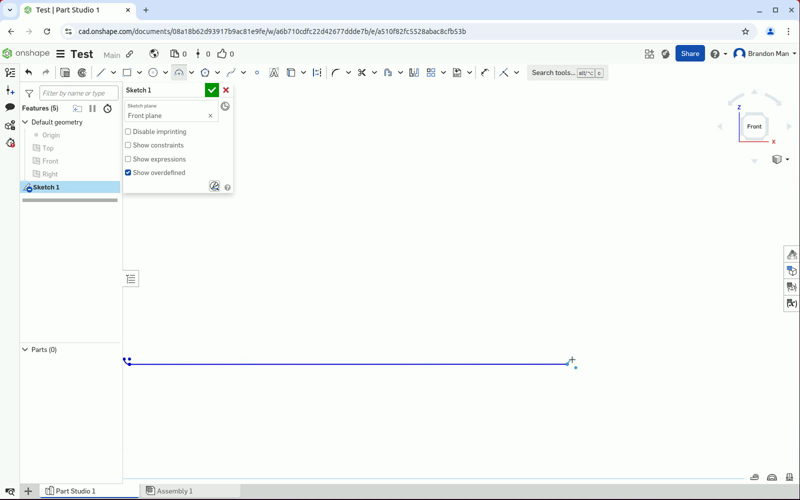
scroll(6)
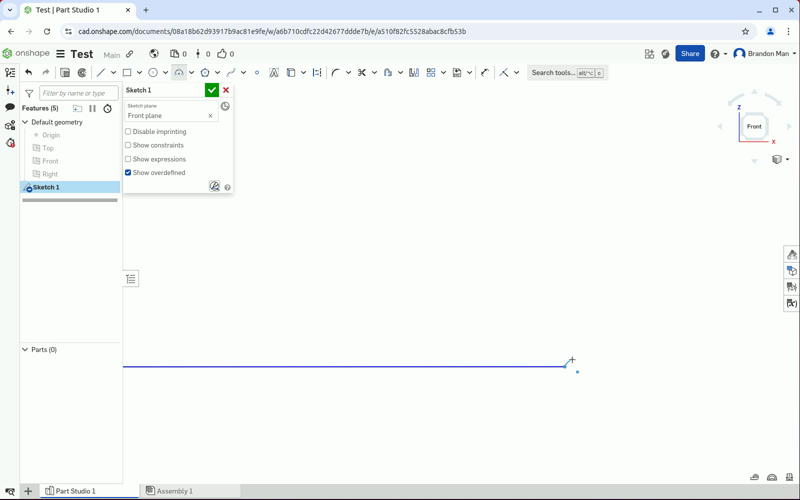
scroll(6)
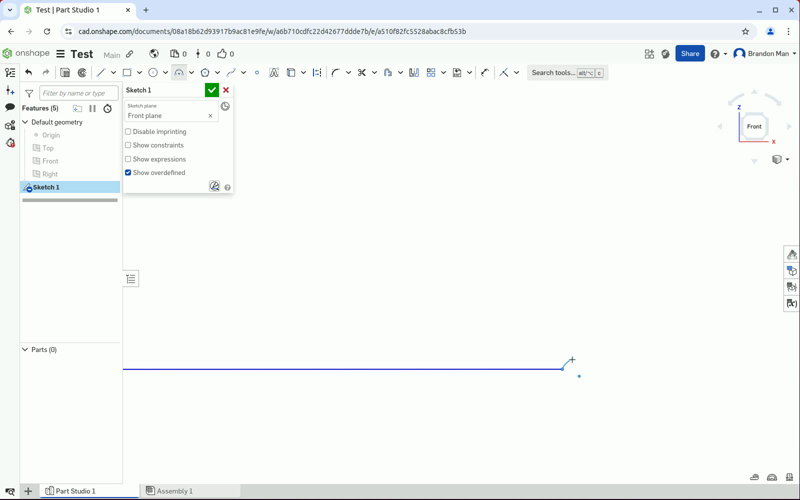
scroll(6)
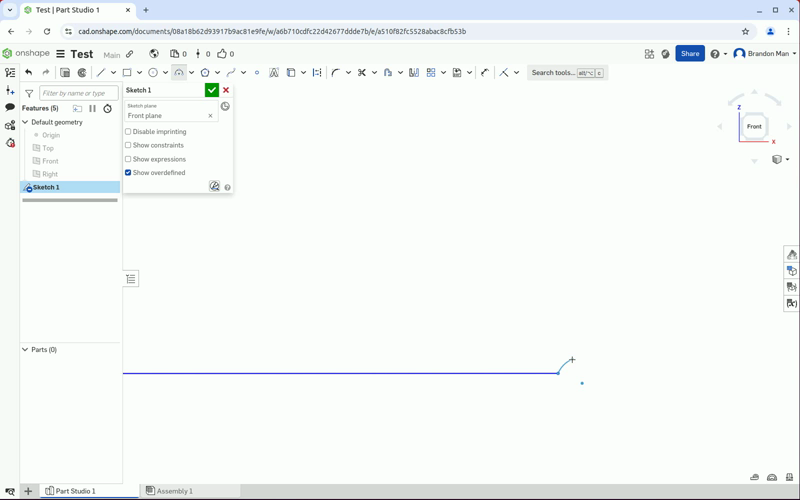
scroll(6)
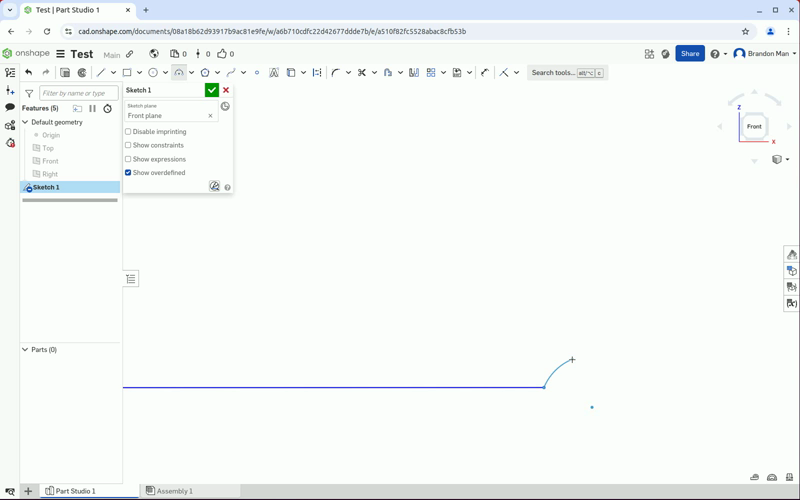
click(572, 359)
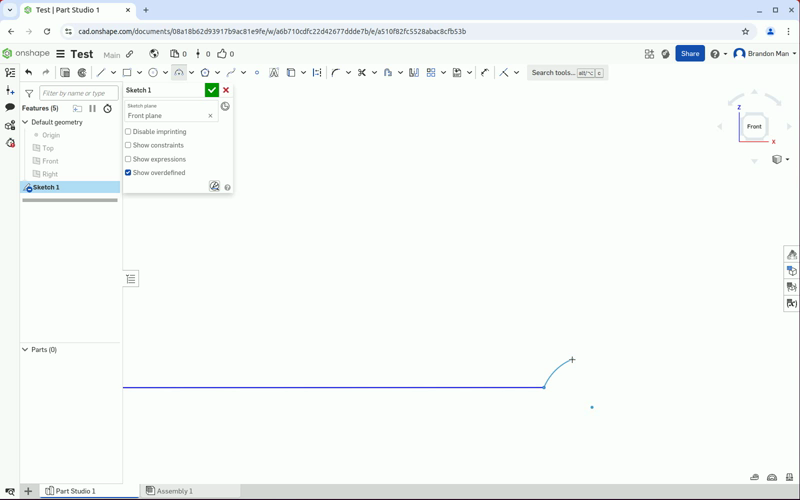
scroll(-6)
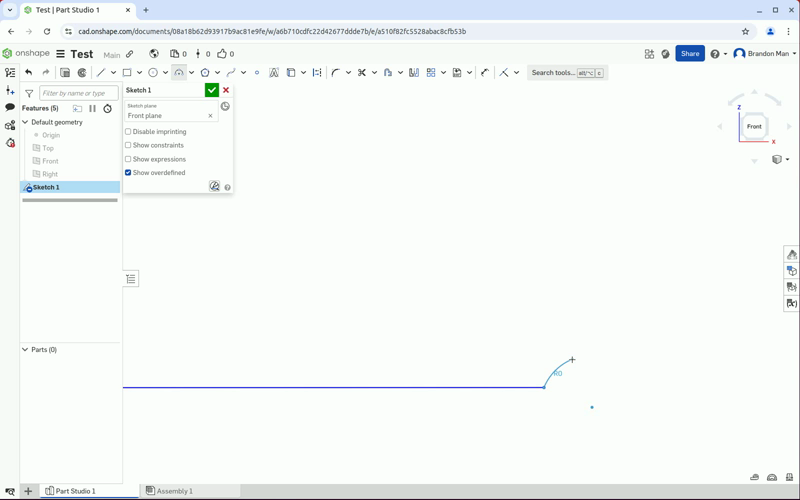
scroll(-6)
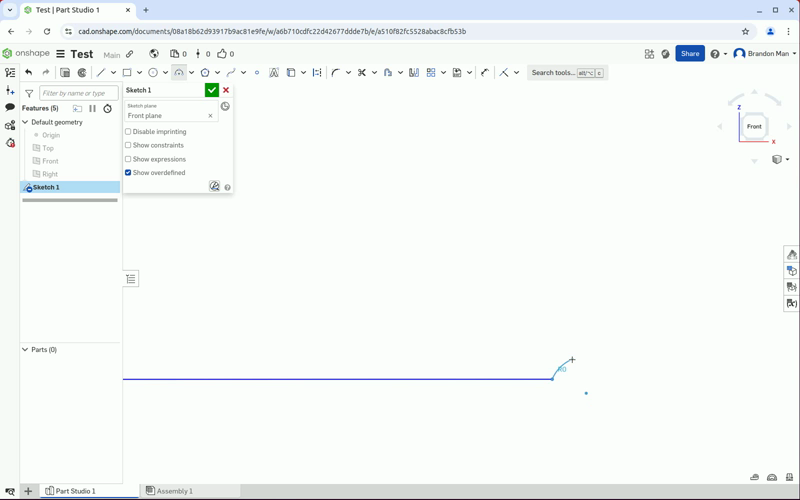
scroll(-6)
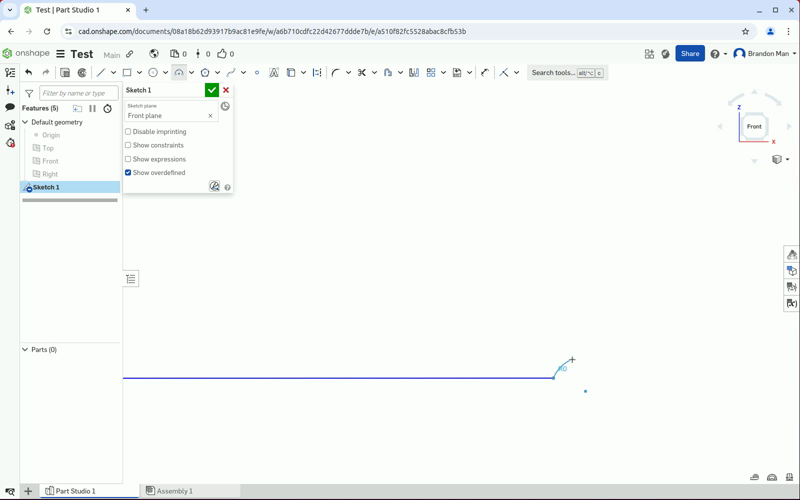
scroll(-6)
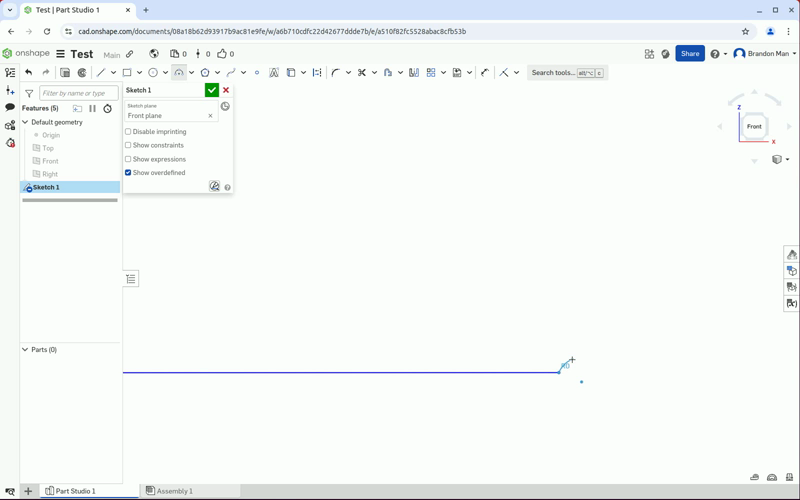
scroll(-6)
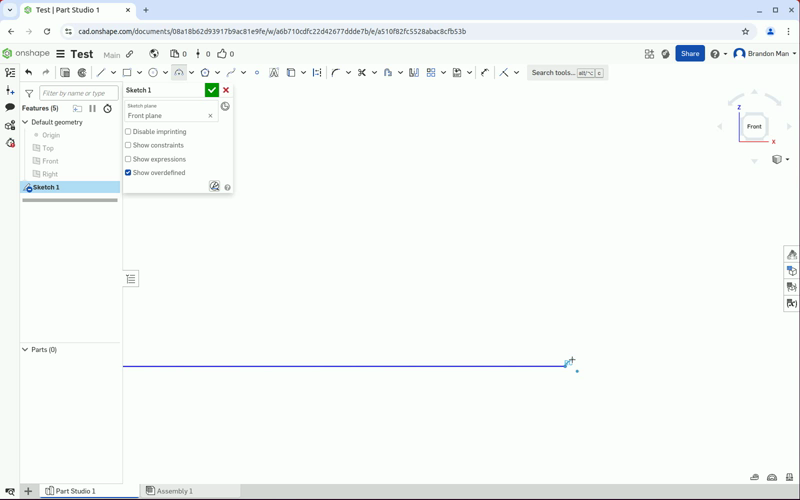
scroll(-6)
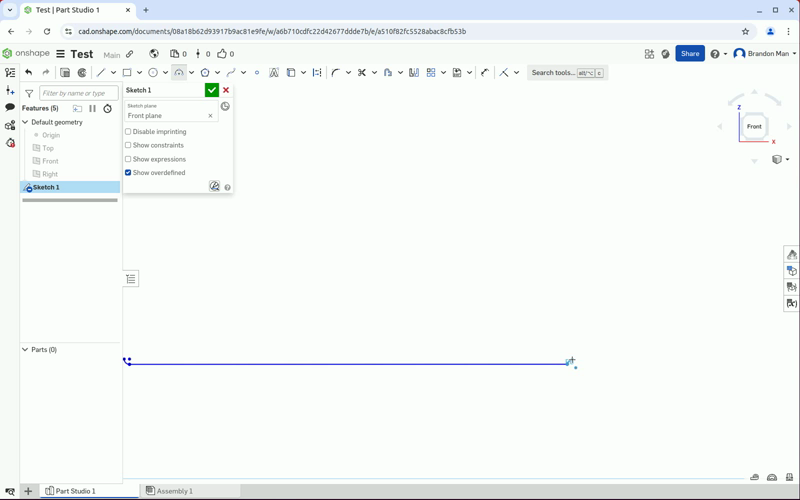
scroll(-6)
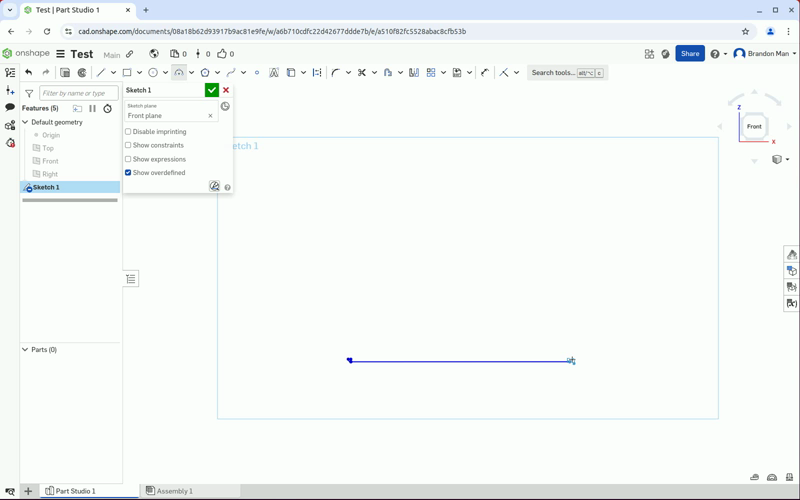
mouse_move(571, 360)
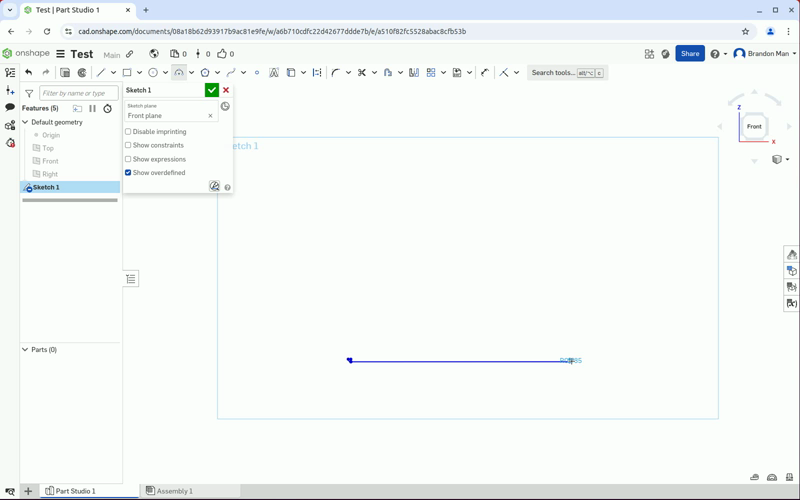
scroll(6)
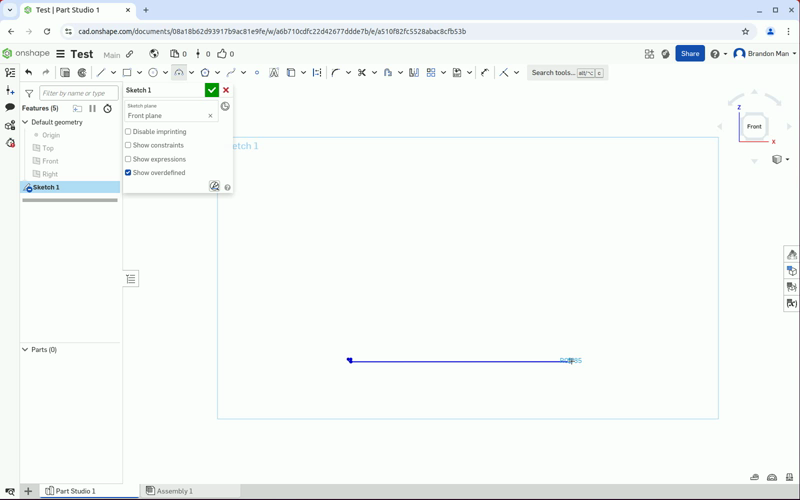
scroll(6)
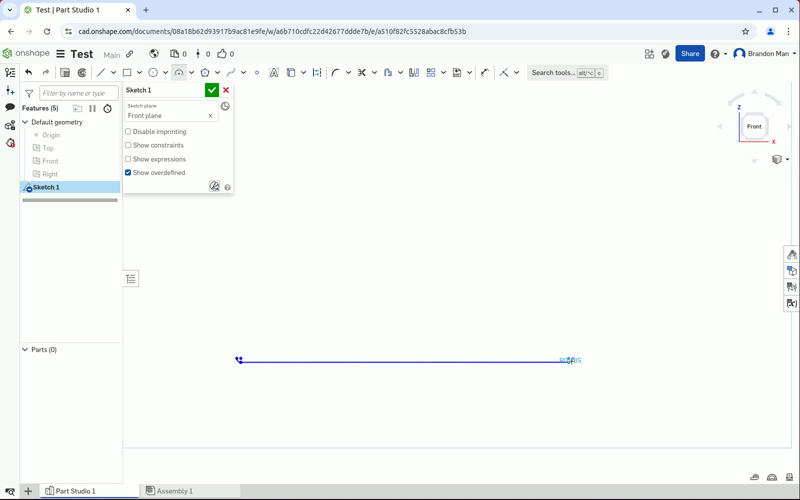
scroll(6)
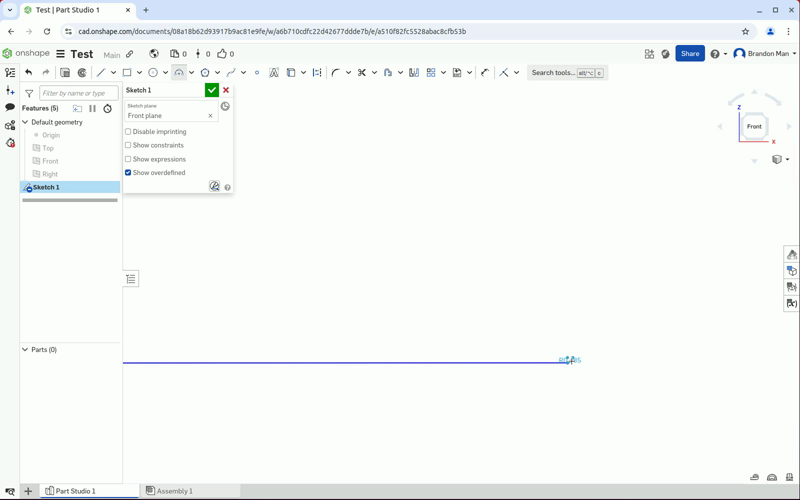
scroll(6)
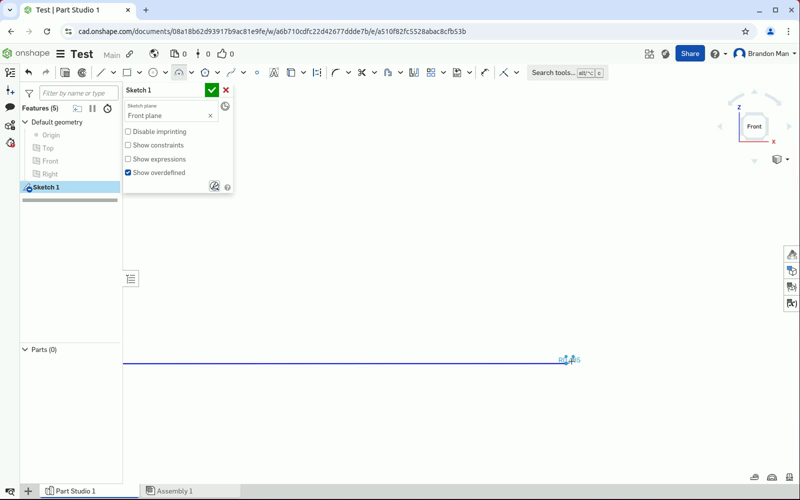
scroll(6)
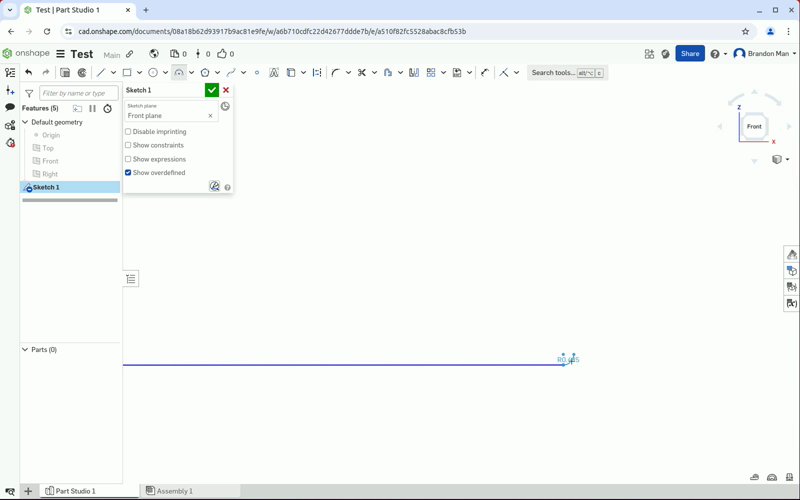
scroll(6)
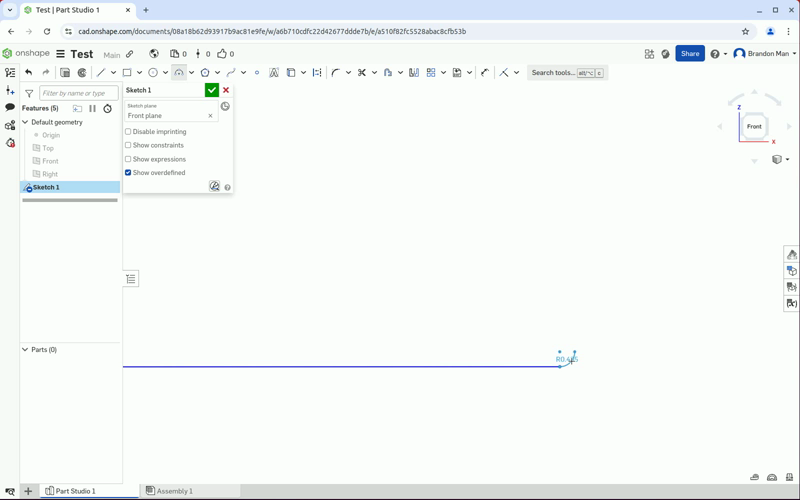
scroll(6)
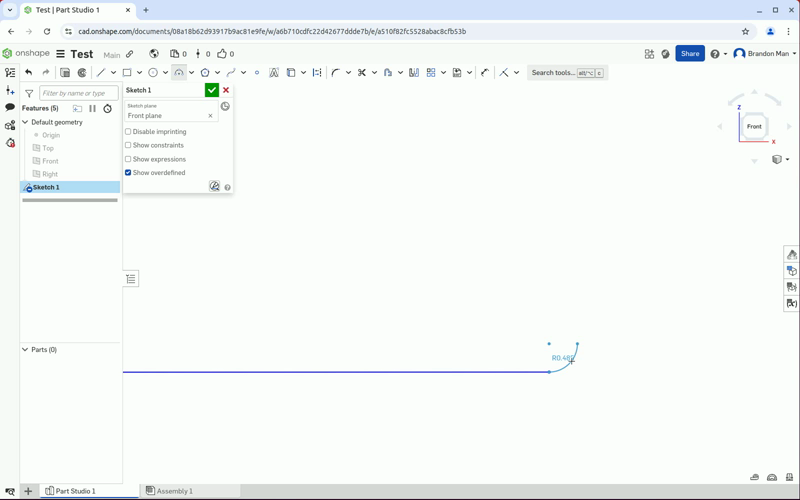
click(571, 360)
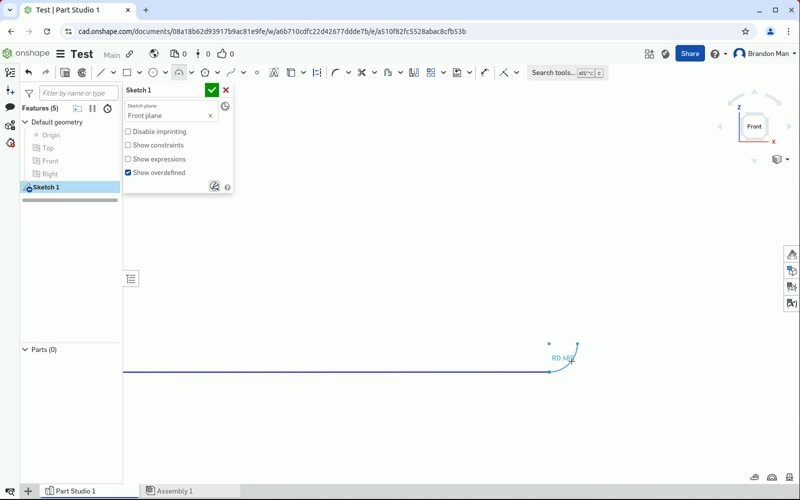
scroll(-6)
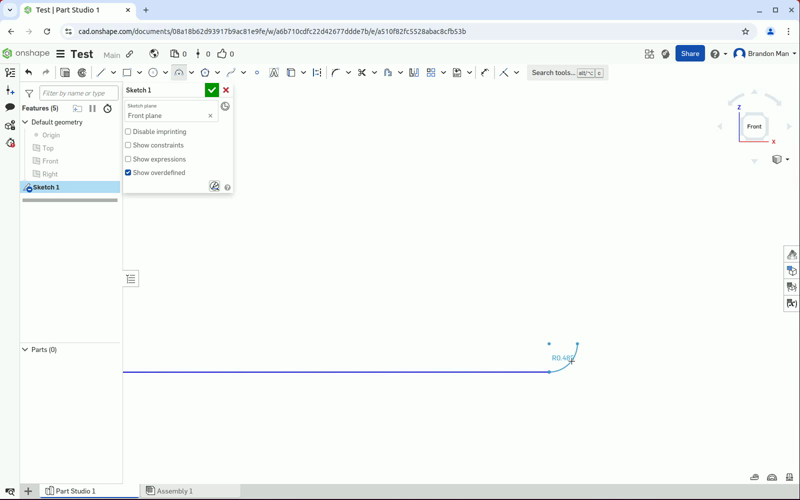
scroll(-6)
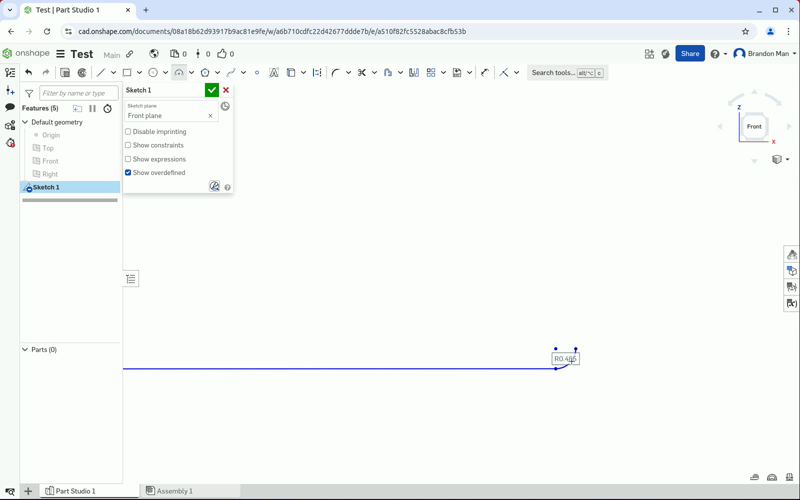
scroll(-6)
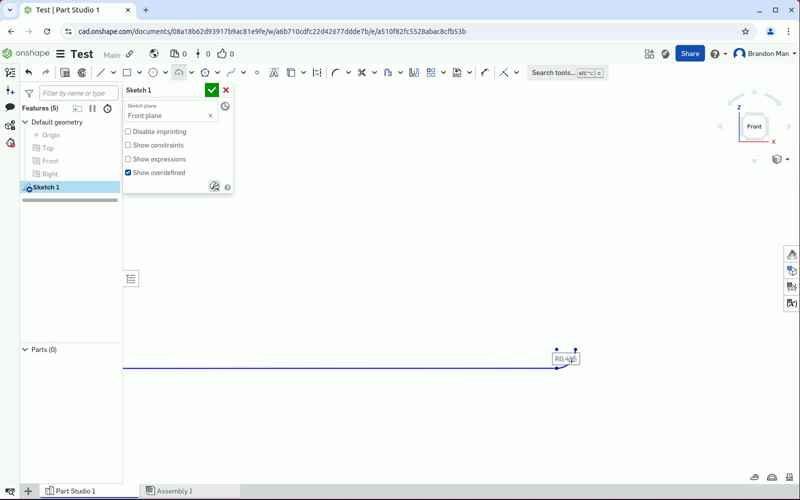
scroll(-6)
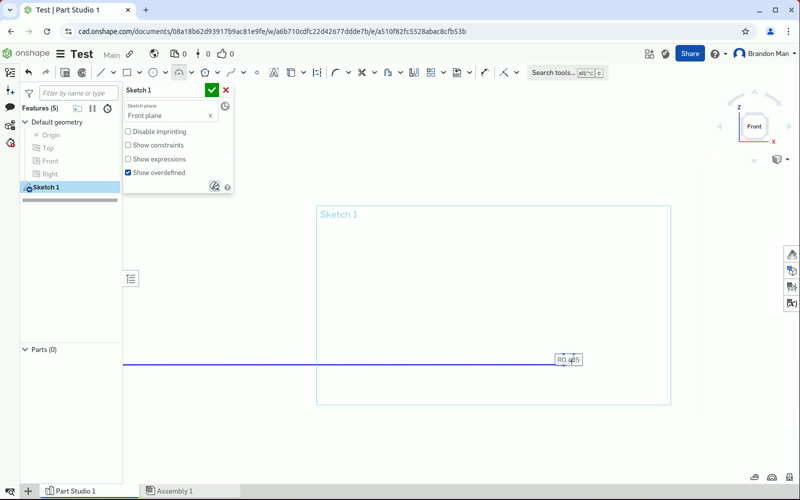
scroll(-6)
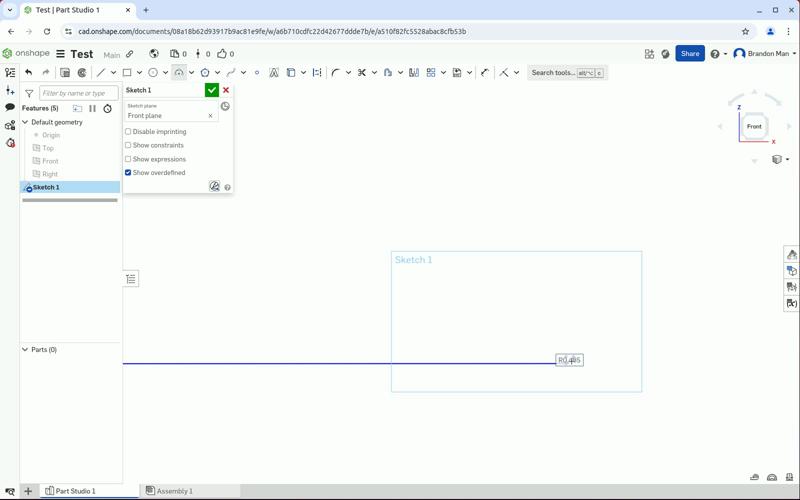
scroll(-6)
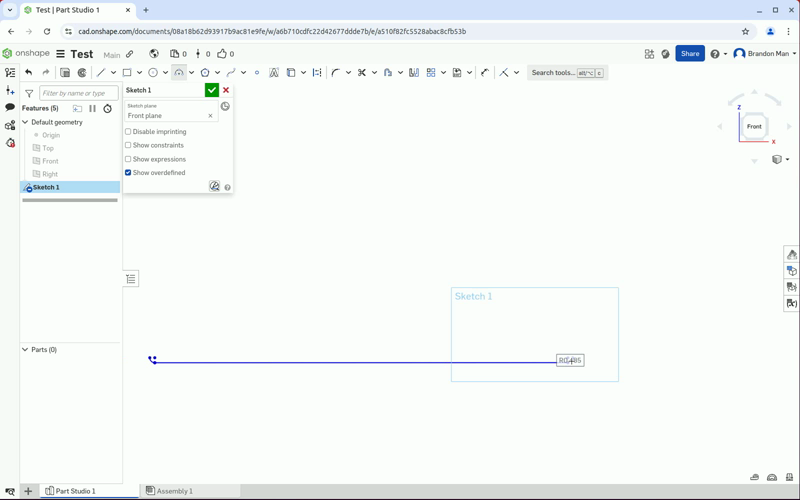
scroll(-6)
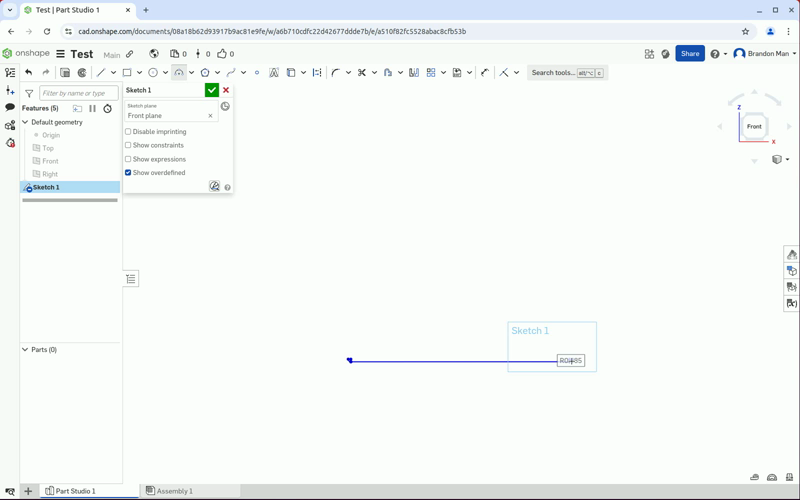
key_up(shift)
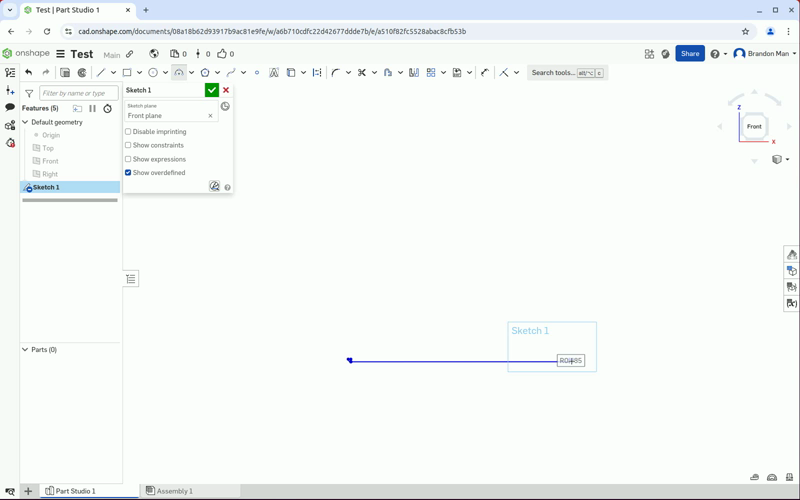
key(esc)
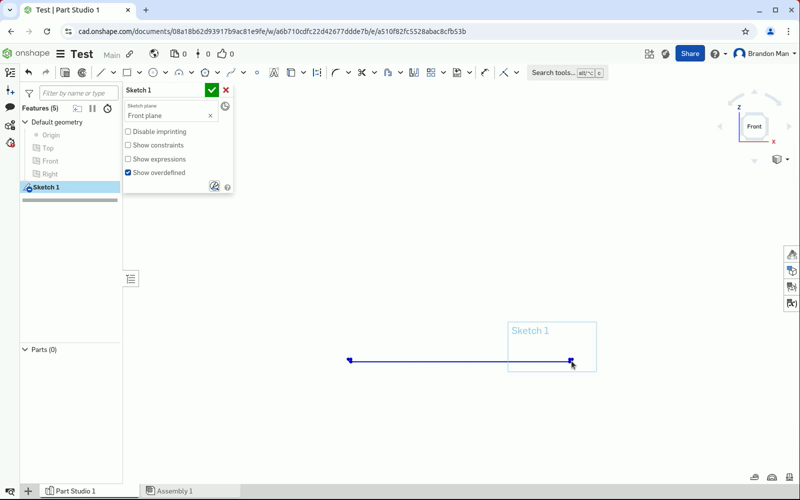
key(l)
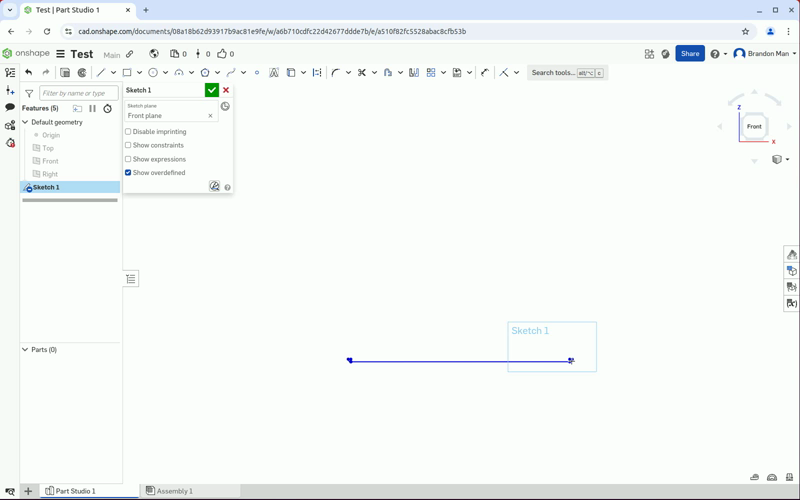
mouse_move(572, 359)
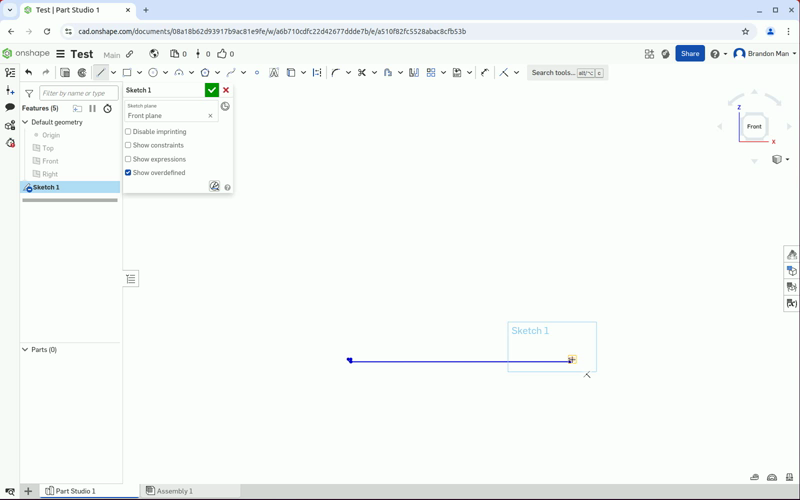
scroll(6)
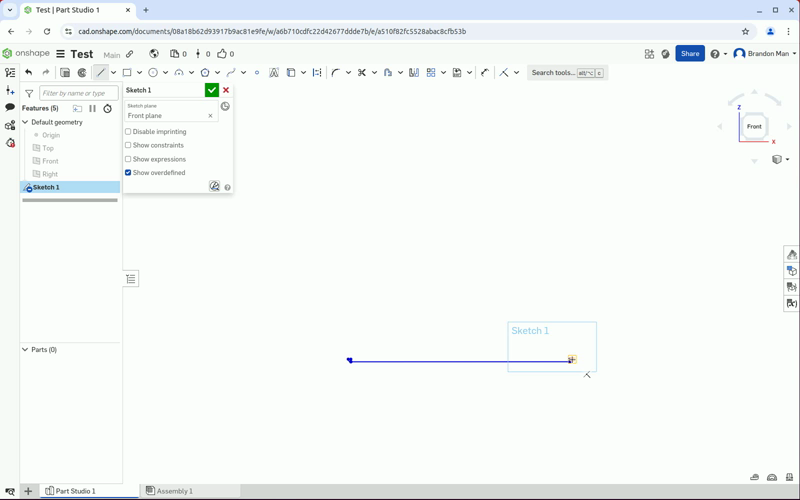
scroll(6)
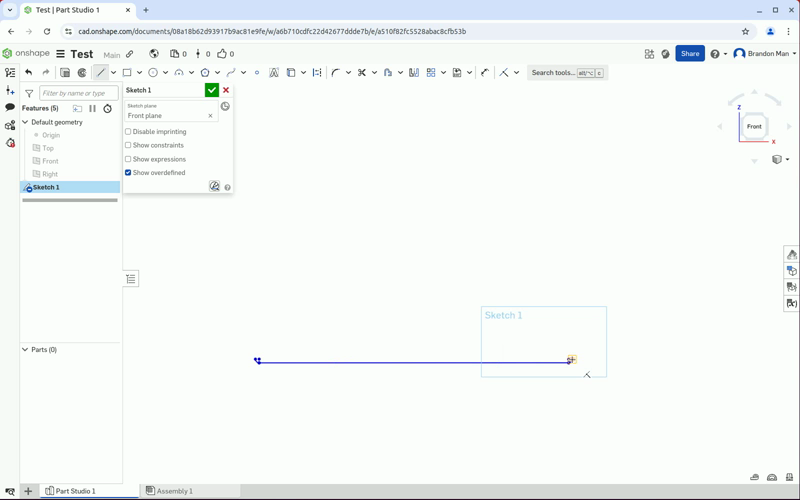
scroll(6)
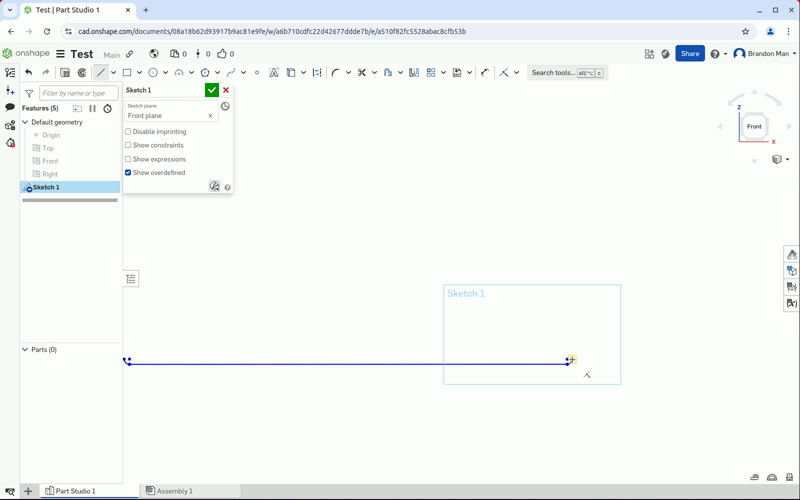
scroll(6)
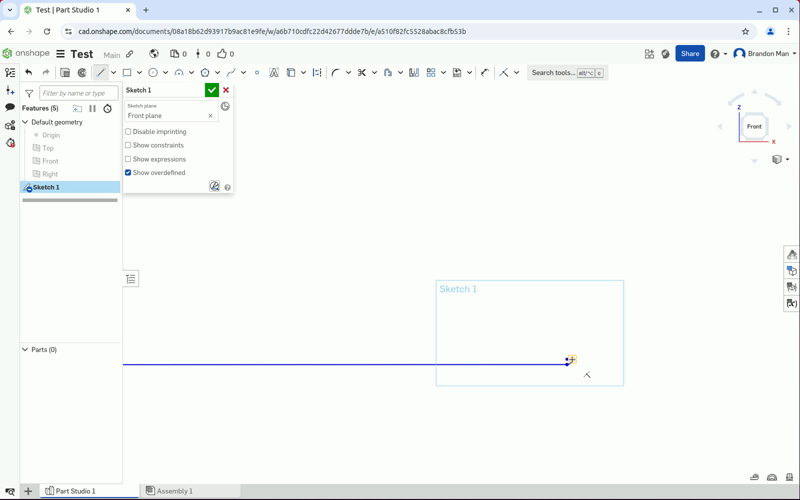
scroll(6)
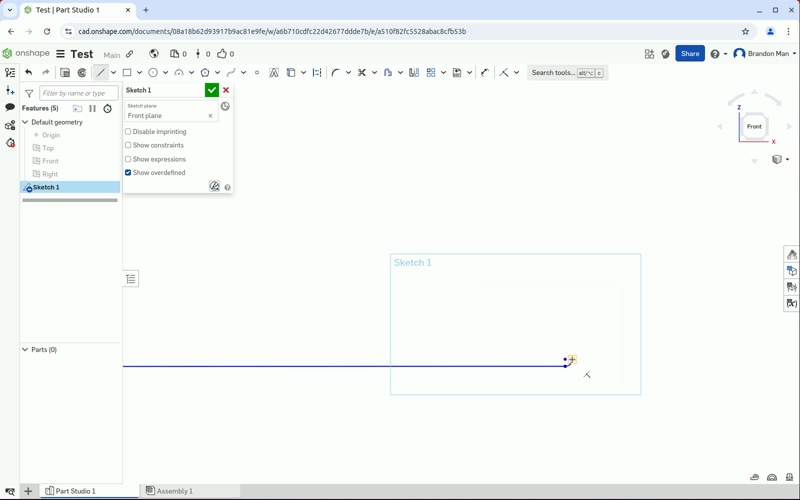
scroll(6)
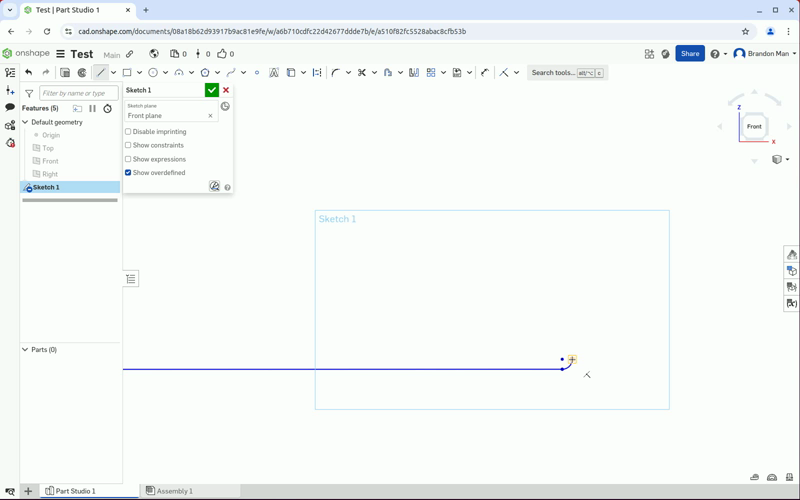
scroll(6)
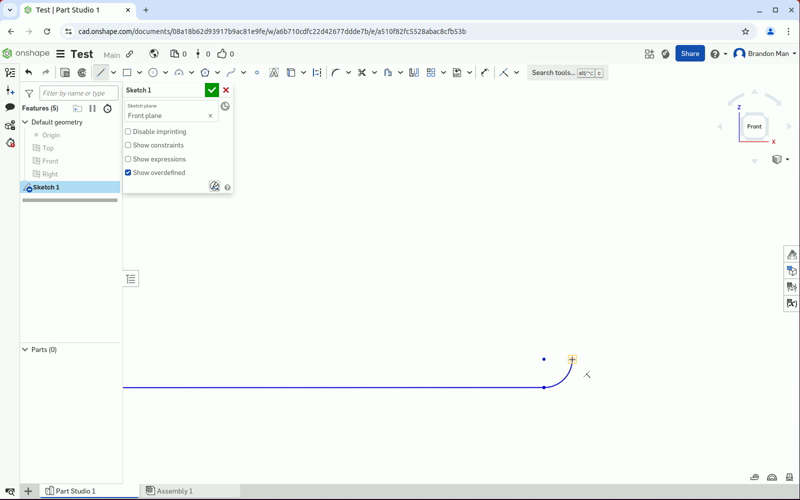
click(572, 359)
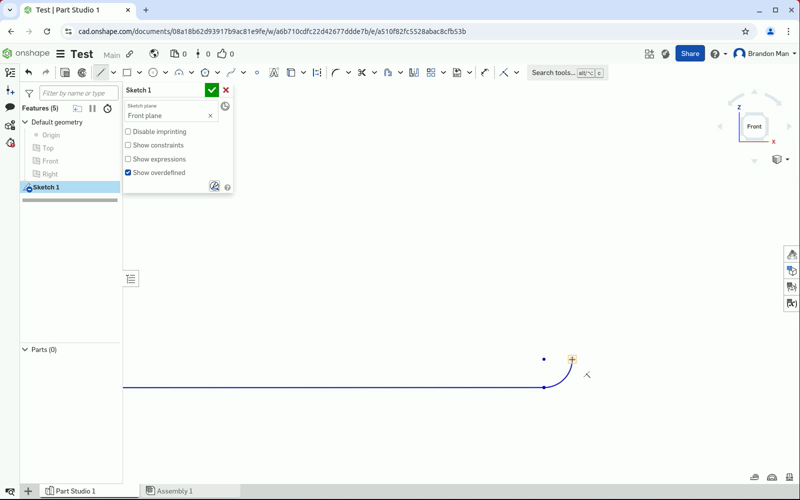
scroll(-6)
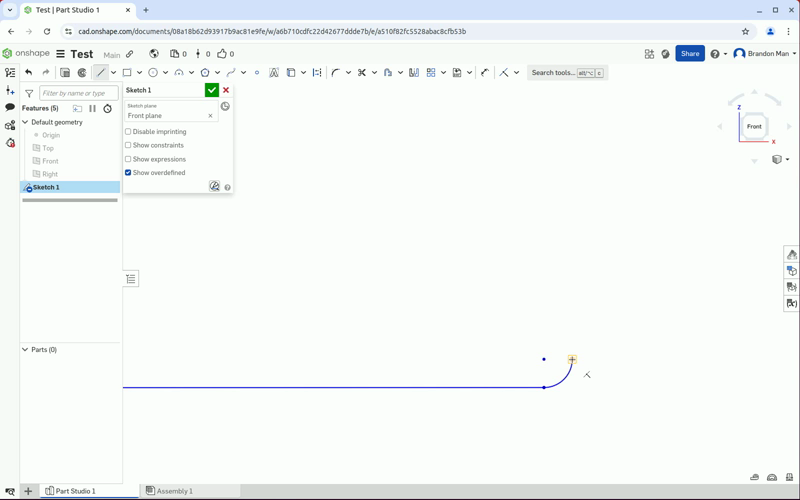
scroll(-6)
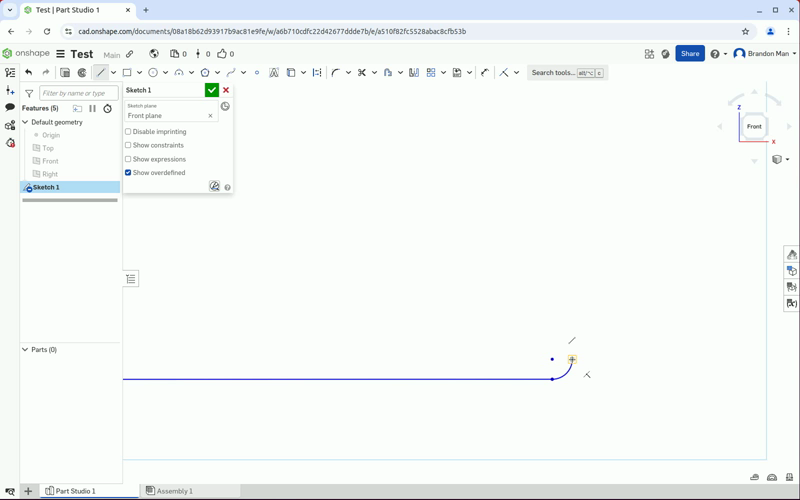
scroll(-6)
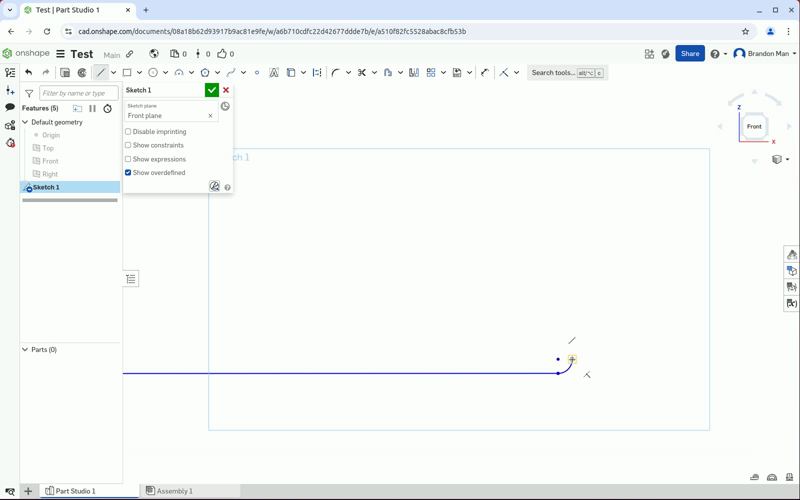
scroll(-6)
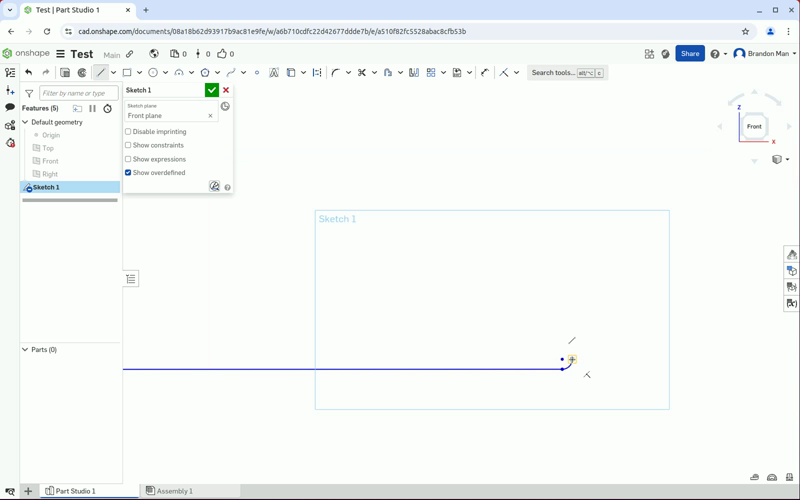
scroll(-6)
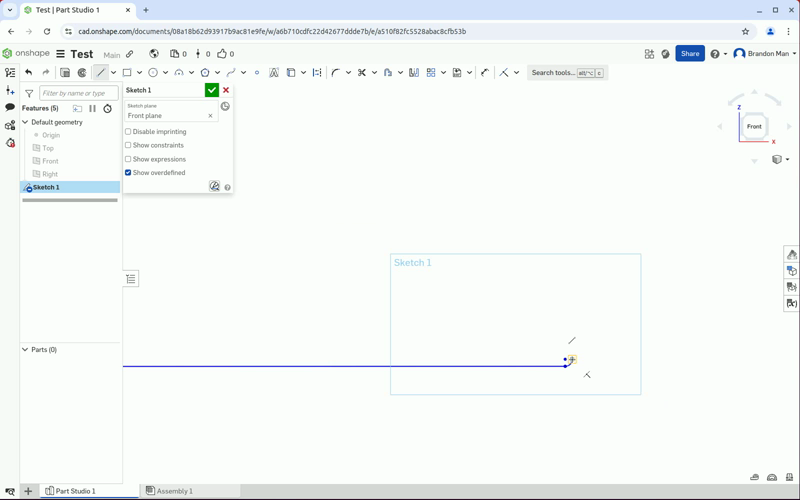
scroll(-6)
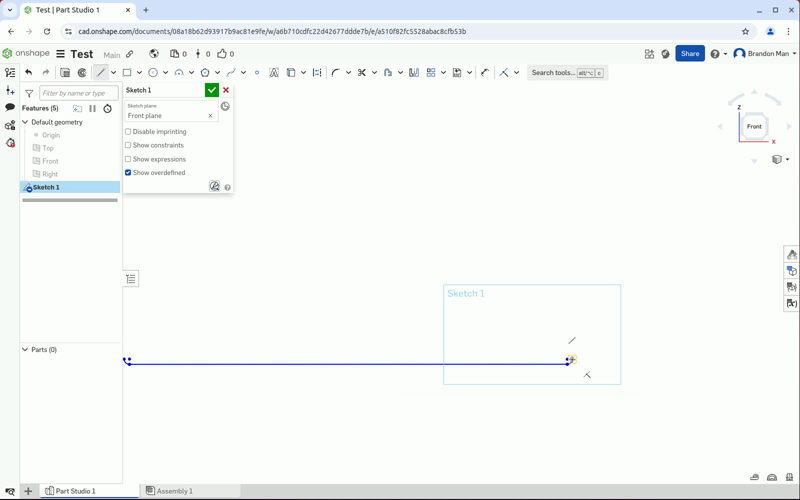
scroll(-6)
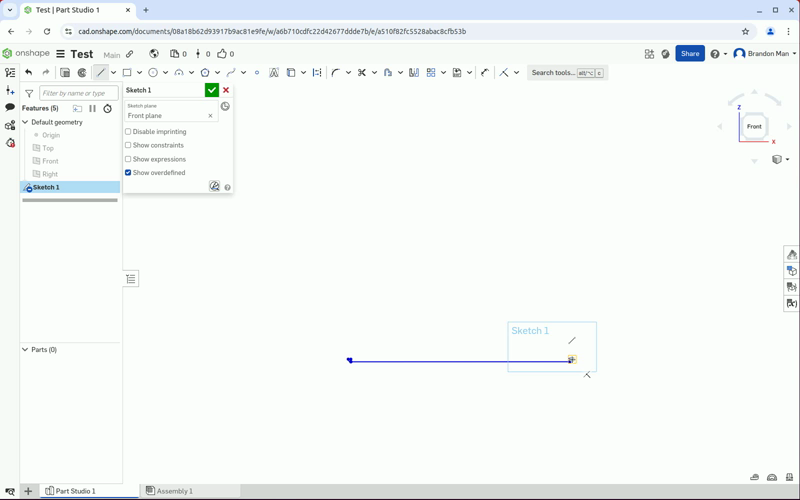
key_down(shift)
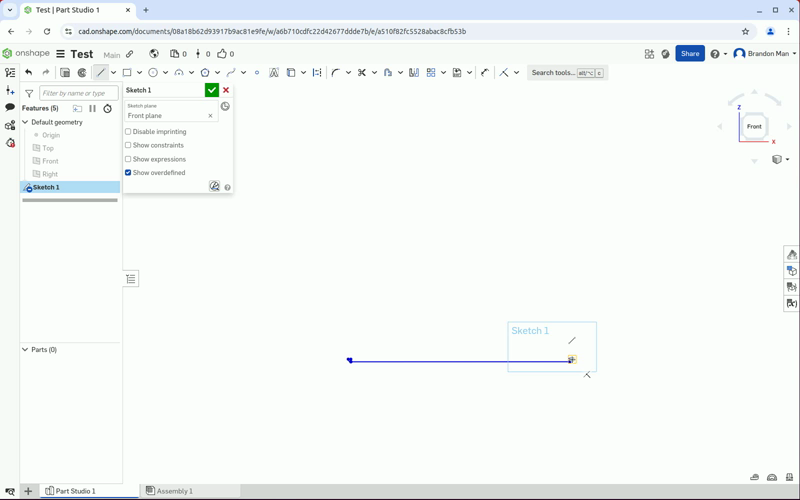
mouse_move(572, 206)
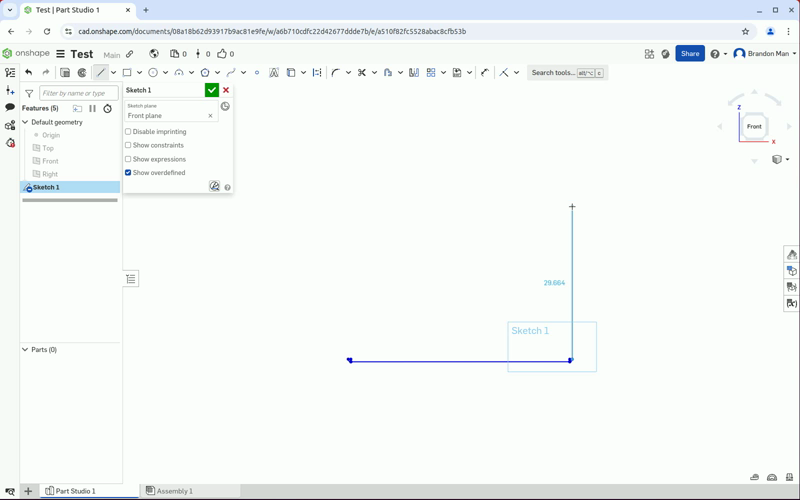
click(572, 206)
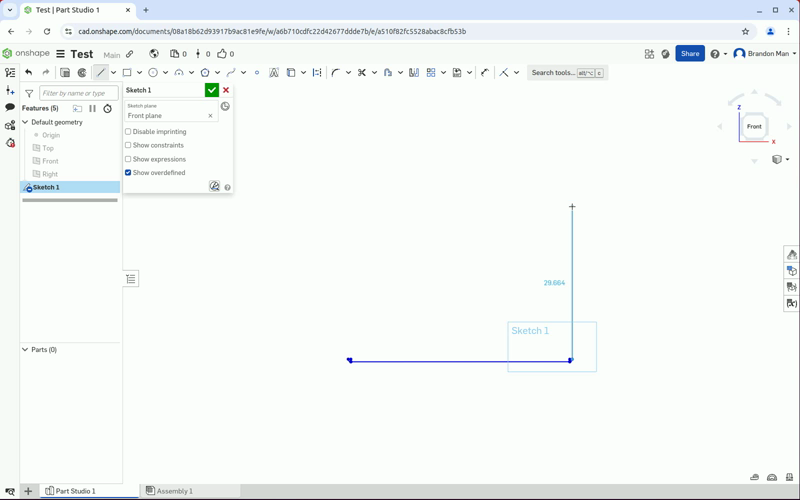
key_up(shift)
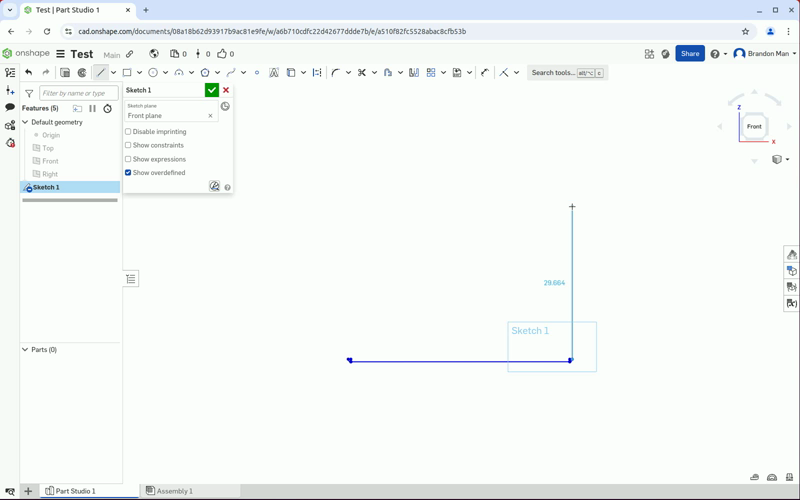
key(esc)
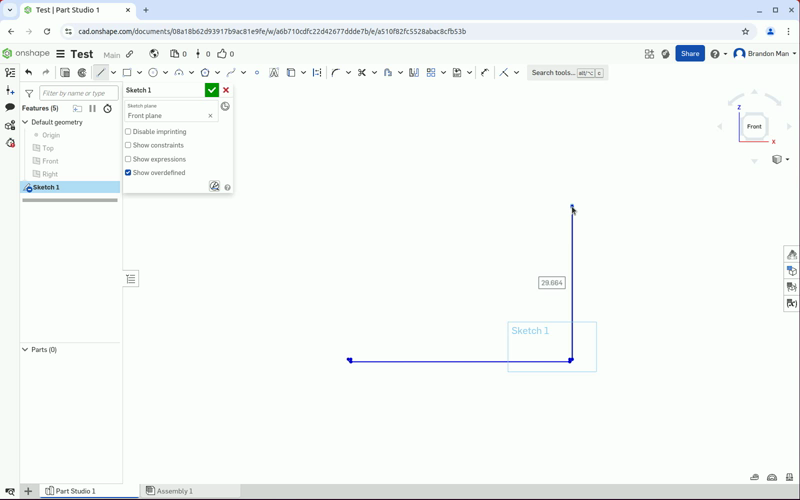
key(a)
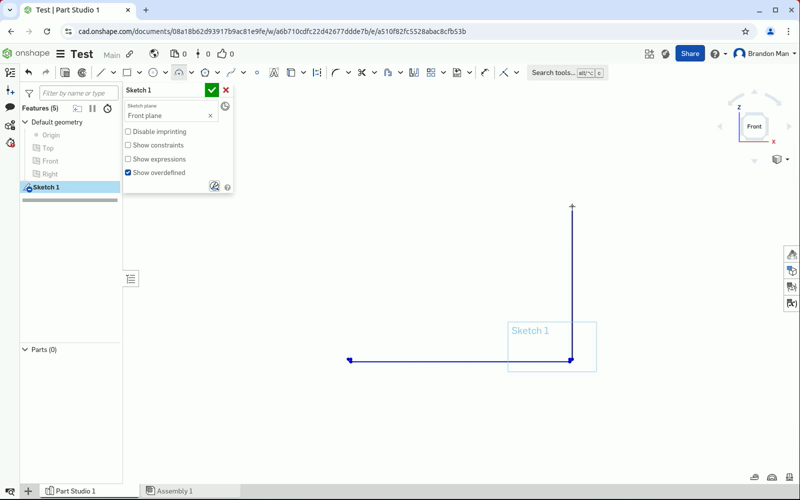
mouse_move(572, 206)
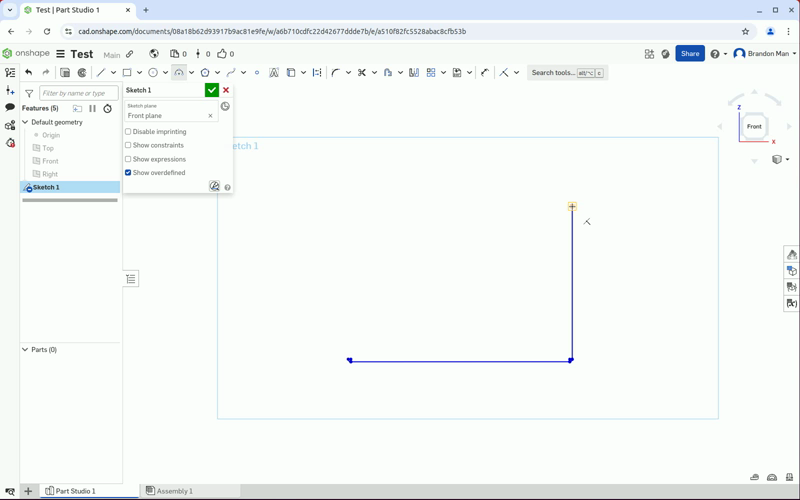
click(572, 206)
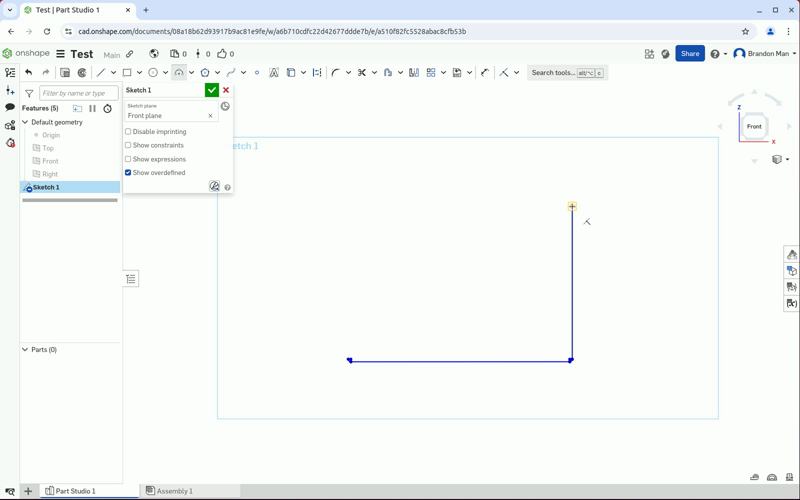
key_down(shift)
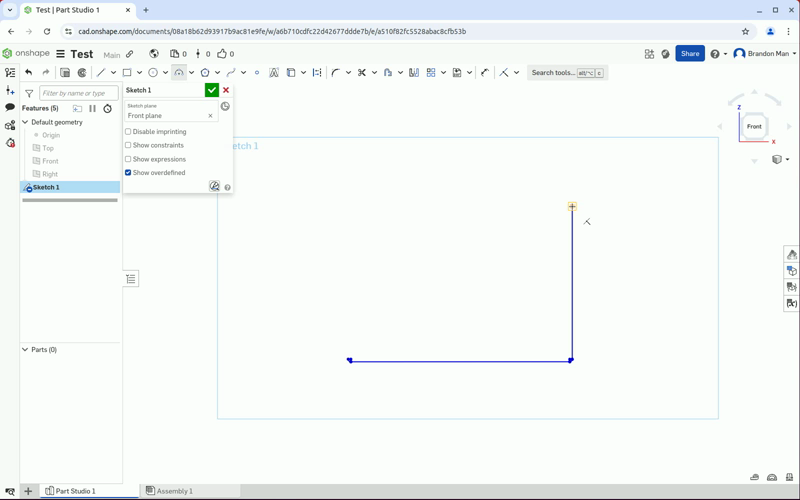
mouse_move(569, 203)
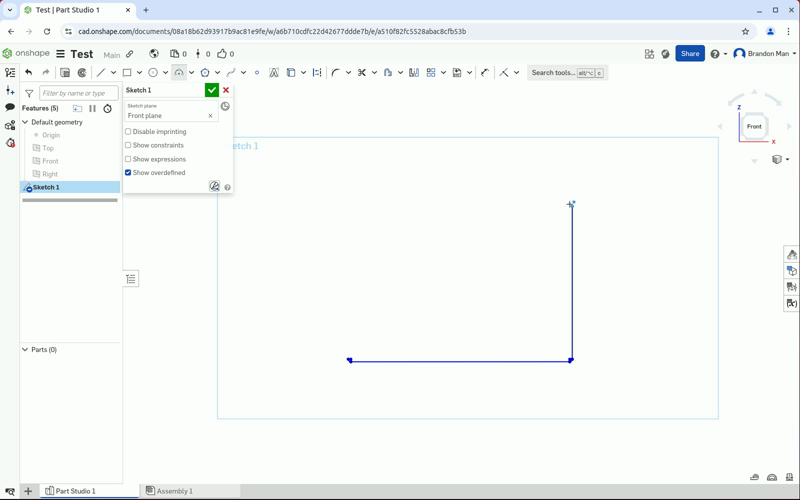
scroll(6)
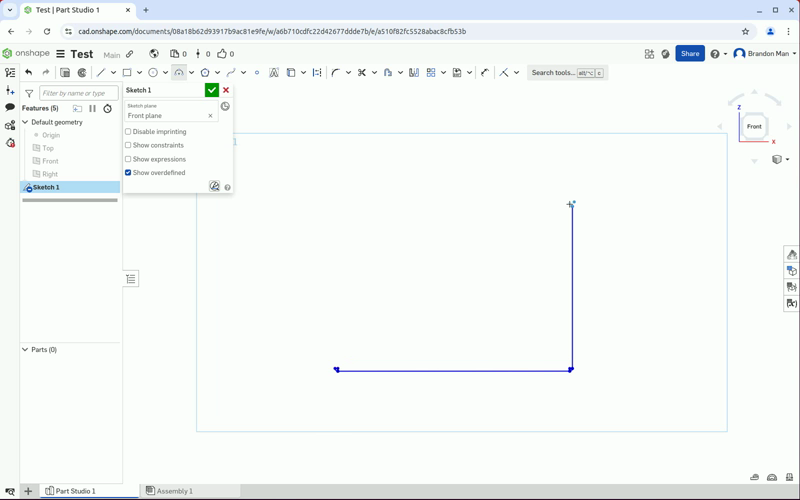
scroll(6)
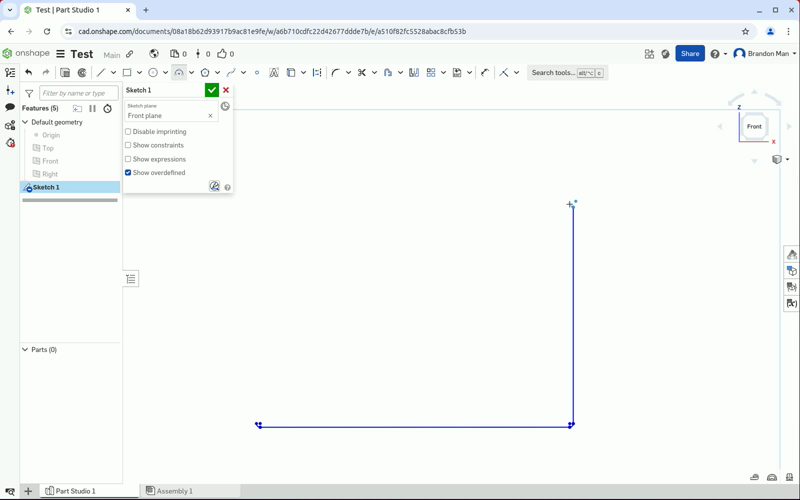
scroll(6)
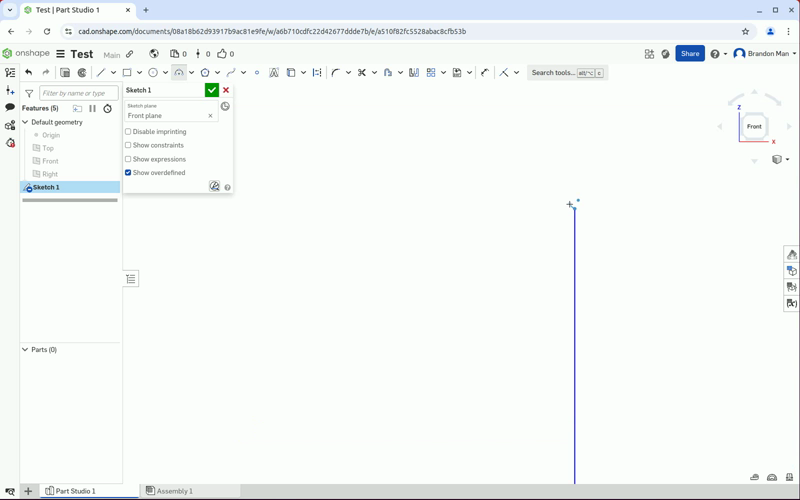
scroll(6)
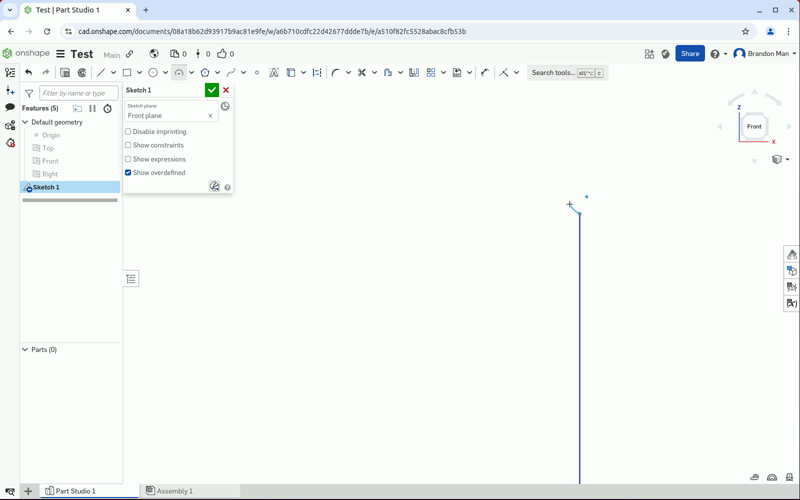
scroll(6)
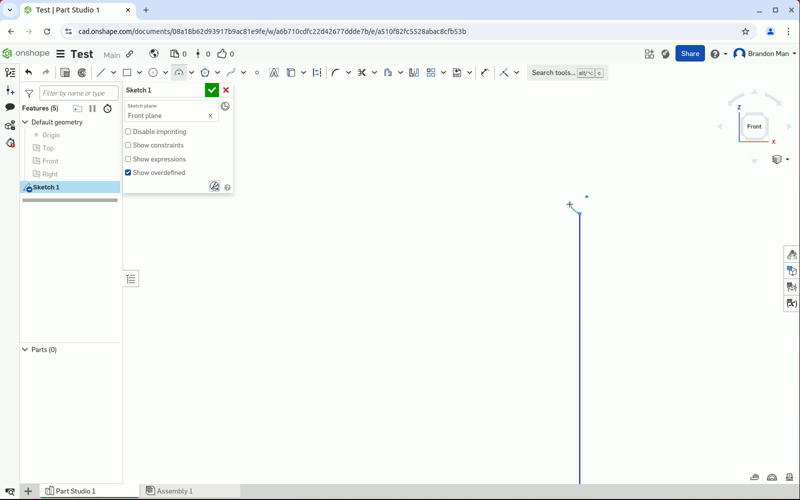
scroll(6)
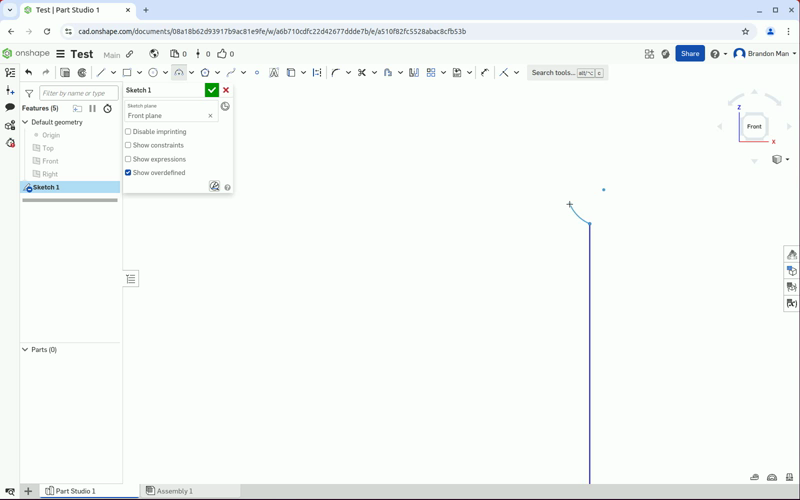
scroll(6)
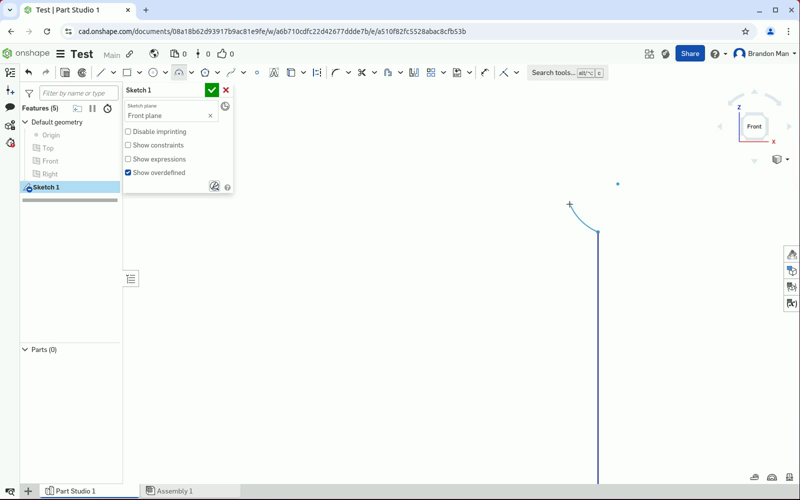
click(569, 203)
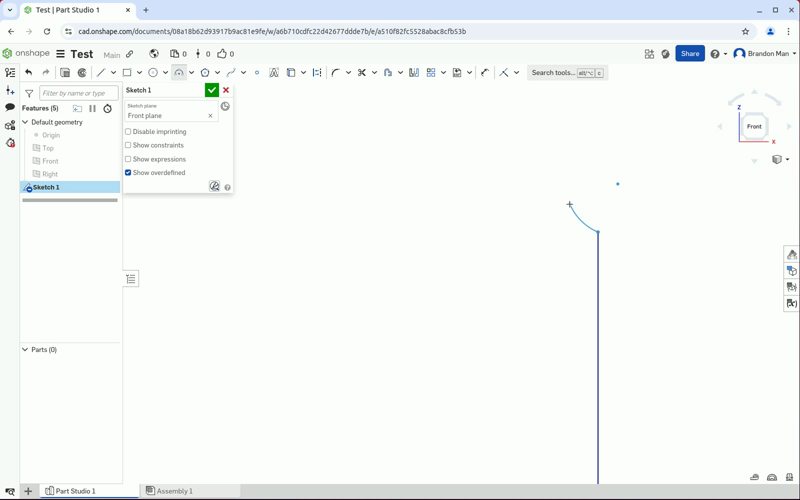
scroll(-6)
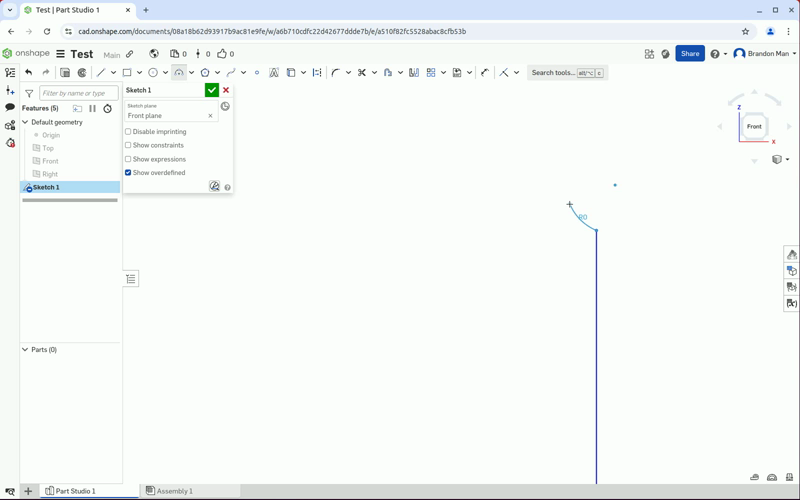
scroll(-6)
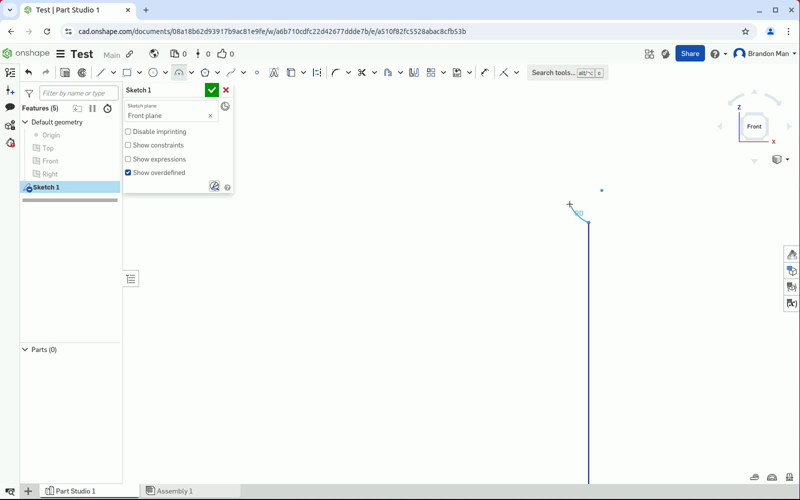
scroll(-6)
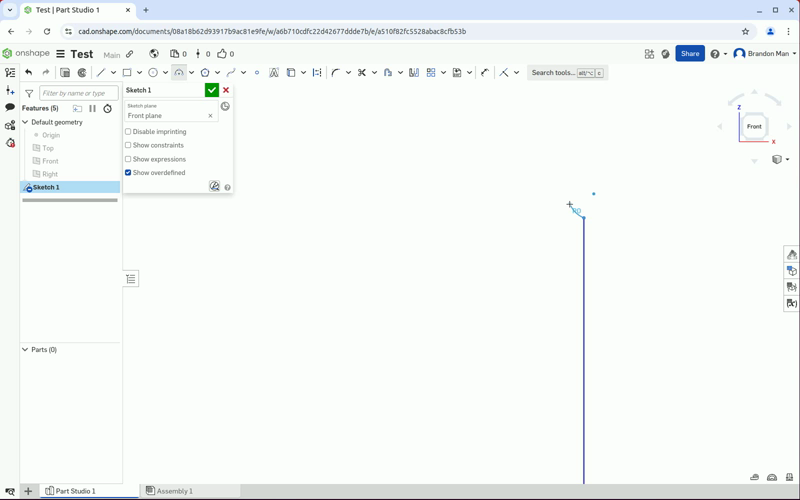
scroll(-6)
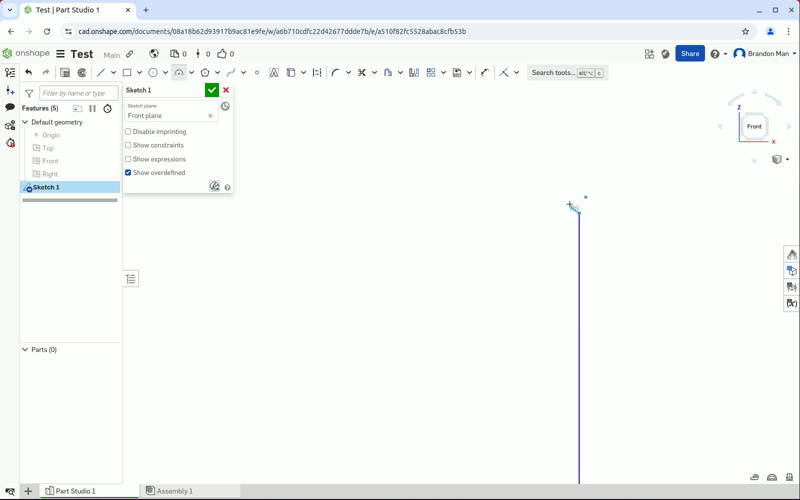
scroll(-6)
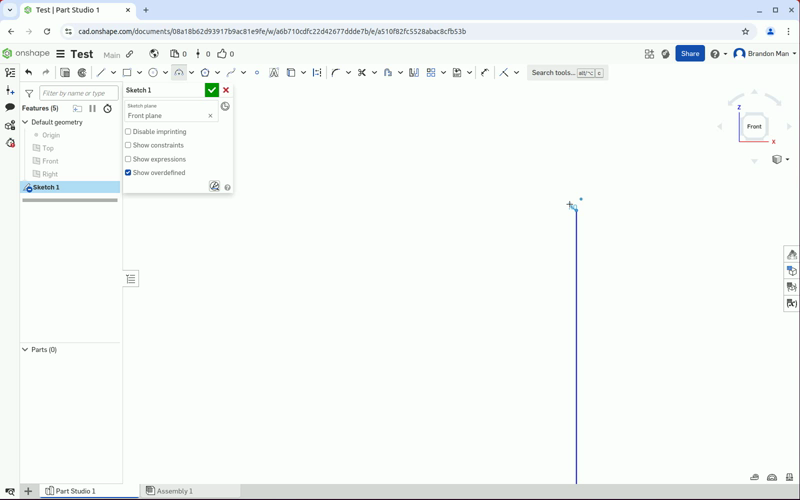
scroll(-6)
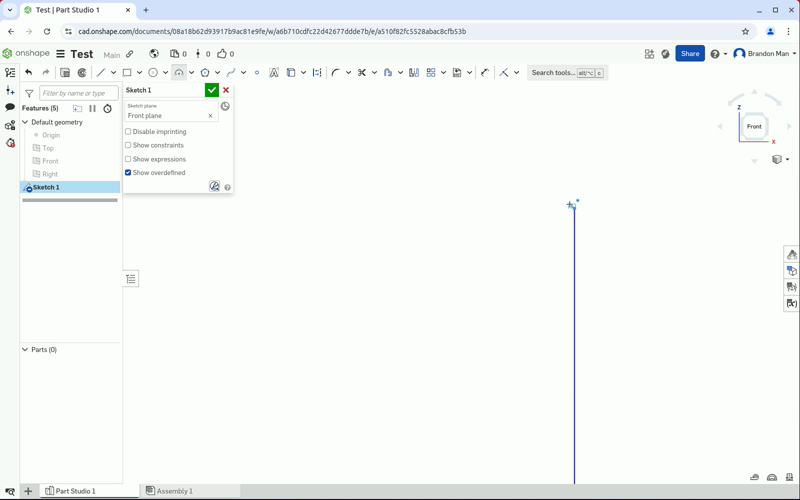
scroll(-6)
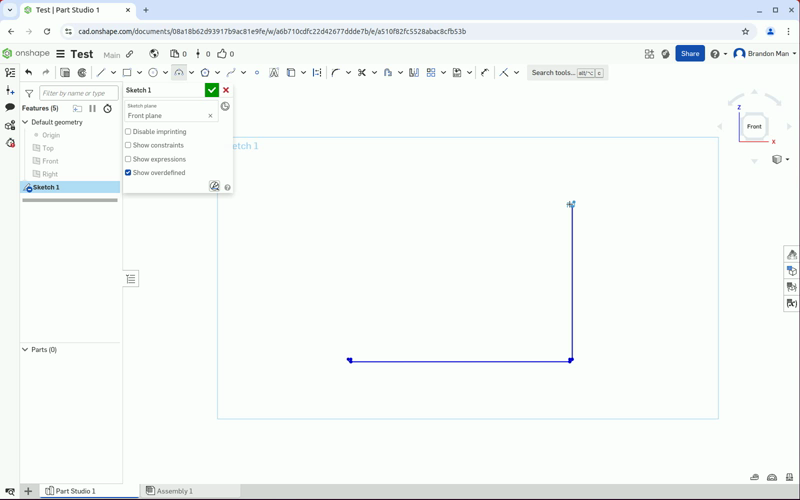
mouse_move(571, 204)
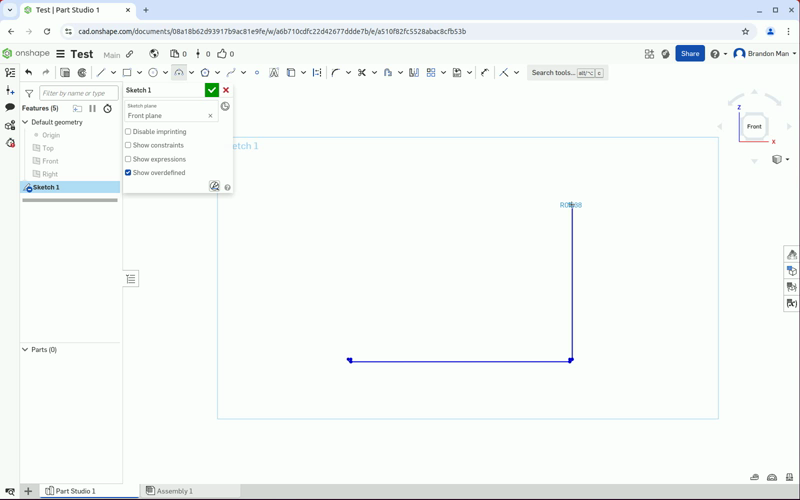
scroll(6)
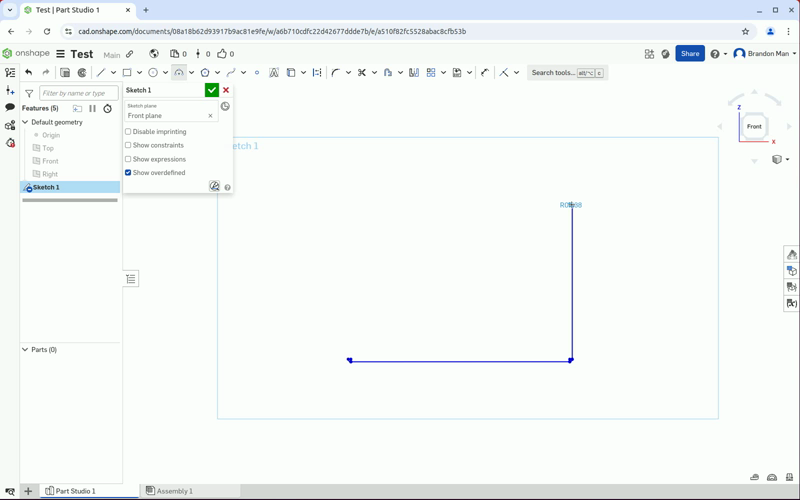
scroll(6)
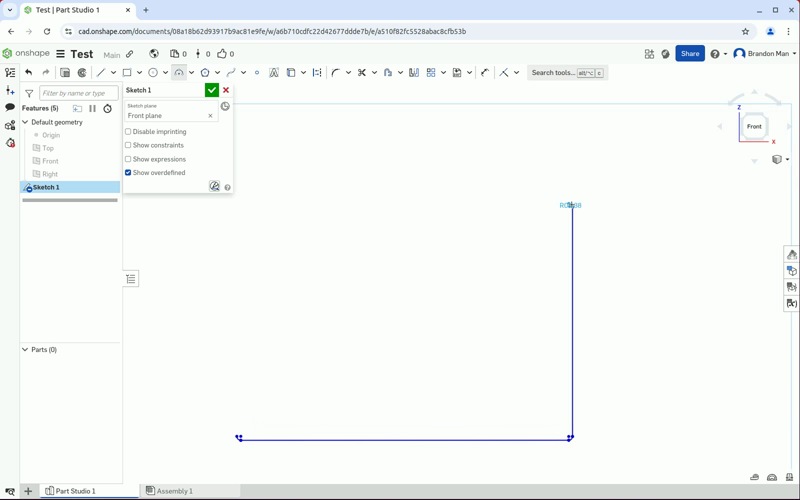
scroll(6)
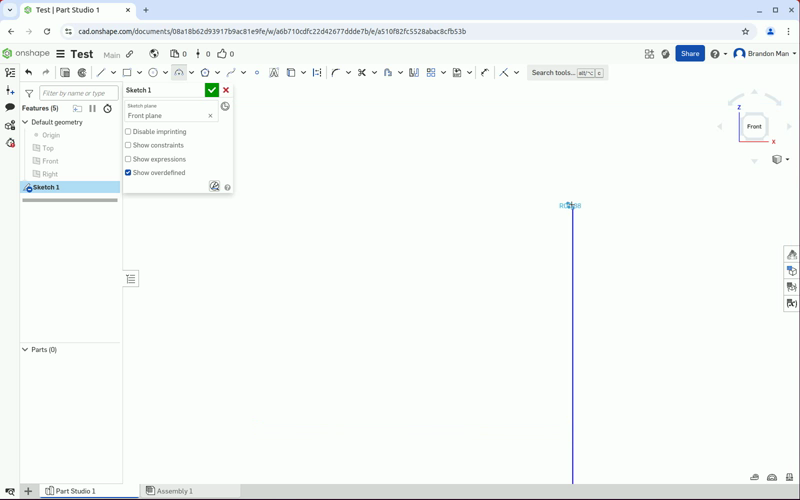
scroll(6)
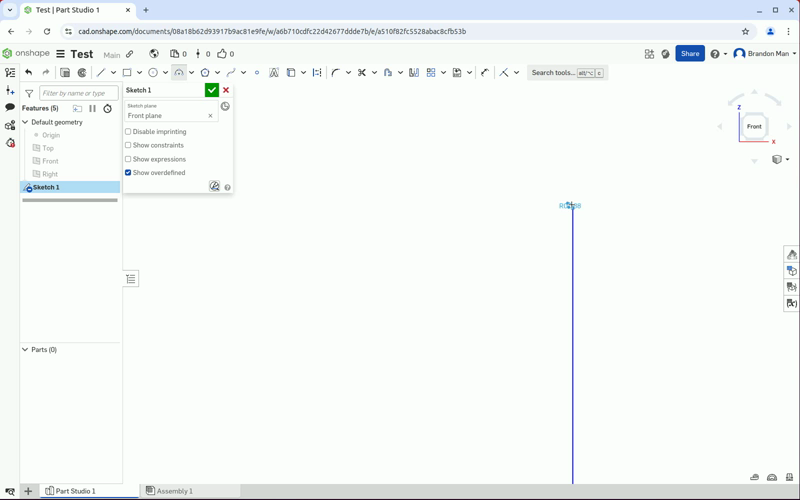
scroll(6)
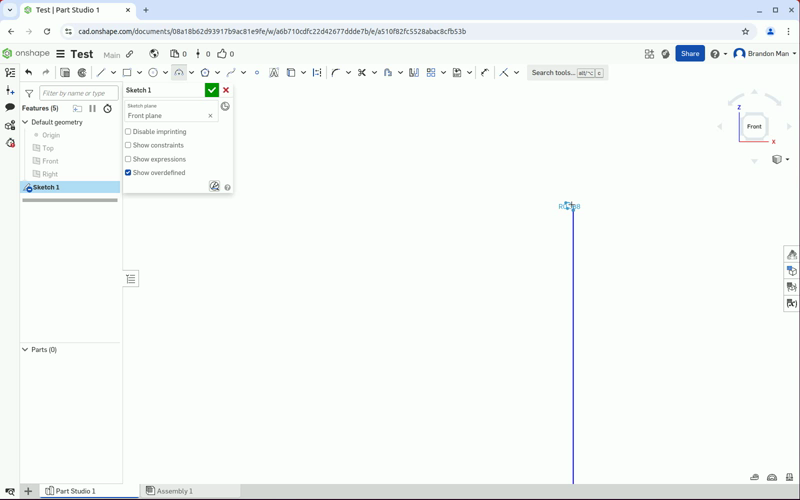
scroll(6)
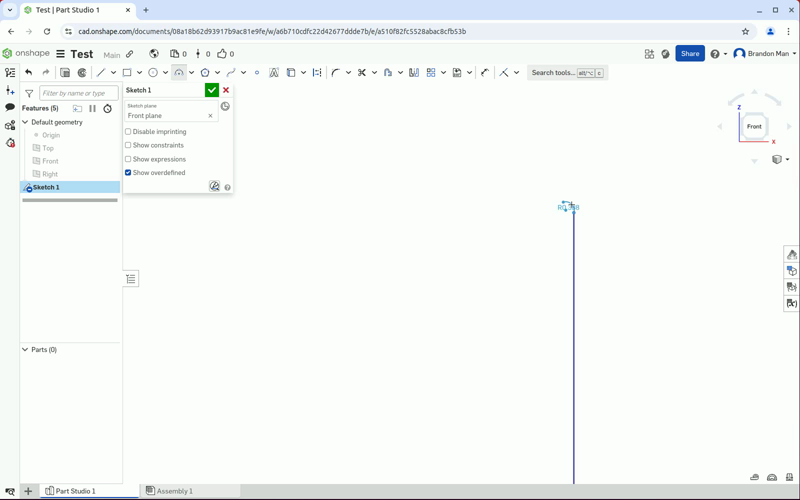
scroll(6)
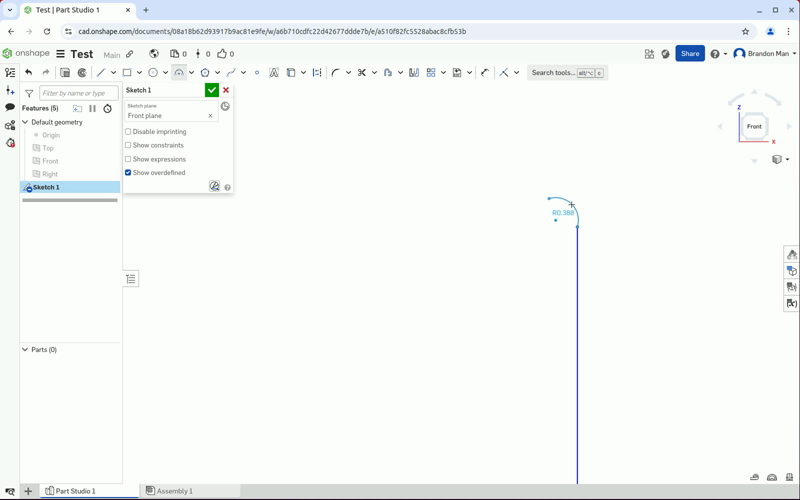
click(571, 204)
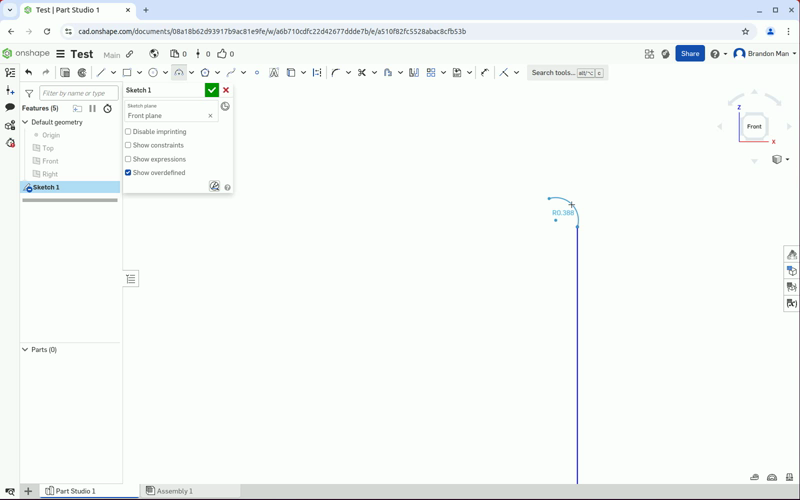
scroll(-6)
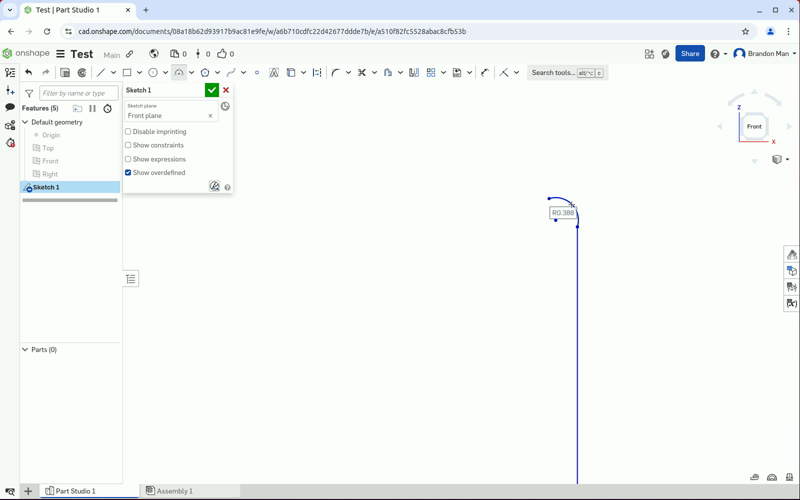
scroll(-6)
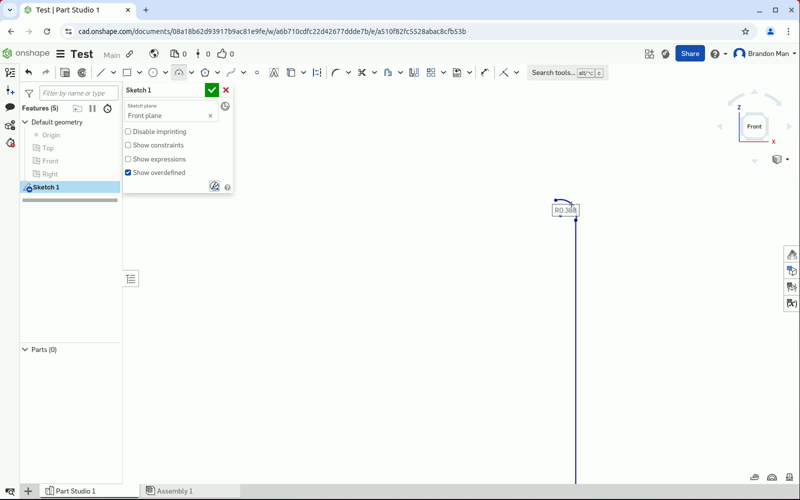
scroll(-6)
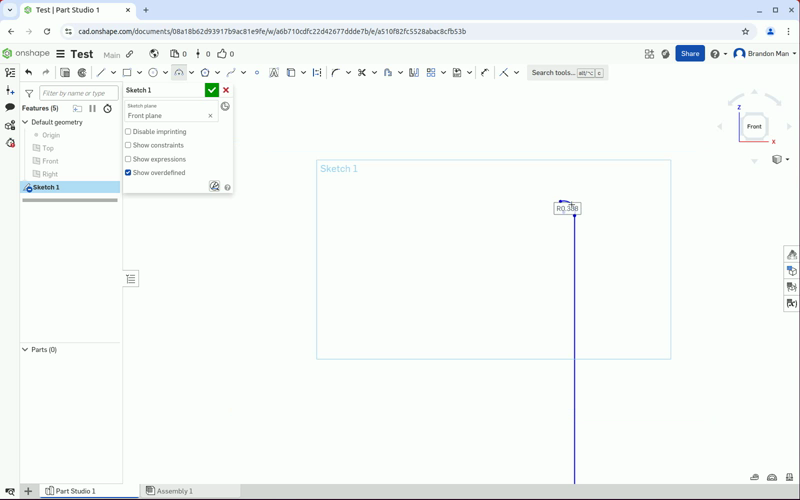
scroll(-6)
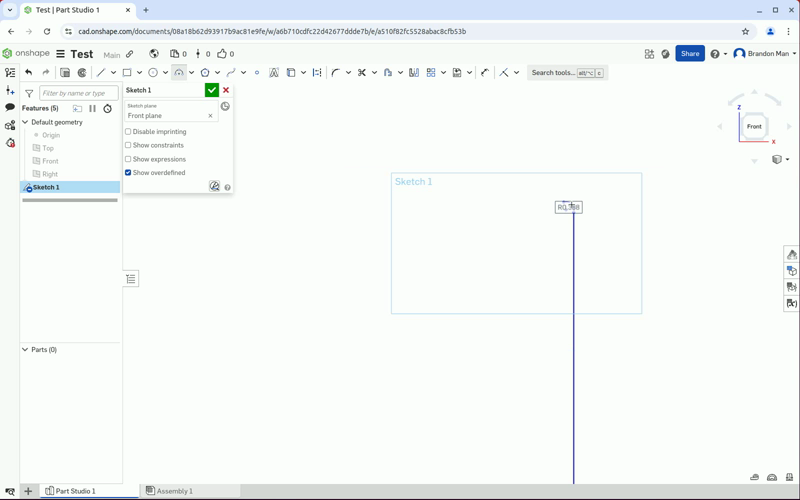
scroll(-6)
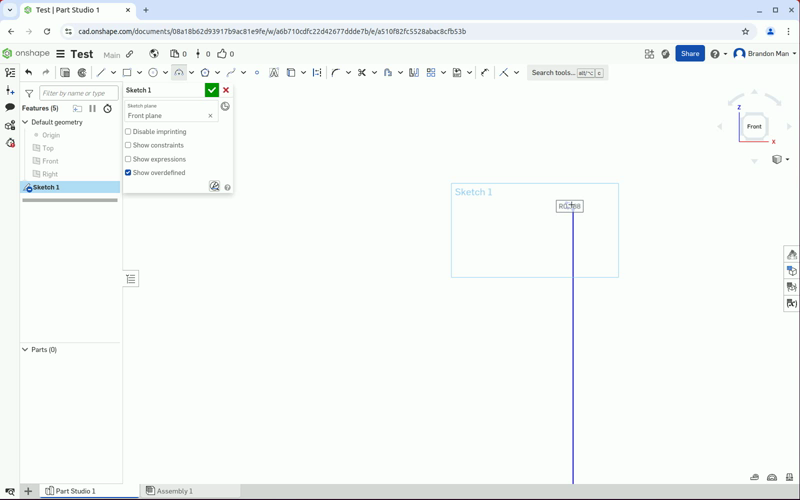
scroll(-6)
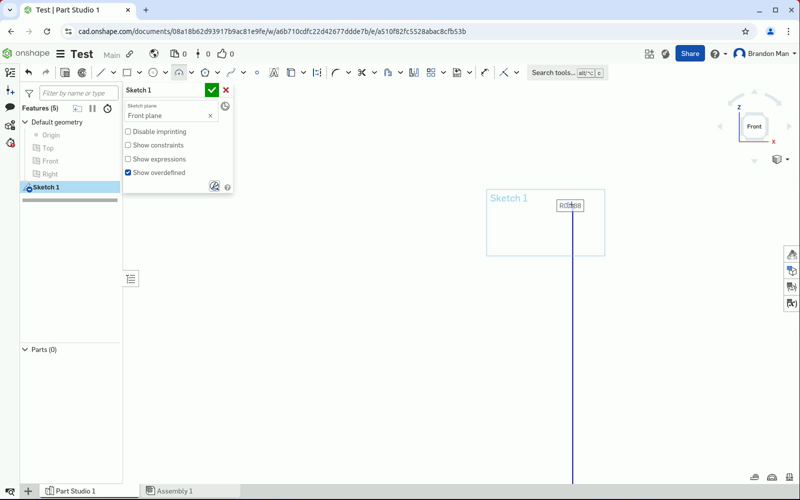
scroll(-6)
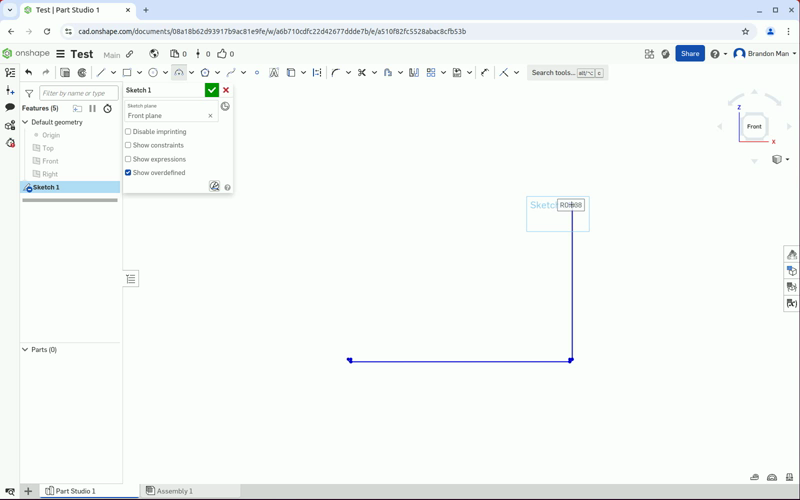
key_up(shift)
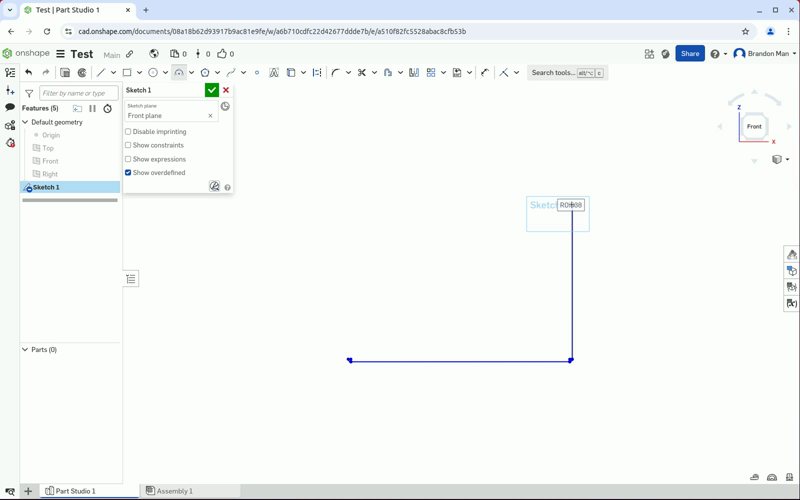
key(esc)
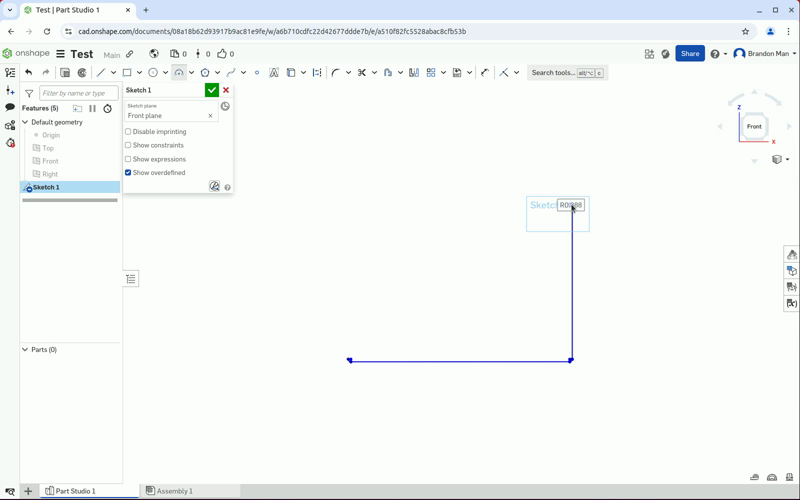
key(l)
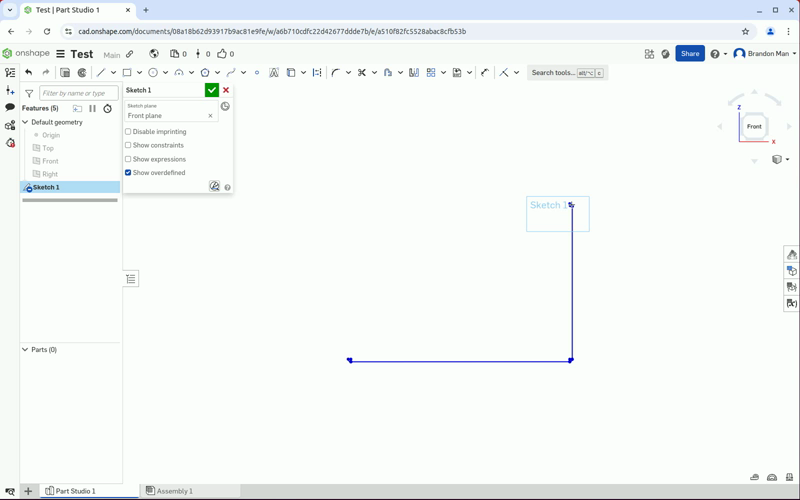
mouse_move(569, 203)
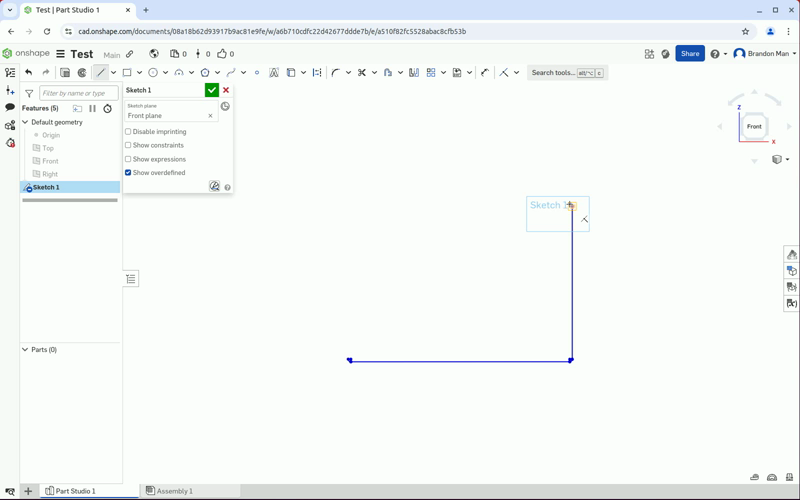
scroll(6)
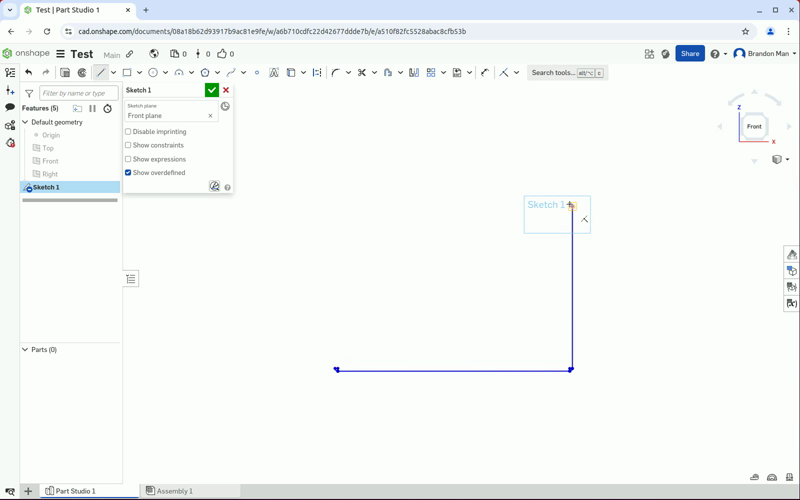
scroll(6)
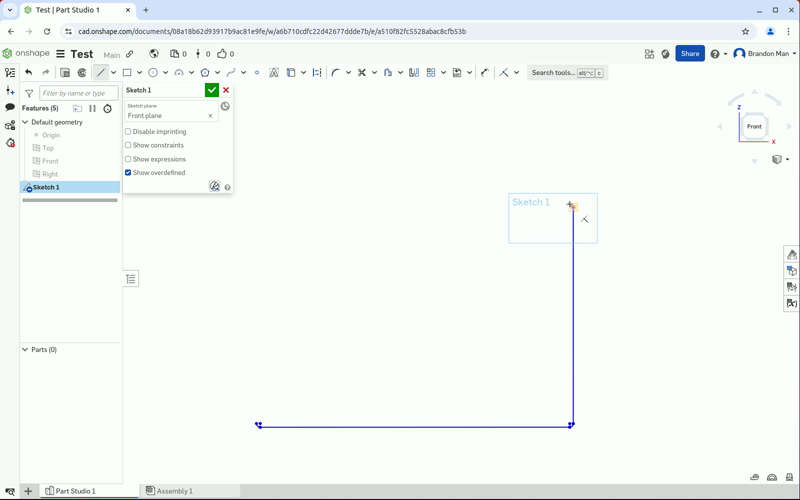
scroll(6)
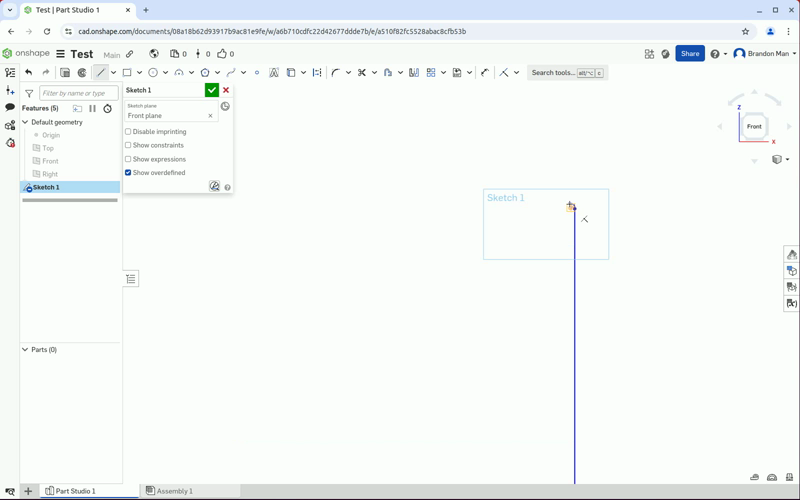
scroll(6)
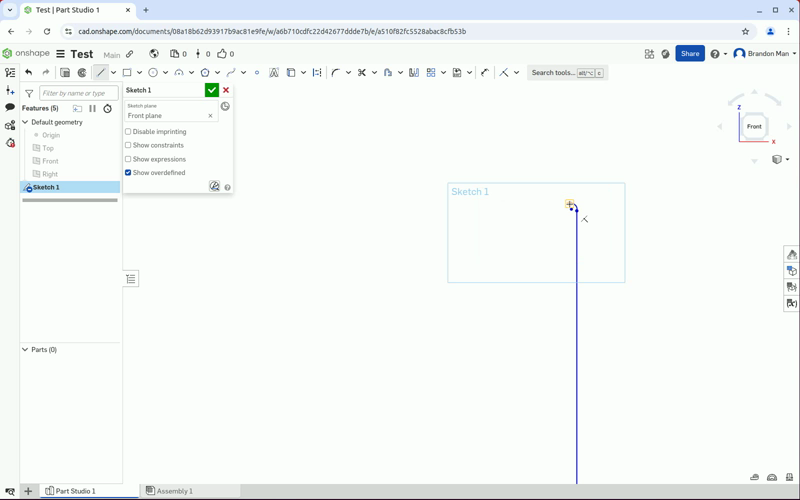
scroll(6)
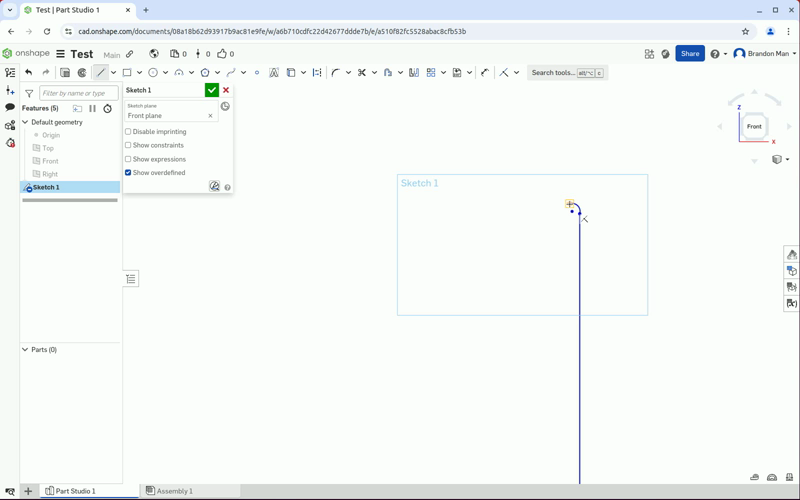
scroll(6)
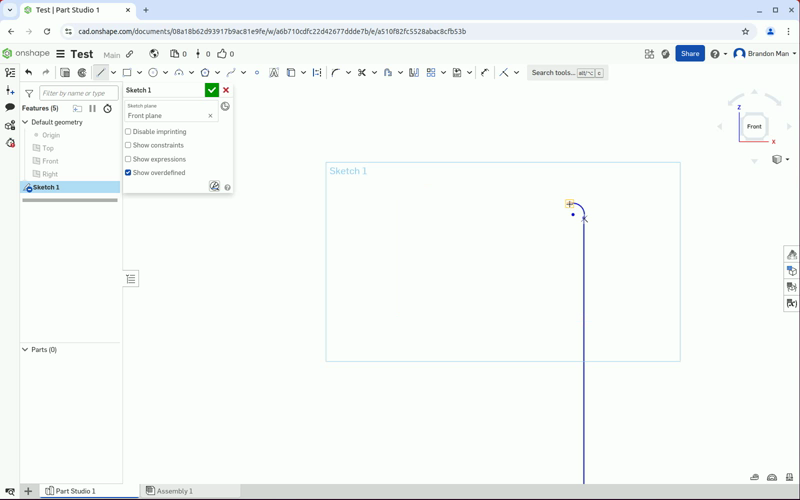
scroll(6)
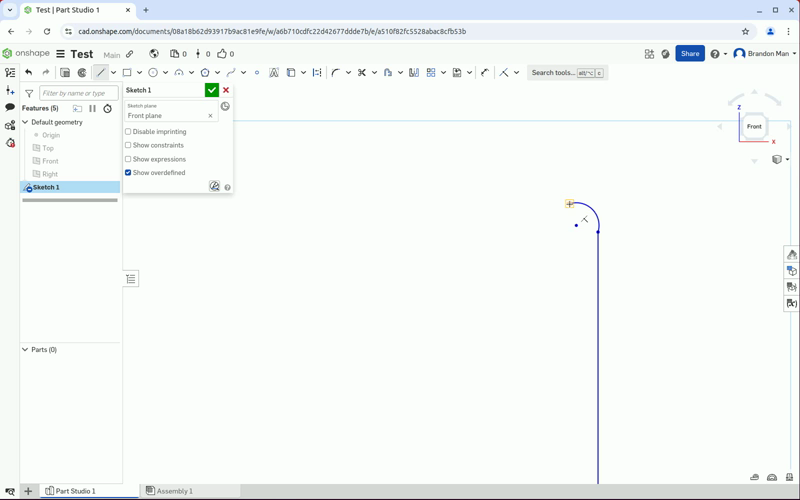
click(569, 203)
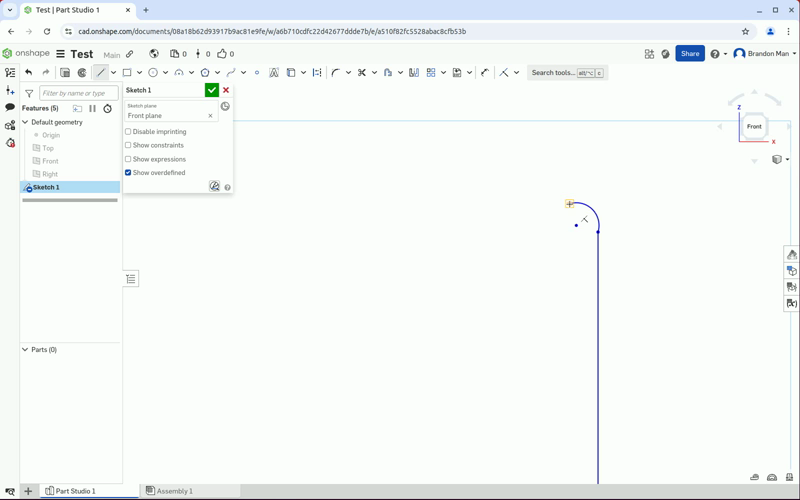
scroll(-6)
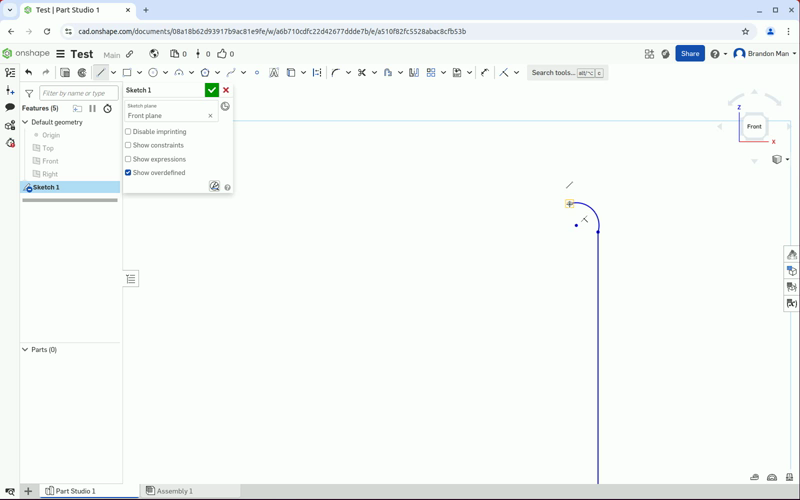
scroll(-6)
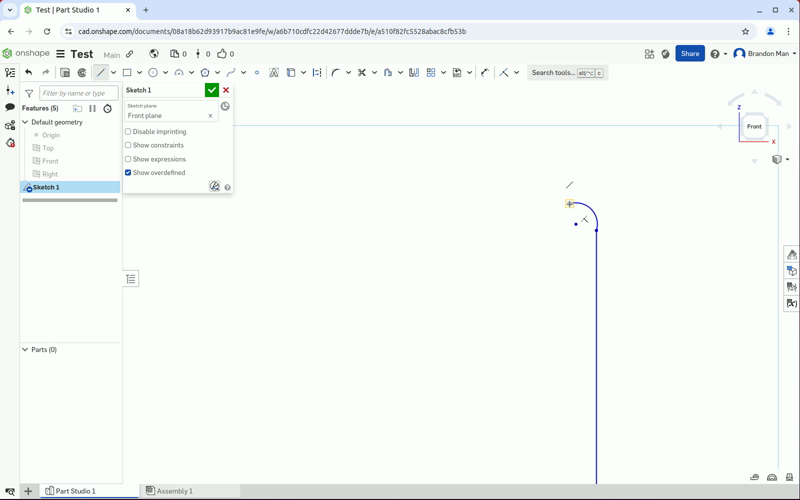
scroll(-6)
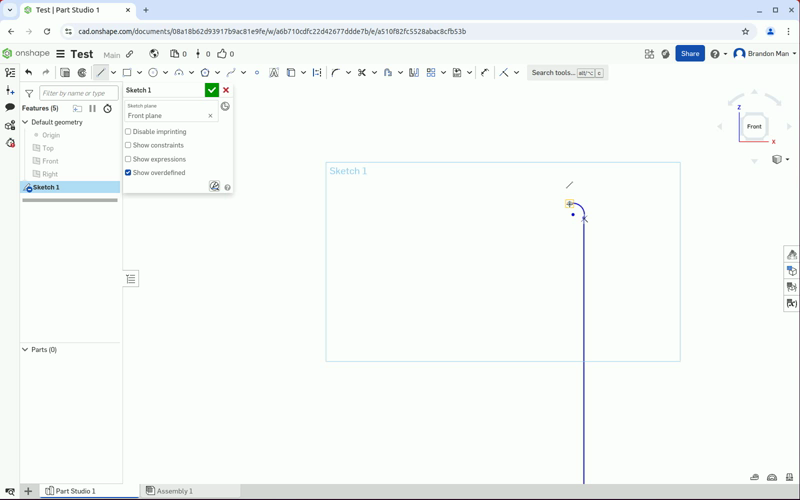
scroll(-6)
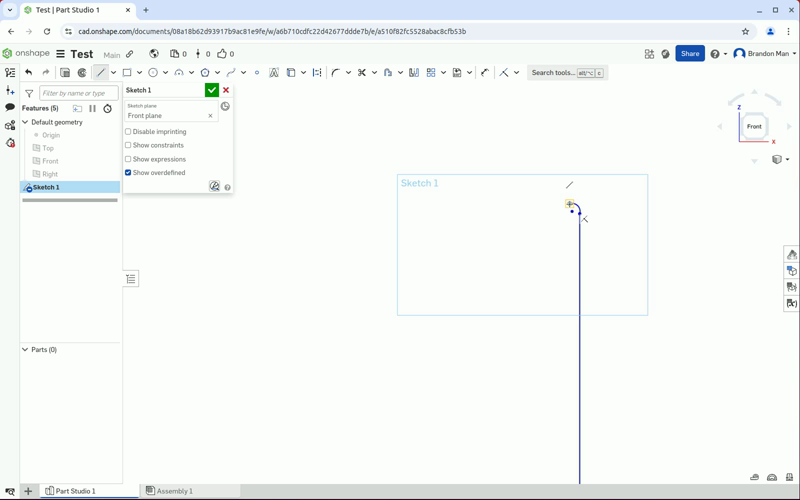
scroll(-6)
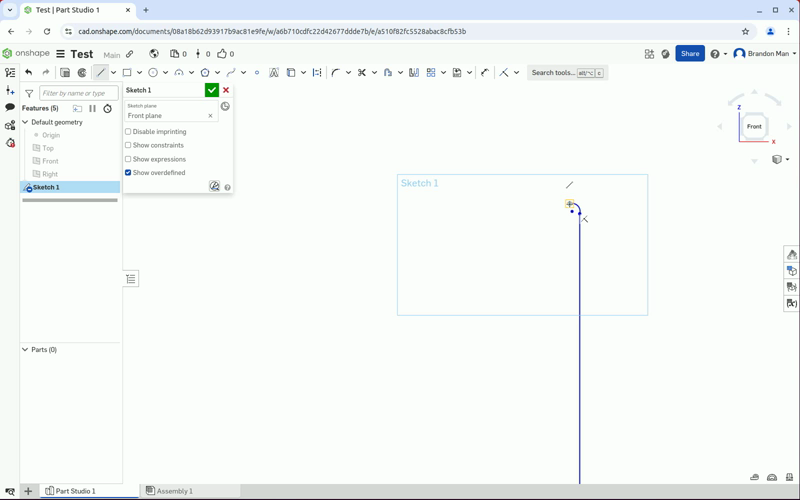
scroll(-6)
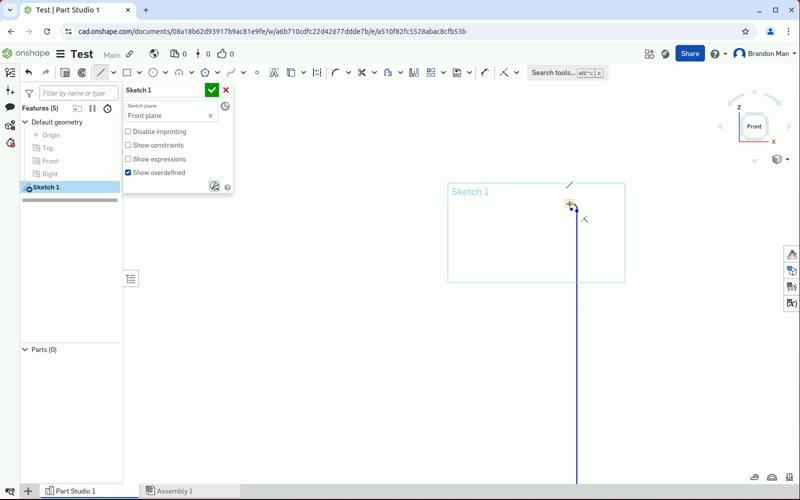
scroll(-6)
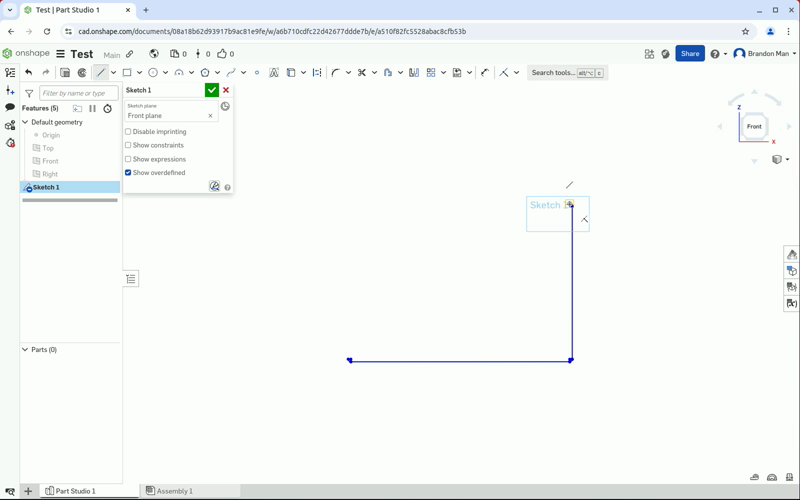
key_down(shift)
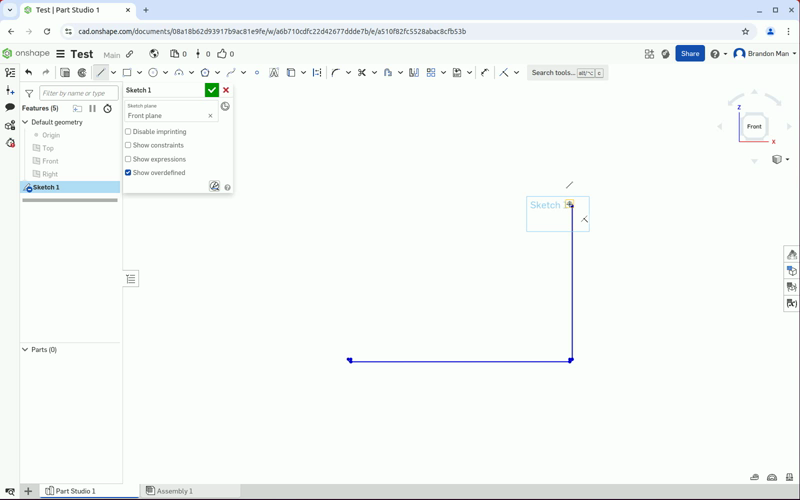
mouse_move(350, 203)
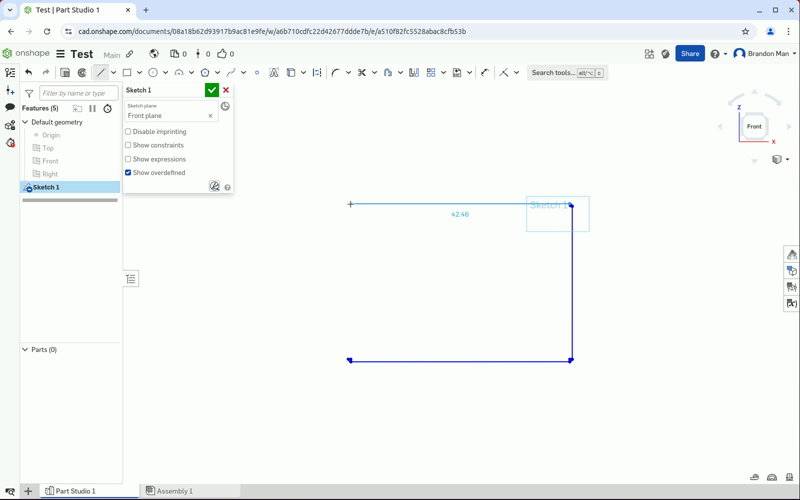
click(350, 203)
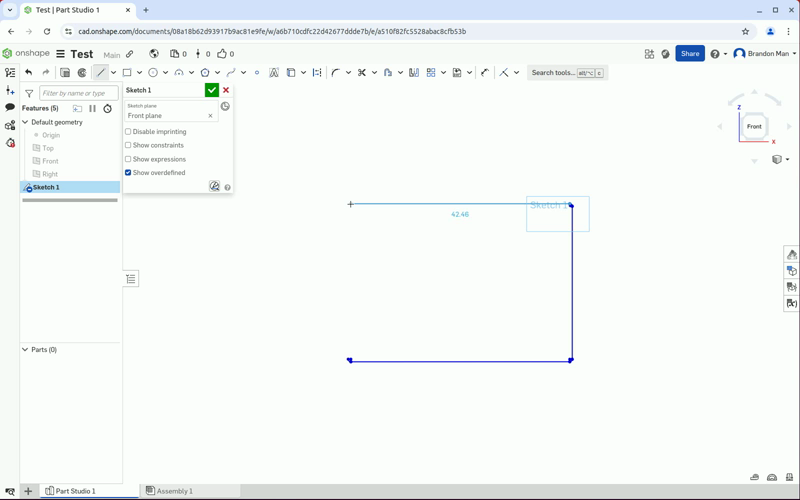
key_up(shift)
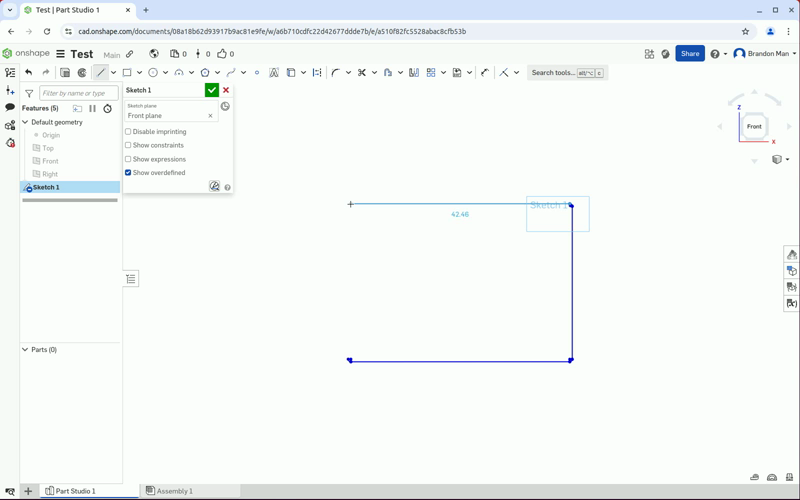
key(esc)
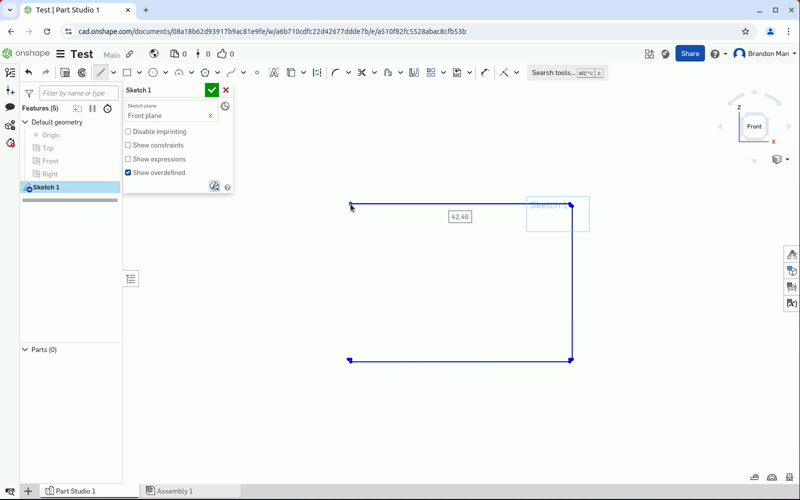
key(a)
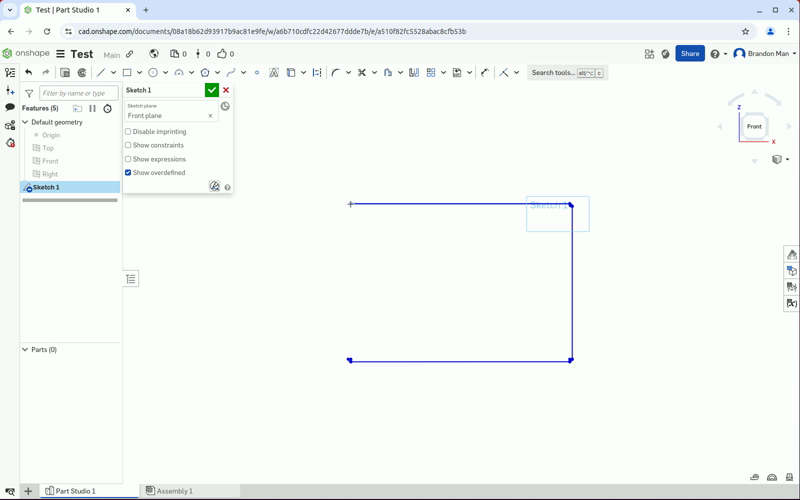
mouse_move(350, 203)
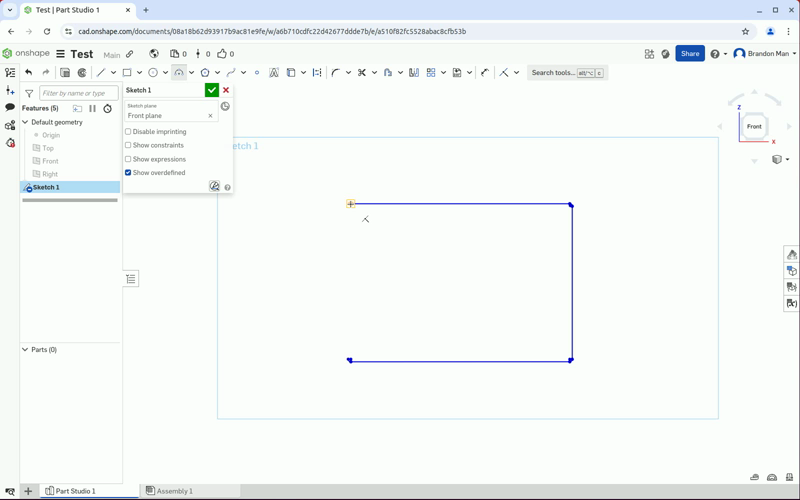
click(350, 203)
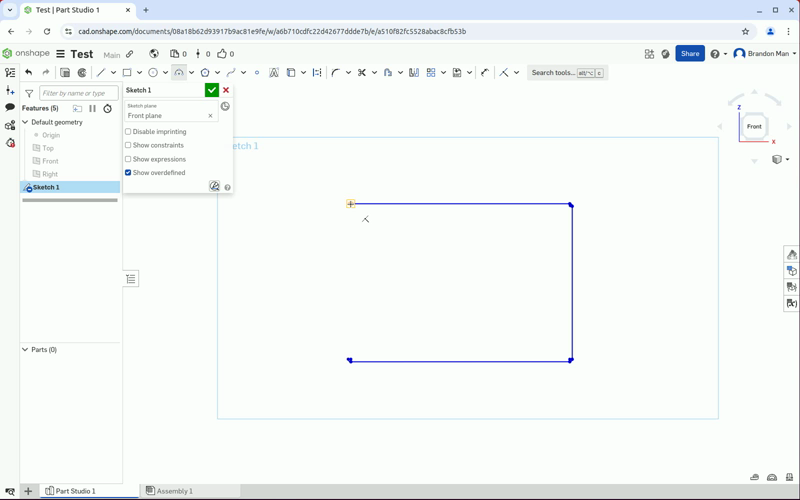
key_down(shift)
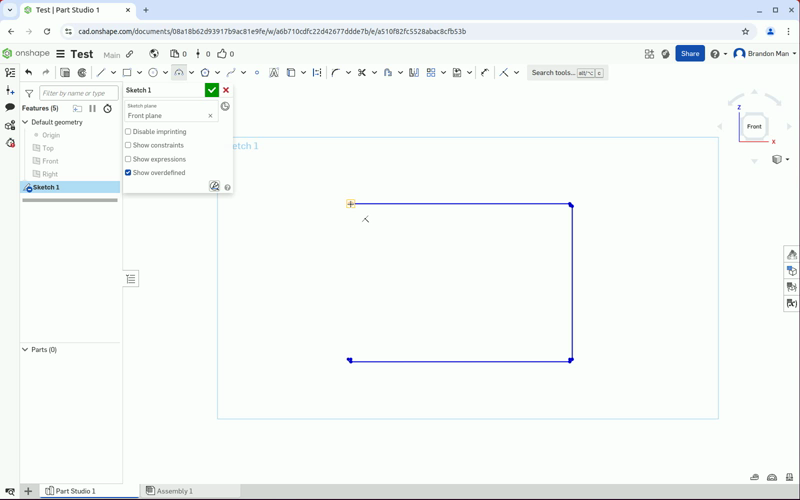
mouse_move(348, 206)
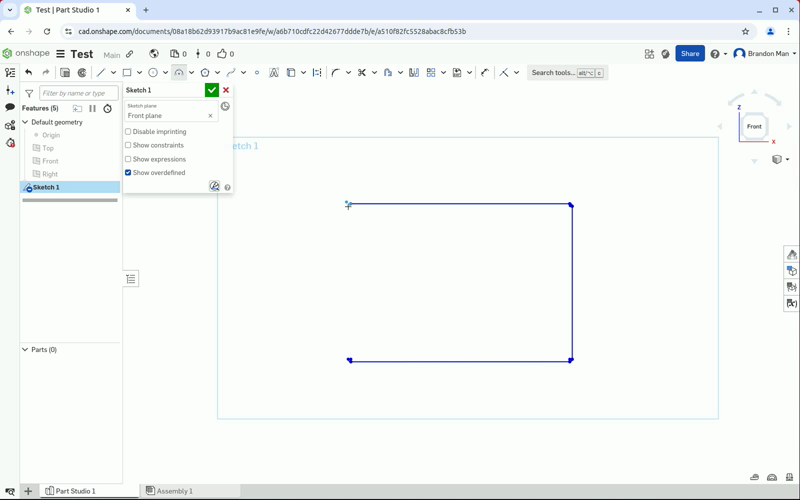
scroll(6)
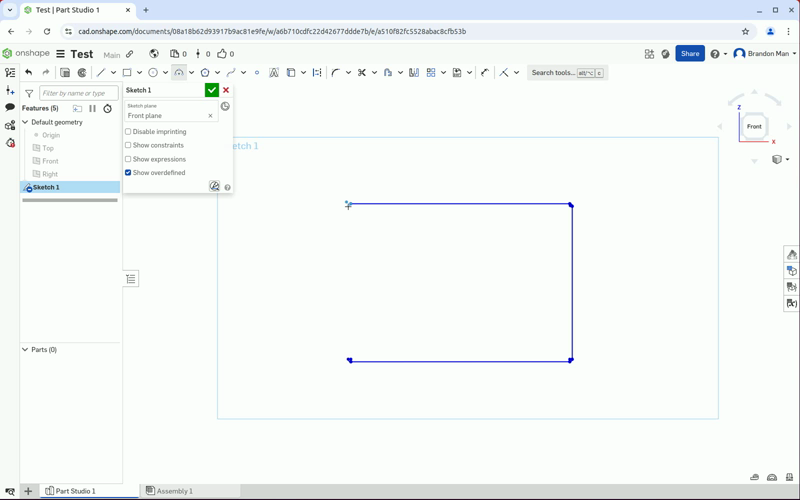
scroll(6)
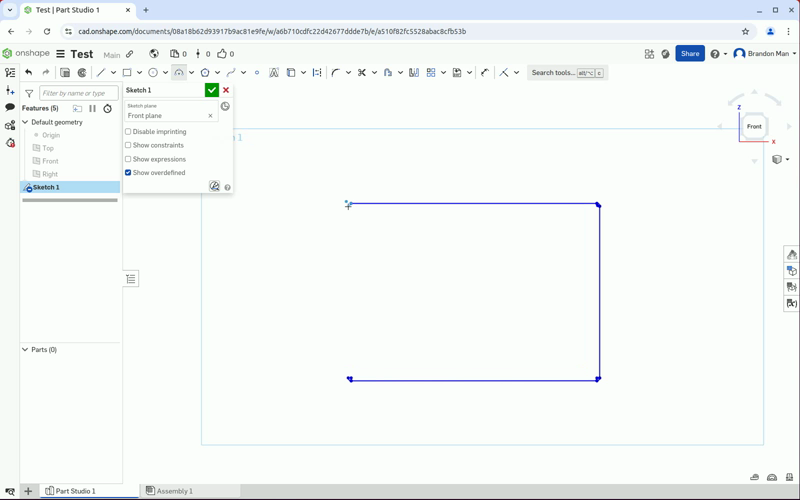
scroll(6)
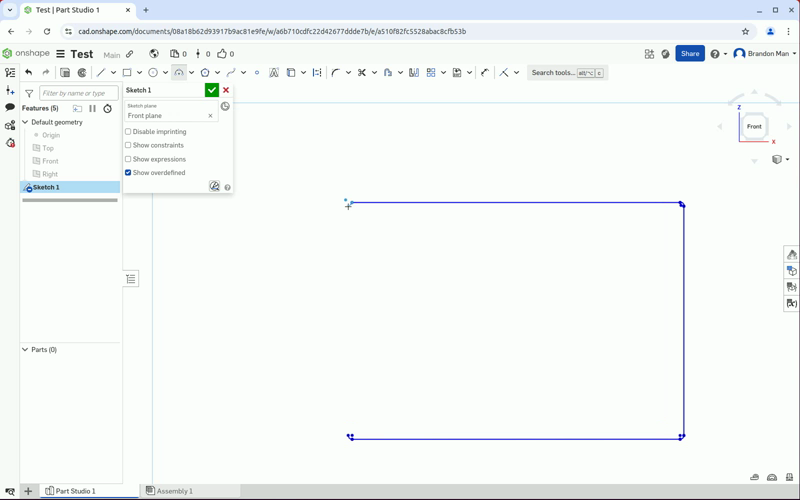
scroll(6)
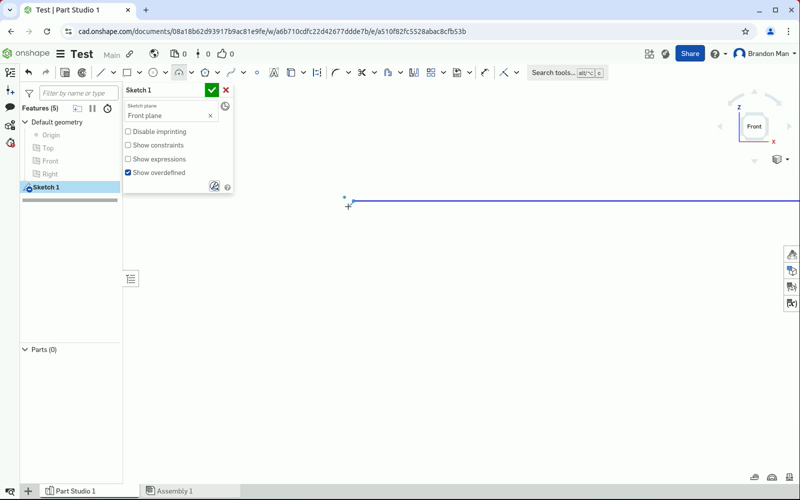
scroll(6)
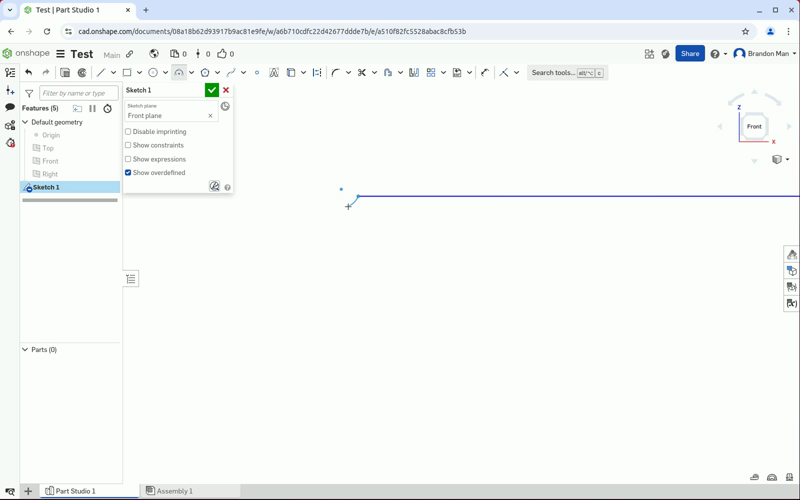
scroll(6)
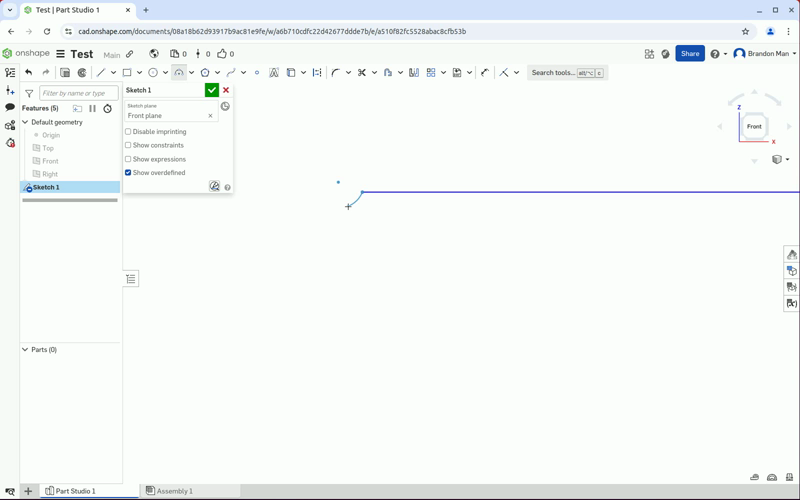
scroll(6)
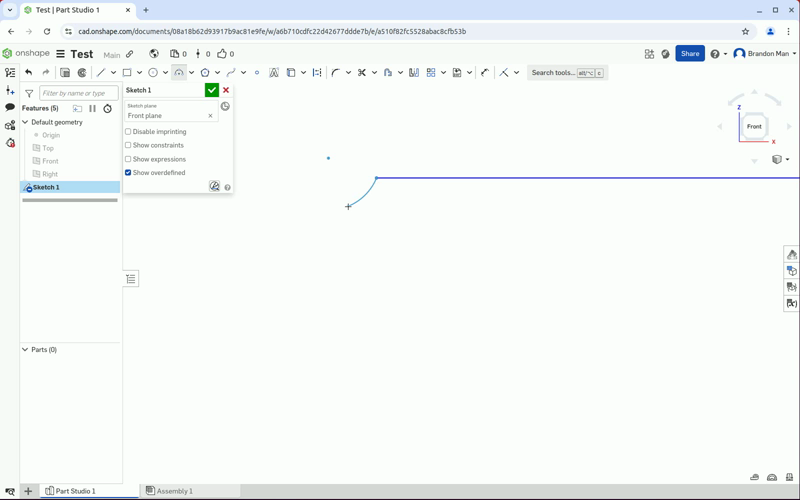
click(348, 206)
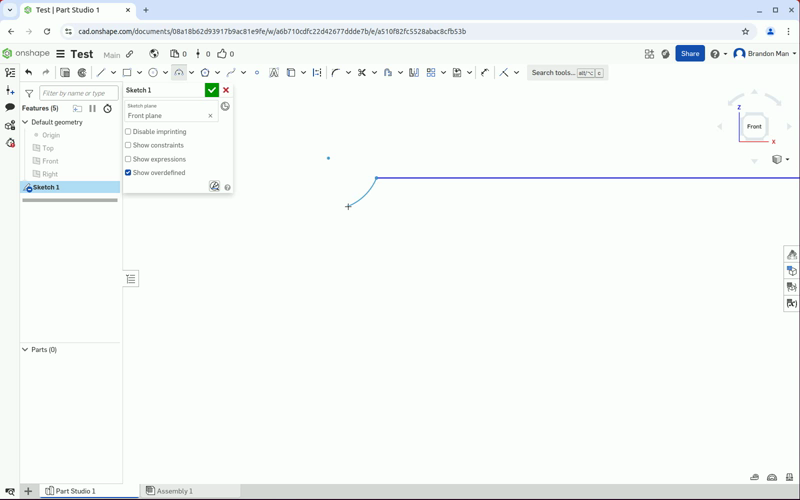
scroll(-6)
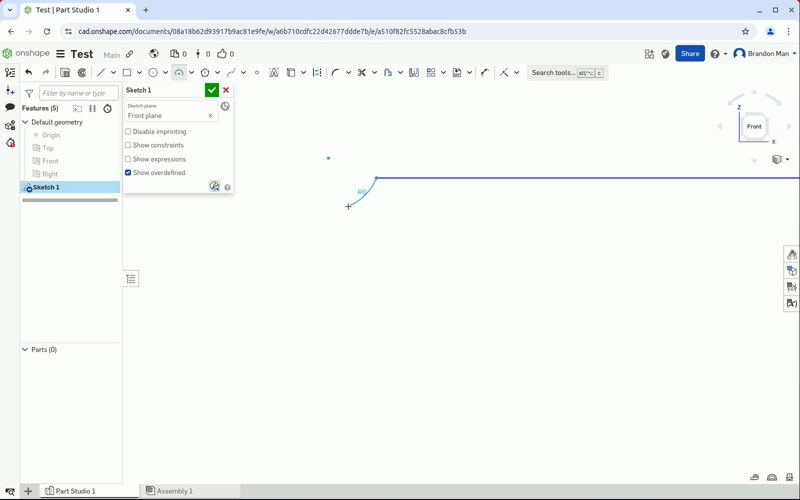
scroll(-6)
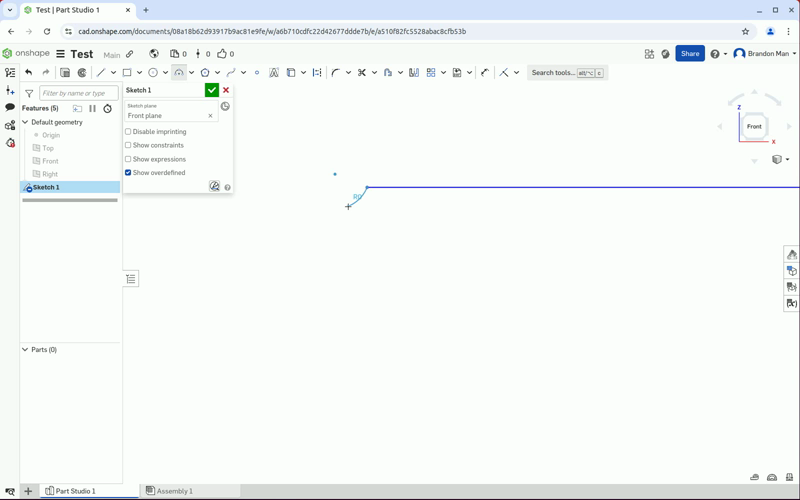
scroll(-6)
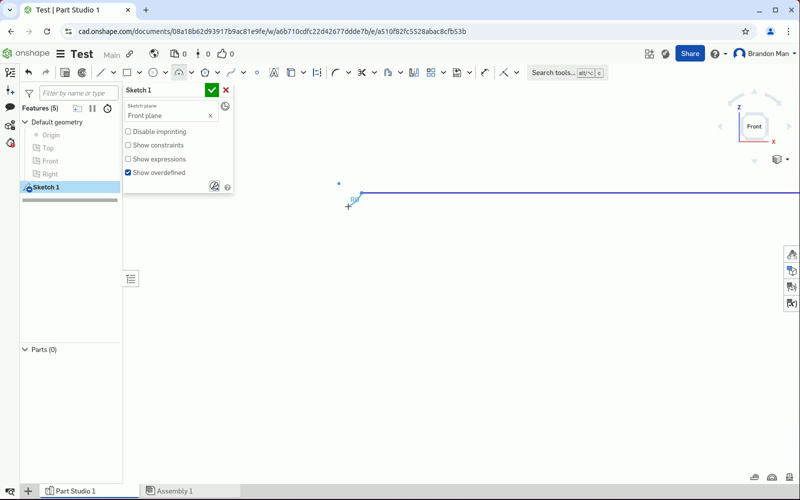
scroll(-6)
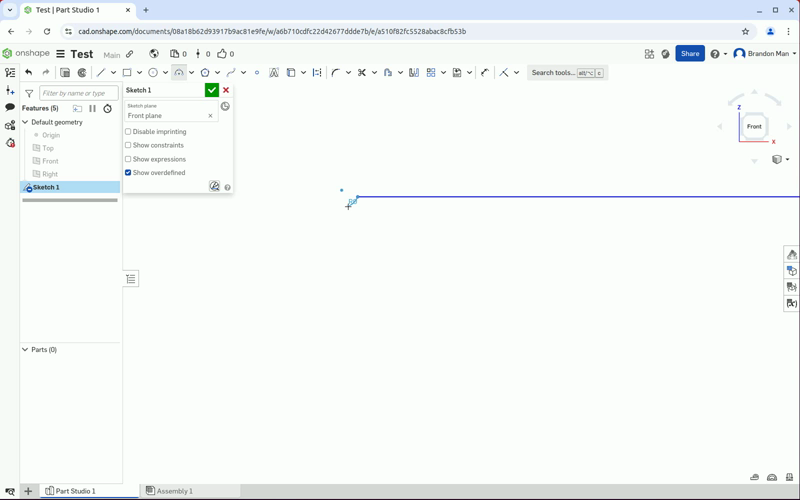
scroll(-6)
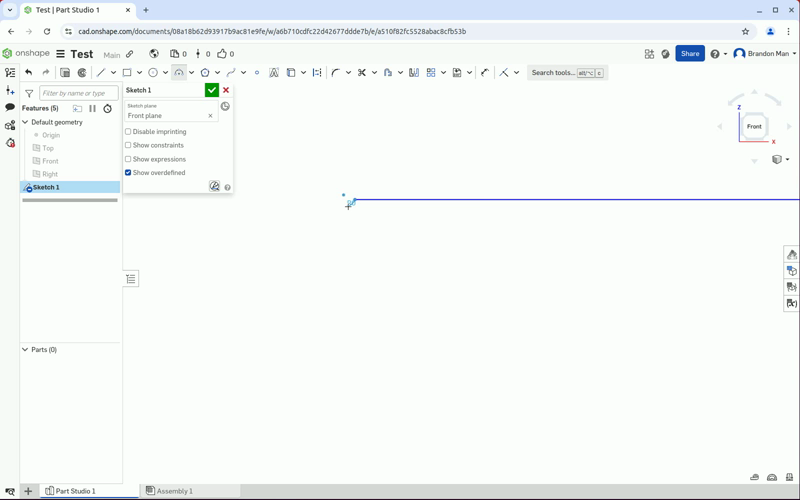
scroll(-6)
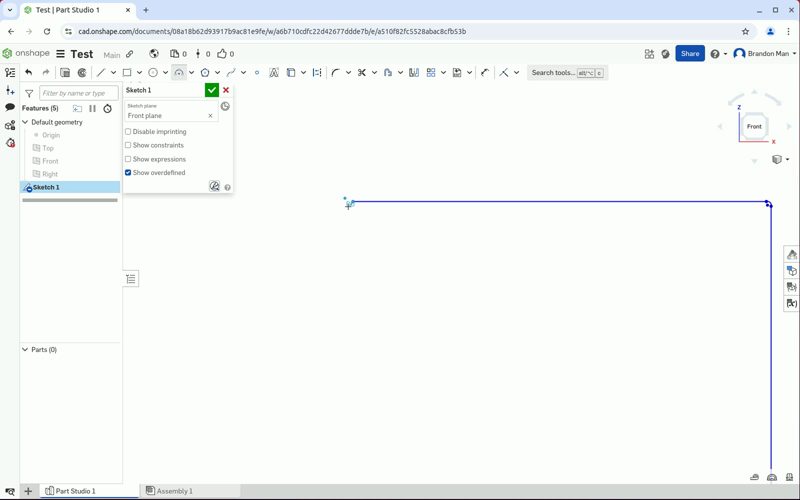
scroll(-6)
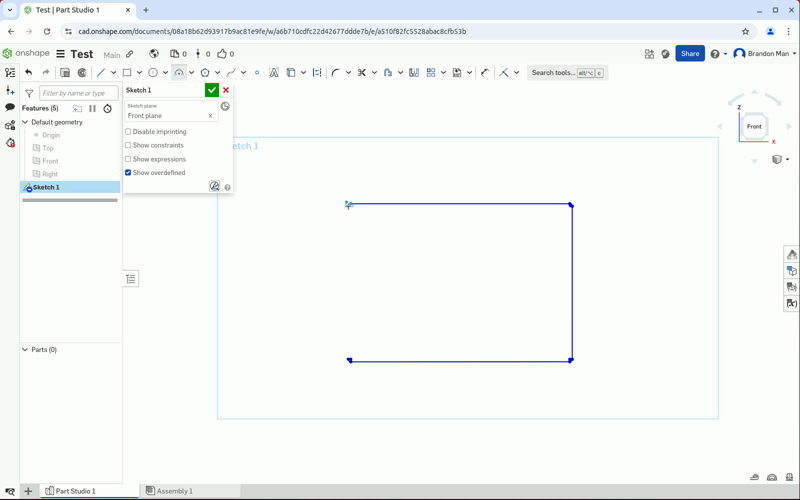
mouse_move(348, 204)
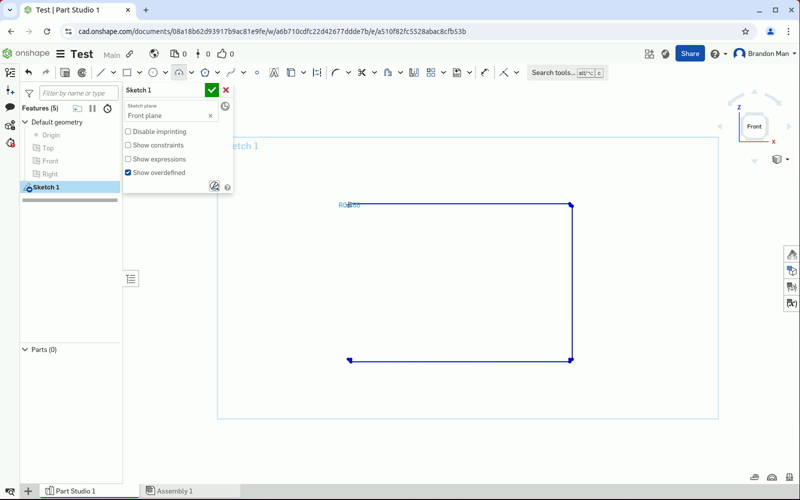
scroll(6)
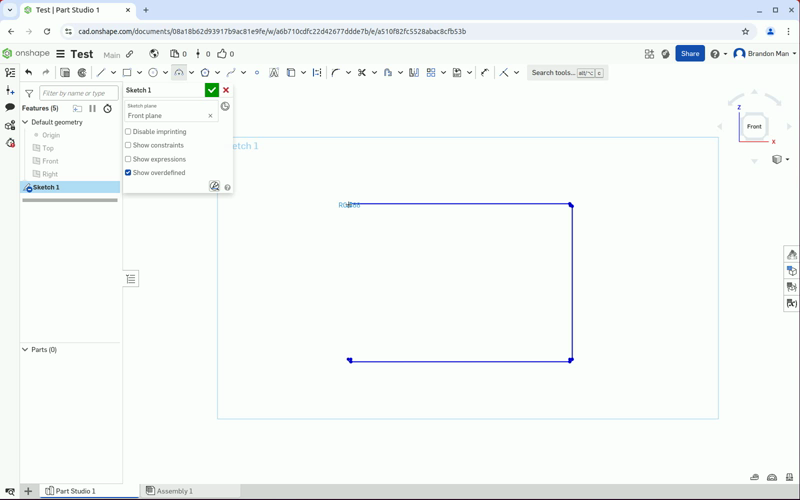
scroll(6)
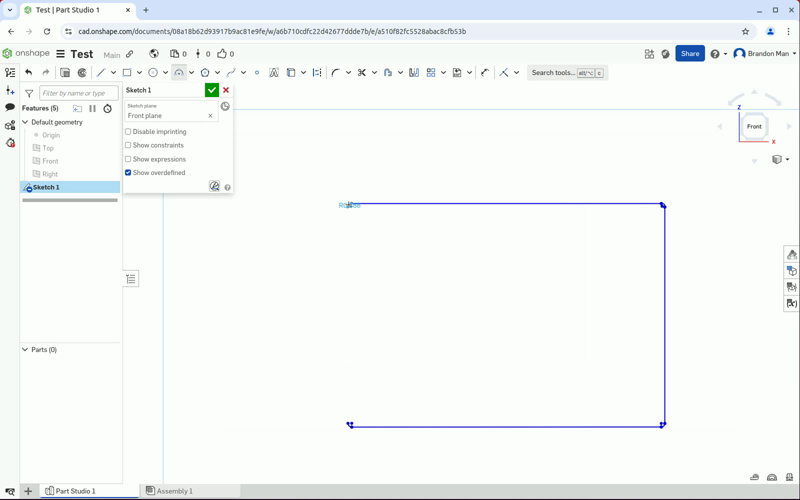
scroll(6)
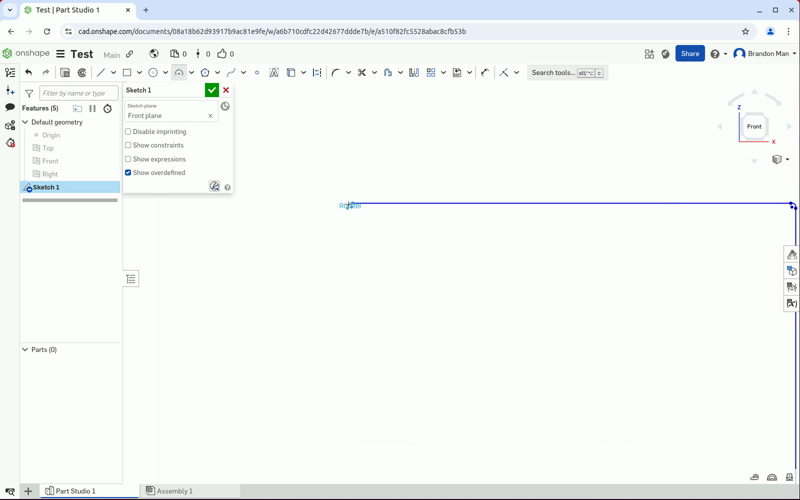
scroll(6)
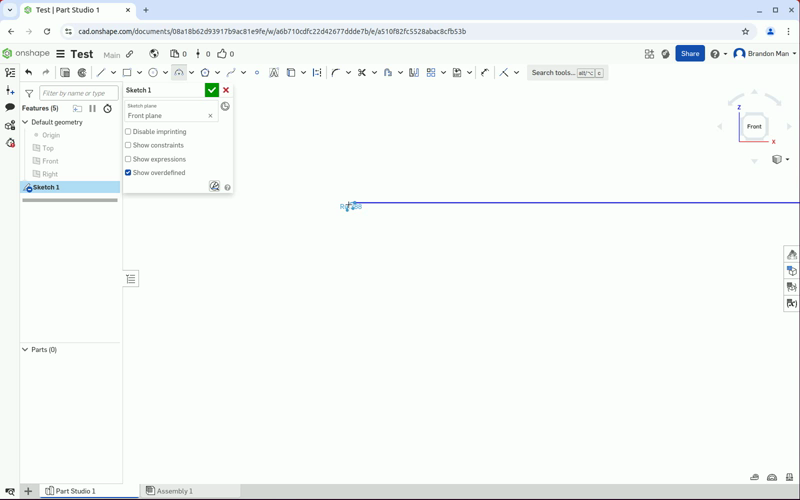
scroll(6)
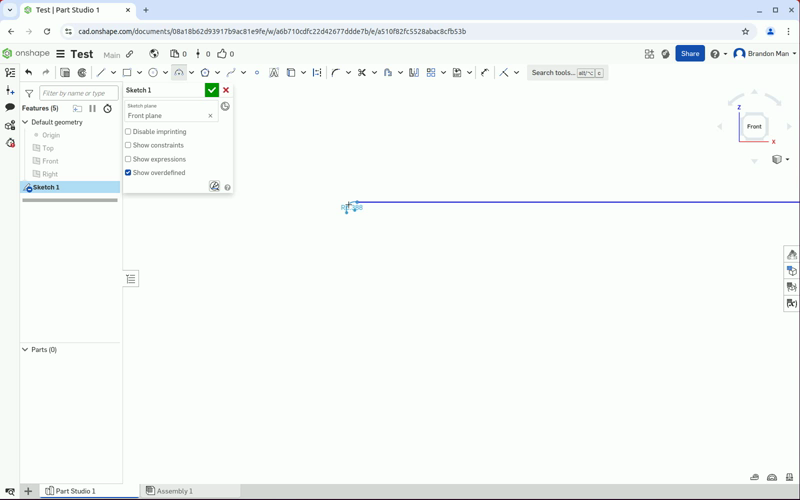
scroll(6)
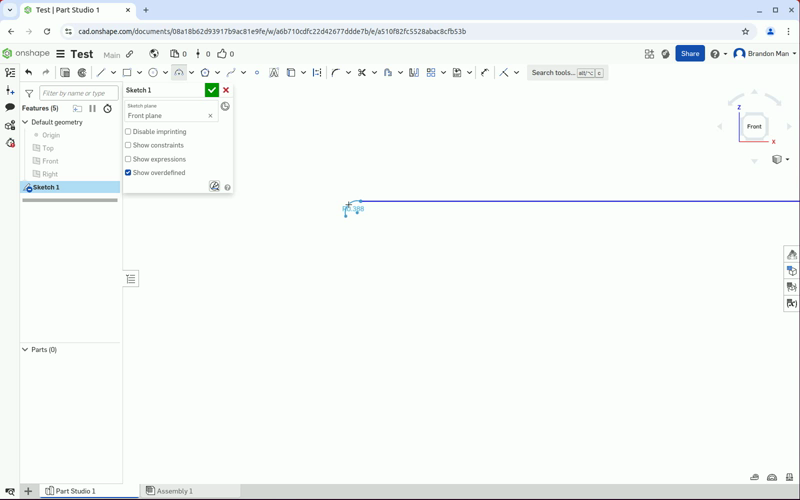
scroll(6)
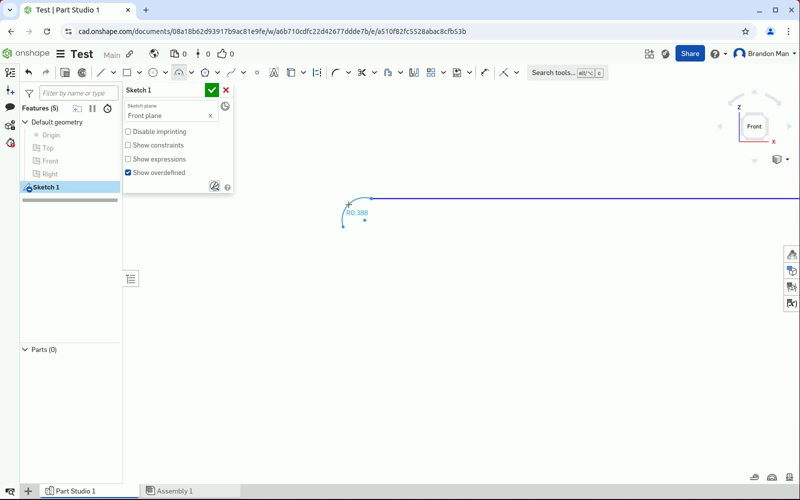
click(348, 204)
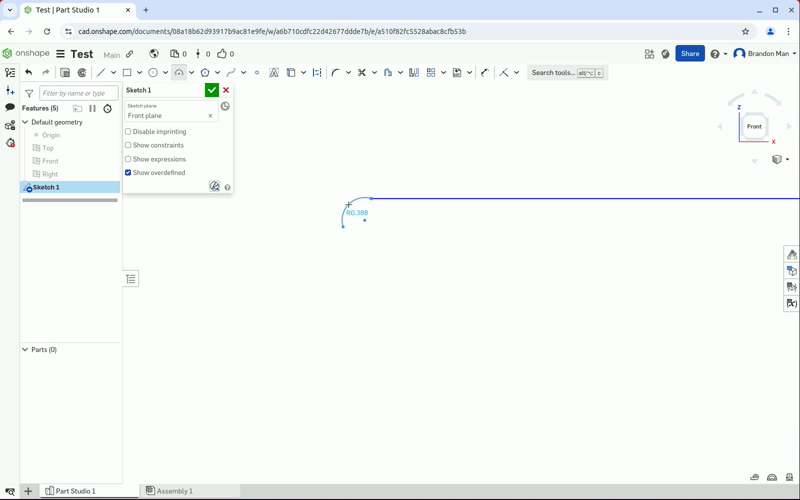
scroll(-6)
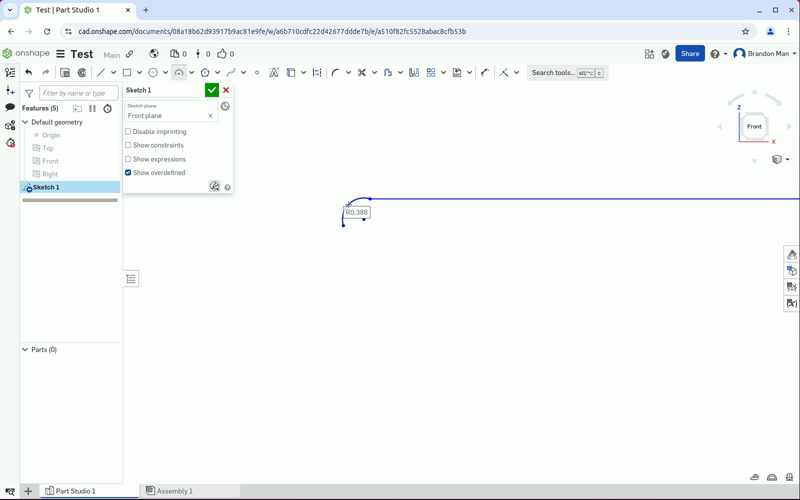
scroll(-6)
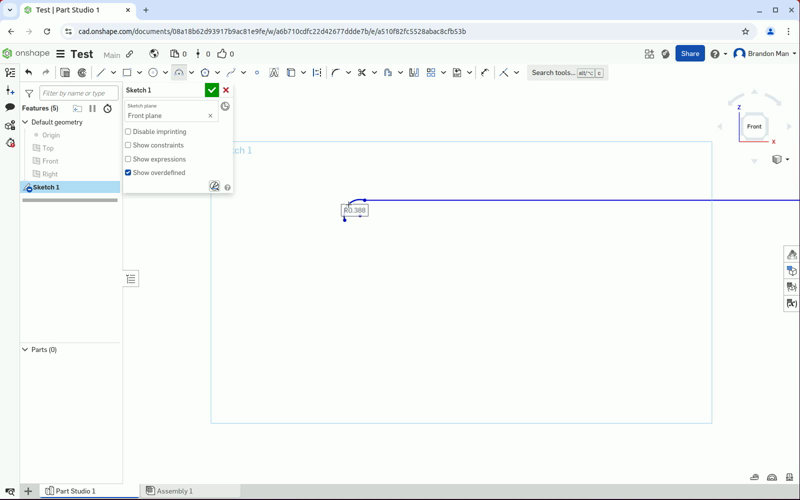
scroll(-6)
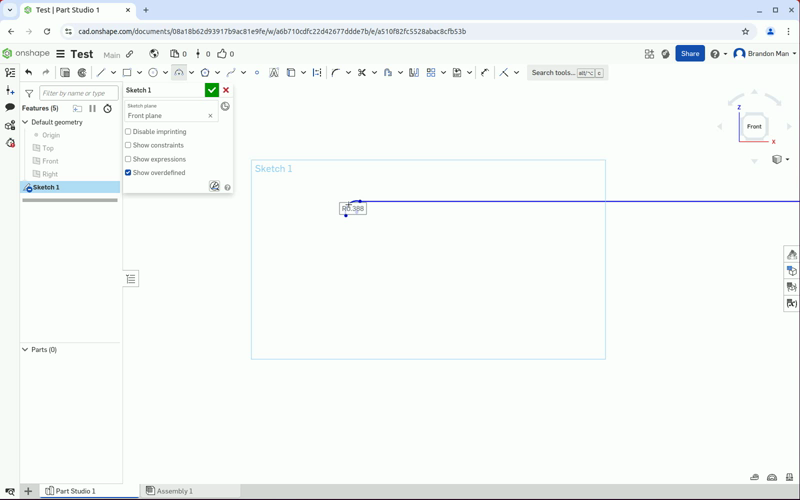
scroll(-6)
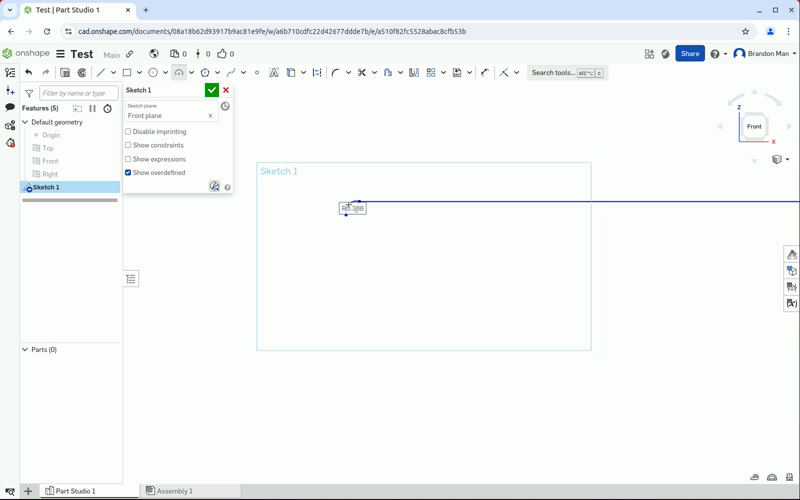
scroll(-6)
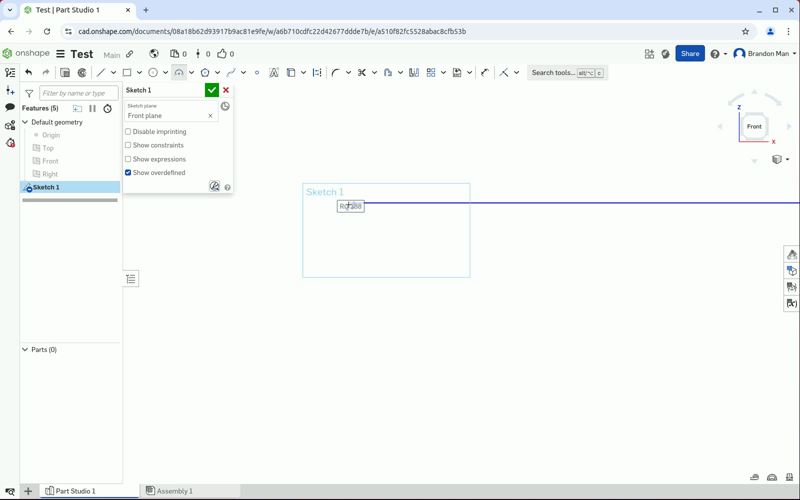
scroll(-6)
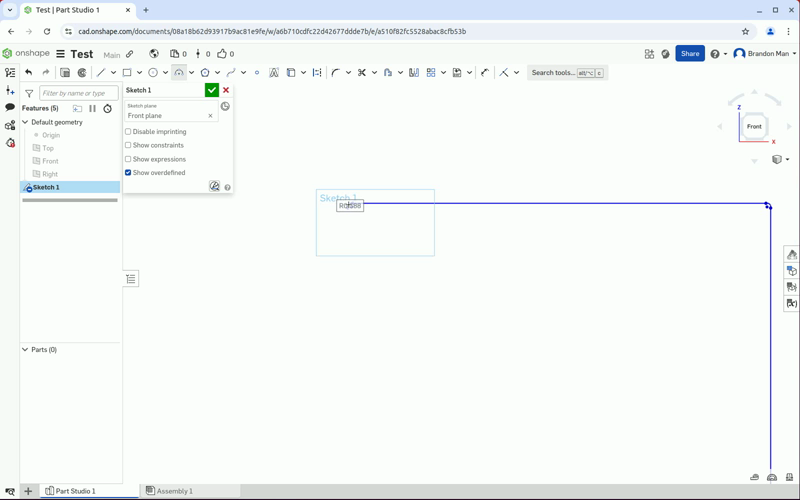
scroll(-6)
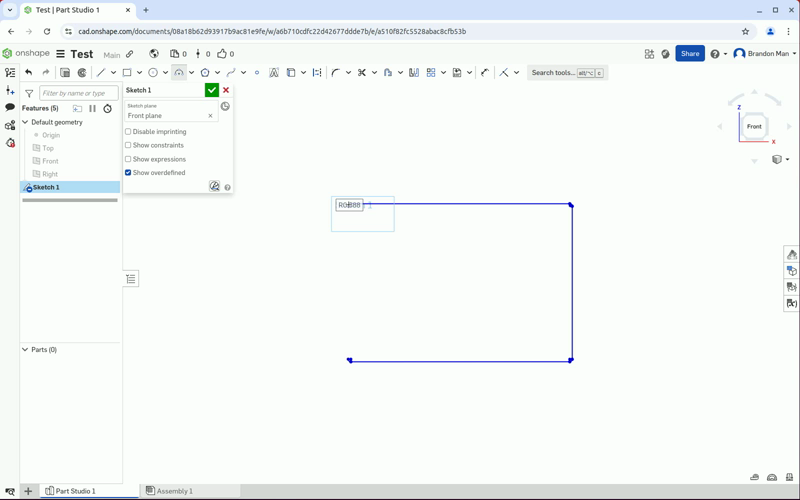
key_up(shift)
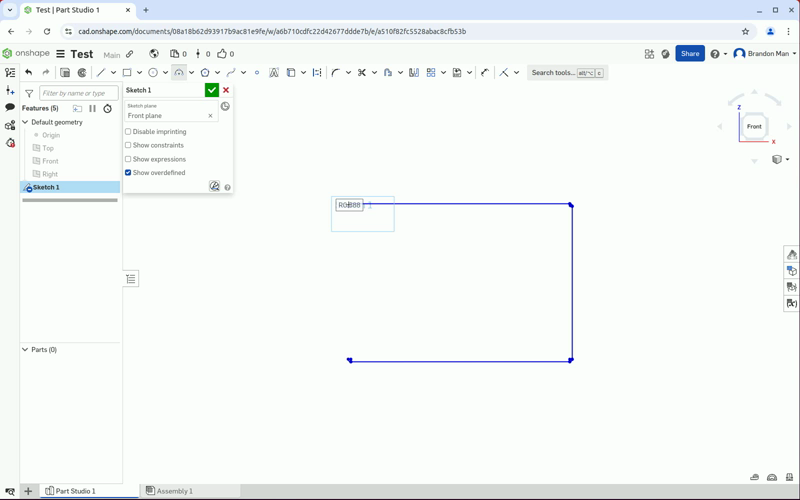
key(esc)
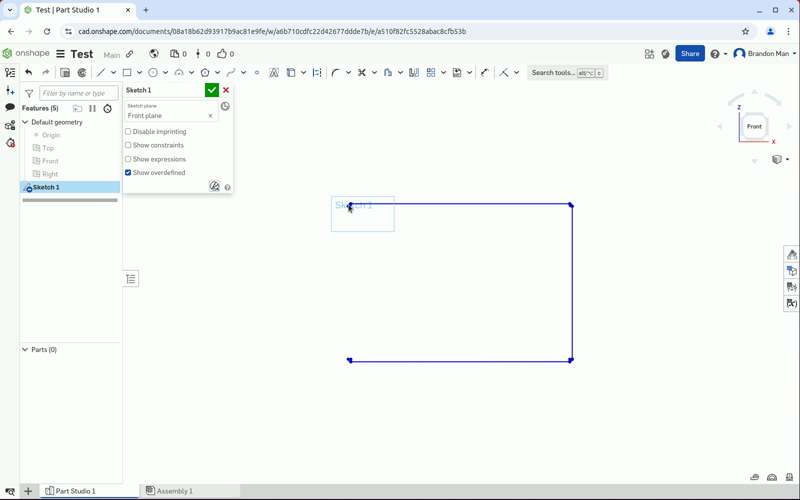
key(l)
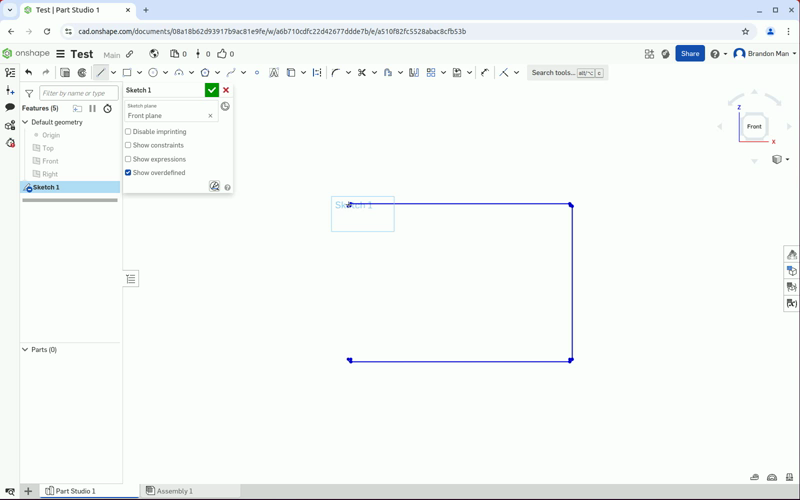
mouse_move(348, 206)
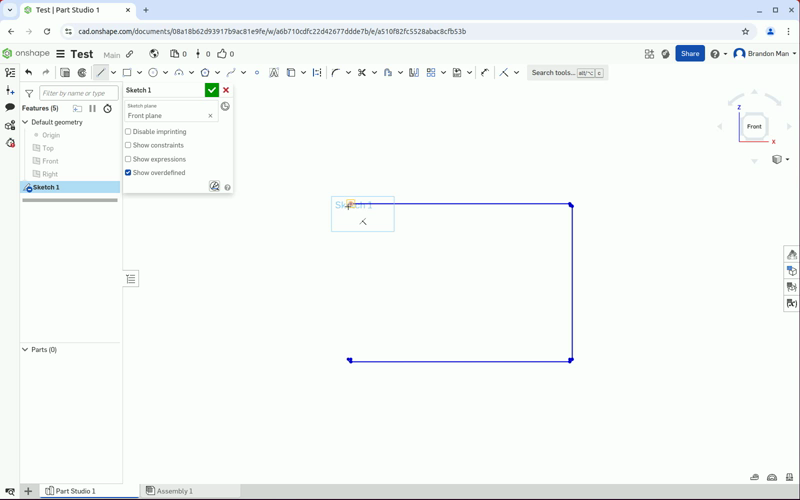
scroll(6)
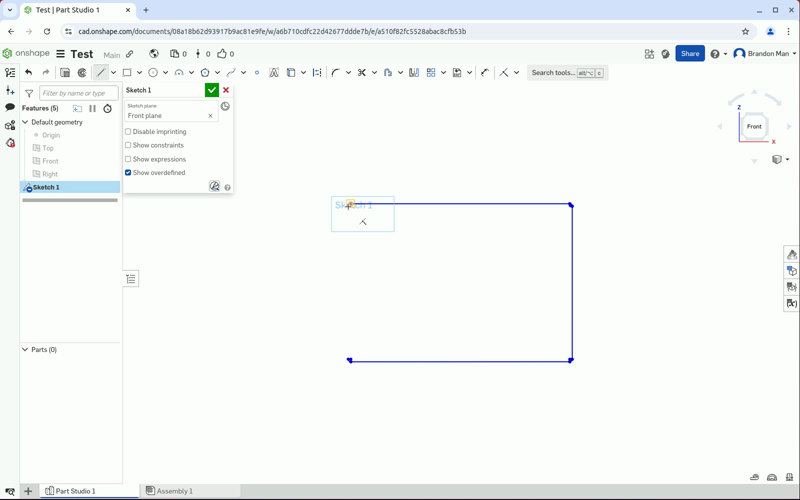
scroll(6)
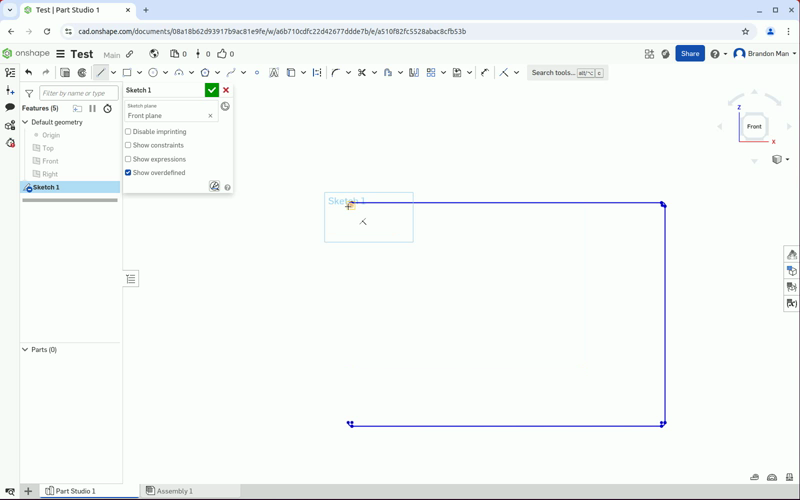
scroll(6)
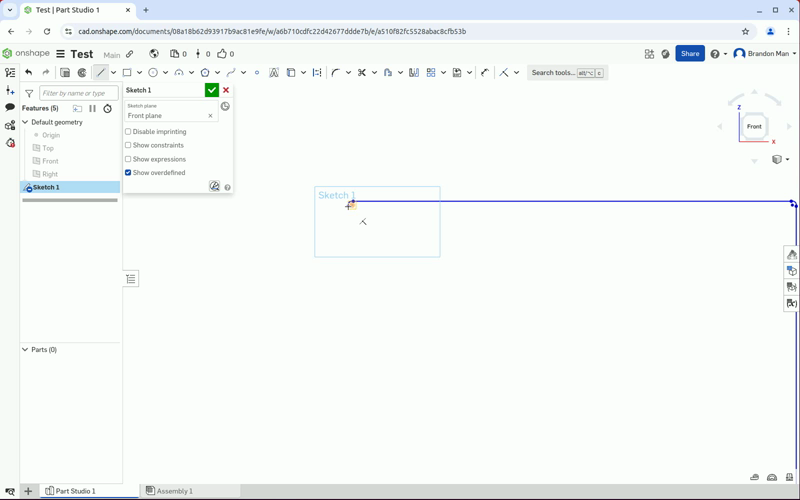
scroll(6)
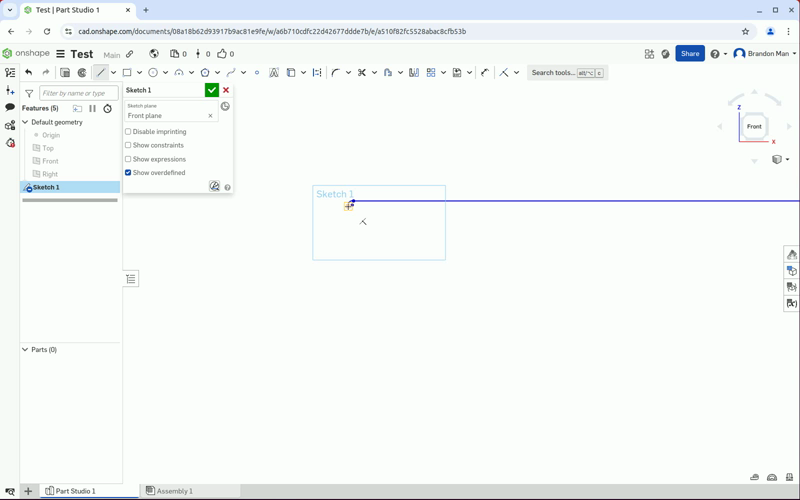
scroll(6)
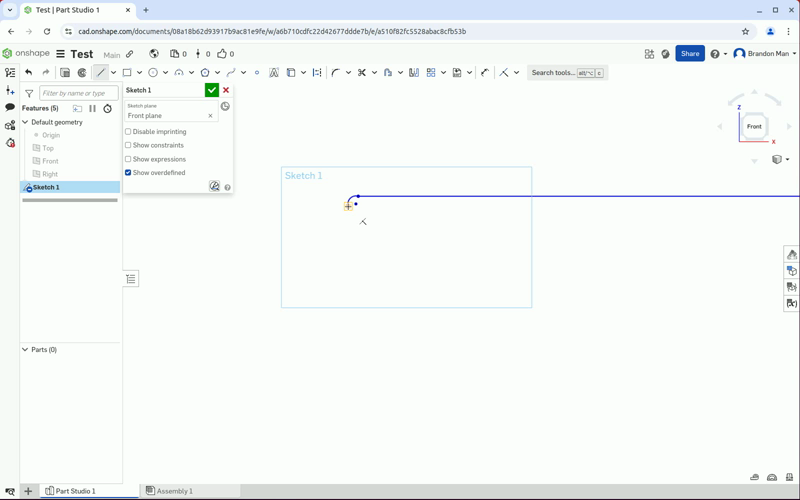
scroll(6)
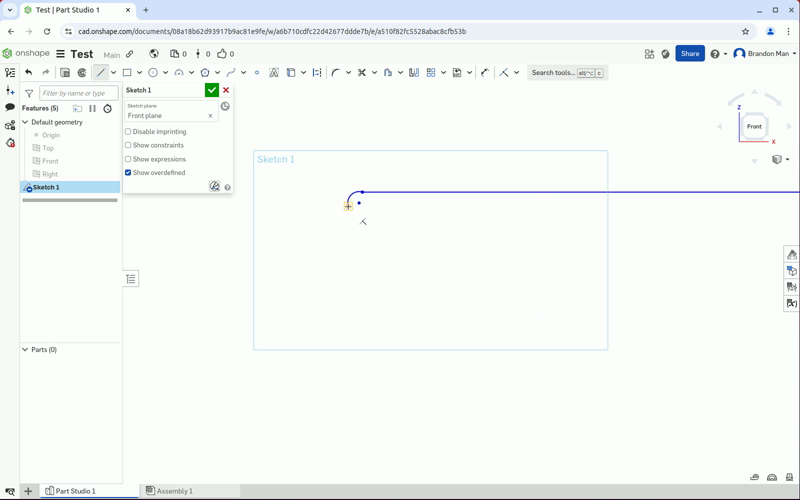
scroll(6)
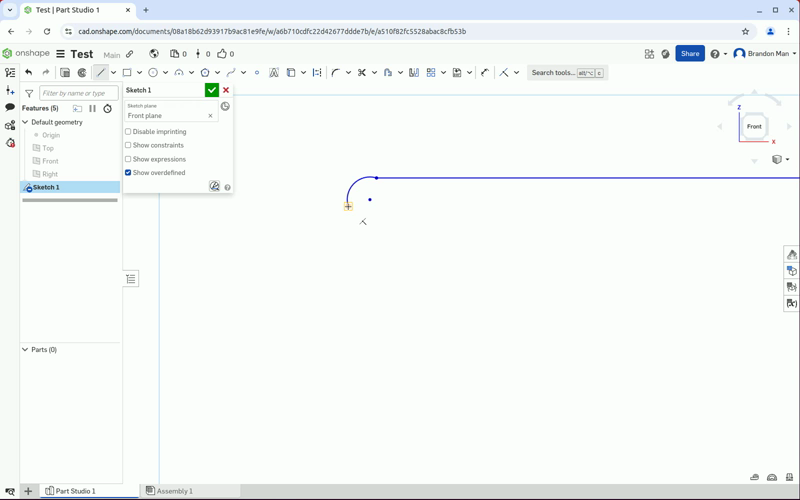
click(348, 206)
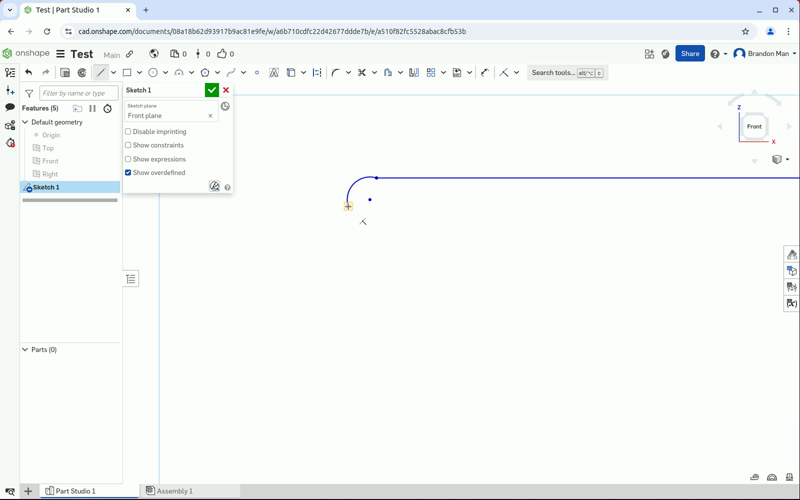
scroll(-6)
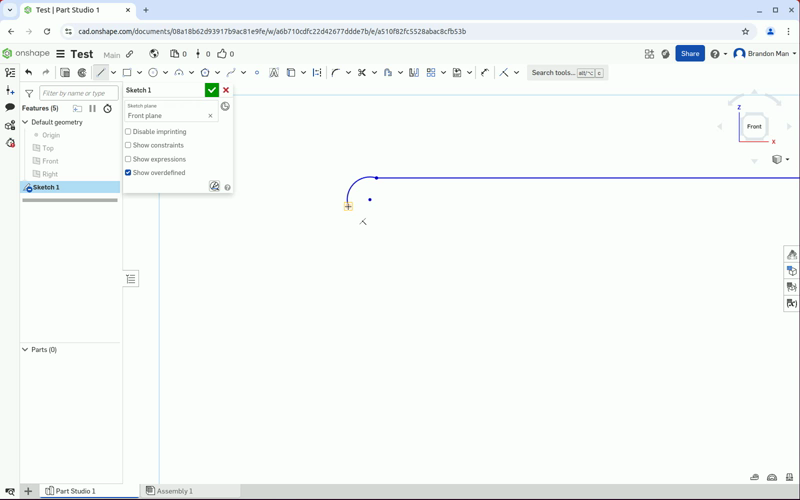
scroll(-6)
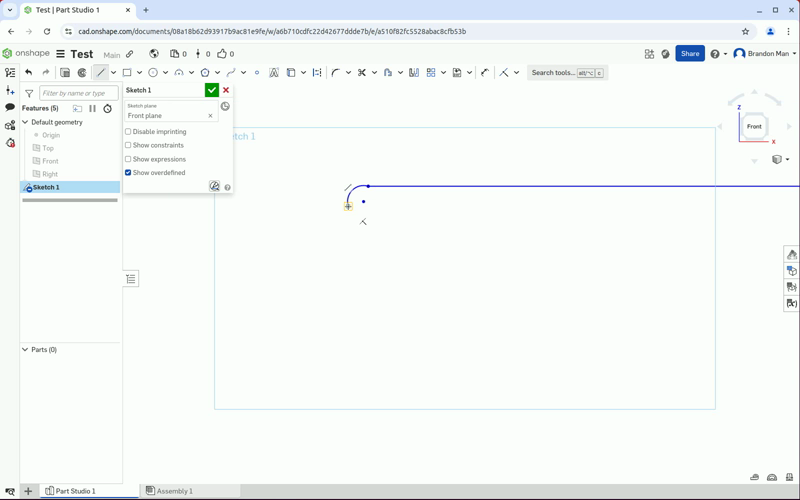
scroll(-6)
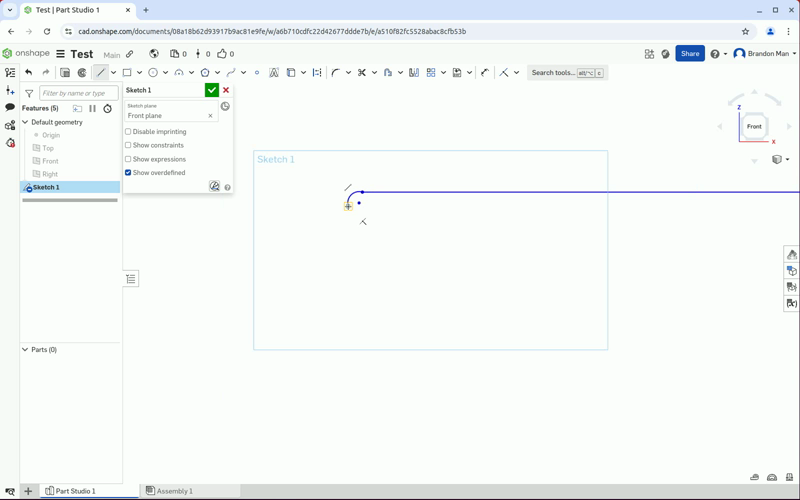
scroll(-6)
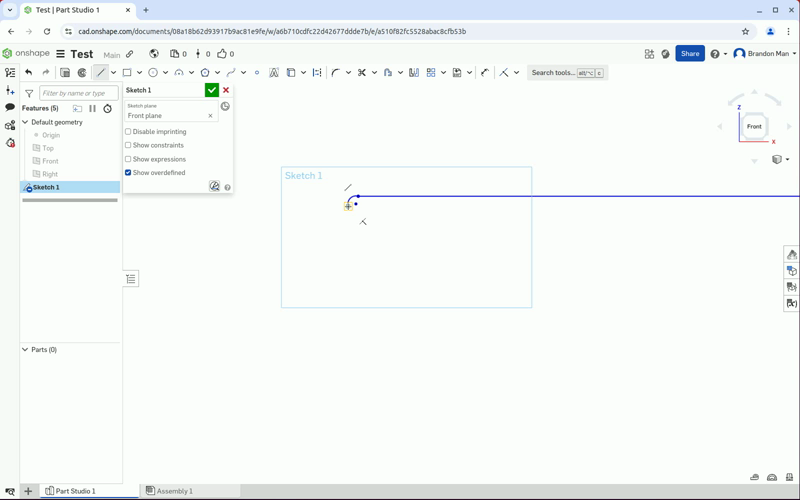
scroll(-6)
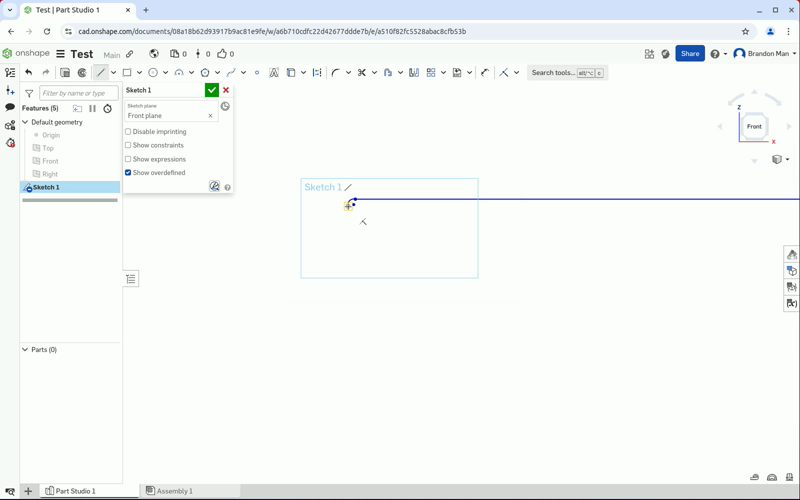
scroll(-6)
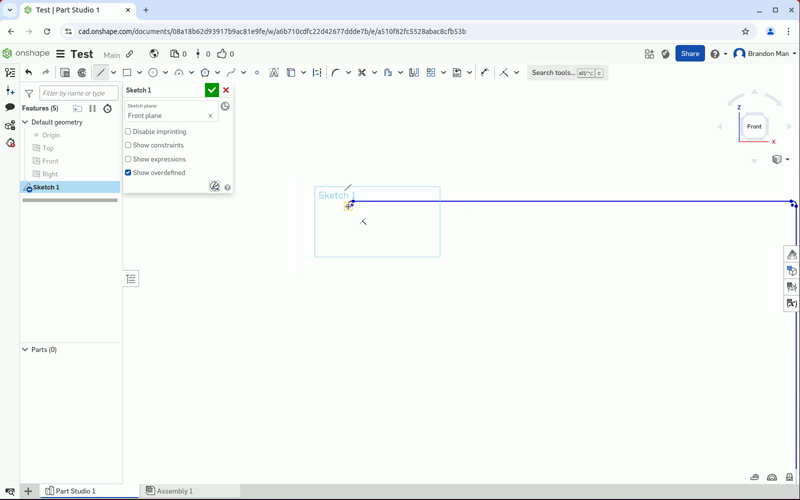
scroll(-6)
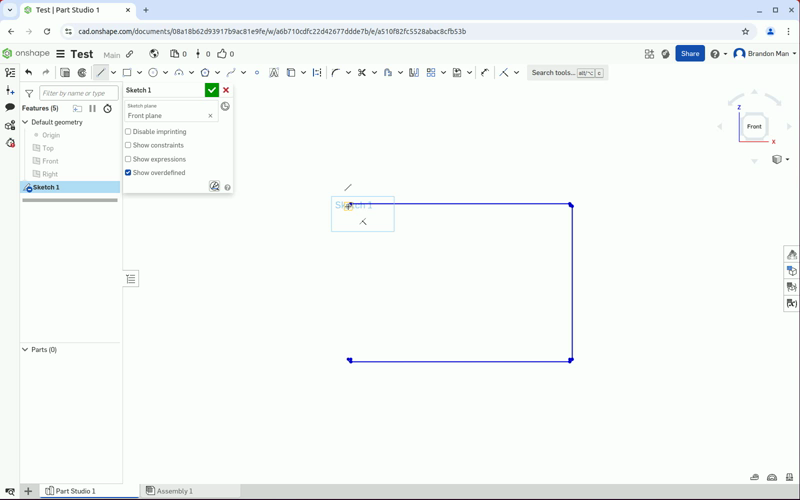
key_down(shift)
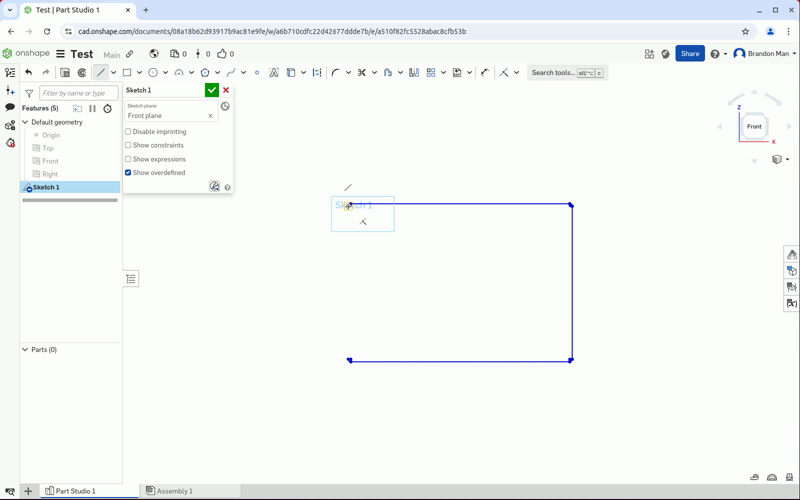
mouse_move(348, 281)
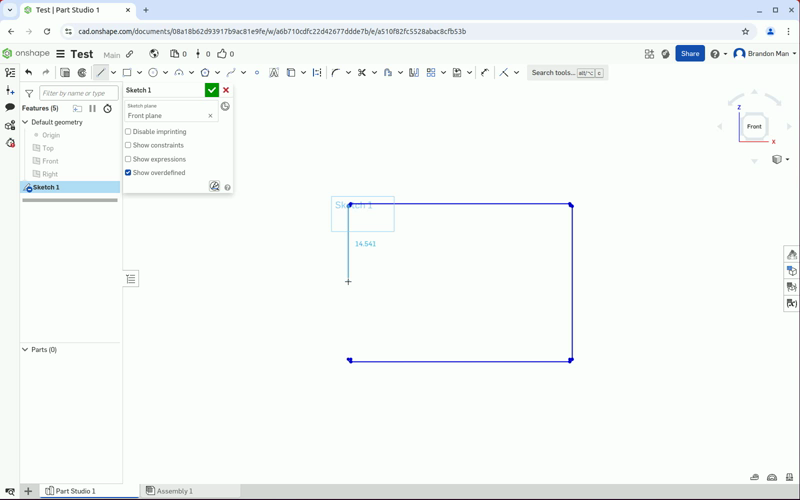
click(348, 281)
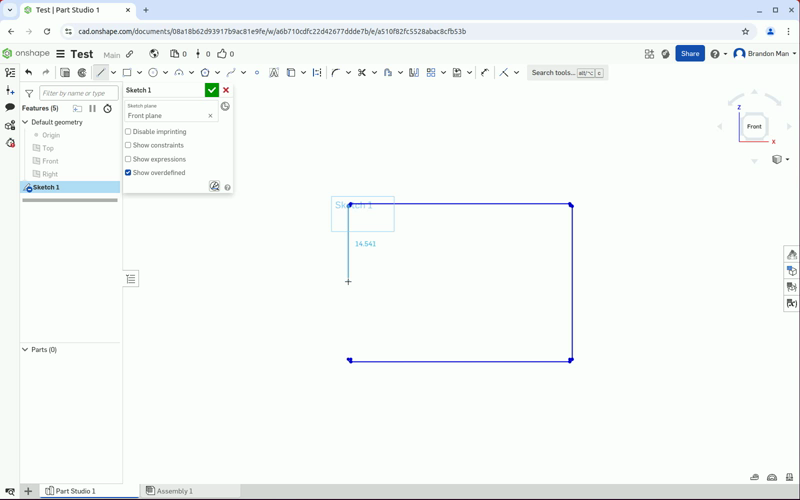
key_up(shift)
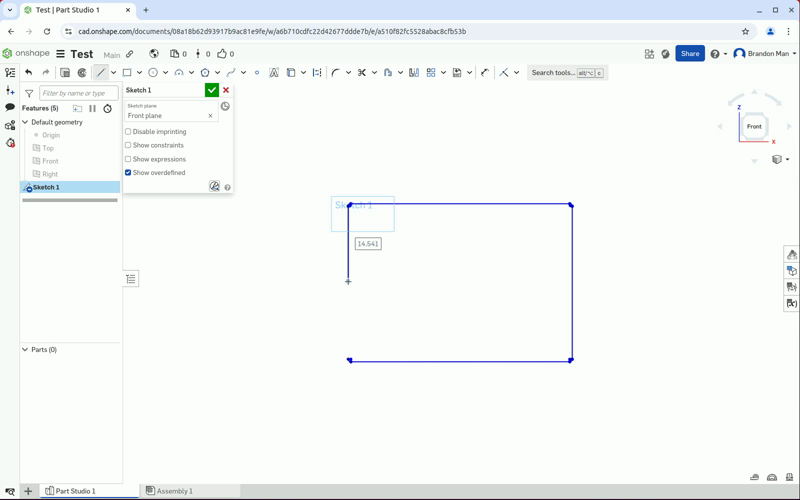
key_down(shift)
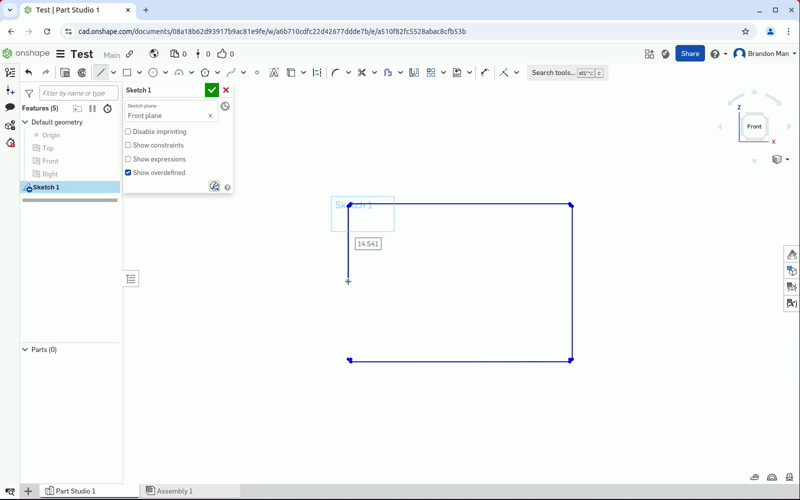
mouse_move(378, 281)
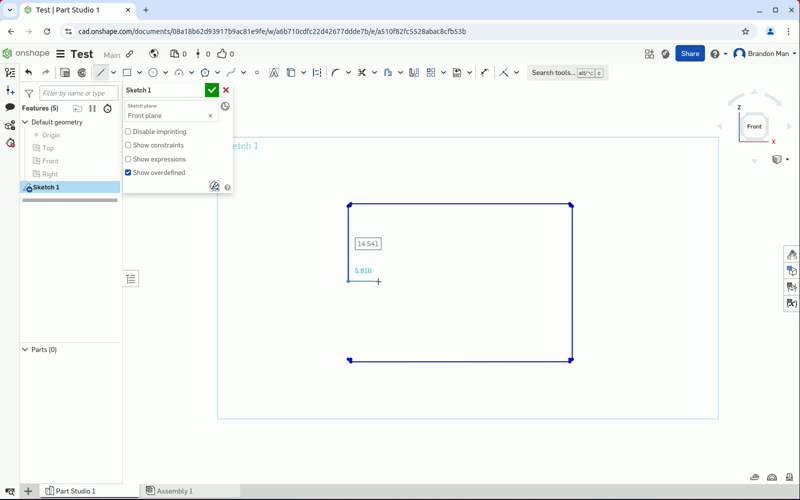
mouse_move(350, 283)
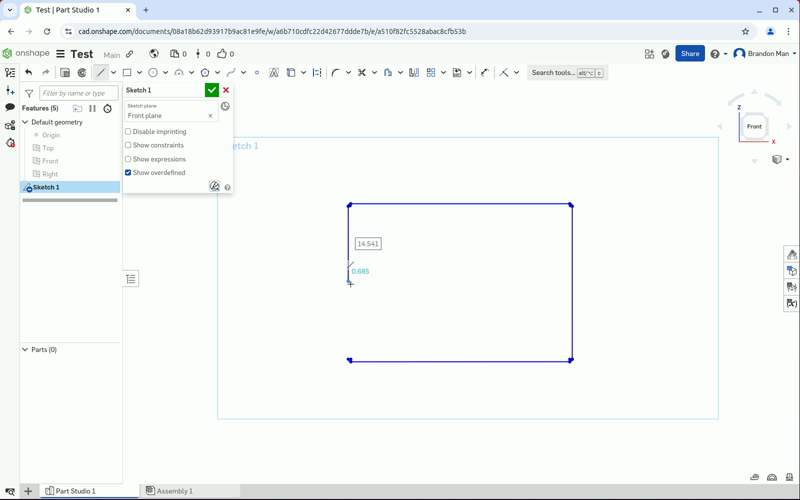
scroll(6)
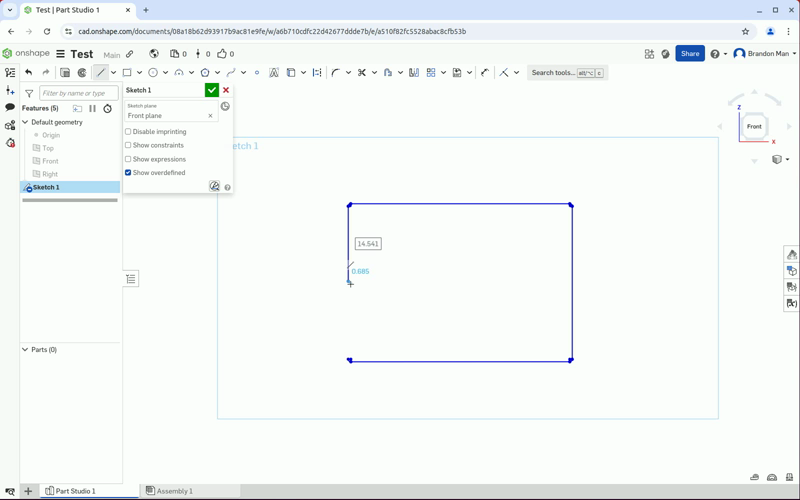
scroll(6)
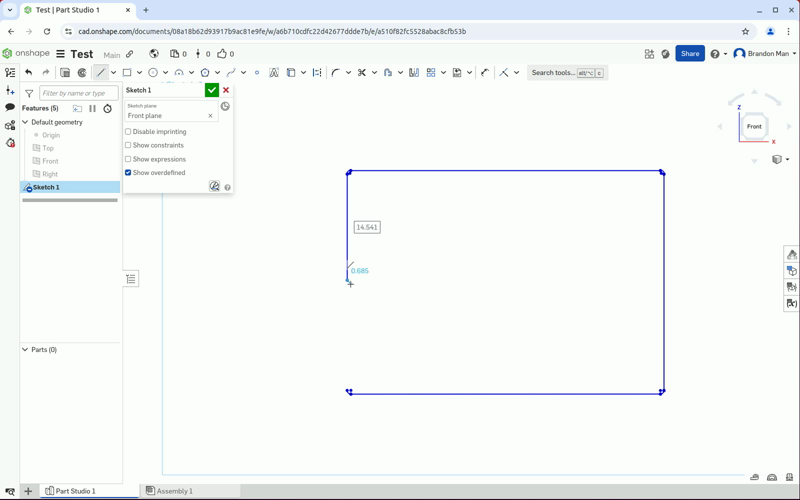
scroll(6)
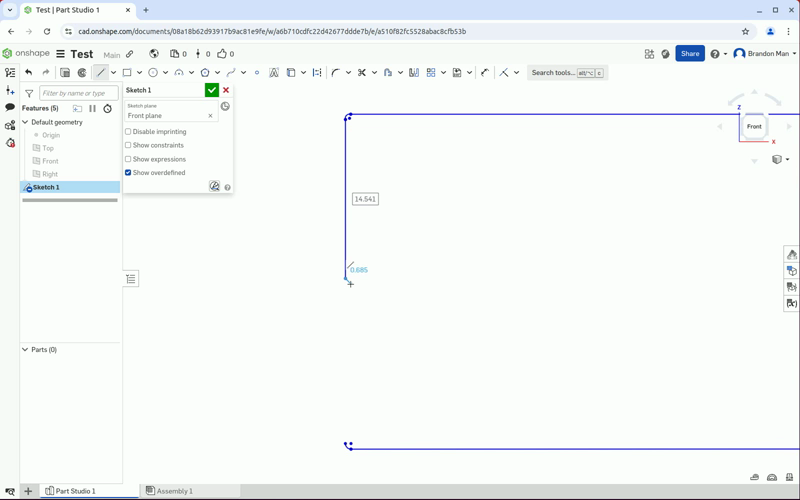
scroll(6)
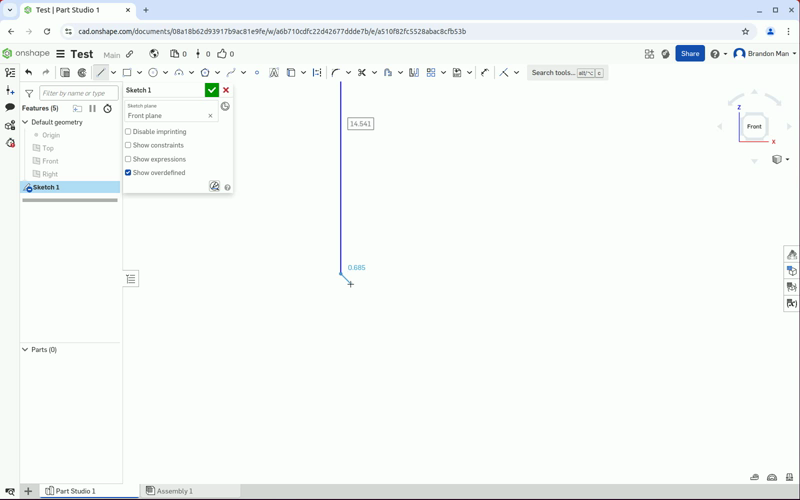
scroll(6)
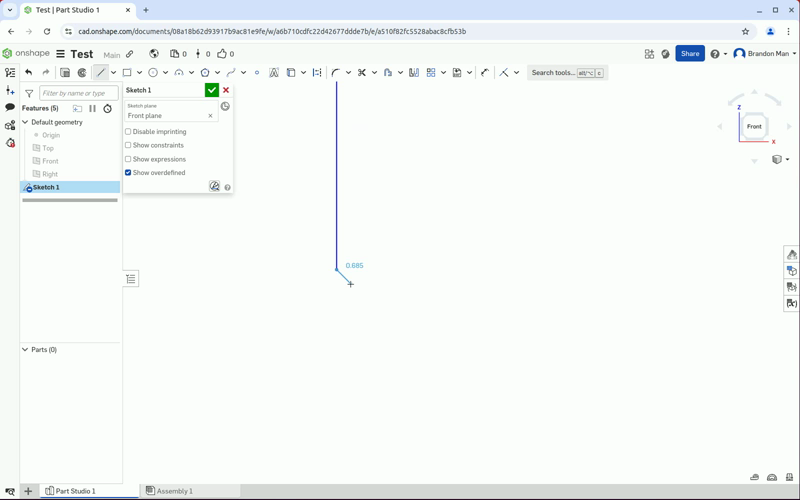
scroll(6)
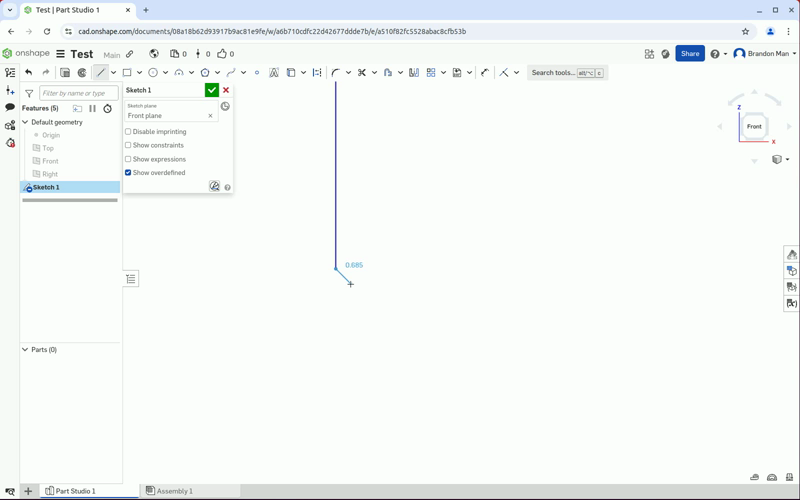
scroll(6)
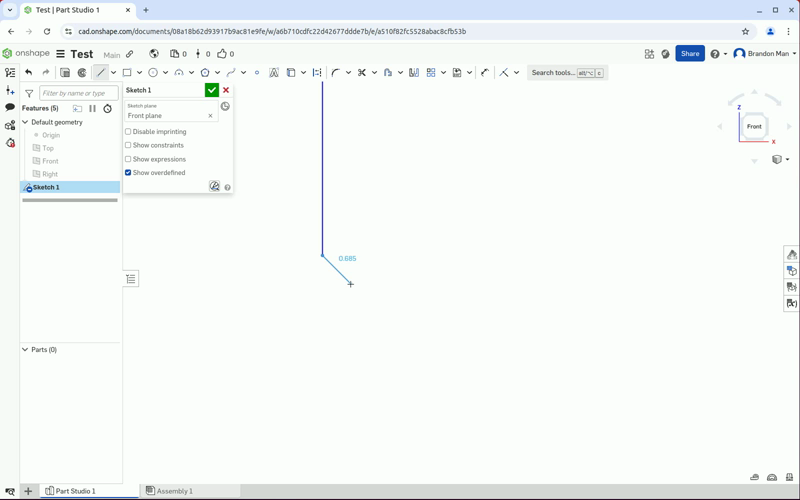
click(350, 283)
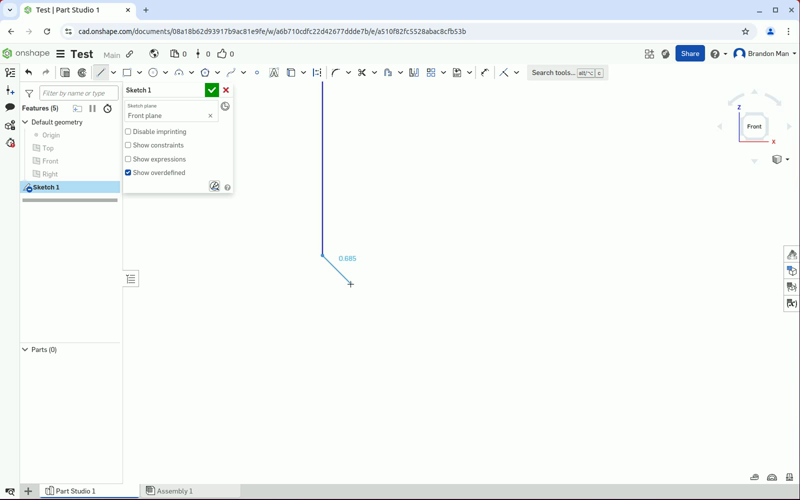
scroll(-6)
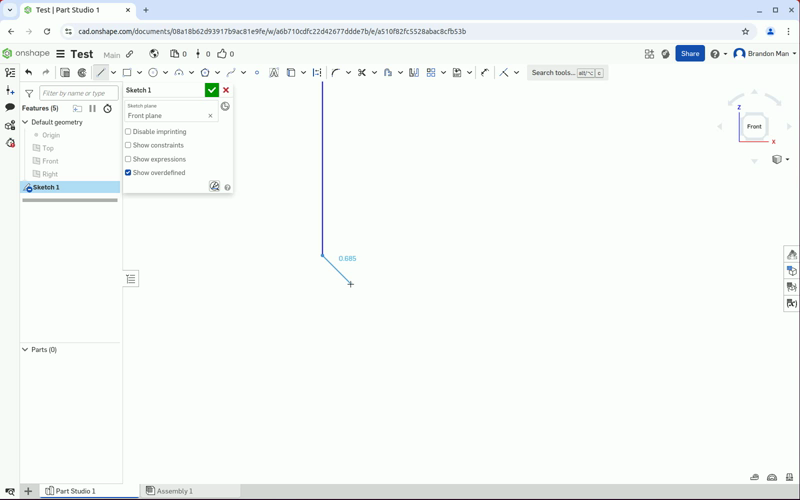
scroll(-6)
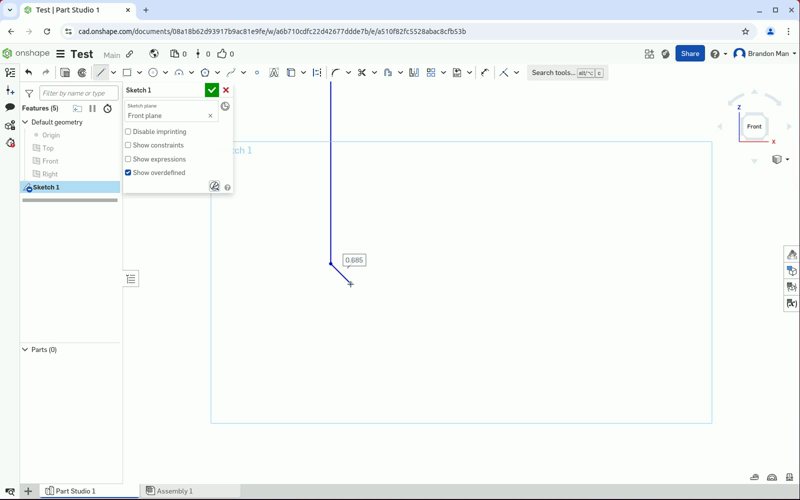
scroll(-6)
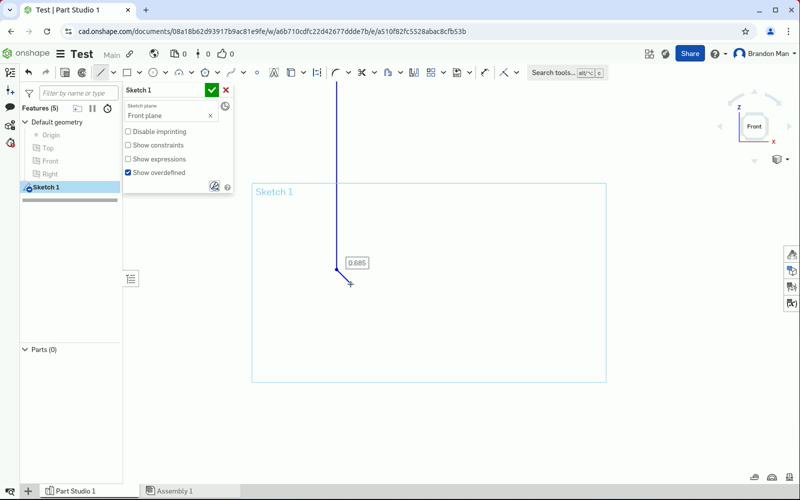
scroll(-6)
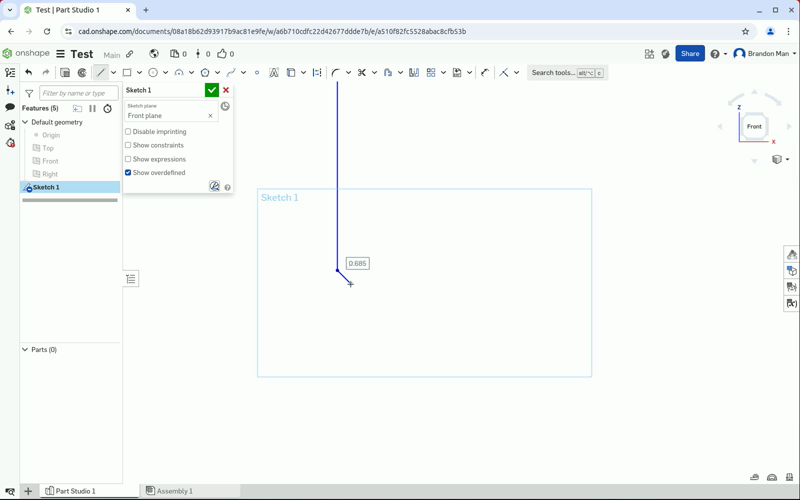
scroll(-6)
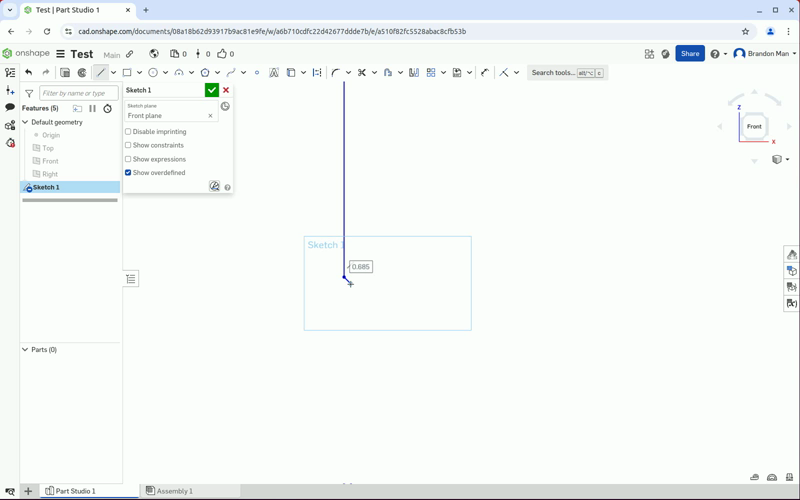
scroll(-6)
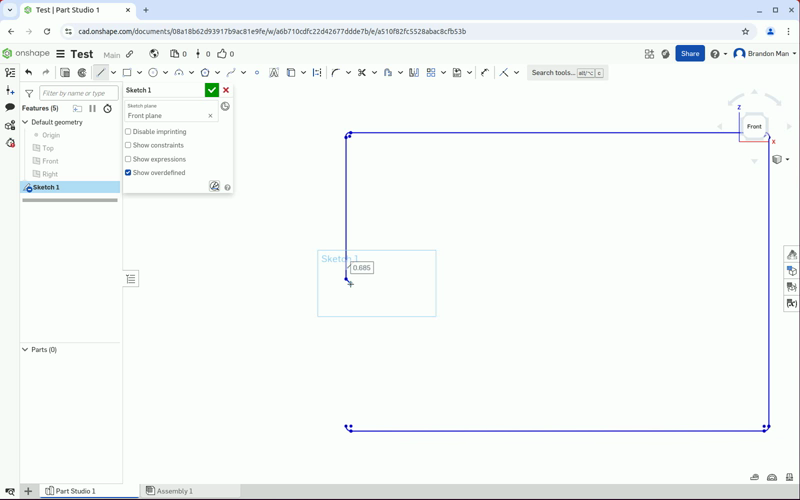
scroll(-6)
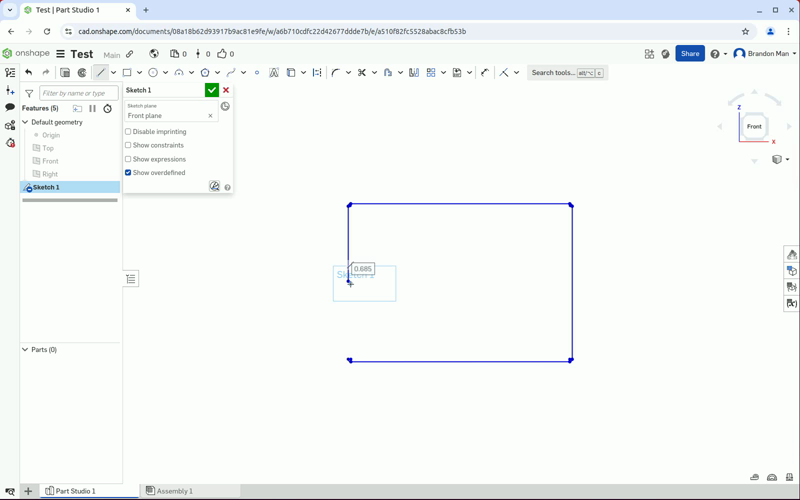
key_up(shift)
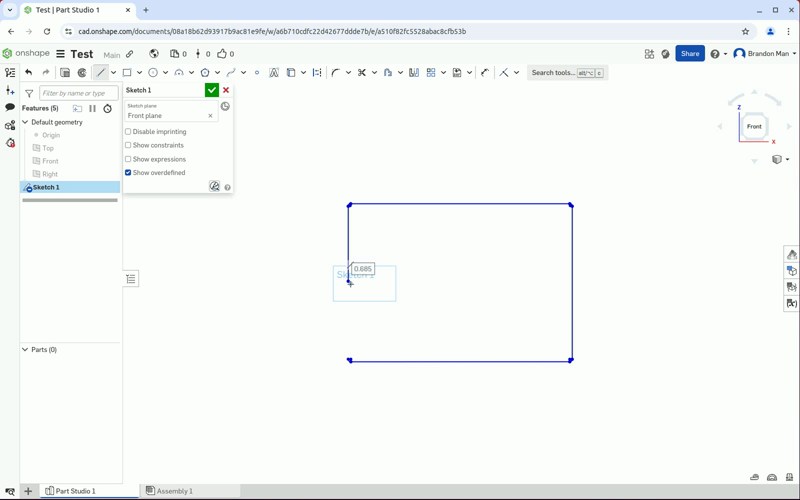
key_down(shift)
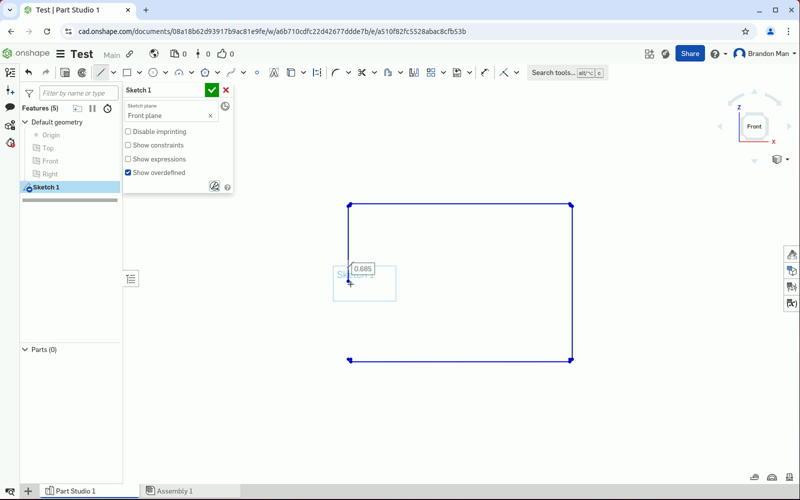
mouse_move(380, 283)
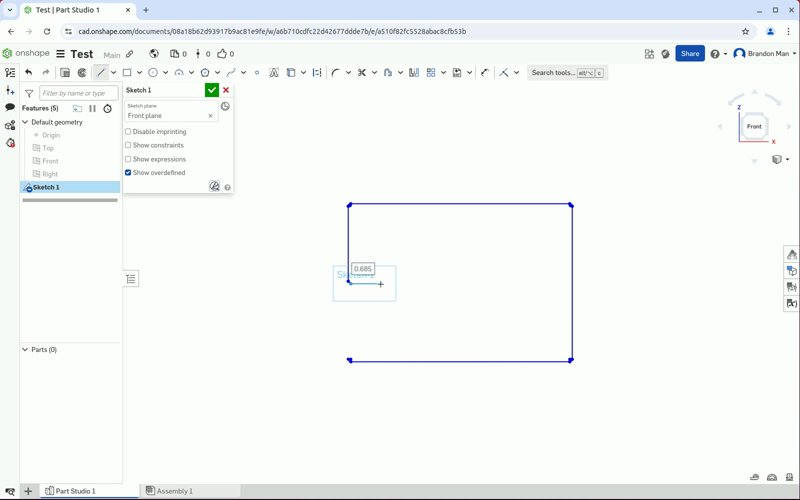
mouse_move(348, 286)
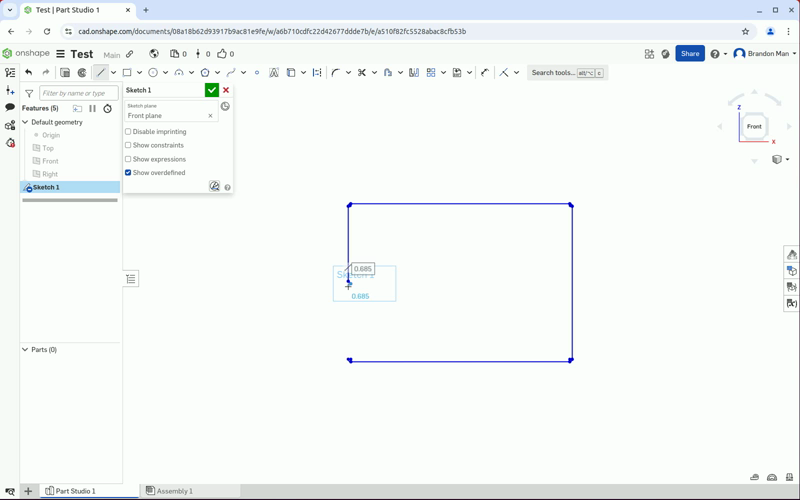
scroll(6)
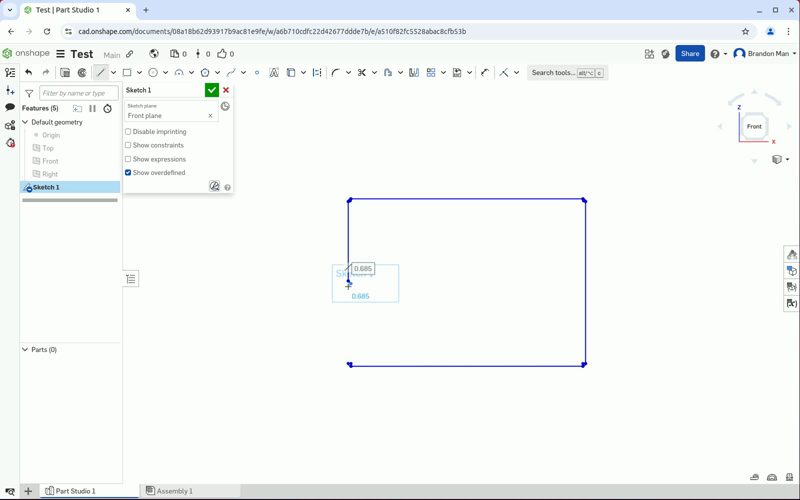
scroll(6)
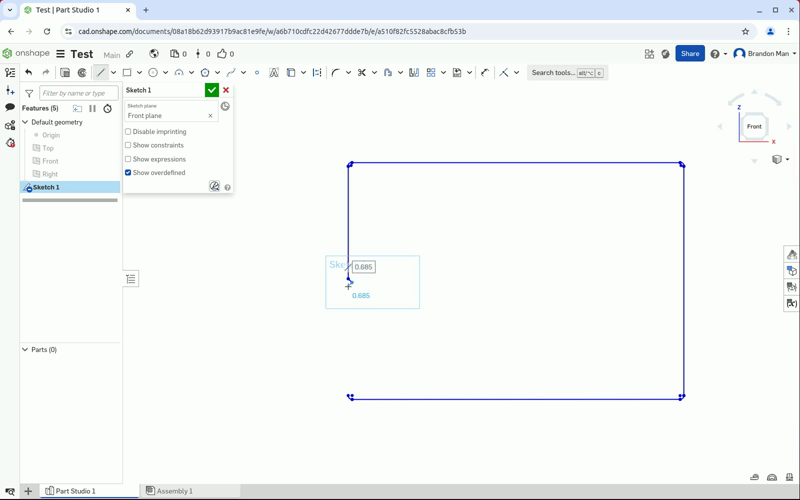
scroll(6)
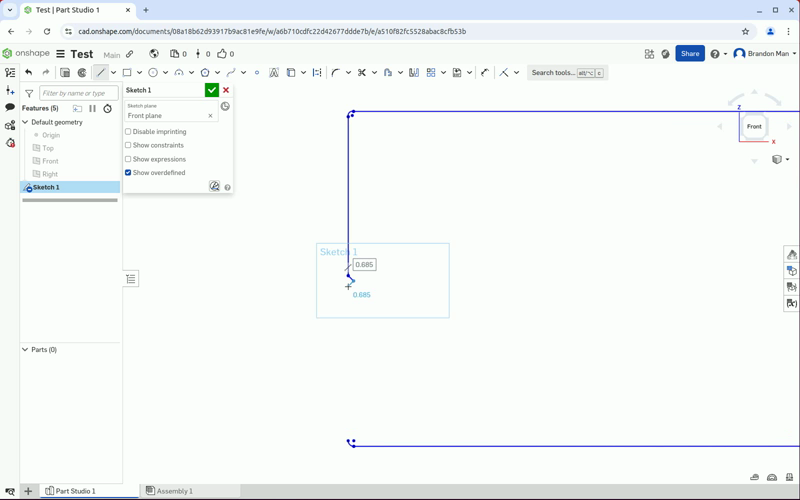
scroll(6)
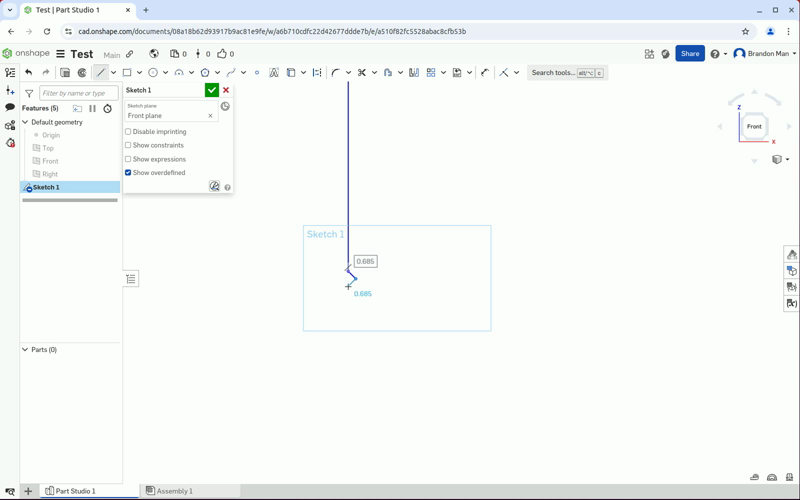
scroll(6)
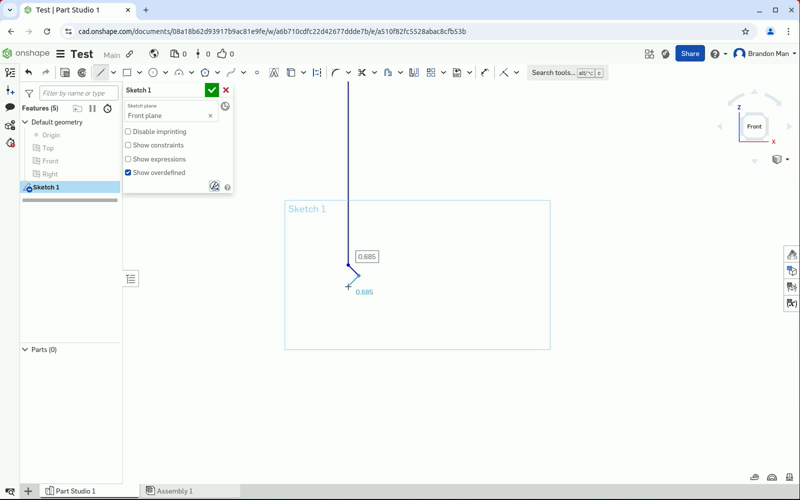
scroll(6)
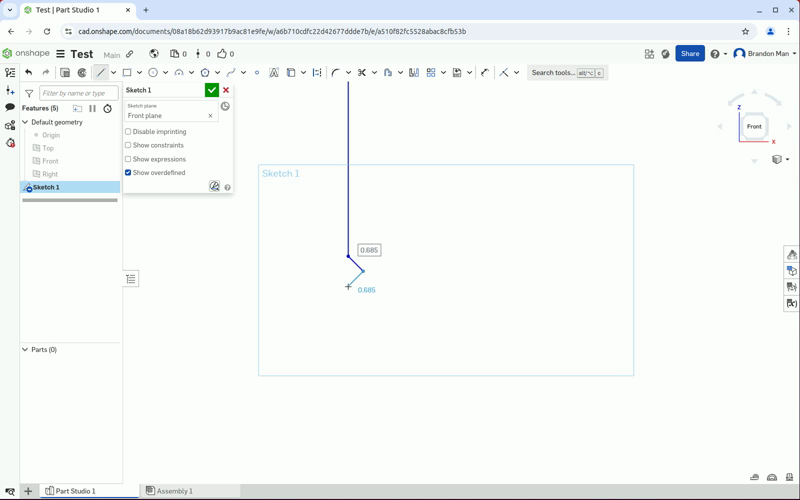
scroll(6)
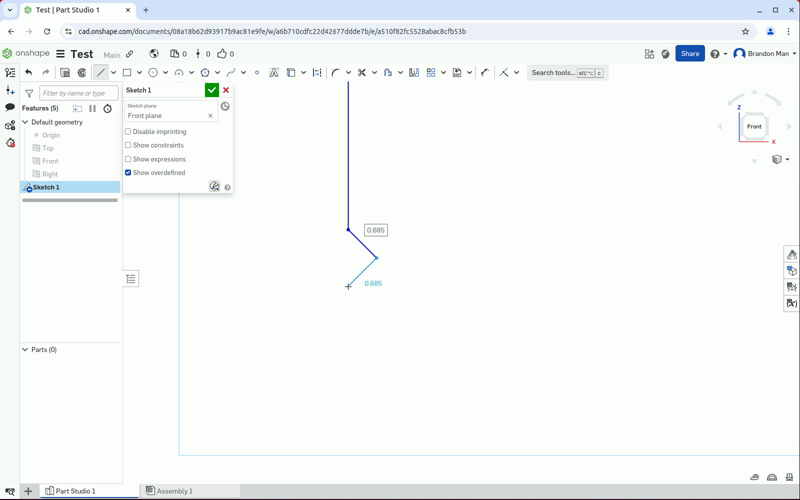
click(348, 286)
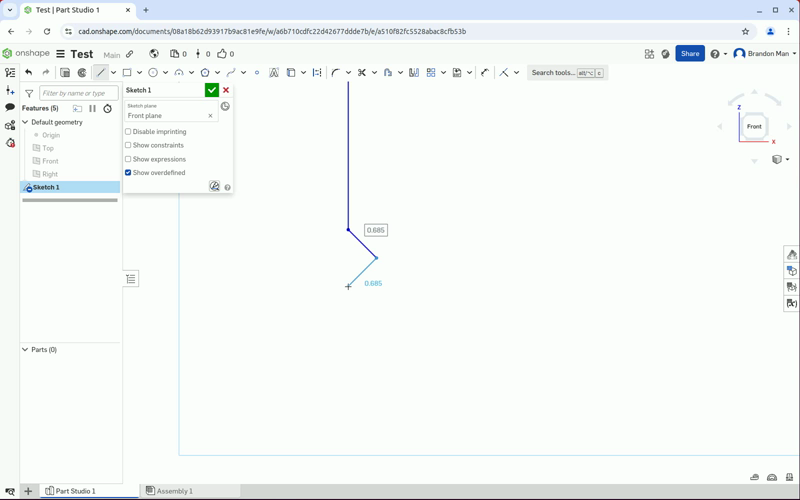
scroll(-6)
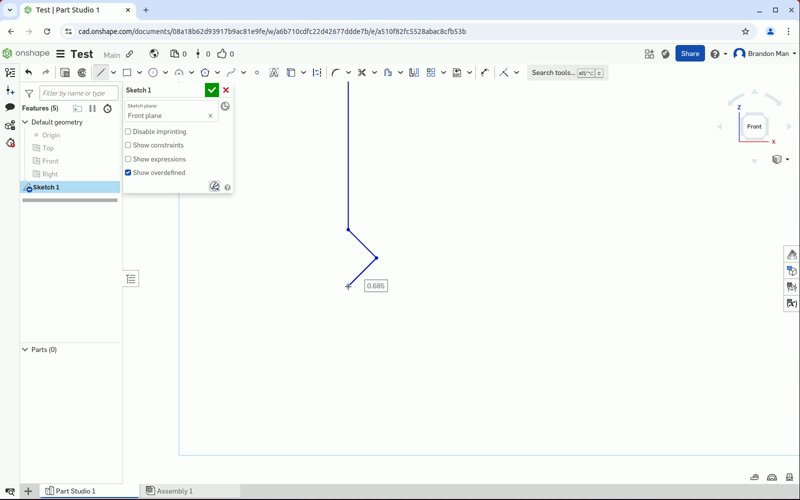
scroll(-6)
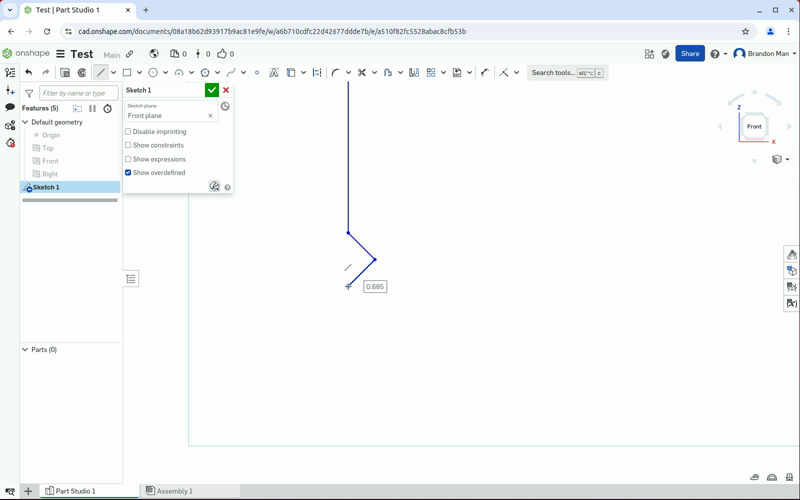
scroll(-6)
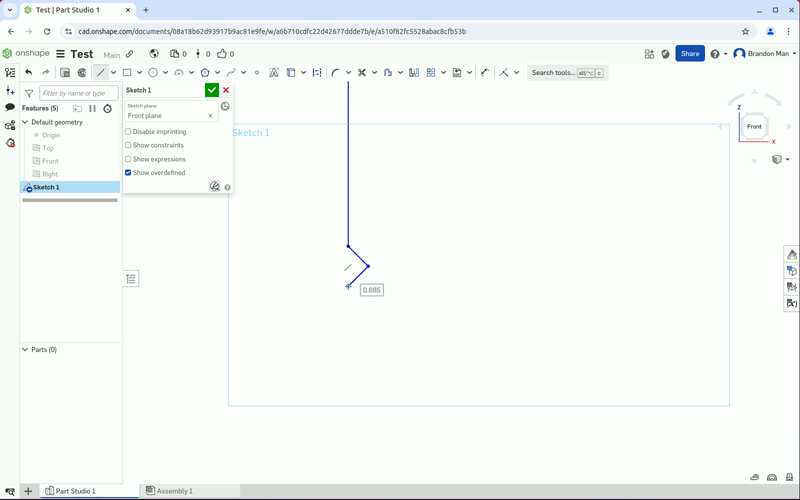
scroll(-6)
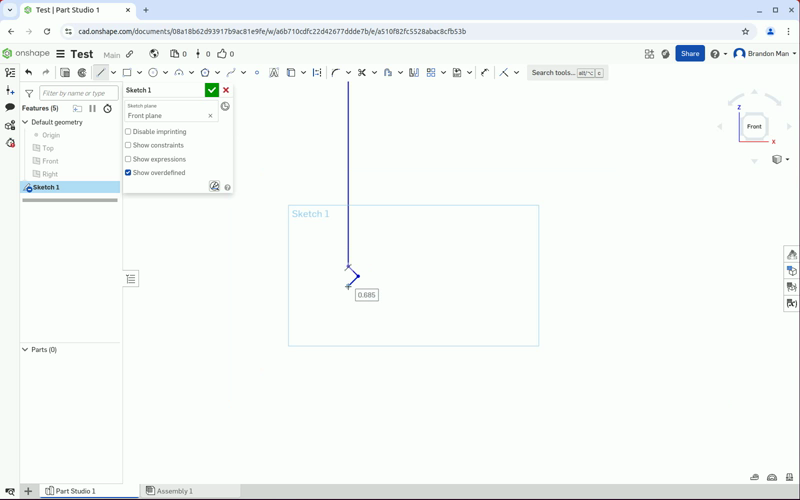
scroll(-6)
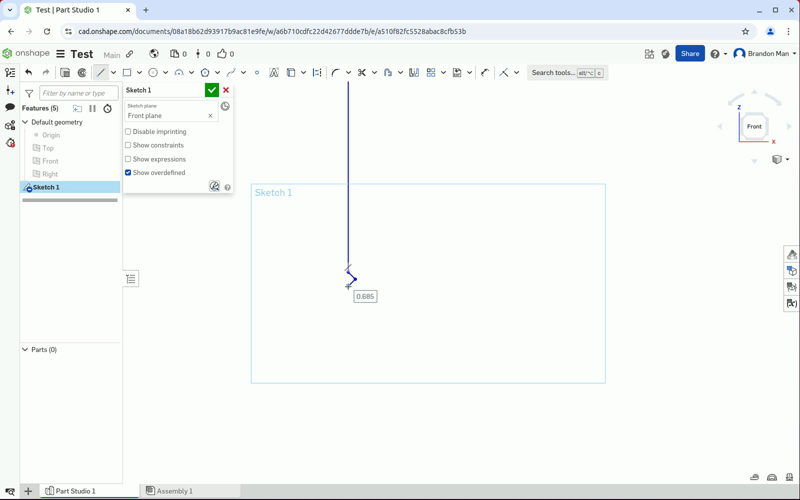
scroll(-6)
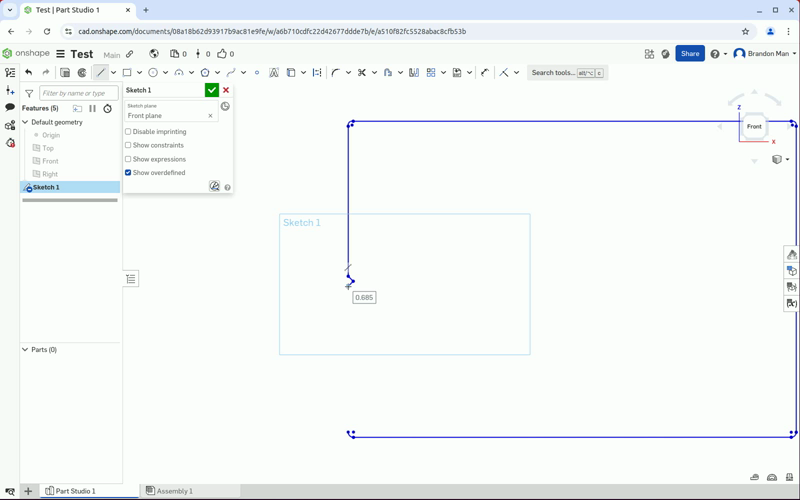
scroll(-6)
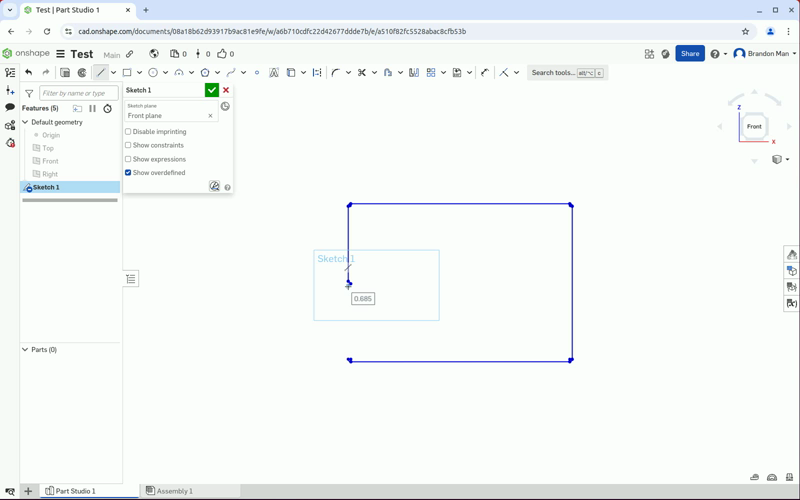
key_up(shift)
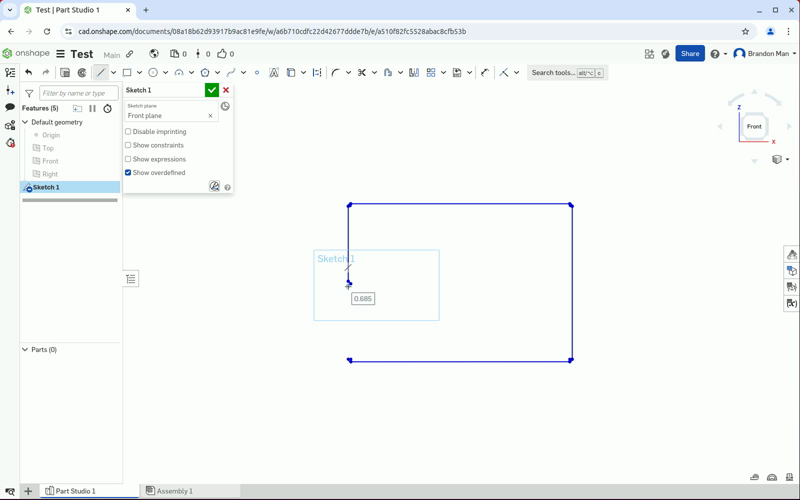
key_down(shift)
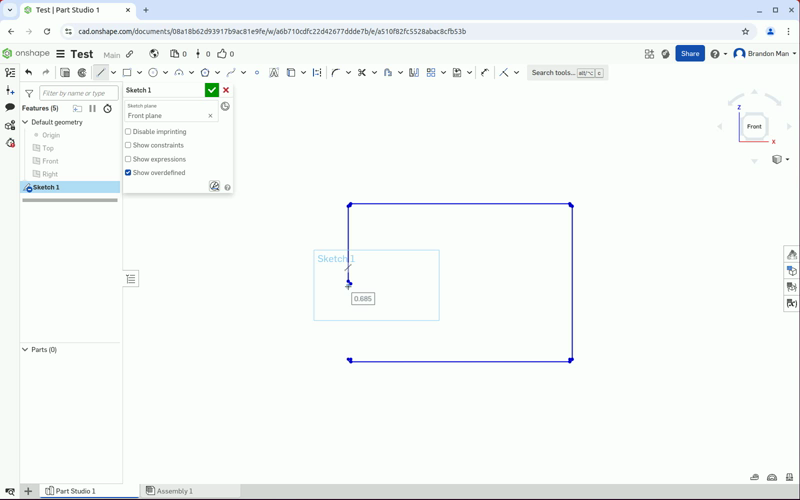
mouse_move(348, 359)
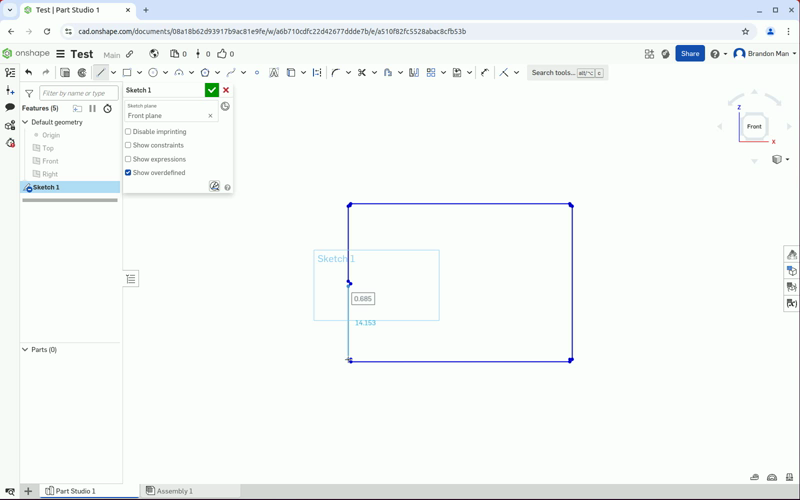
scroll(6)
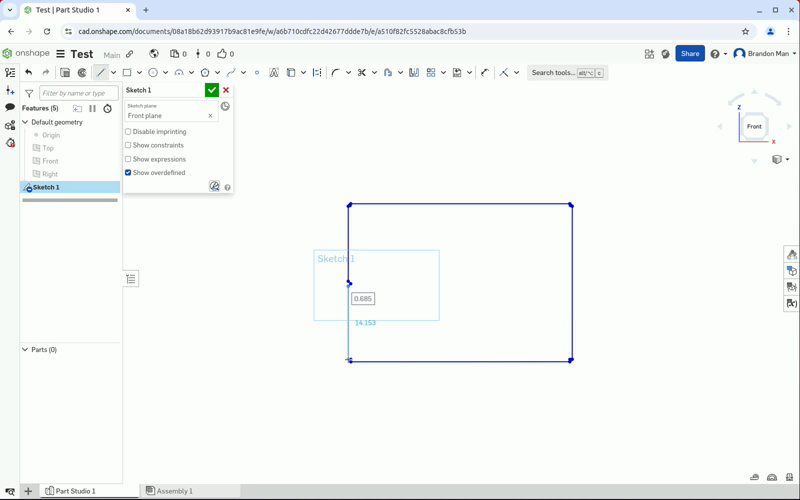
scroll(6)
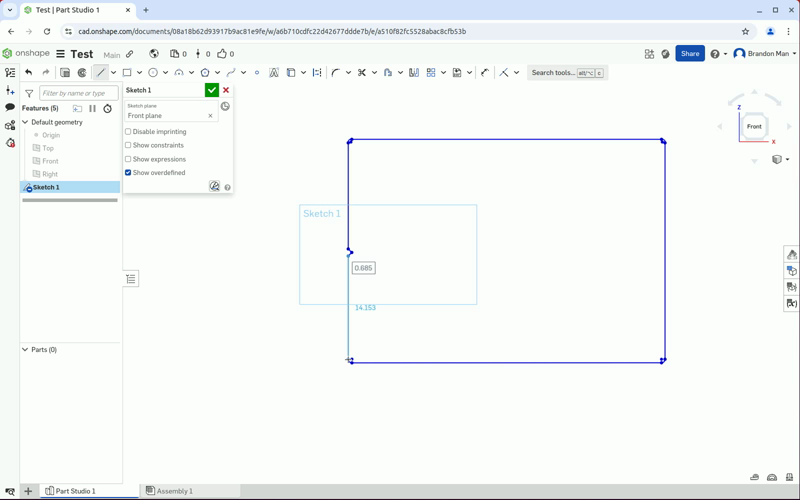
scroll(6)
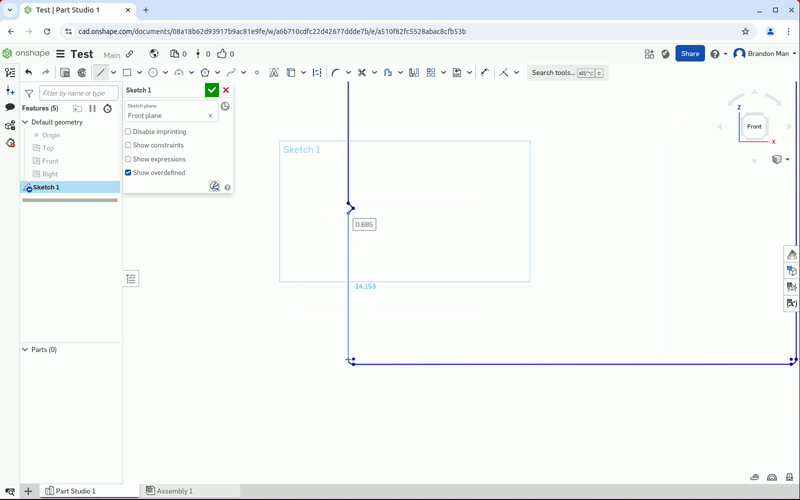
scroll(6)
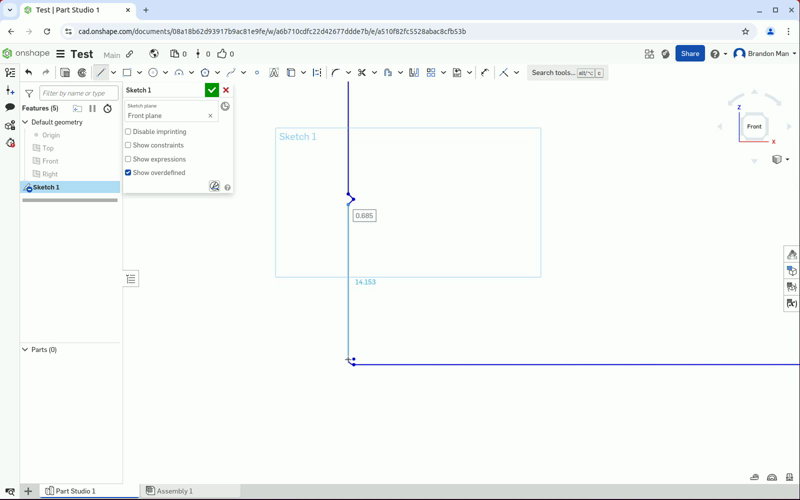
scroll(6)
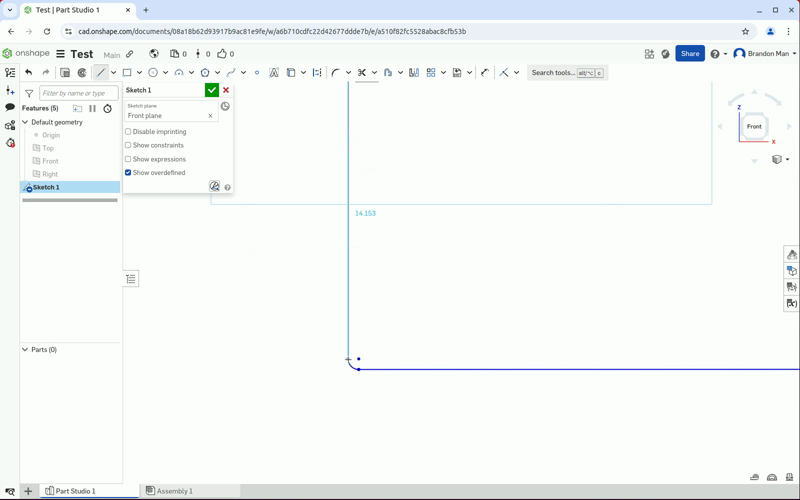
scroll(6)
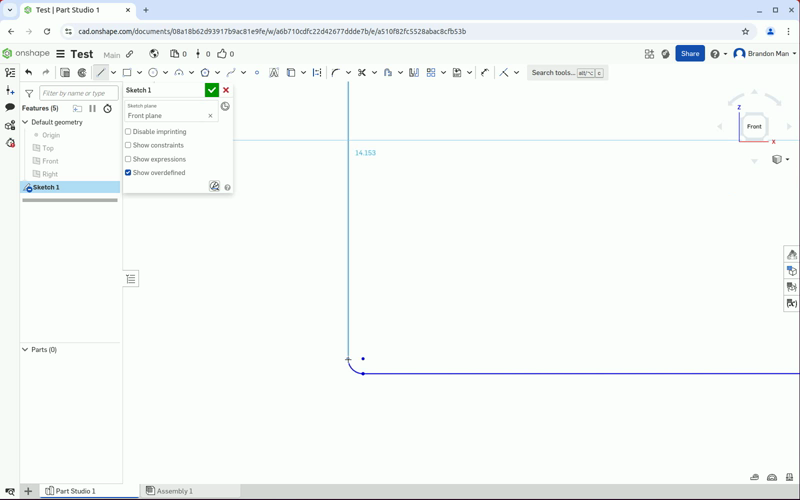
scroll(6)
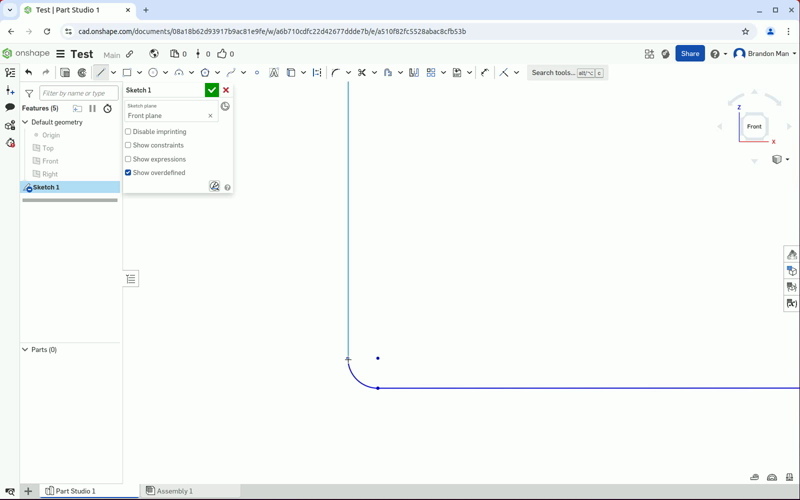
key_up(shift)
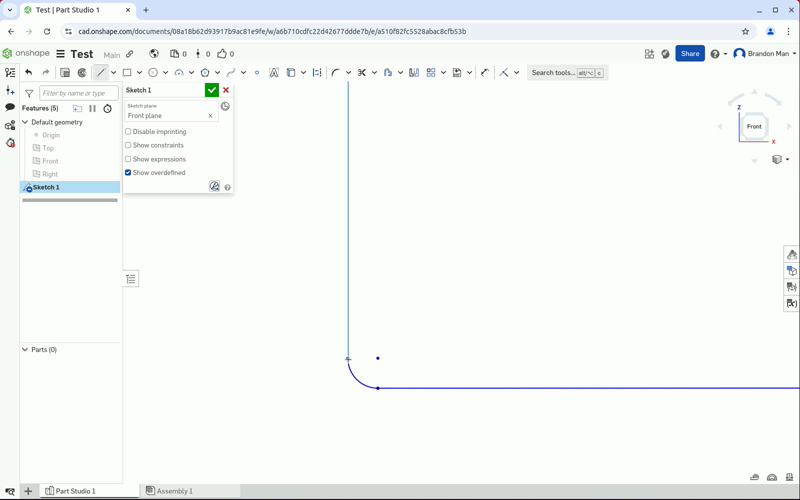
click(348, 359)
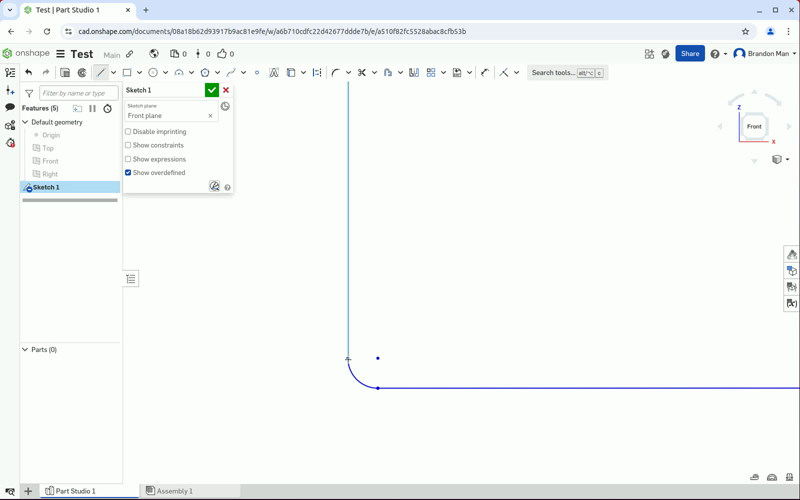
scroll(-6)
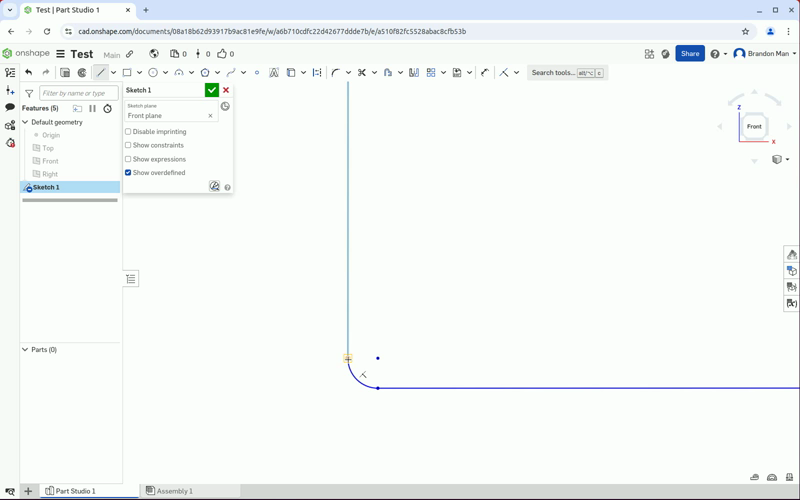
scroll(-6)
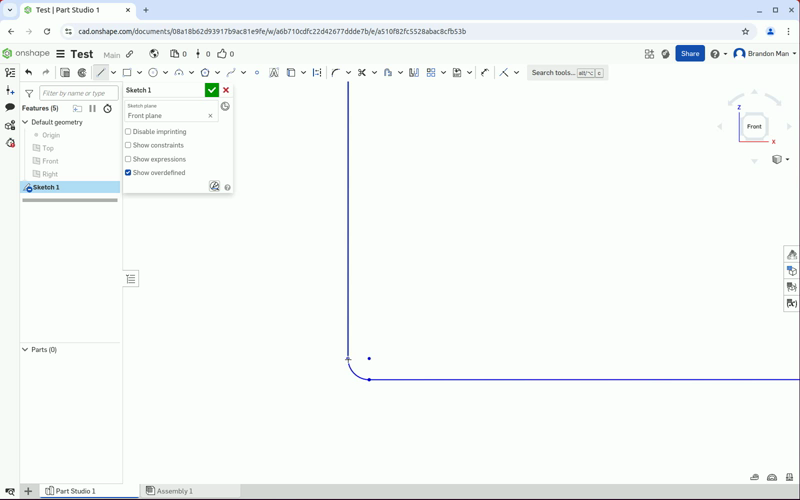
scroll(-6)
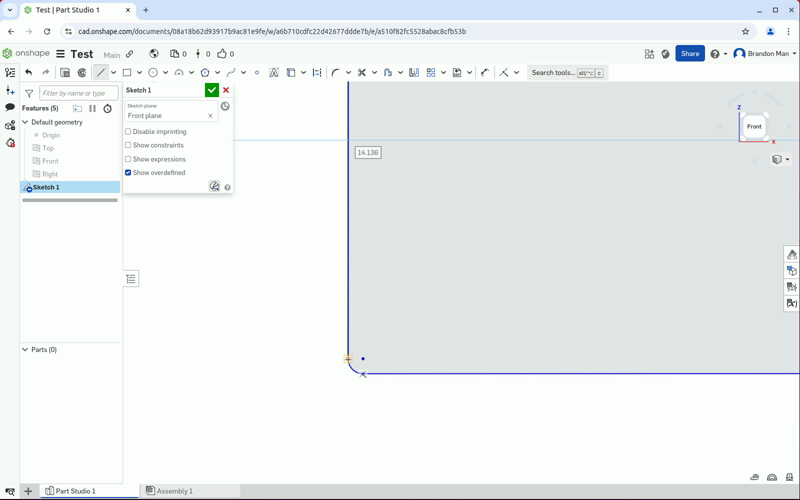
scroll(-6)
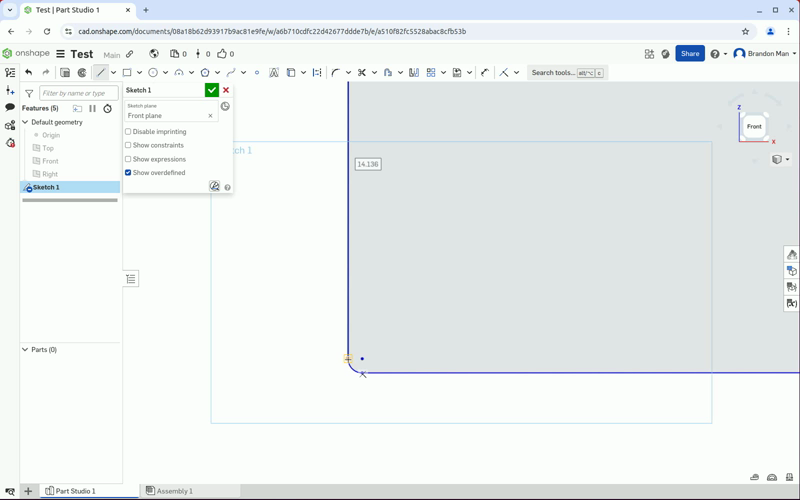
scroll(-6)
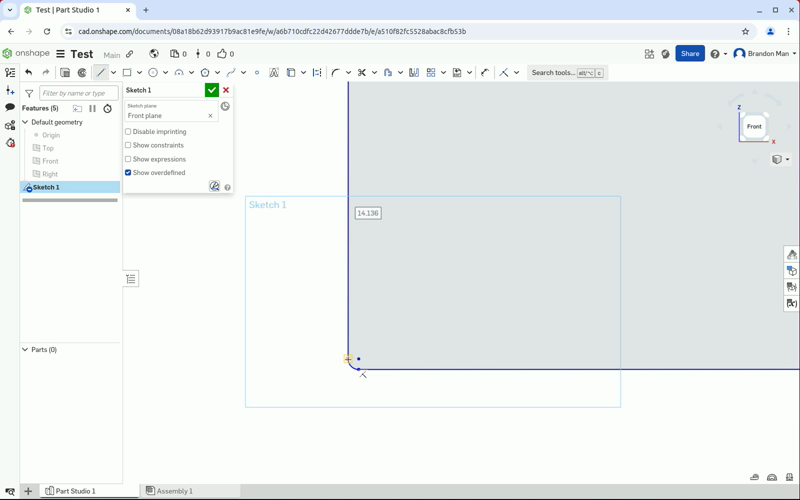
scroll(-6)
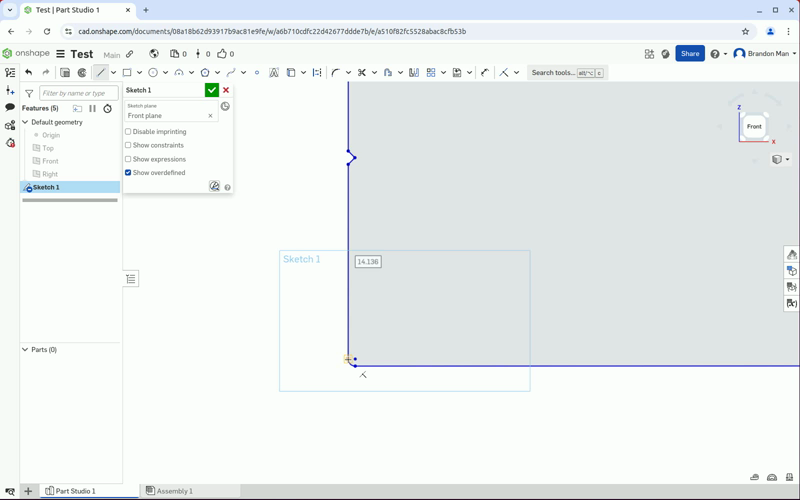
scroll(-6)
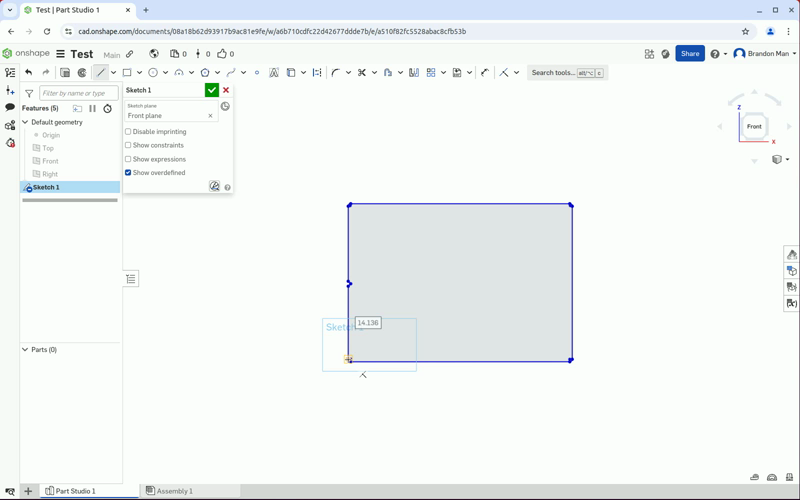
key(esc)
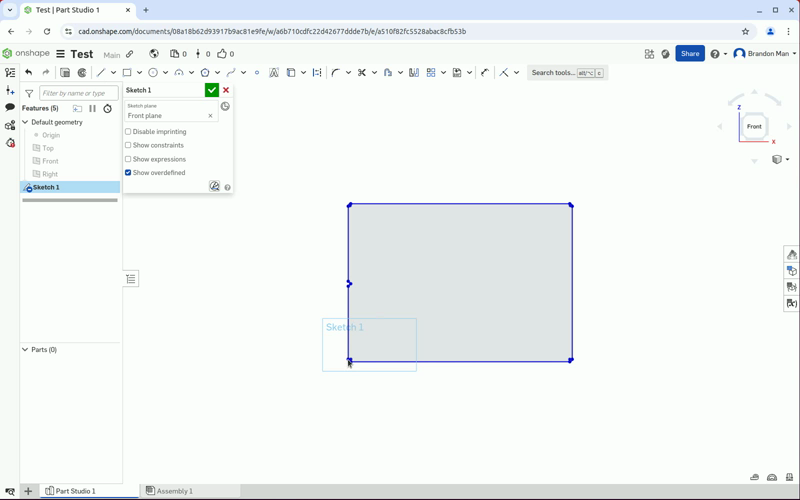
key(l)
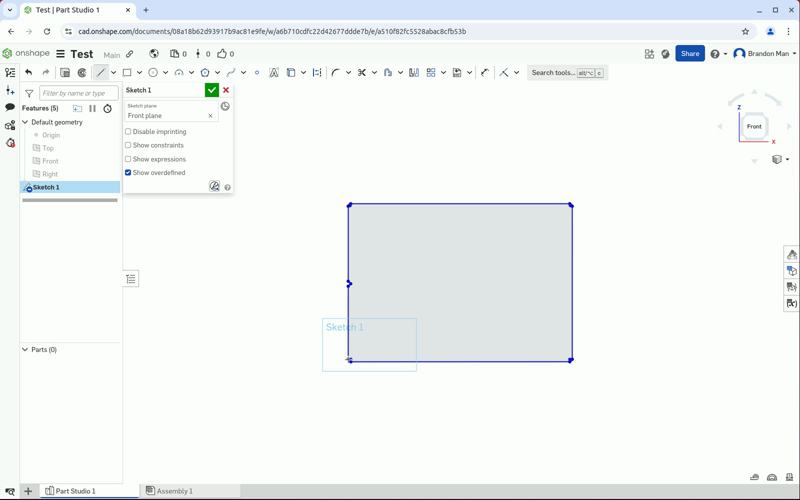
key_down(shift)
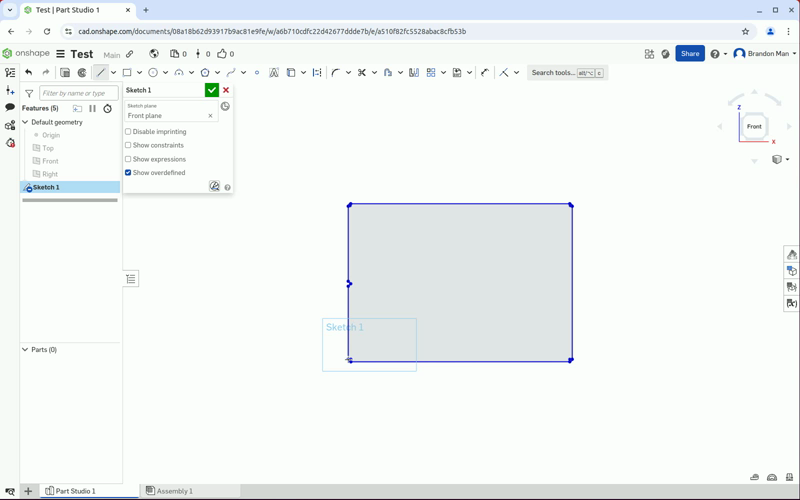
mouse_move(350, 359)
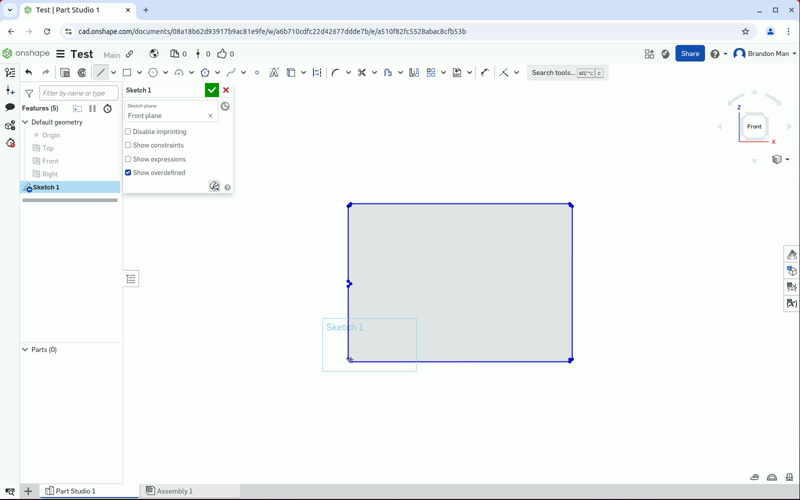
scroll(6)
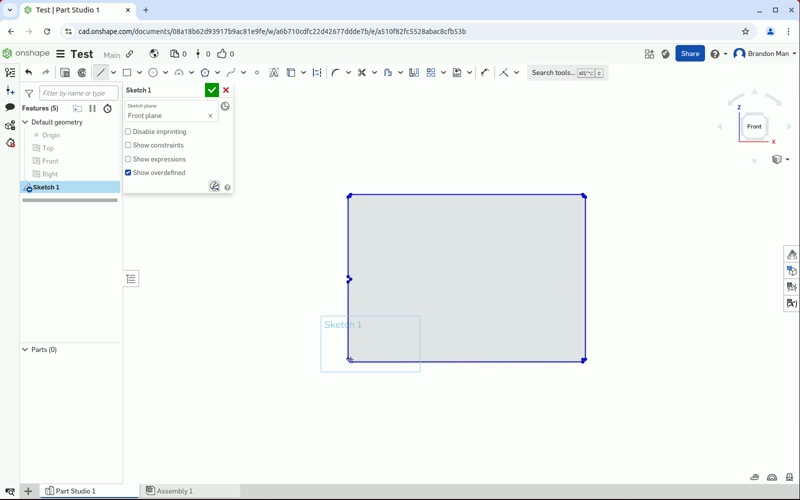
scroll(6)
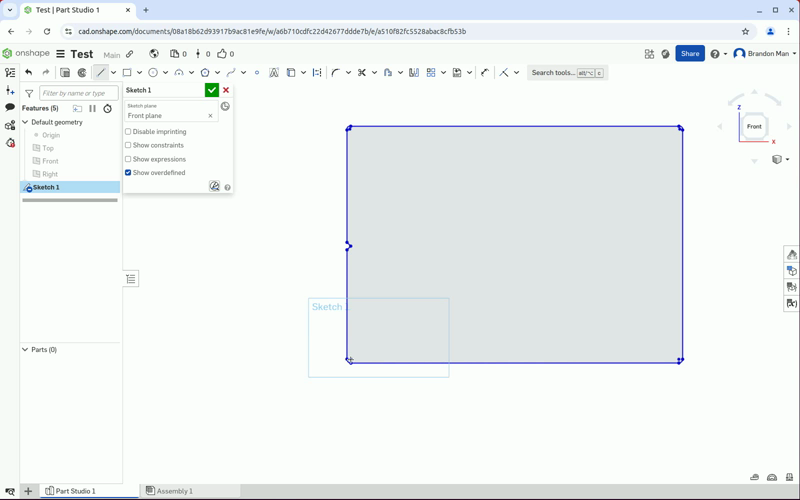
scroll(6)
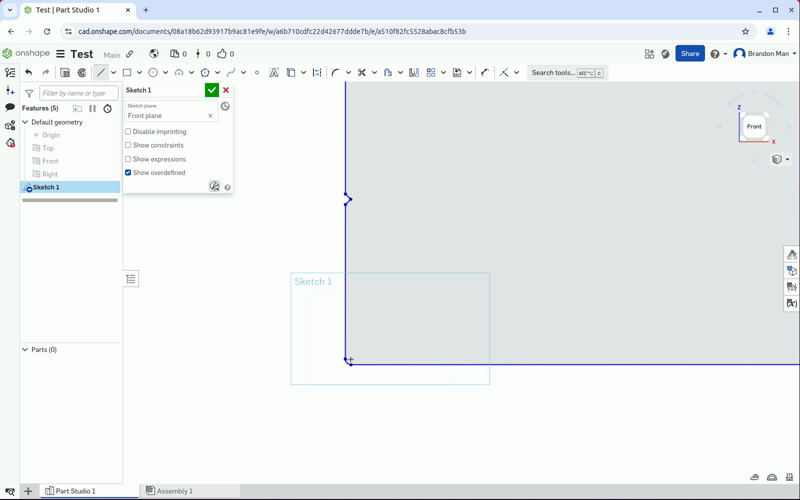
scroll(6)
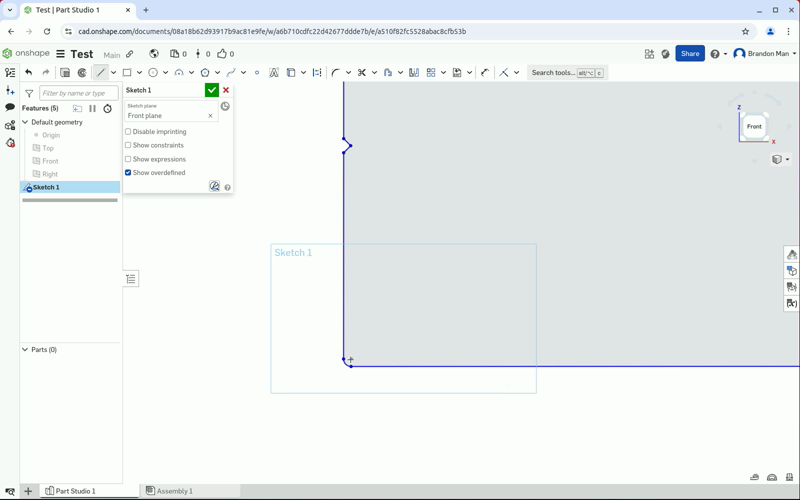
scroll(6)
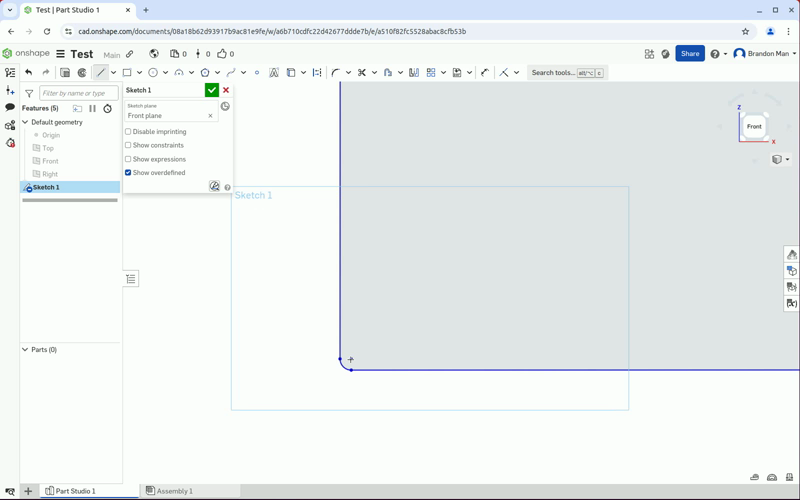
scroll(6)
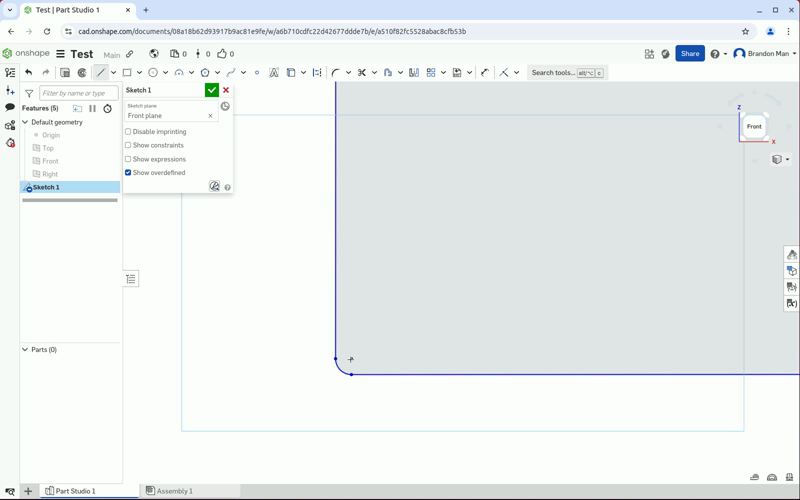
scroll(6)
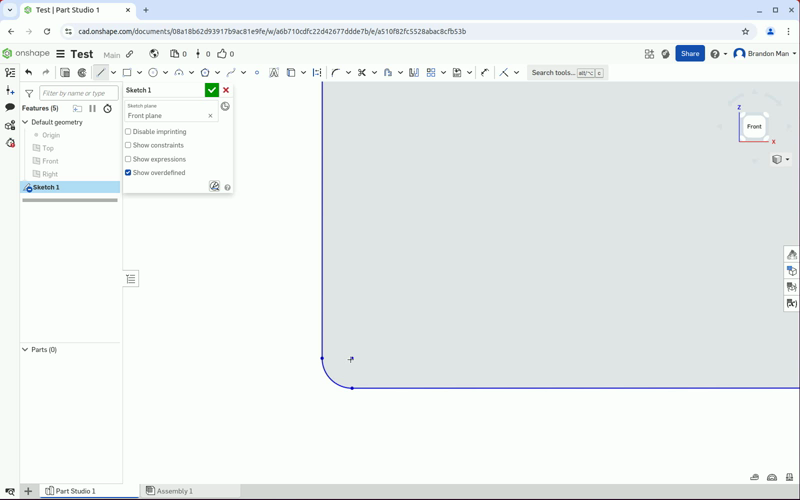
click(350, 359)
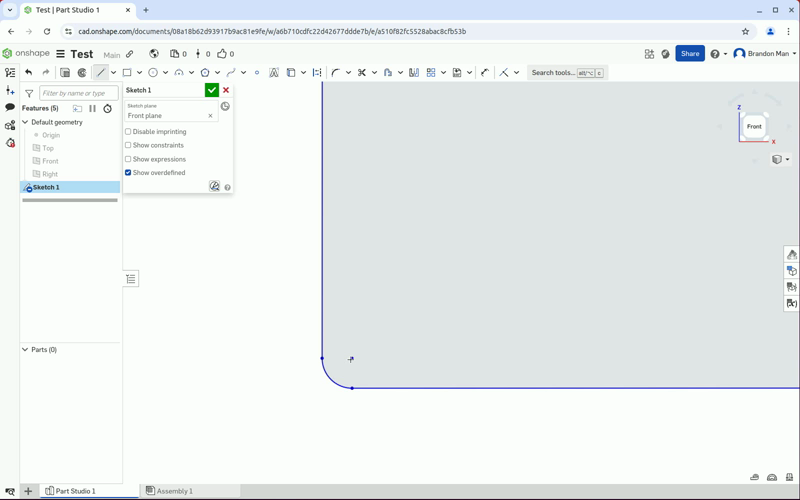
scroll(-6)
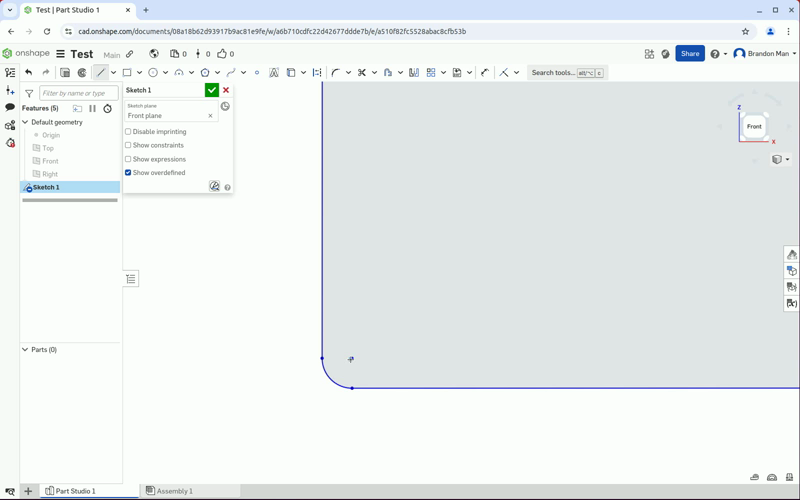
scroll(-6)
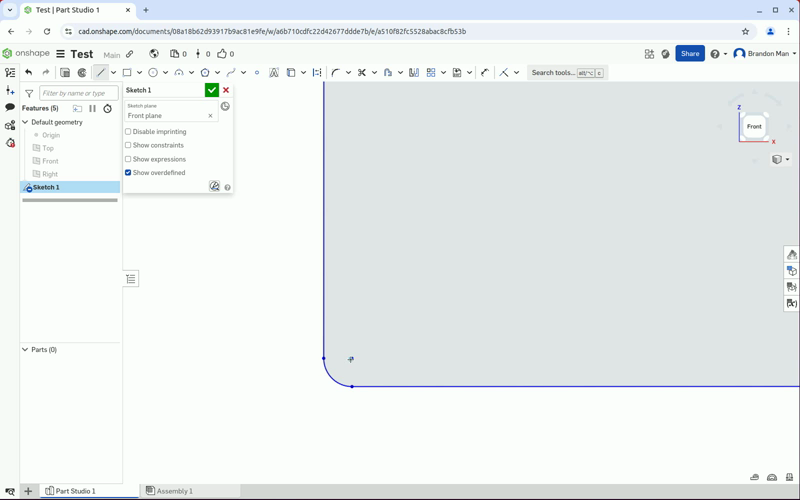
scroll(-6)
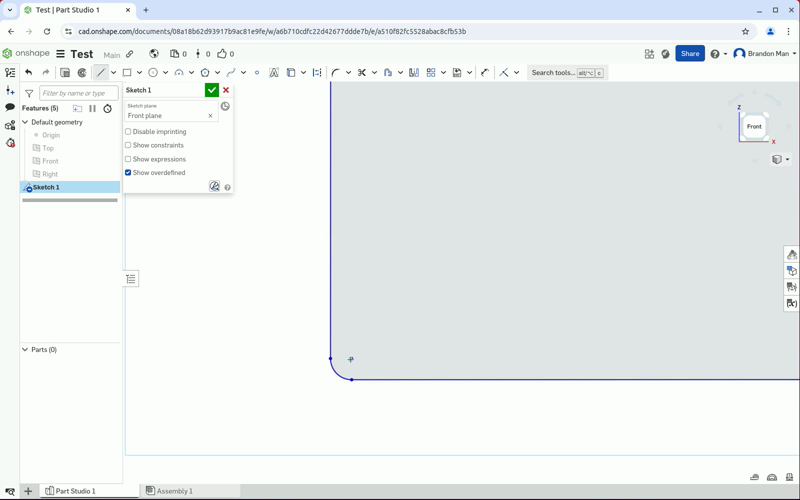
scroll(-6)
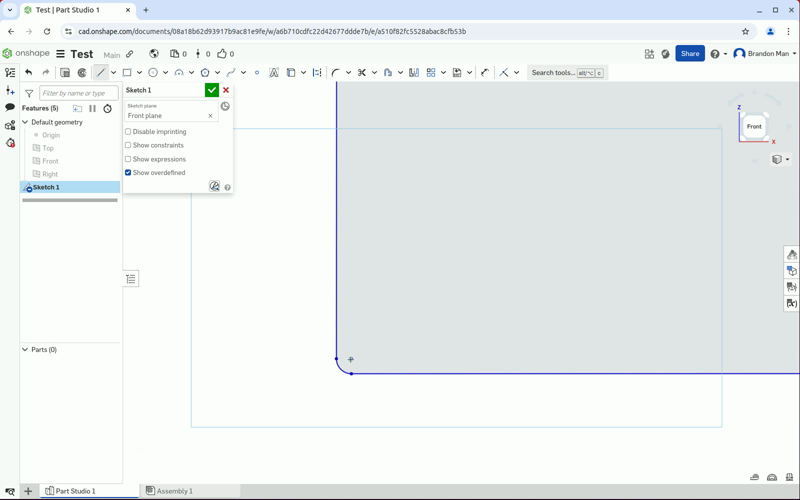
scroll(-6)
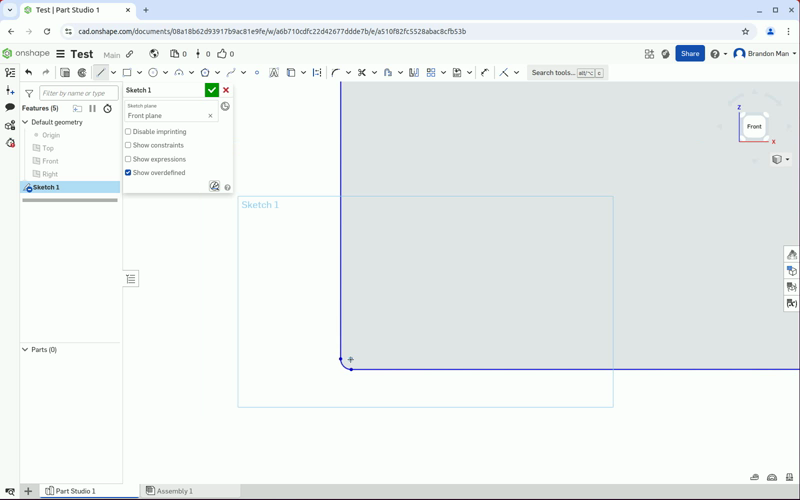
scroll(-6)
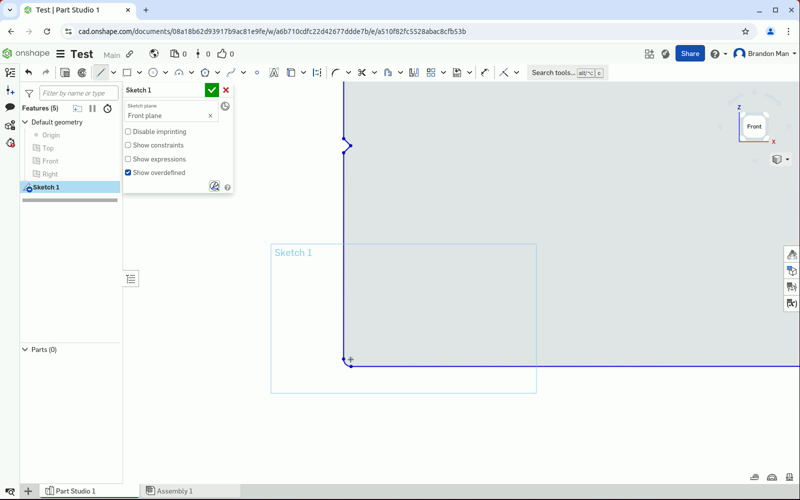
scroll(-6)
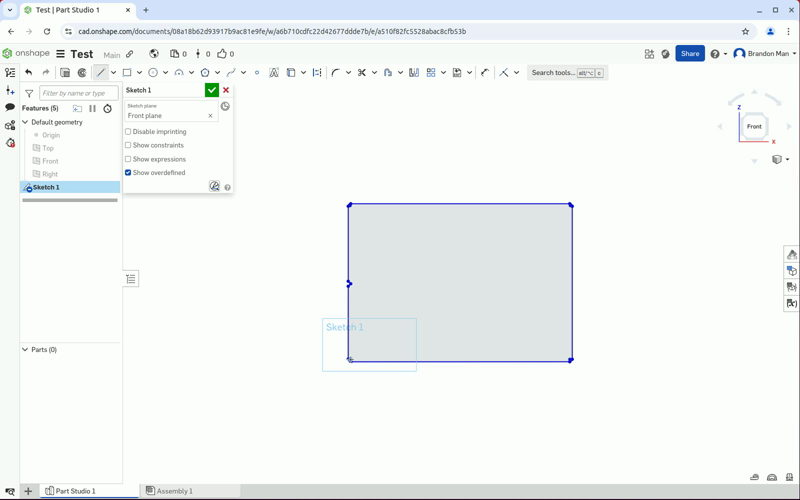
key_up(shift)
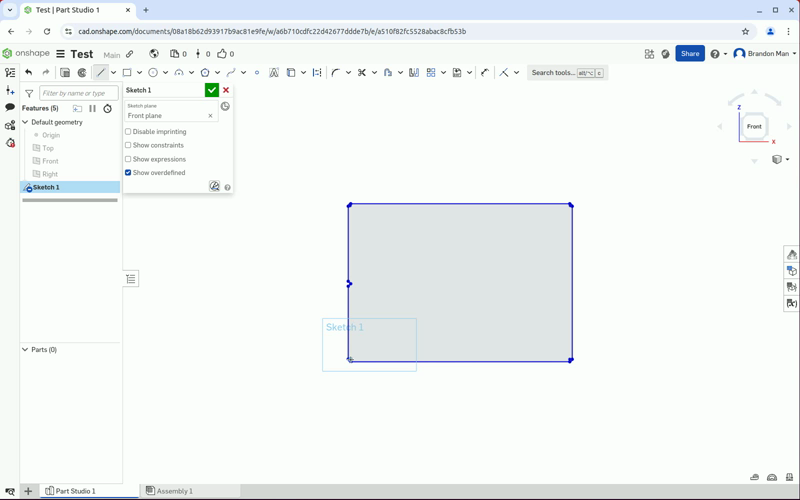
key_down(shift)
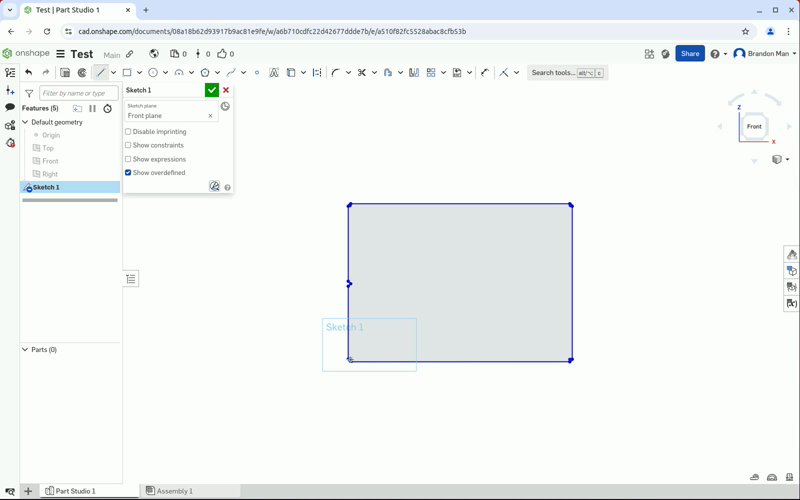
mouse_move(569, 359)
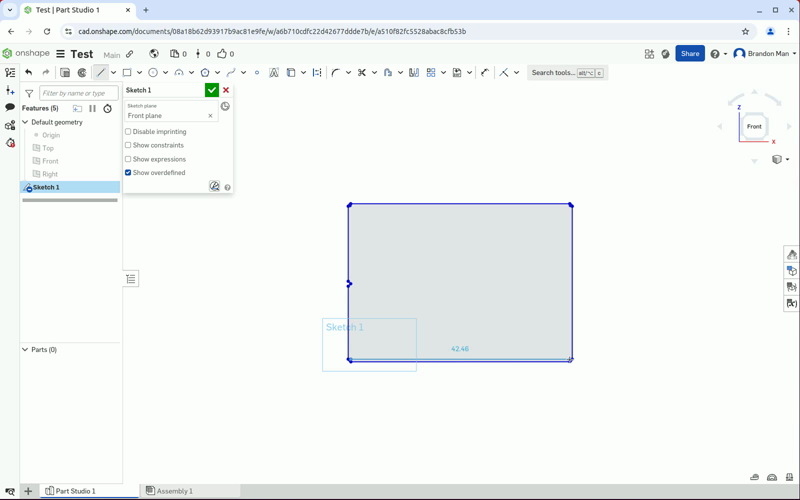
scroll(6)
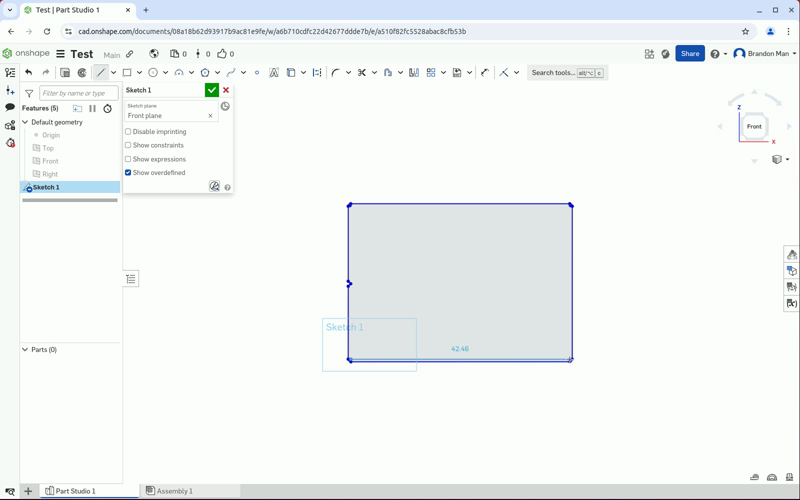
scroll(6)
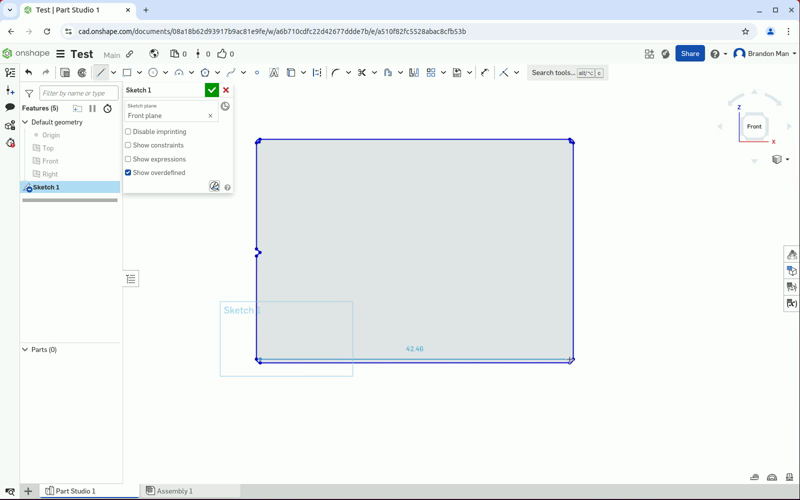
scroll(6)
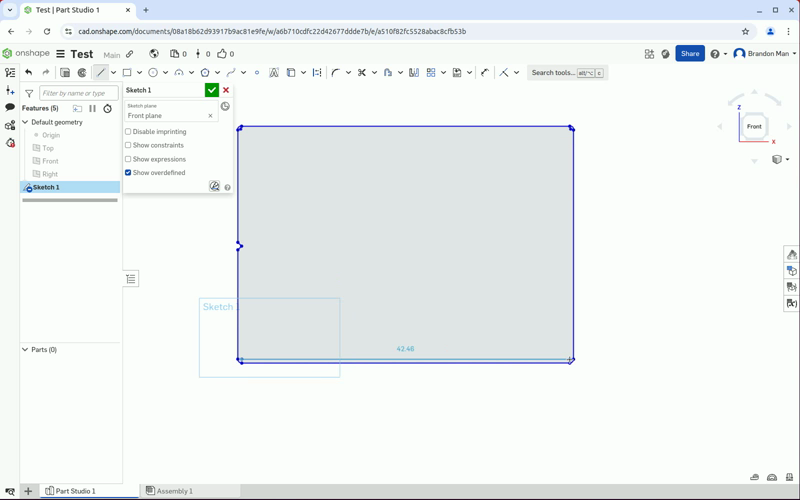
scroll(6)
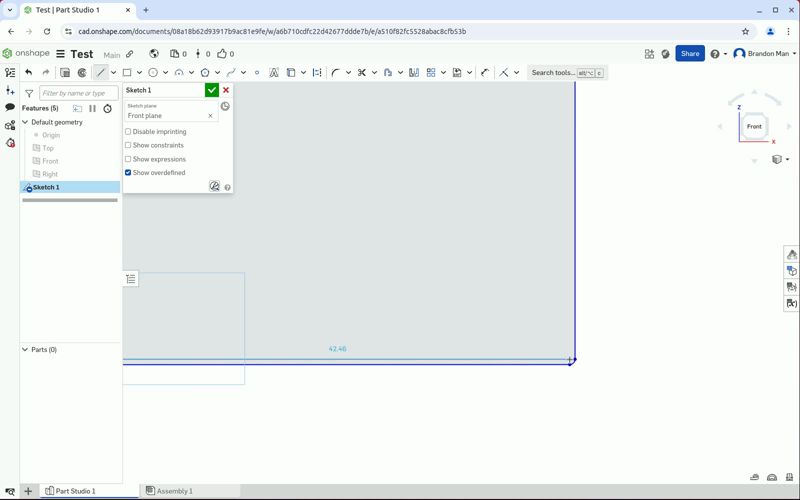
scroll(6)
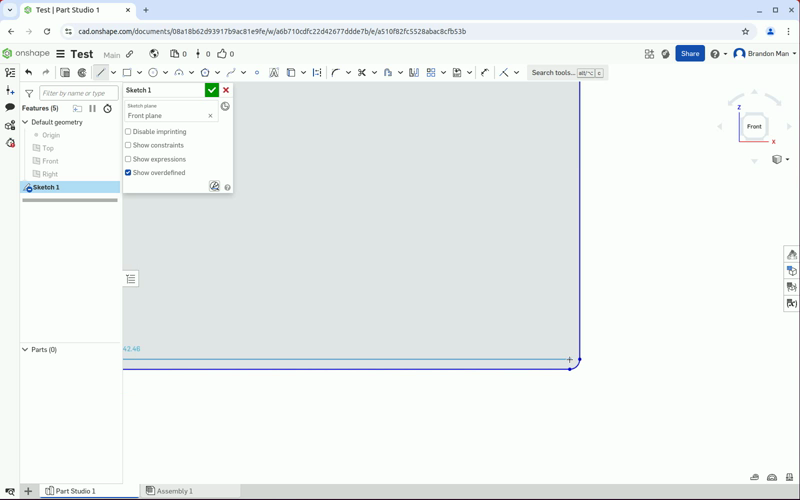
scroll(6)
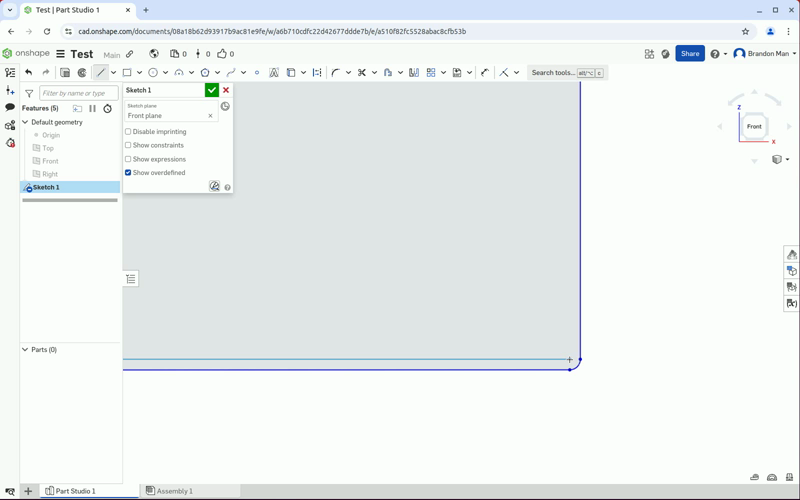
scroll(6)
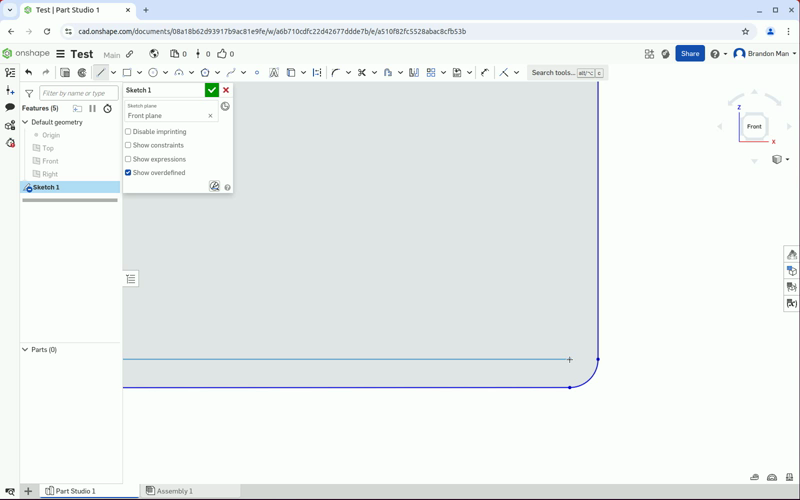
click(569, 359)
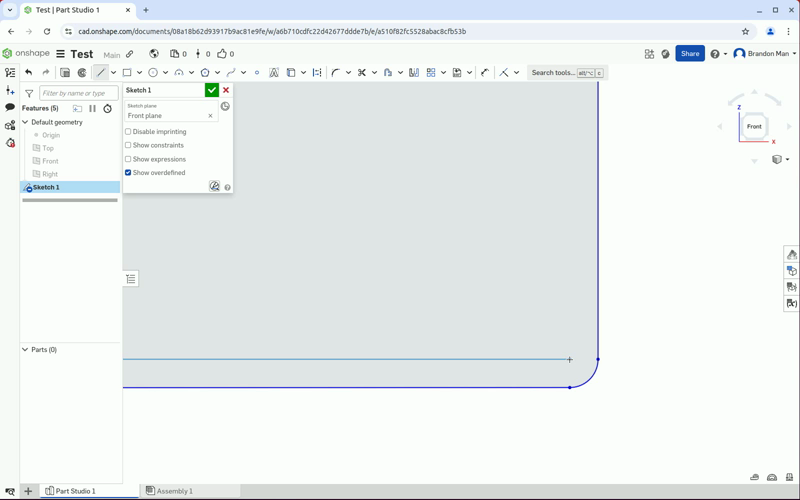
scroll(-6)
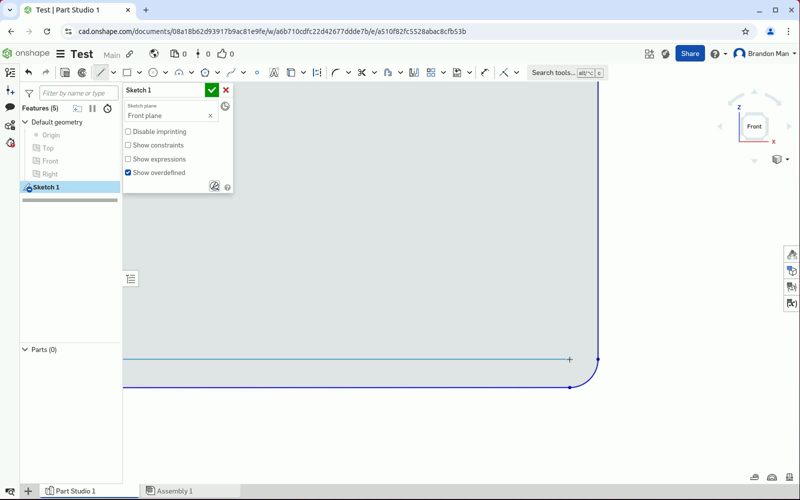
scroll(-6)
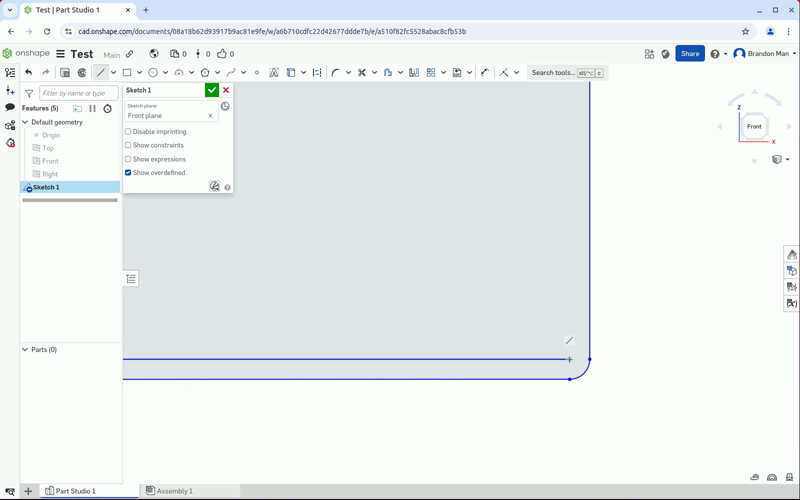
scroll(-6)
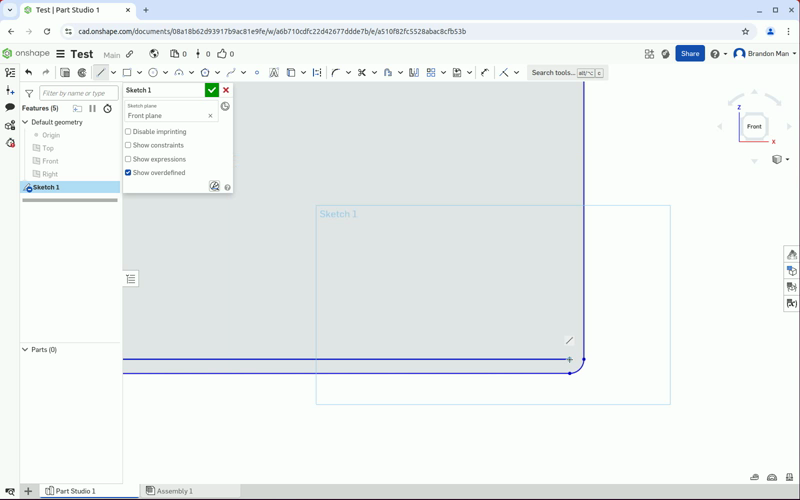
scroll(-6)
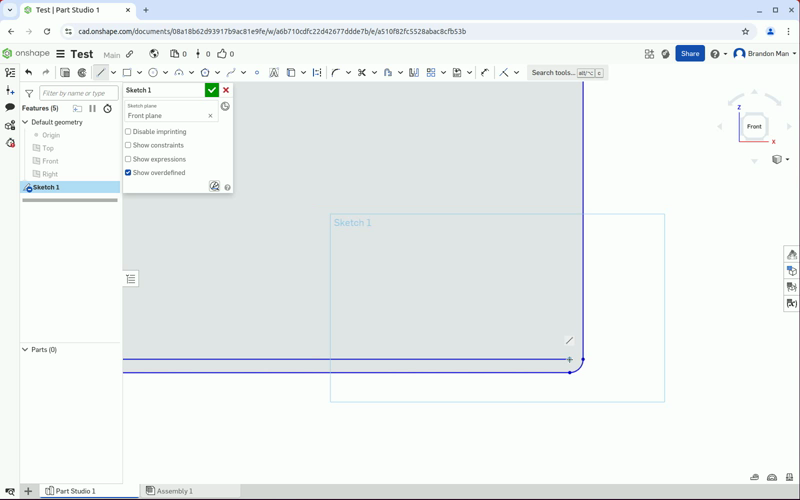
scroll(-6)
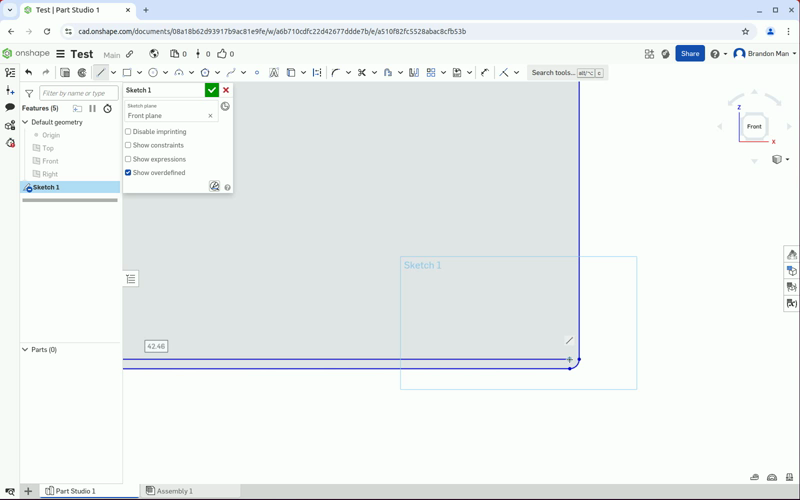
scroll(-6)
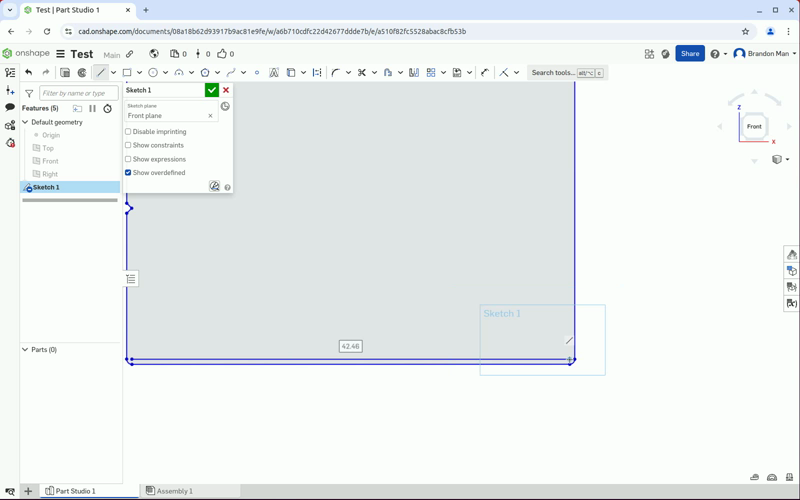
scroll(-6)
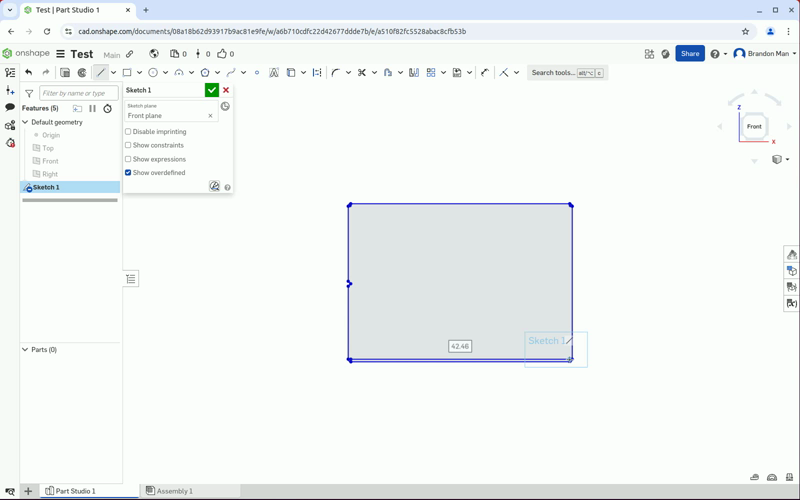
key_up(shift)
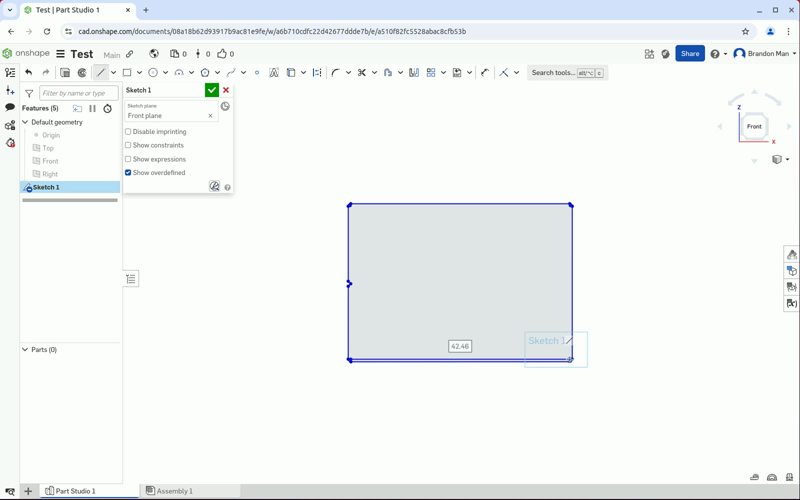
key_down(shift)
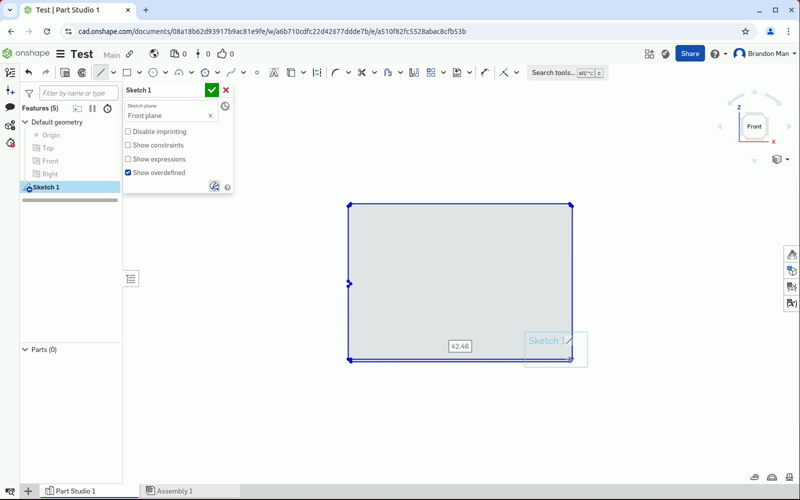
mouse_move(569, 206)
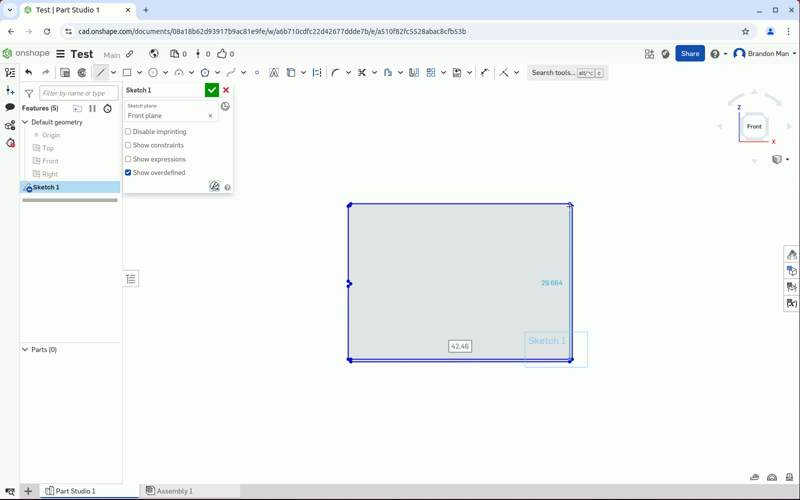
scroll(6)
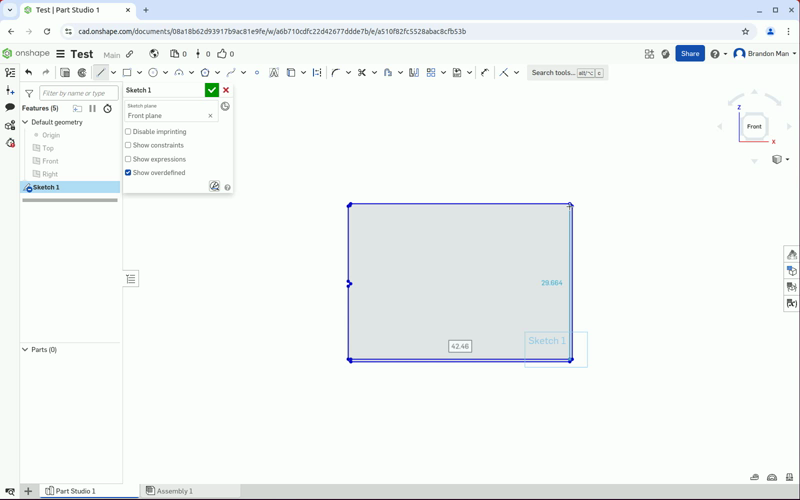
scroll(6)
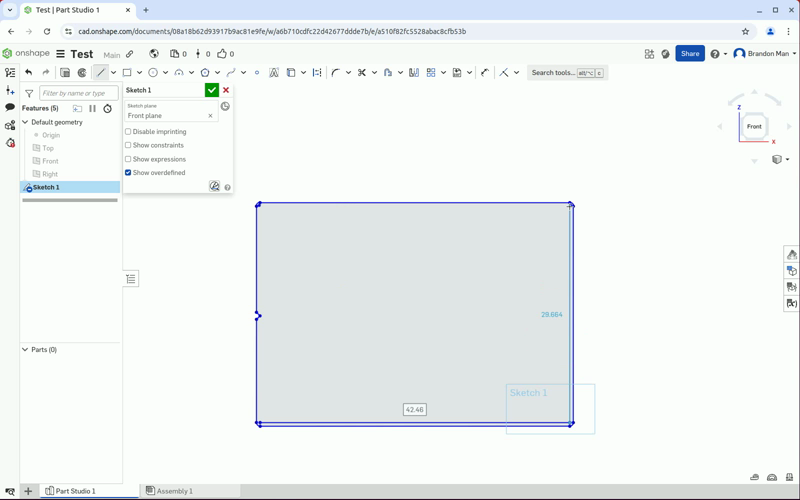
scroll(6)
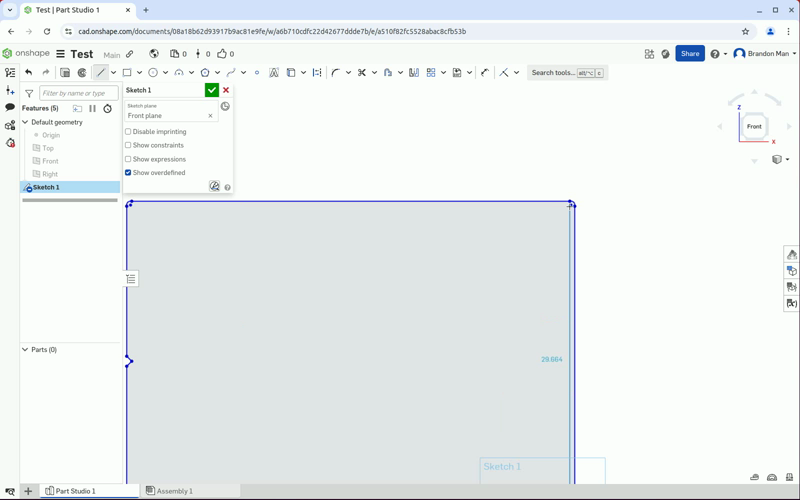
scroll(6)
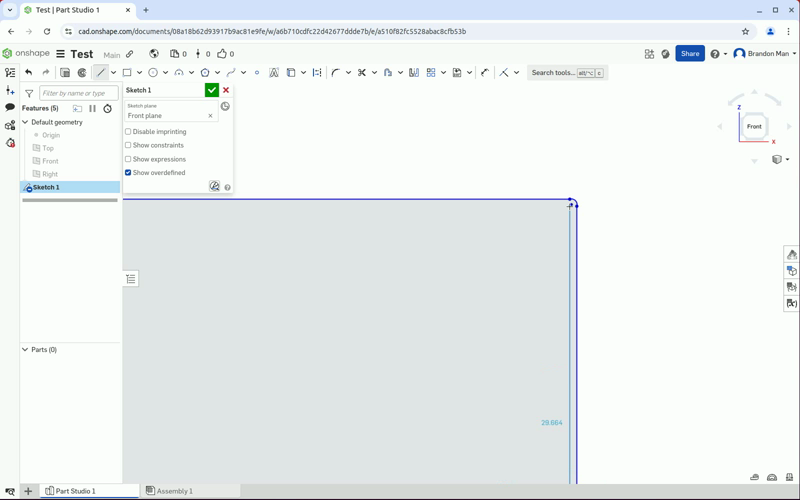
scroll(6)
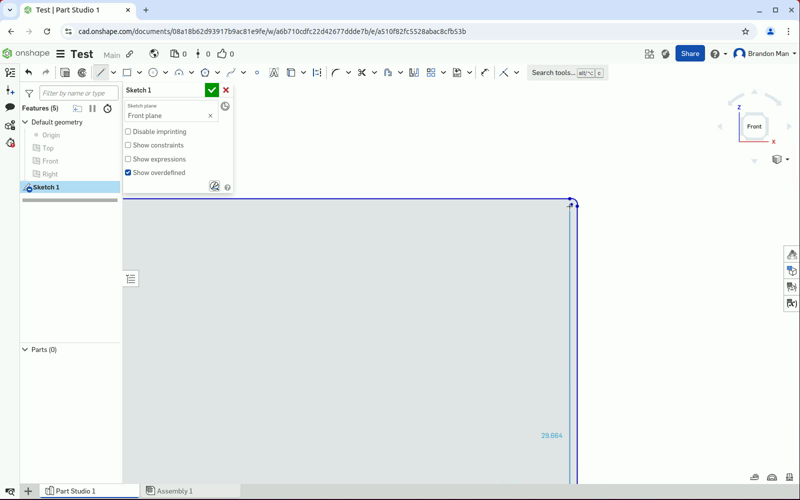
scroll(6)
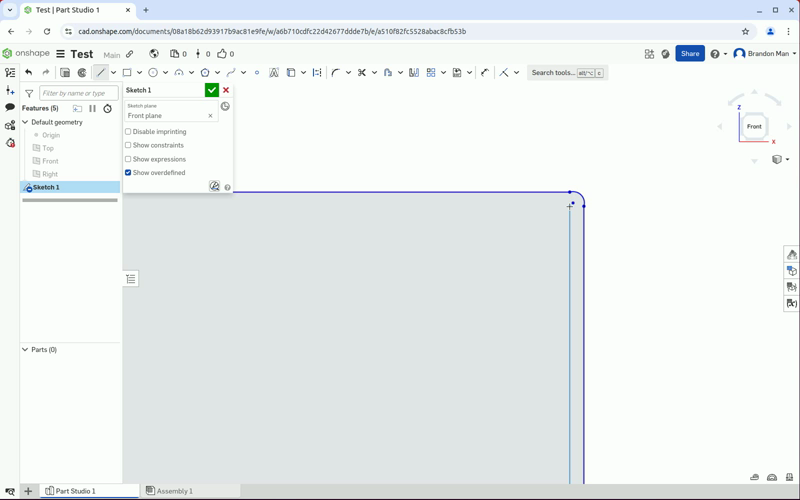
scroll(6)
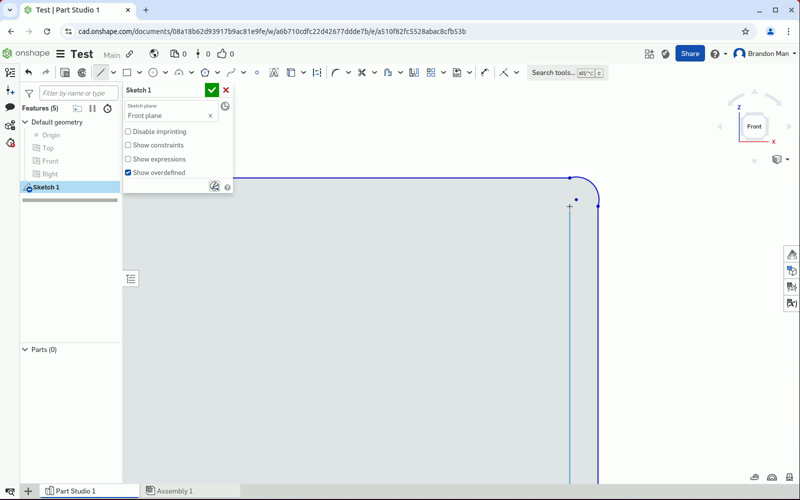
click(569, 206)
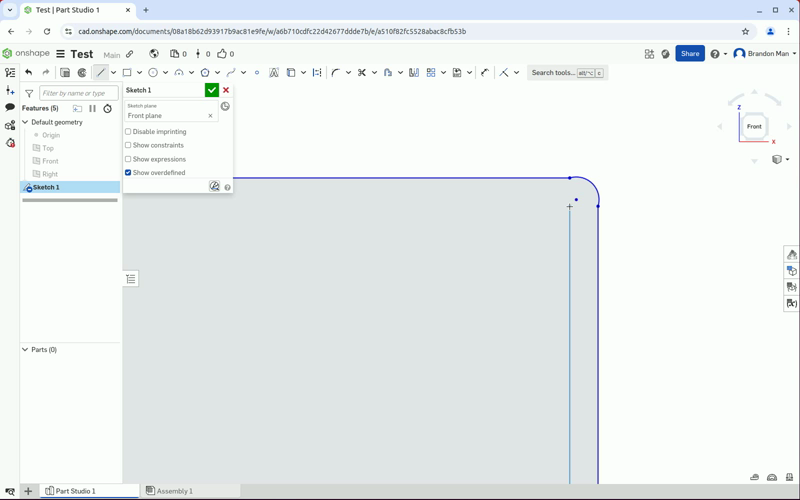
scroll(-6)
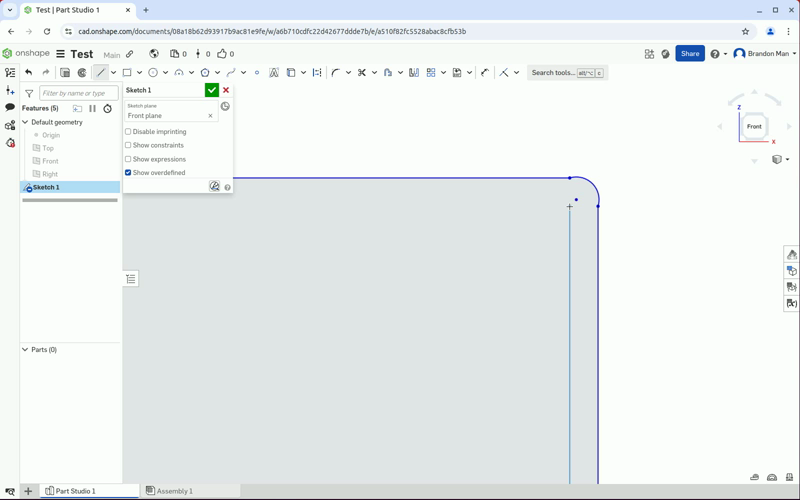
scroll(-6)
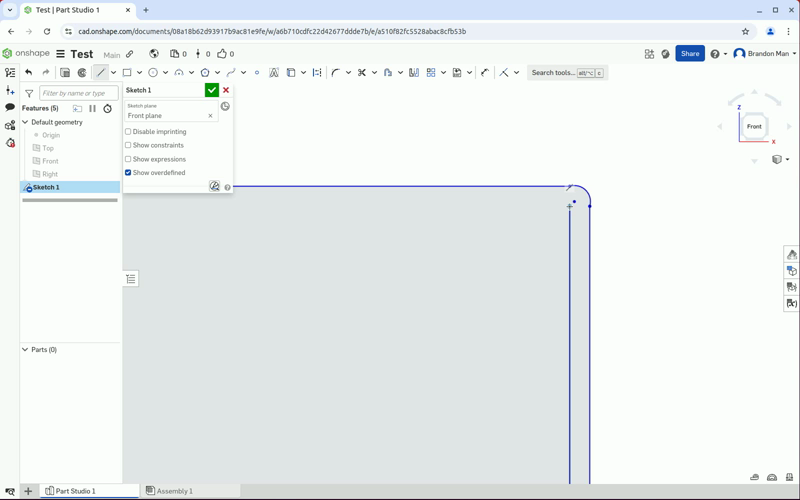
scroll(-6)
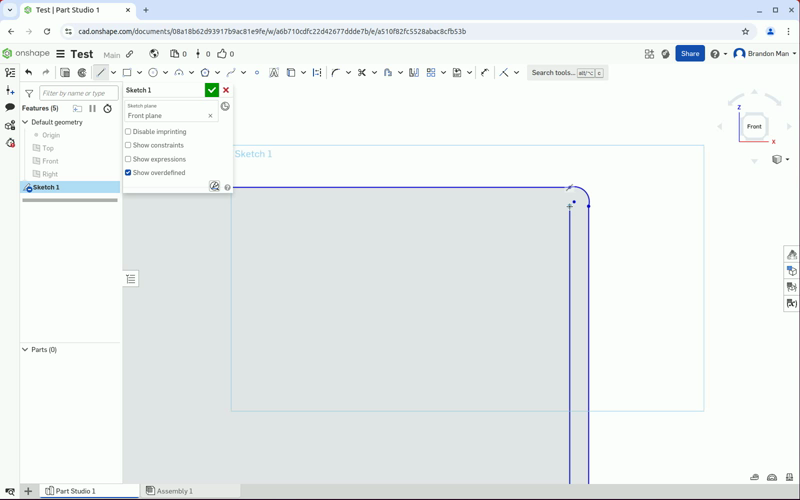
scroll(-6)
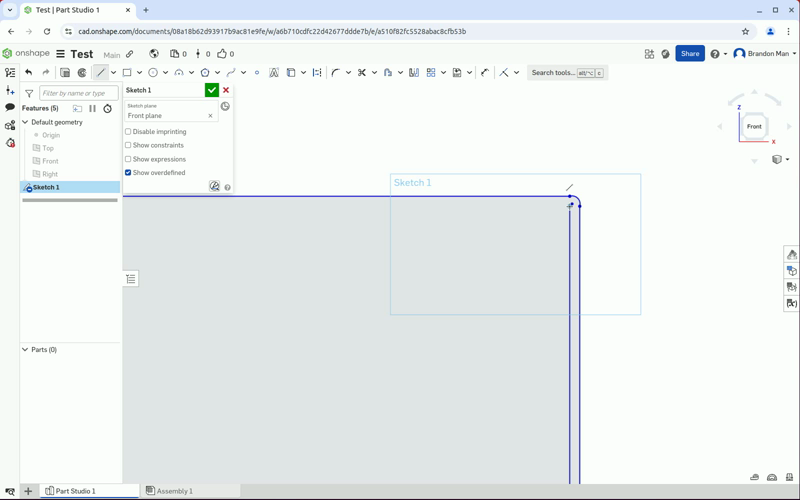
scroll(-6)
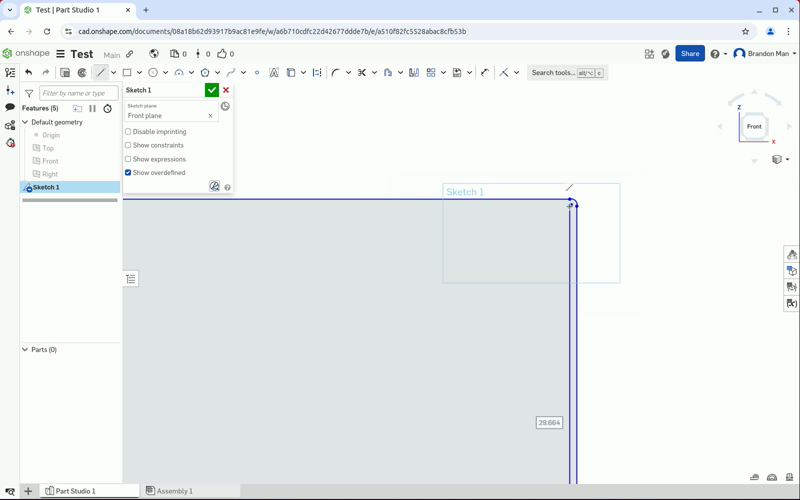
scroll(-6)
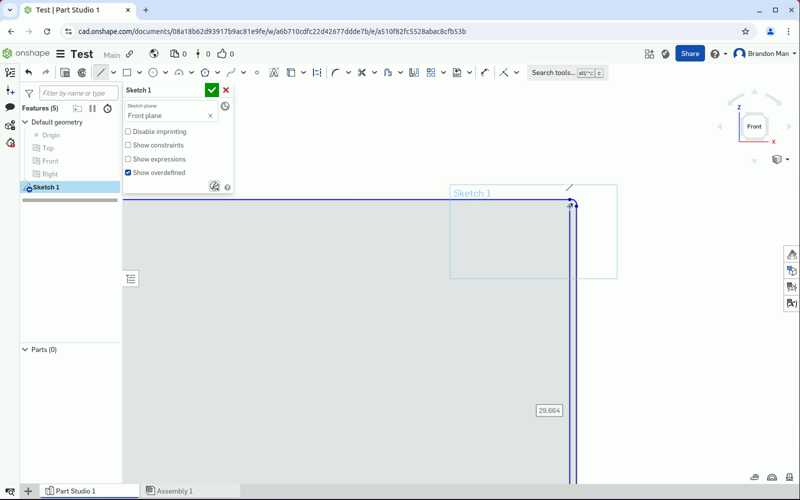
scroll(-6)
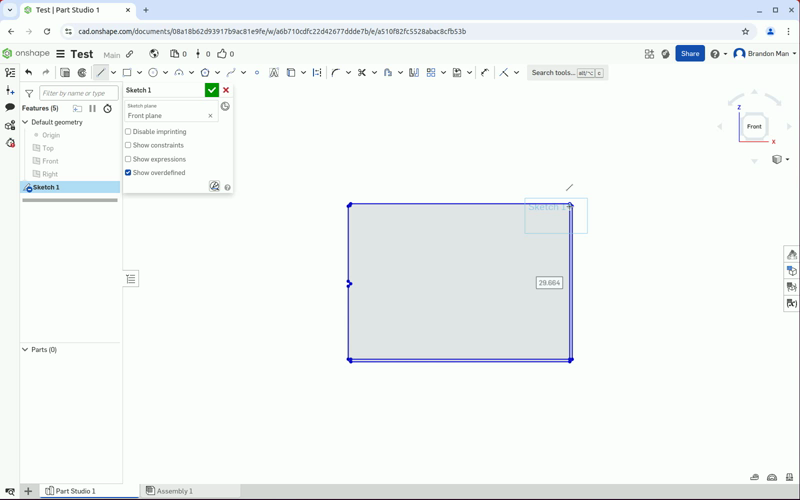
key_up(shift)
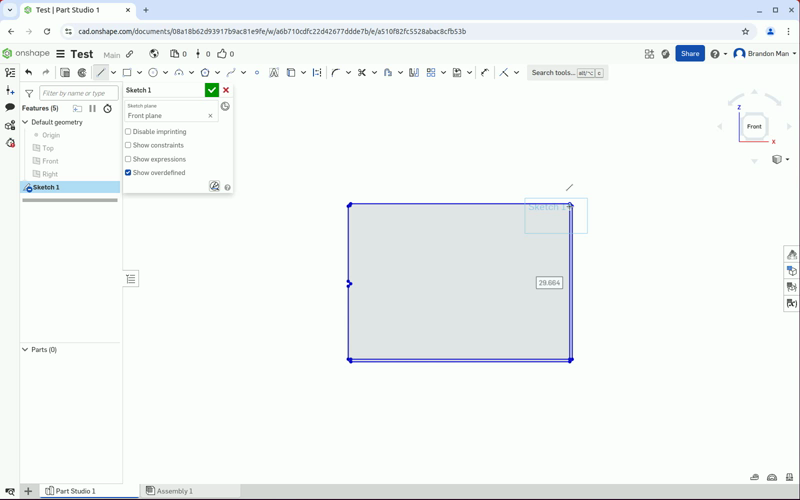
key_down(shift)
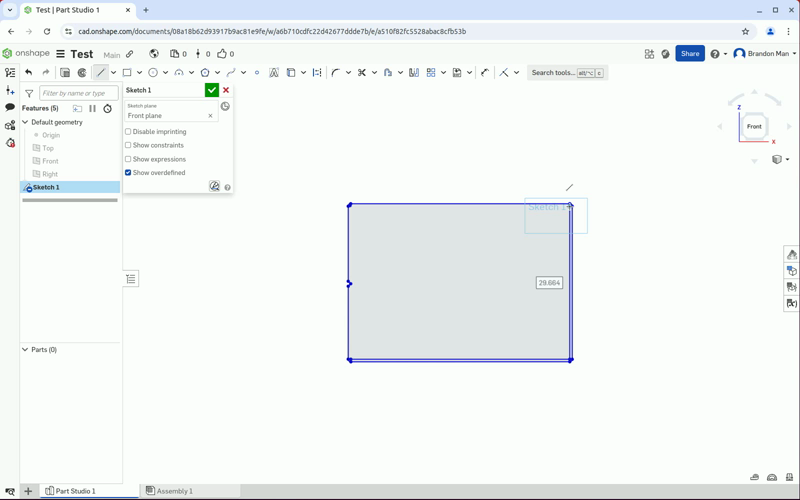
mouse_move(350, 206)
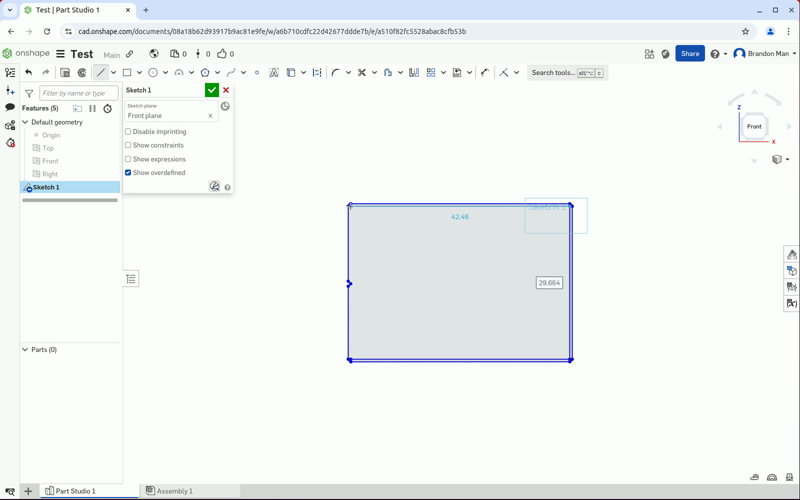
scroll(6)
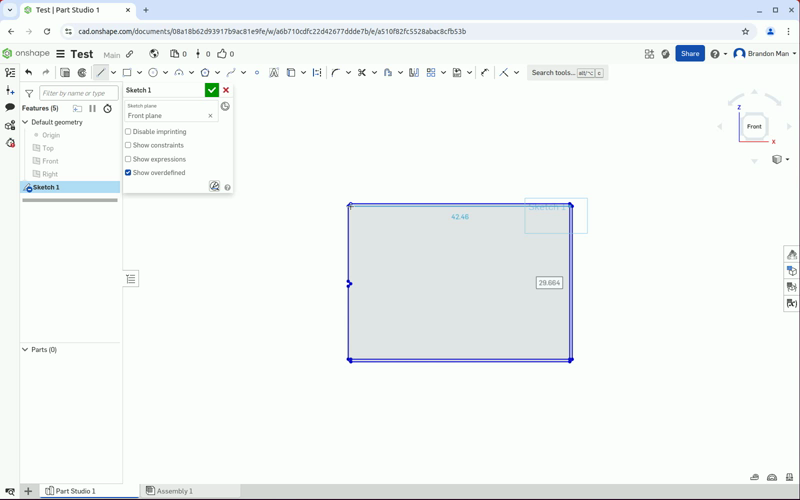
scroll(6)
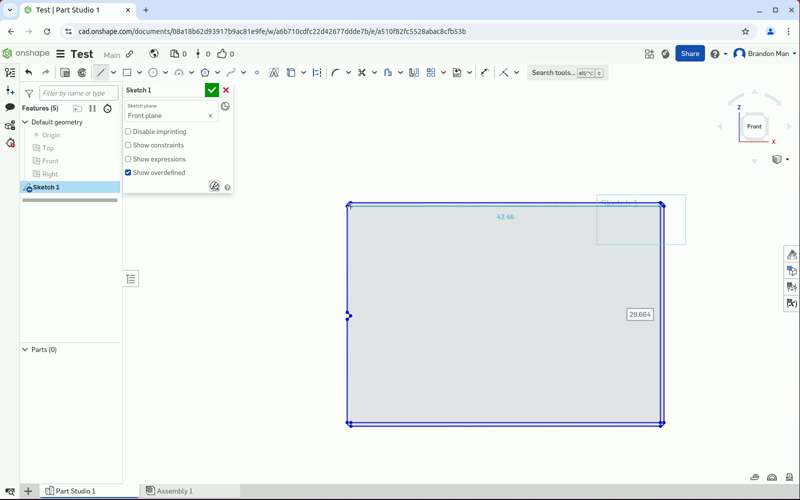
scroll(6)
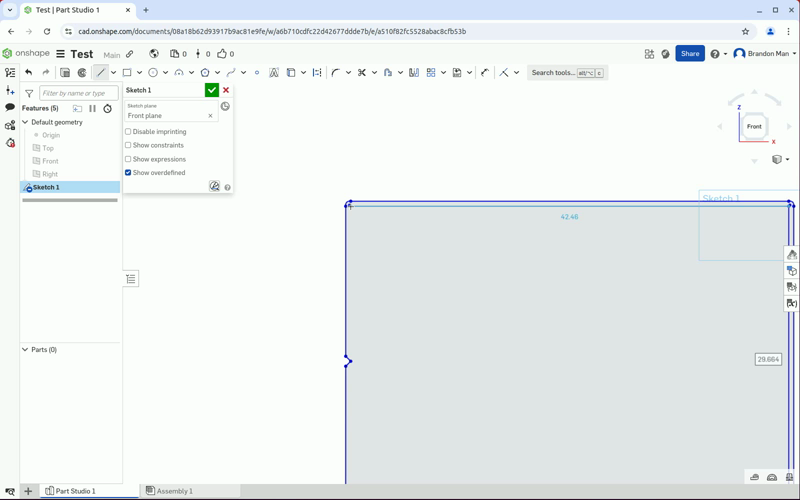
scroll(6)
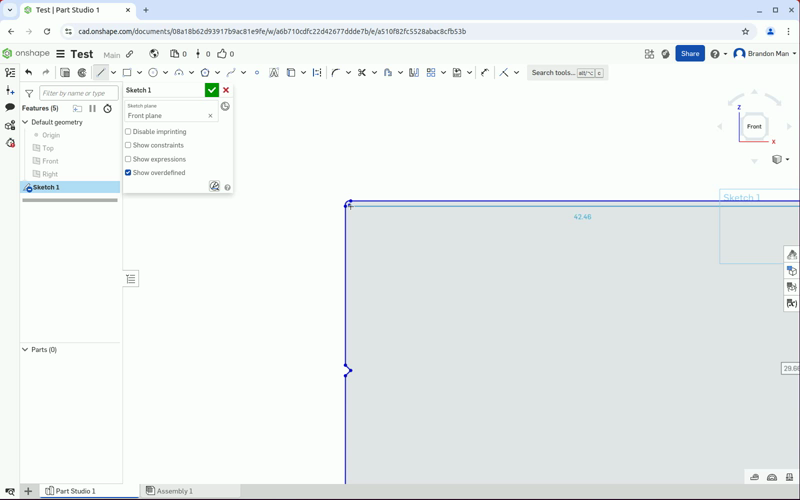
scroll(6)
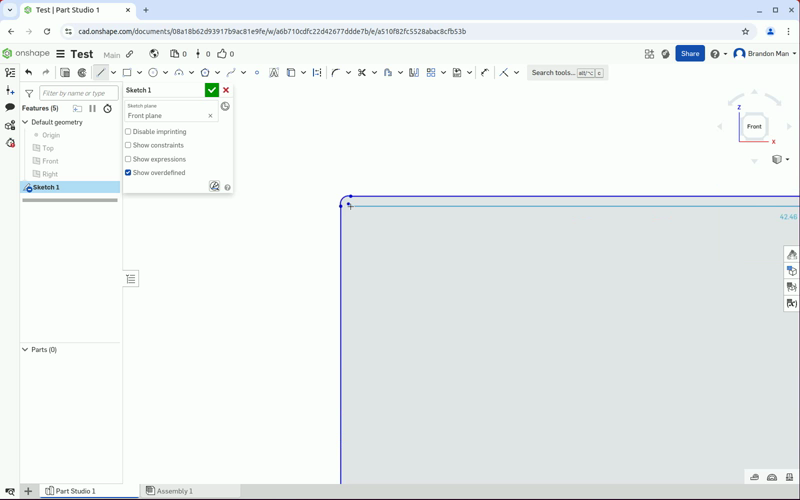
scroll(6)
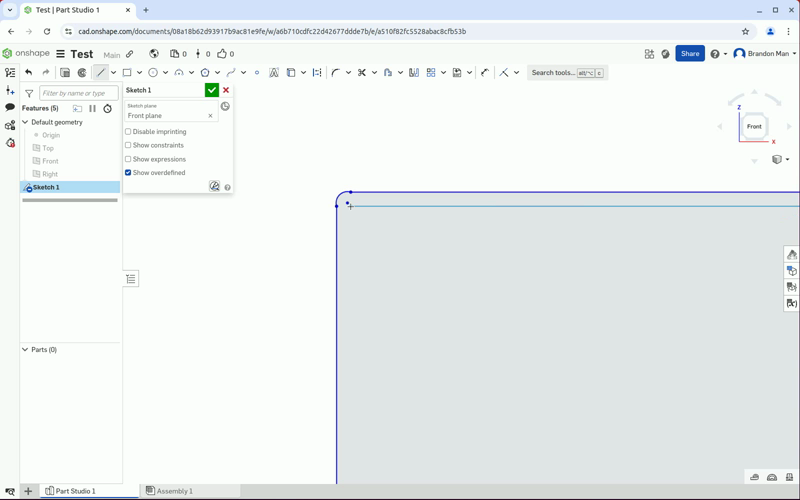
scroll(6)
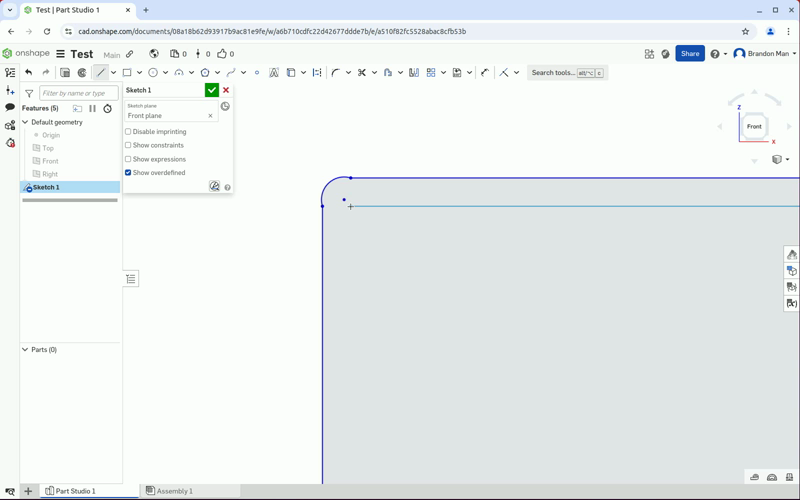
click(350, 206)
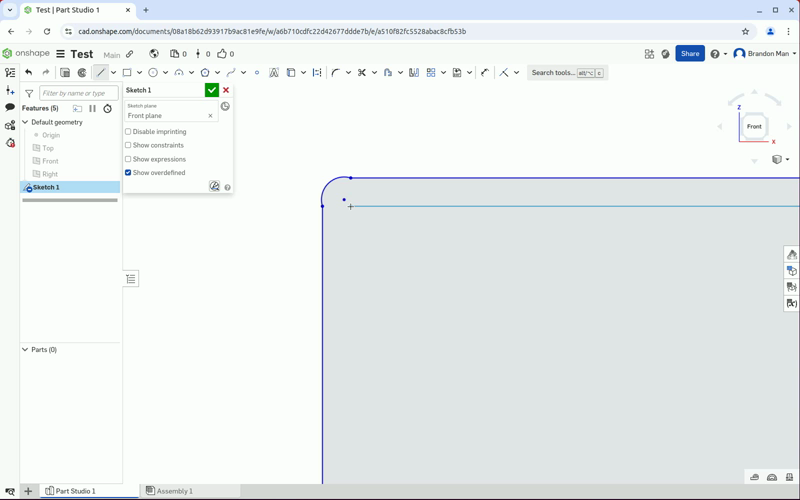
scroll(-6)
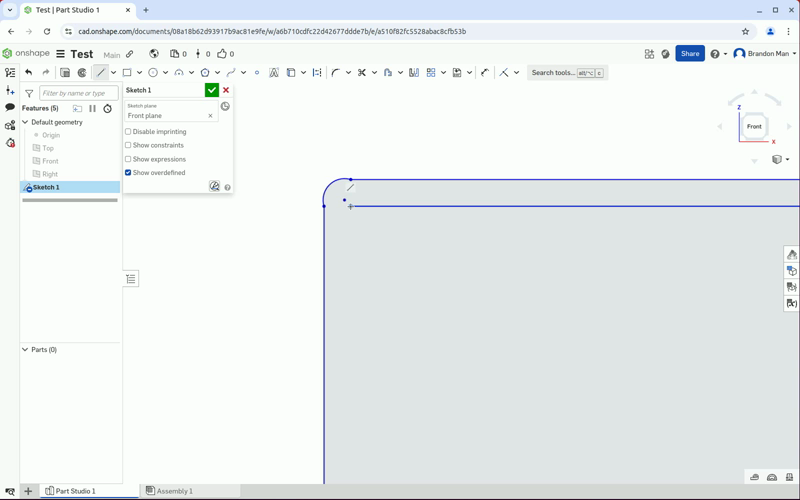
scroll(-6)
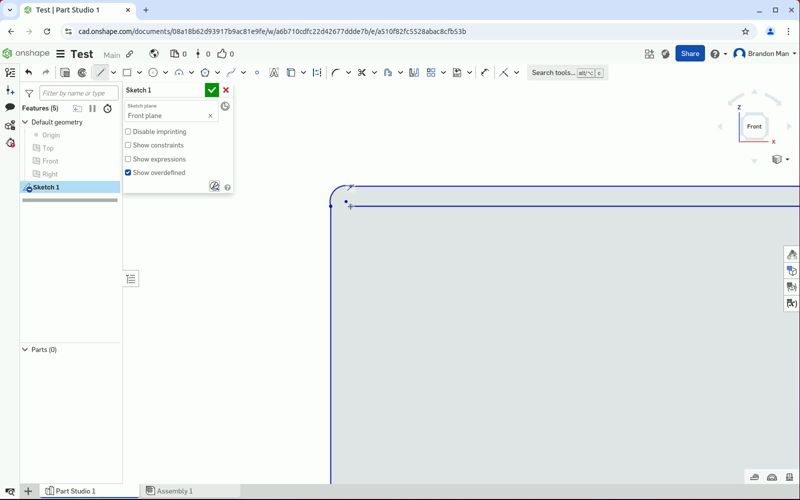
scroll(-6)
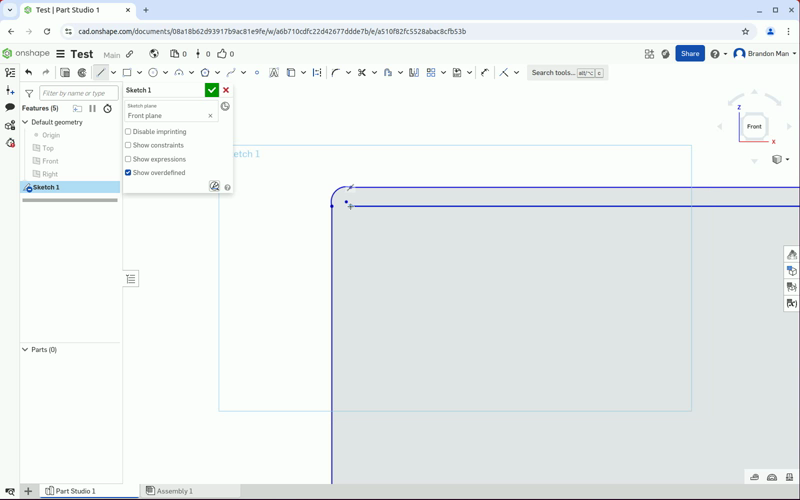
scroll(-6)
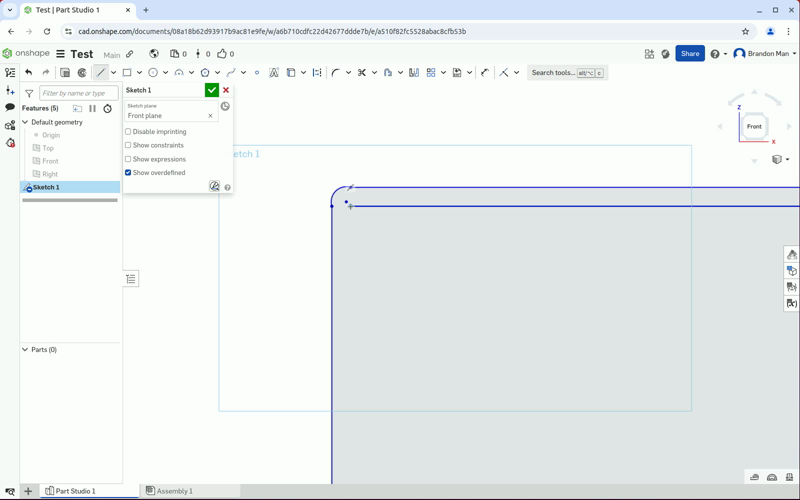
scroll(-6)
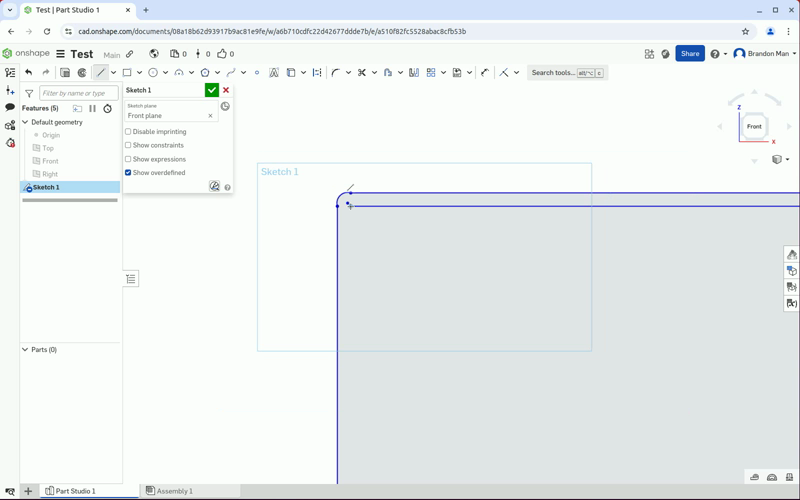
scroll(-6)
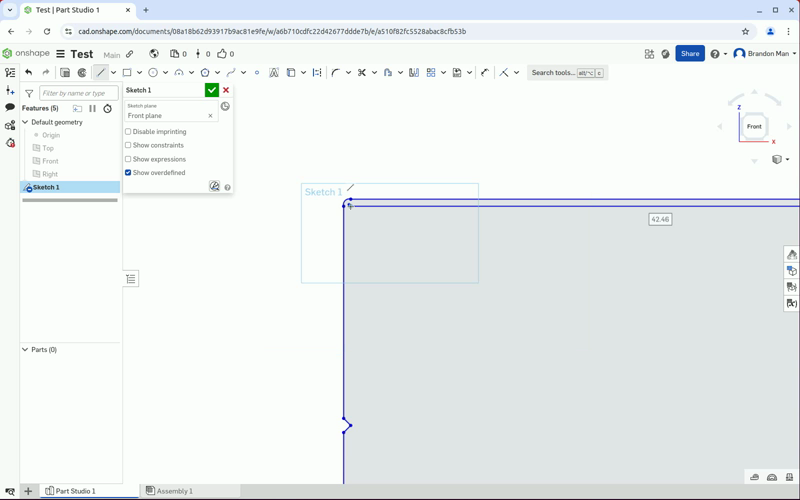
scroll(-6)
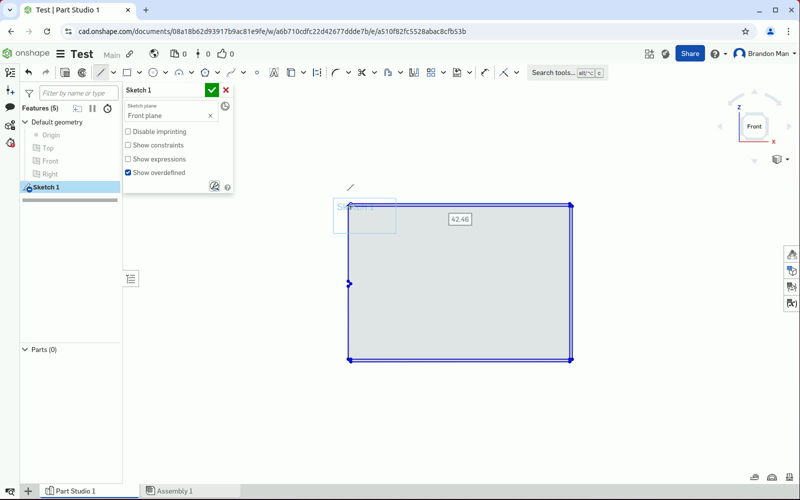
key_up(shift)
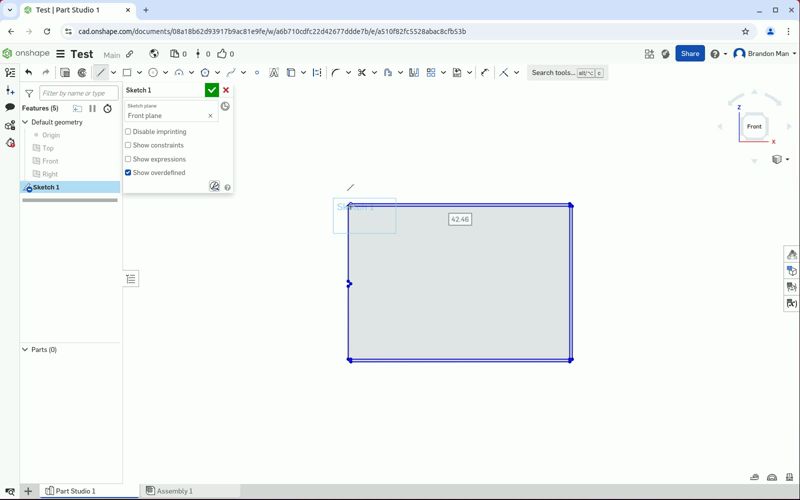
key_down(shift)
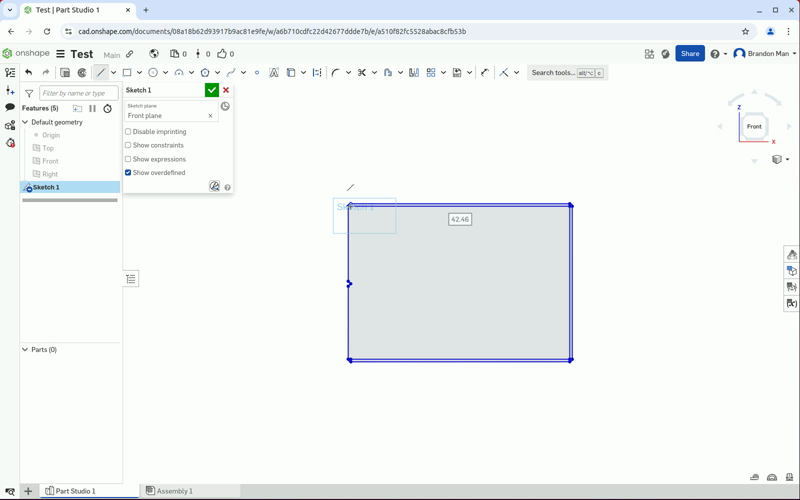
mouse_move(350, 359)
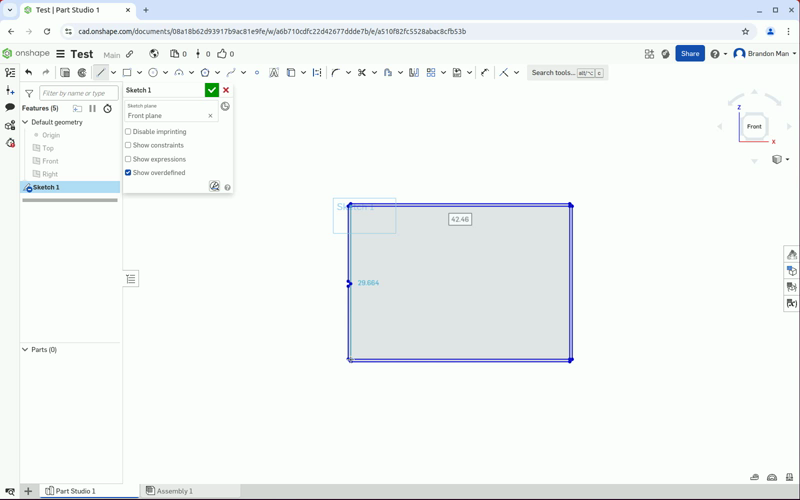
scroll(6)
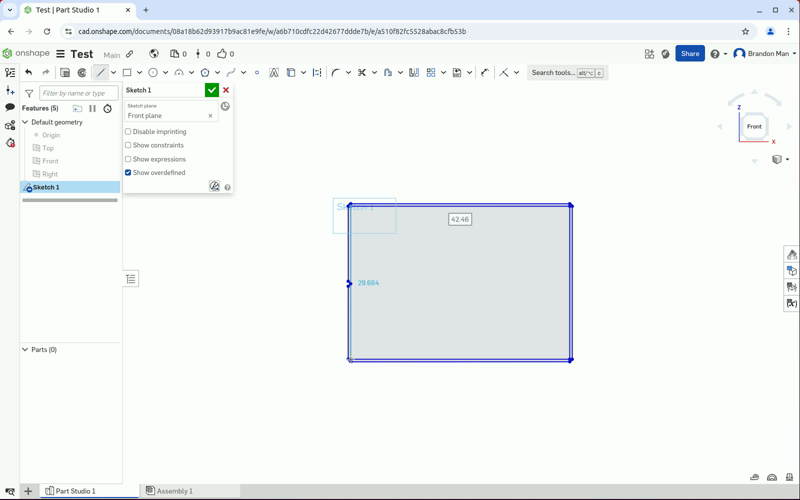
scroll(6)
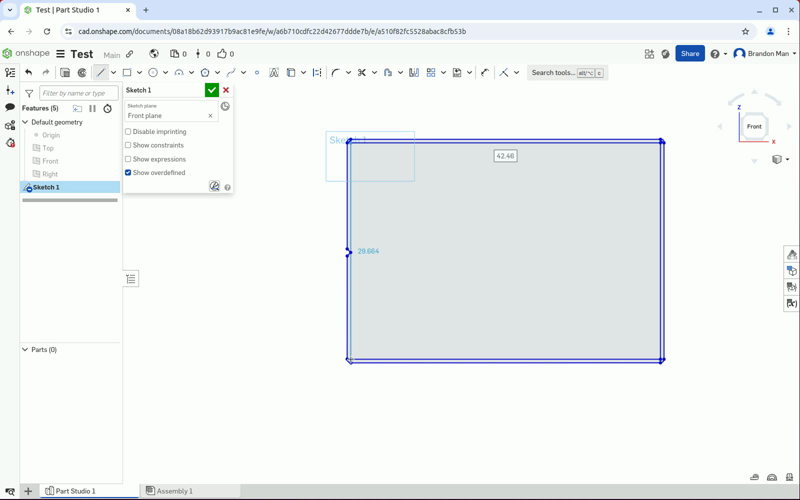
scroll(6)
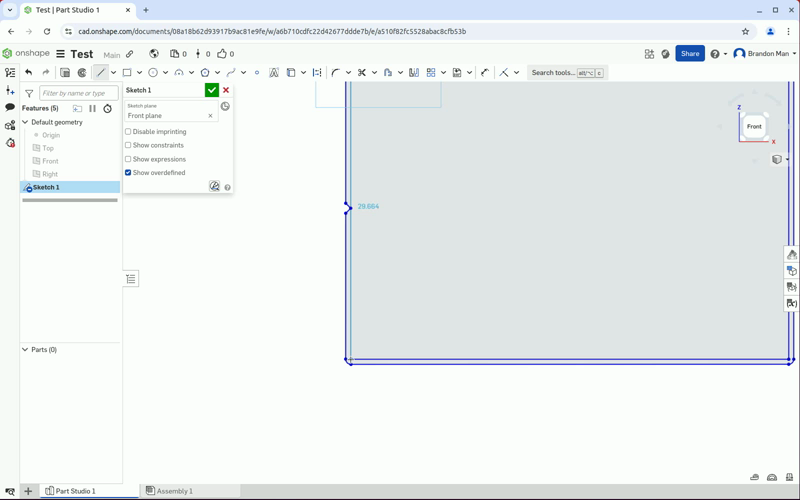
scroll(6)
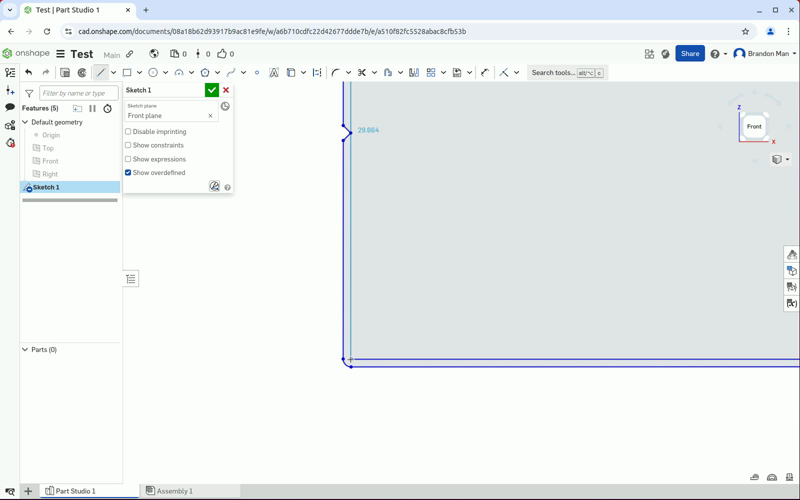
scroll(6)
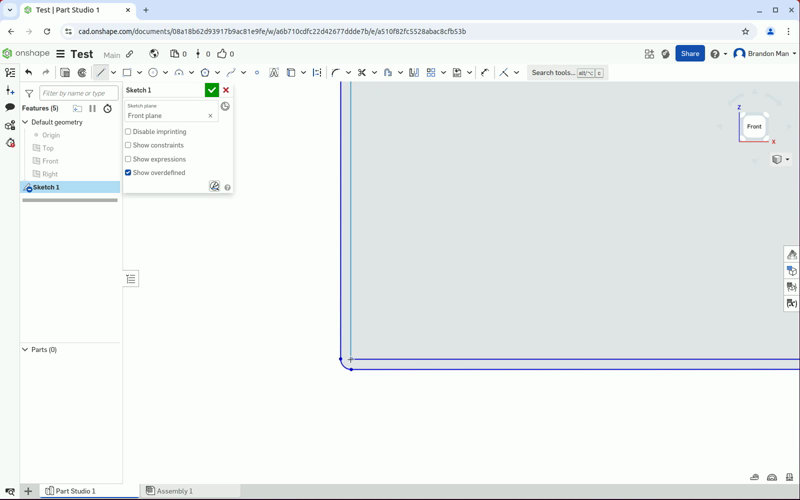
scroll(6)
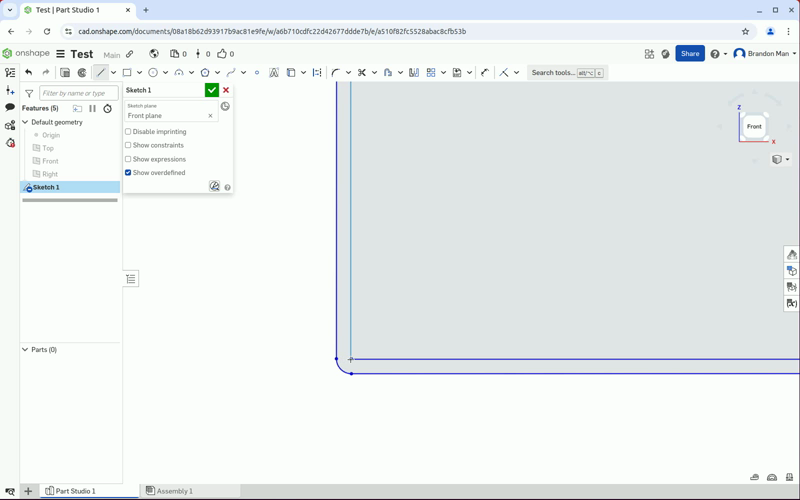
scroll(6)
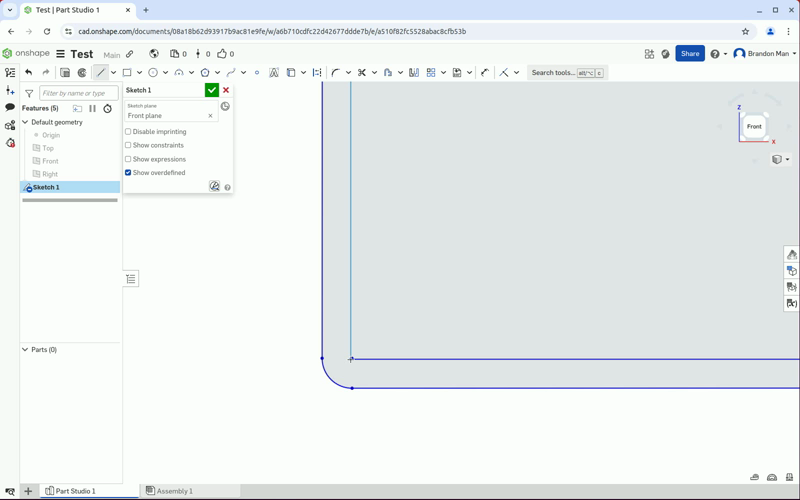
key_up(shift)
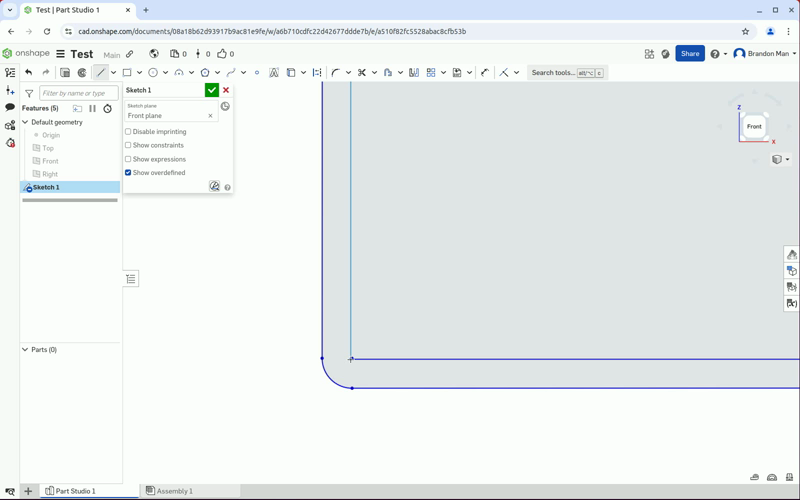
click(350, 359)
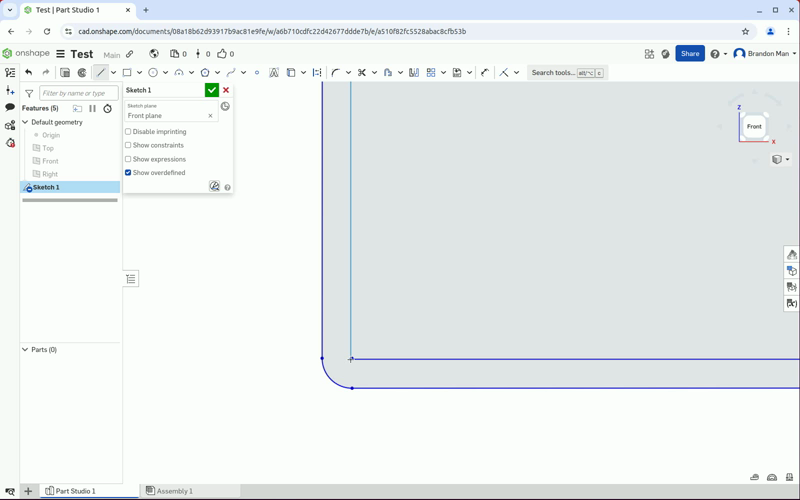
scroll(-6)
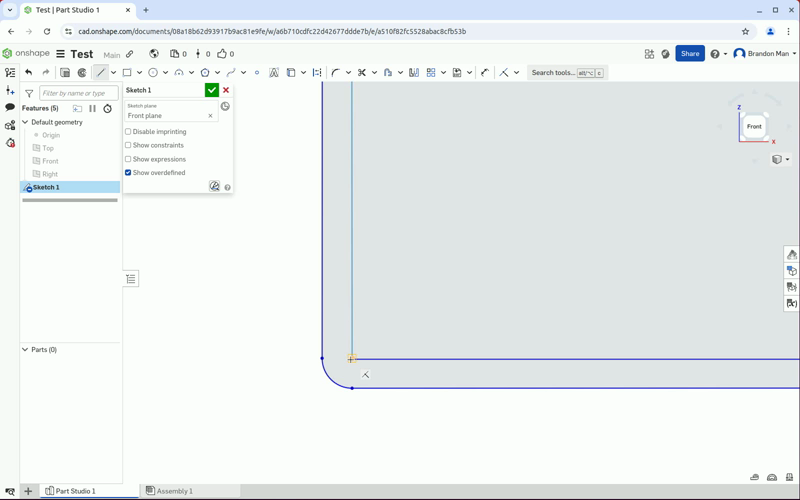
scroll(-6)
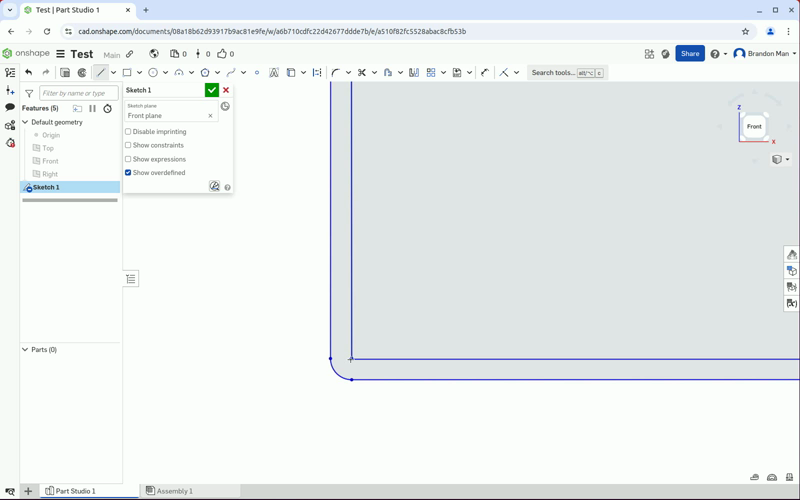
scroll(-6)
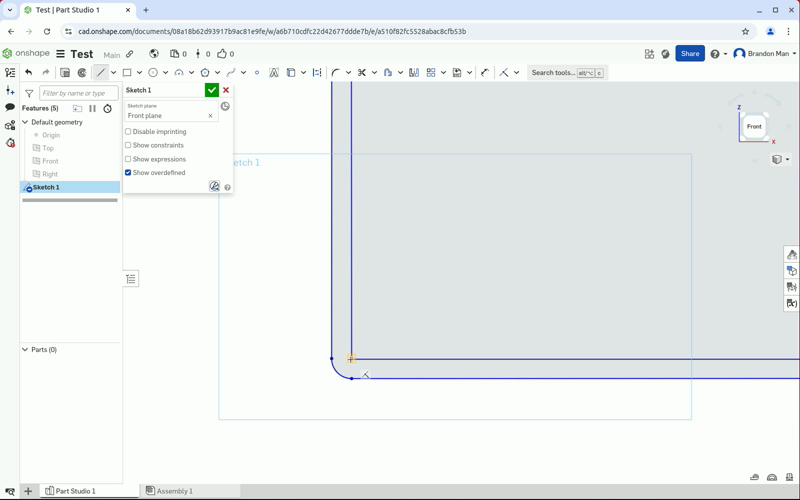
scroll(-6)
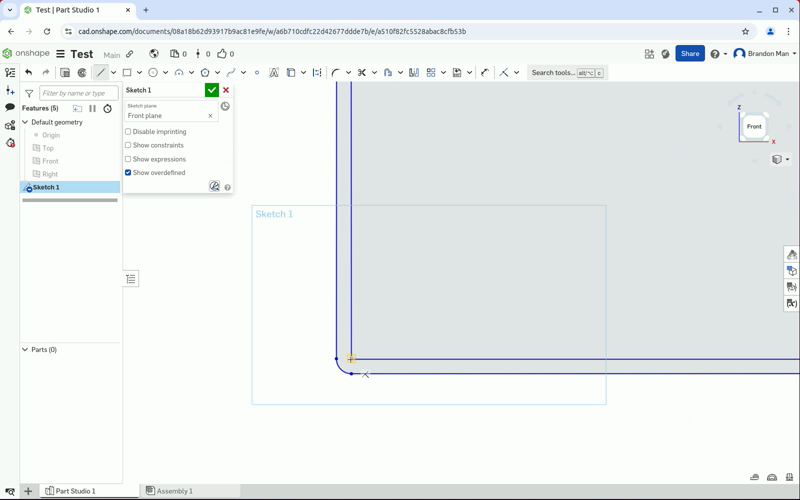
scroll(-6)
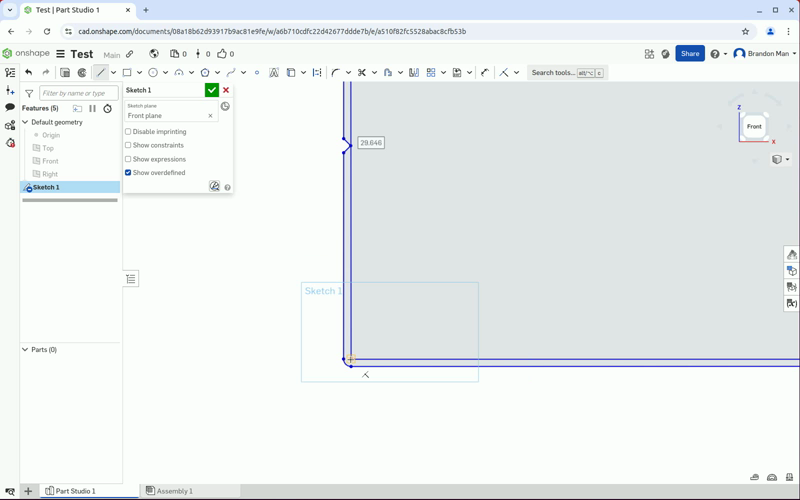
scroll(-6)
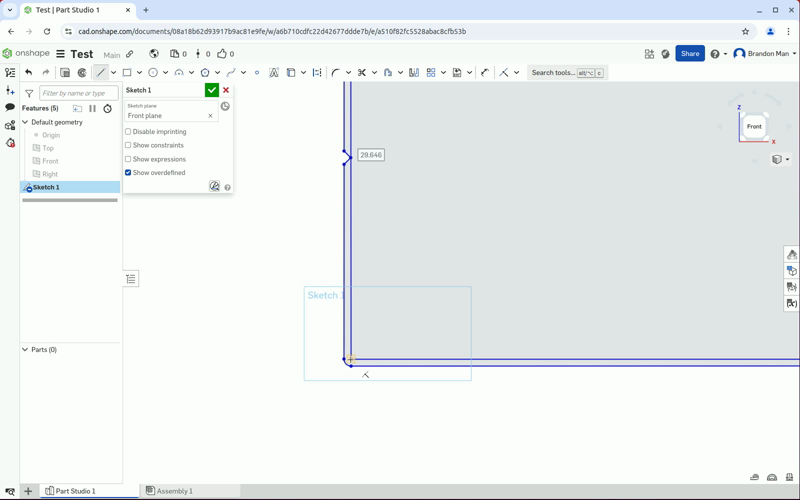
scroll(-6)
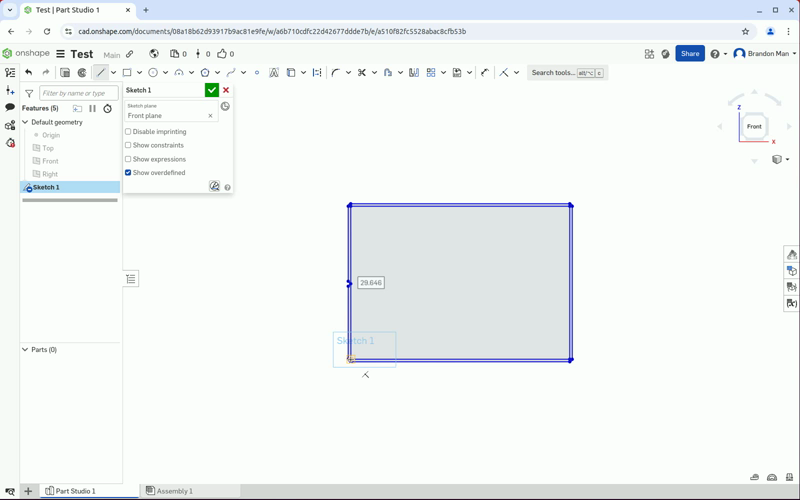
key(esc)
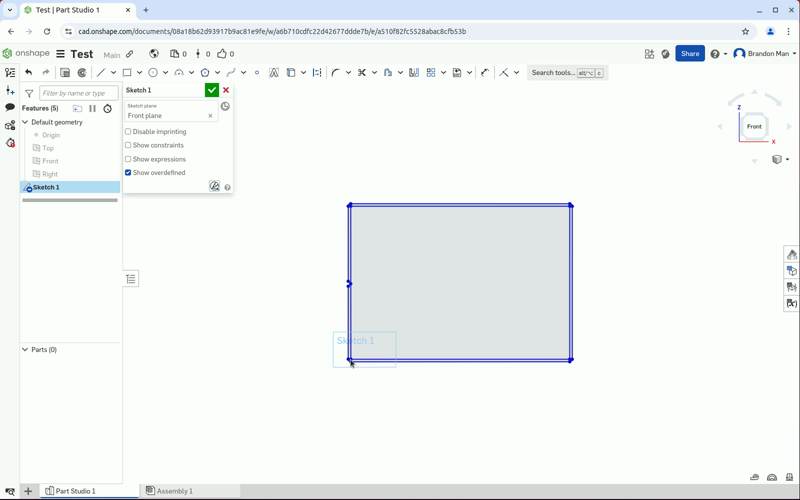
mouse_move(349, 289)
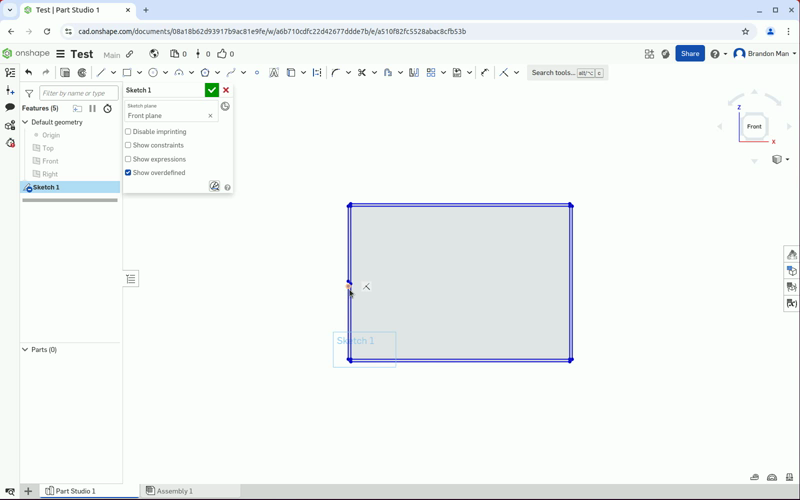
scroll(6)
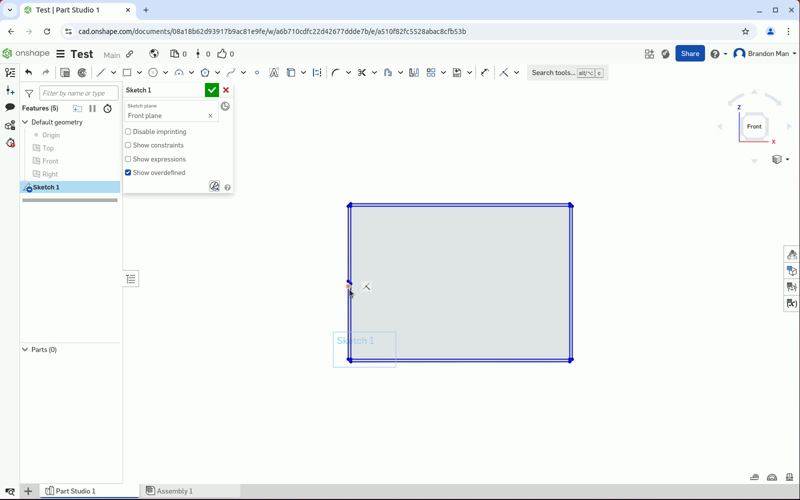
scroll(6)
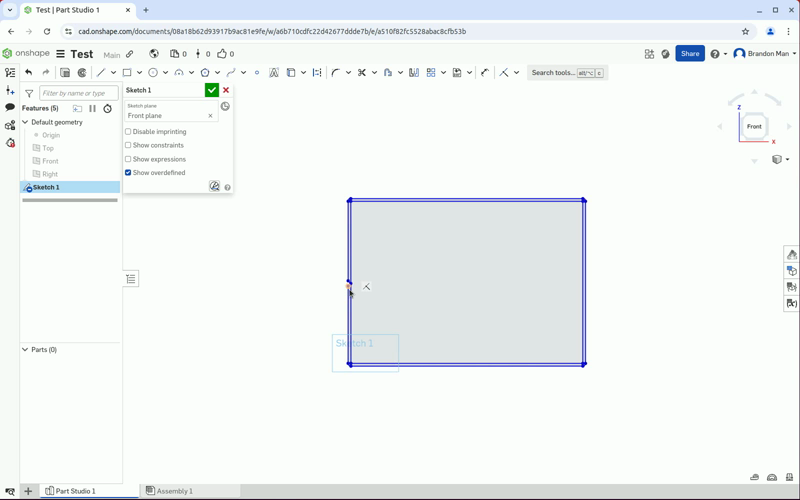
scroll(6)
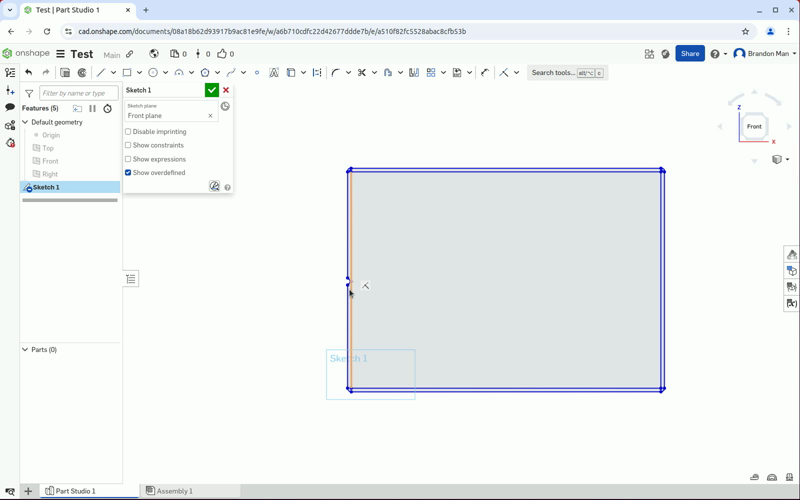
scroll(6)
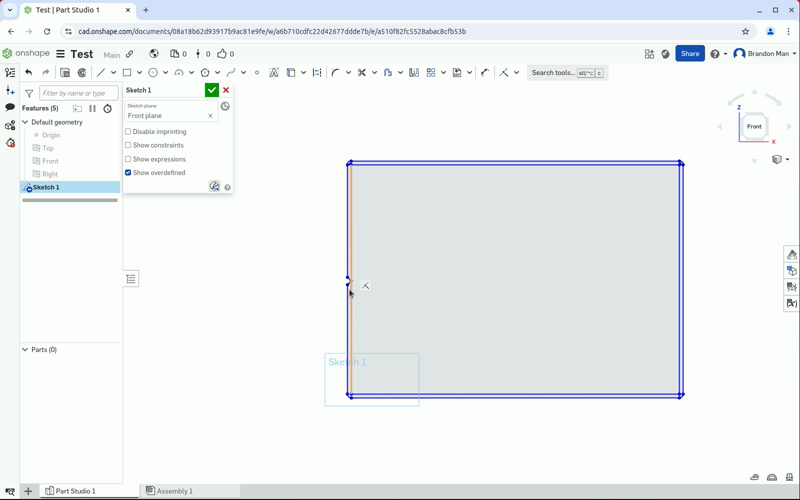
scroll(6)
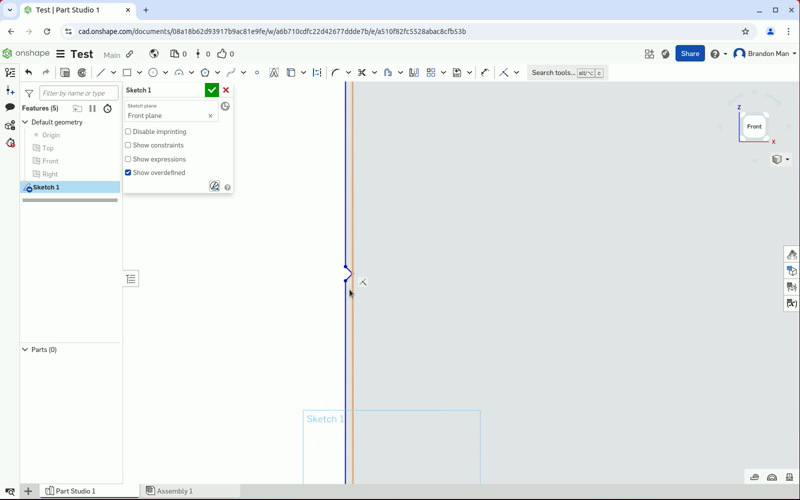
scroll(6)
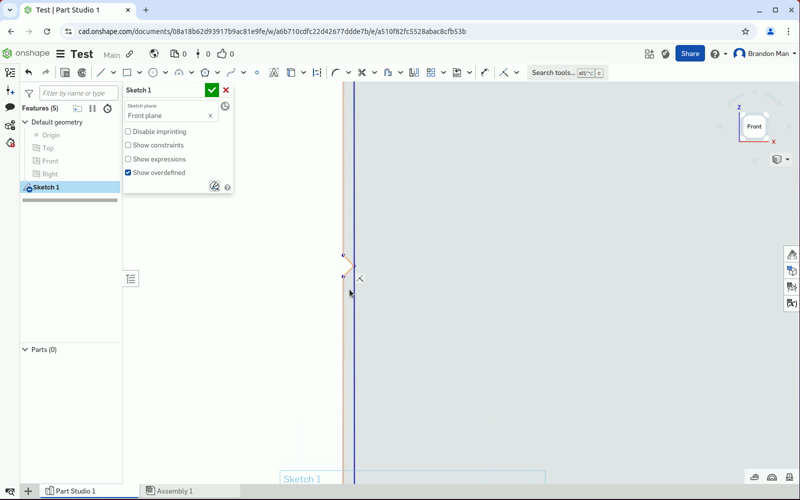
scroll(6)
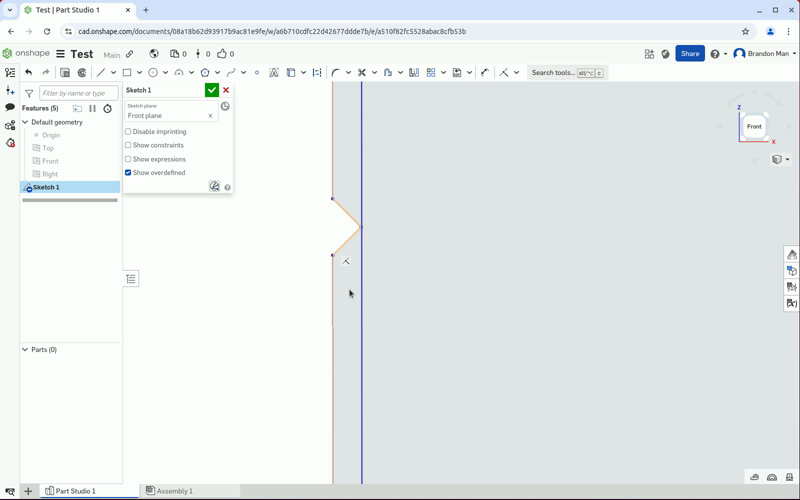
click(349, 289)
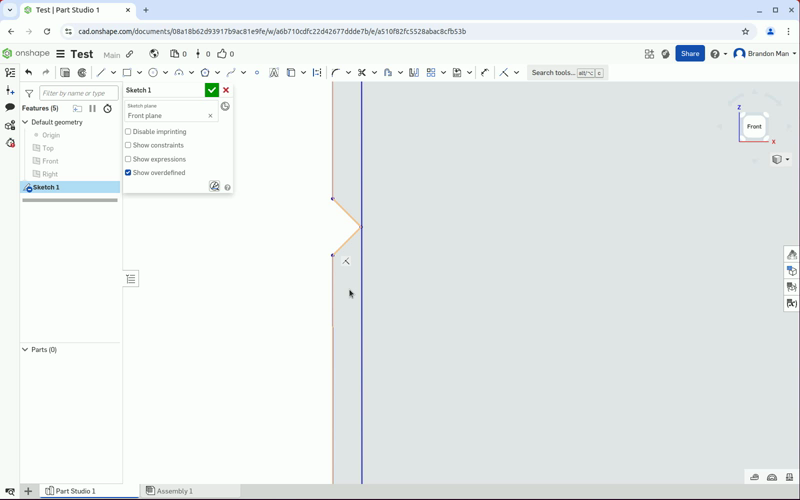
scroll(-6)
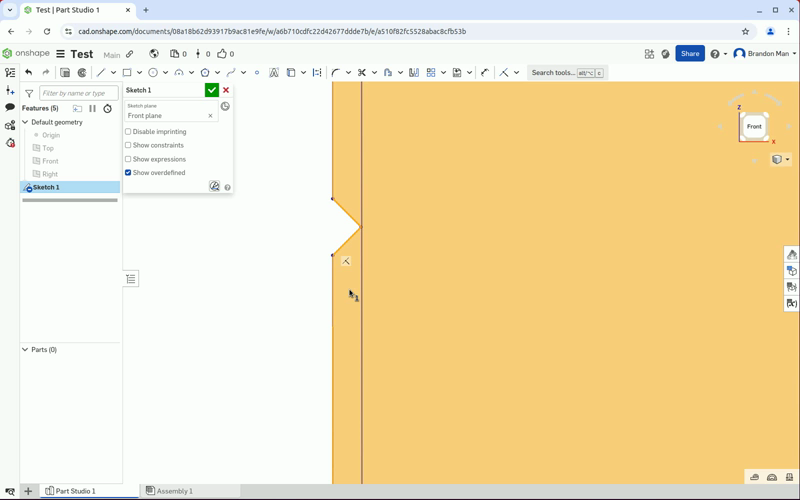
scroll(-6)
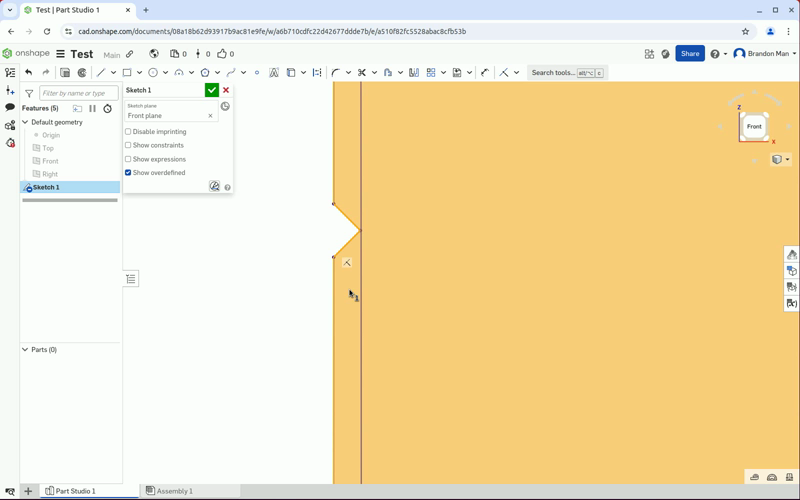
scroll(-6)
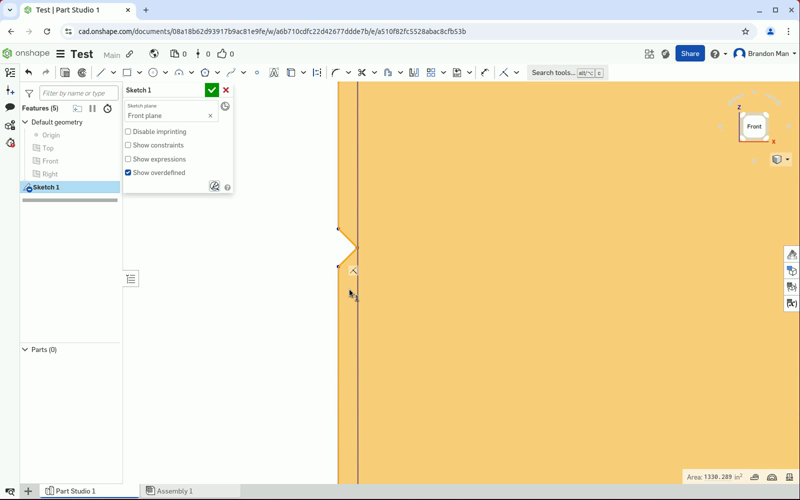
scroll(-6)
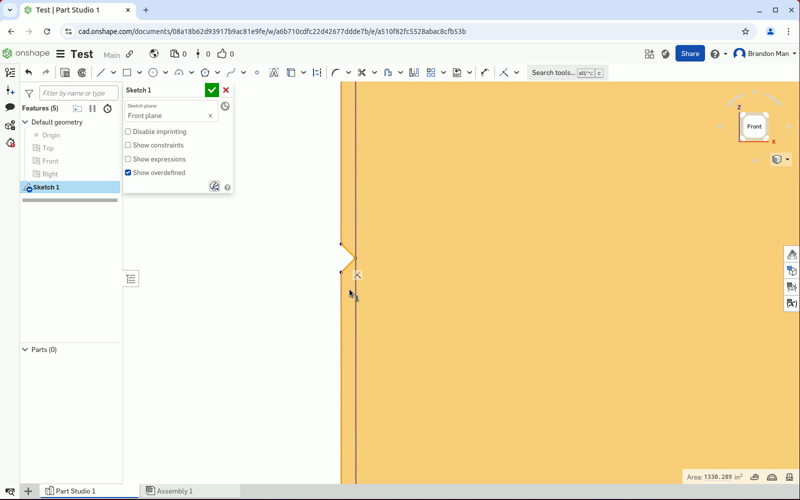
scroll(-6)
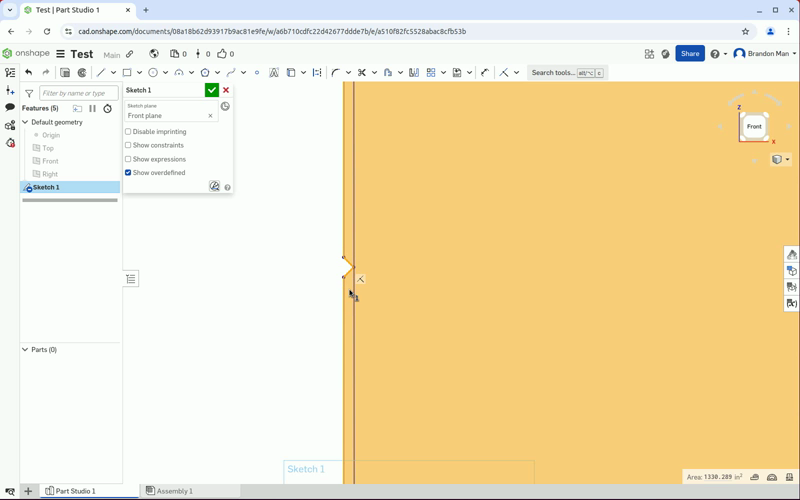
scroll(-6)
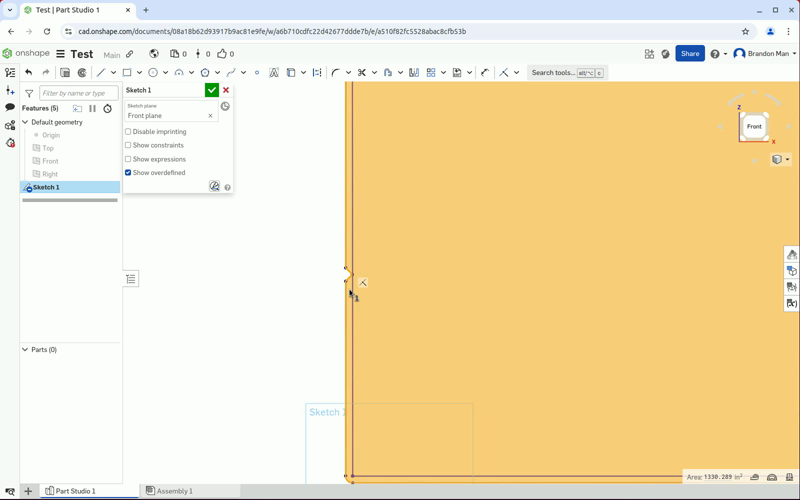
scroll(-6)
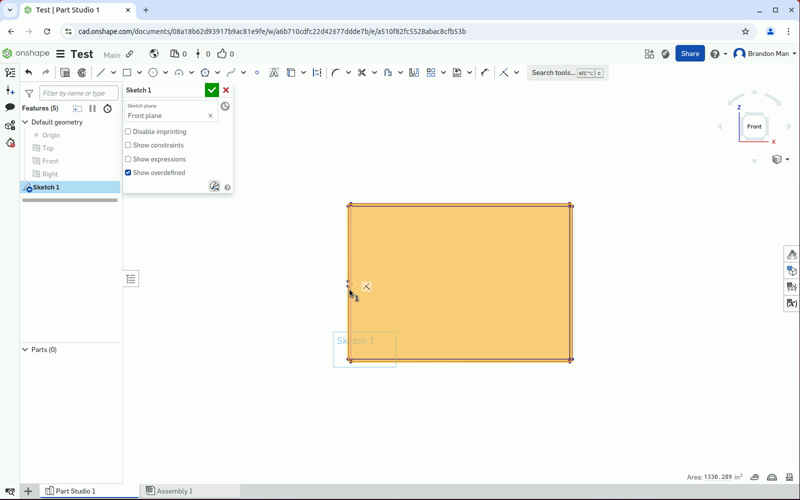
mouse_move(73, 352)
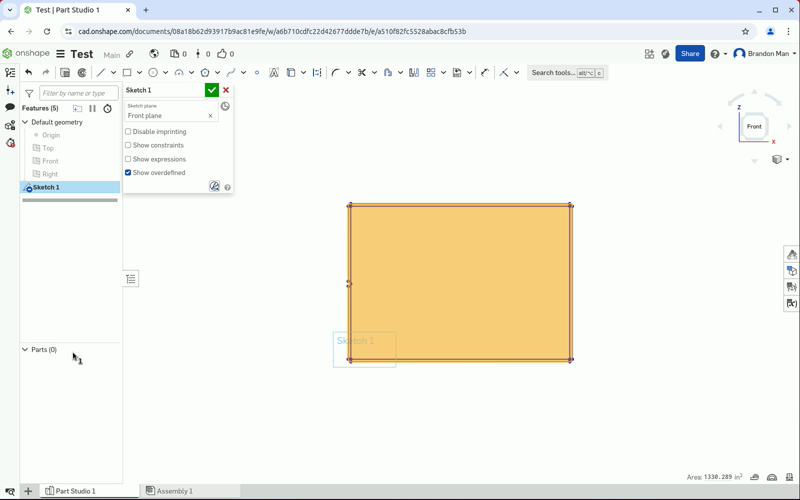
key(shift+y)
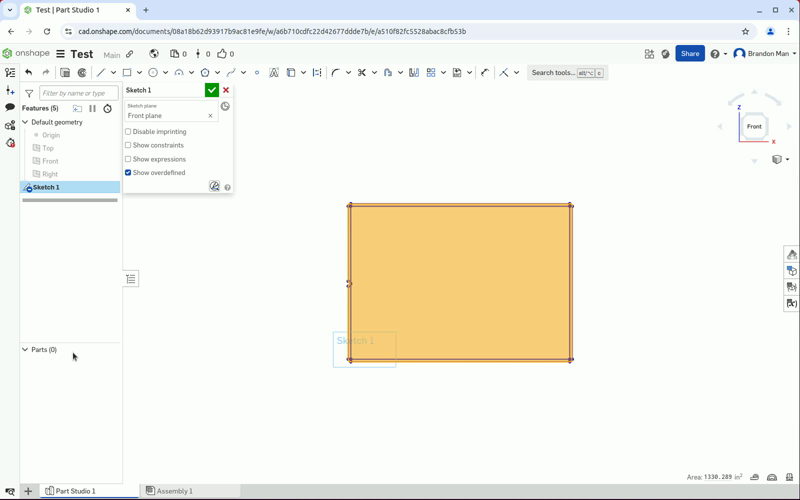
key(shift+e)
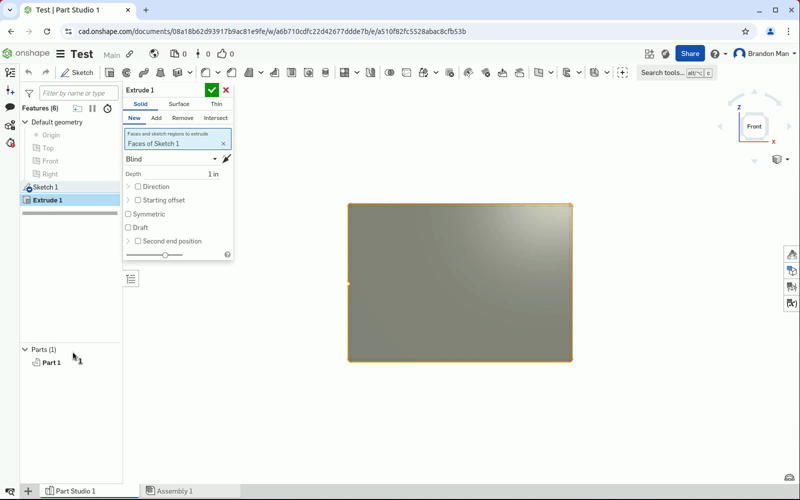
mouse_move(143, 106)
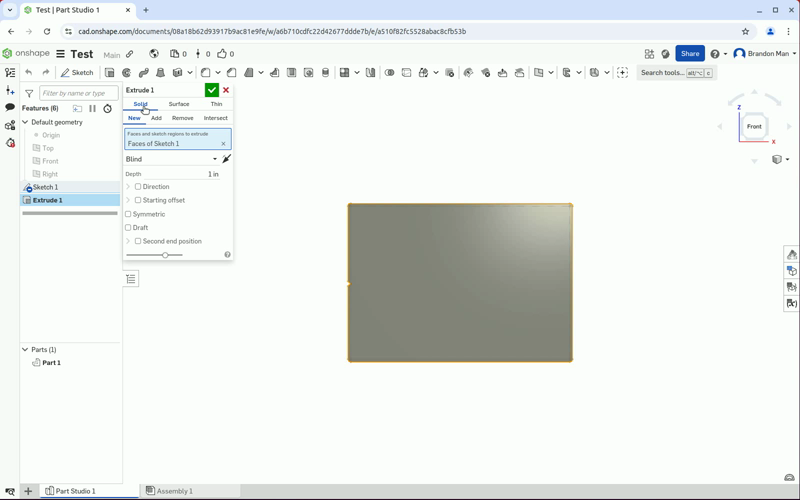
click(143, 106)
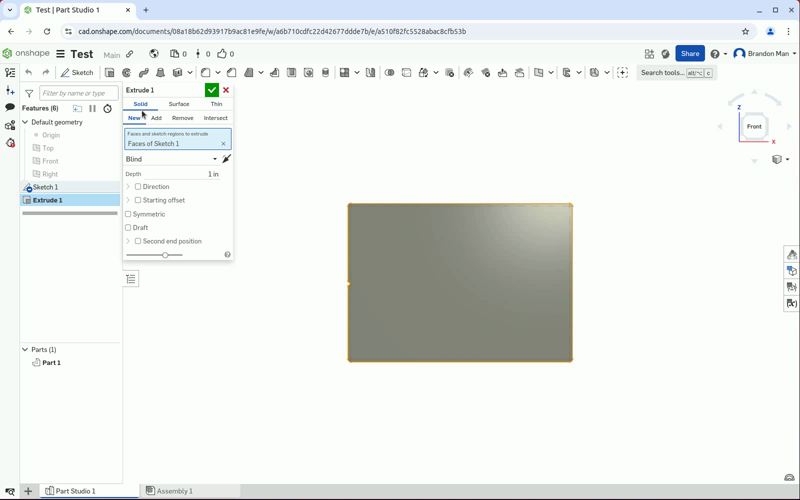
mouse_move(137, 120)
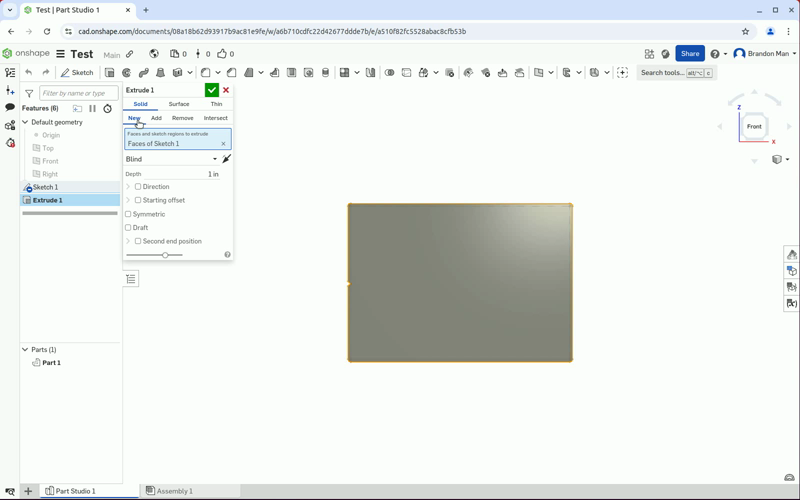
click(137, 120)
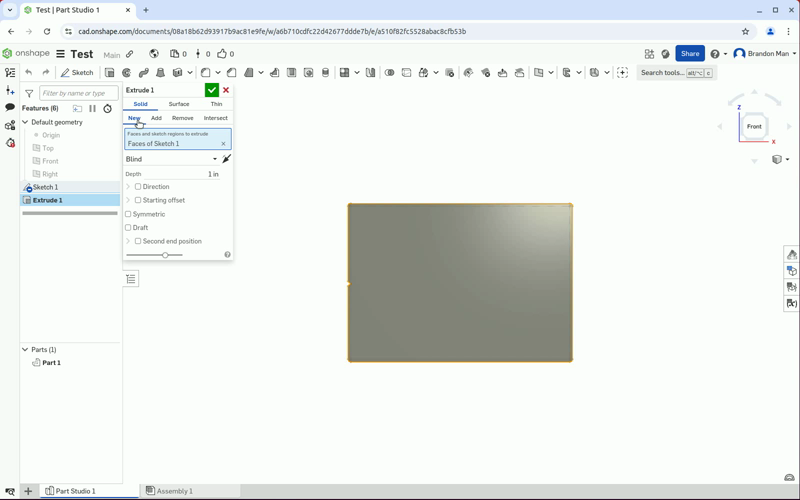
key(tab, 4)
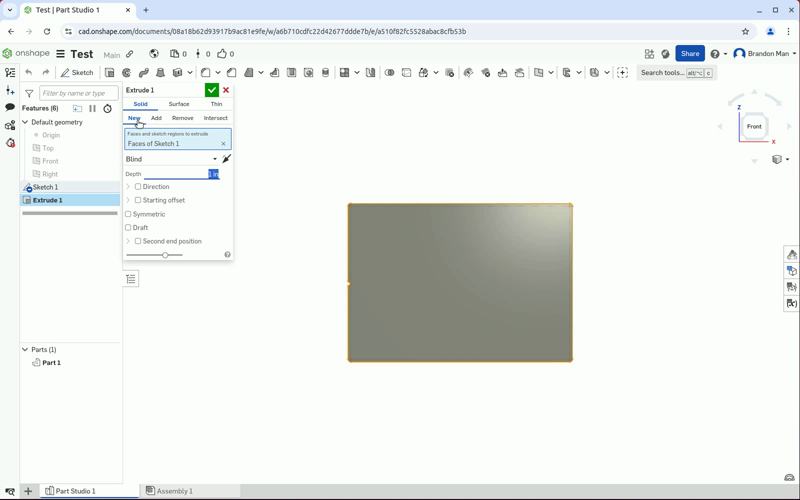
text(1.444)
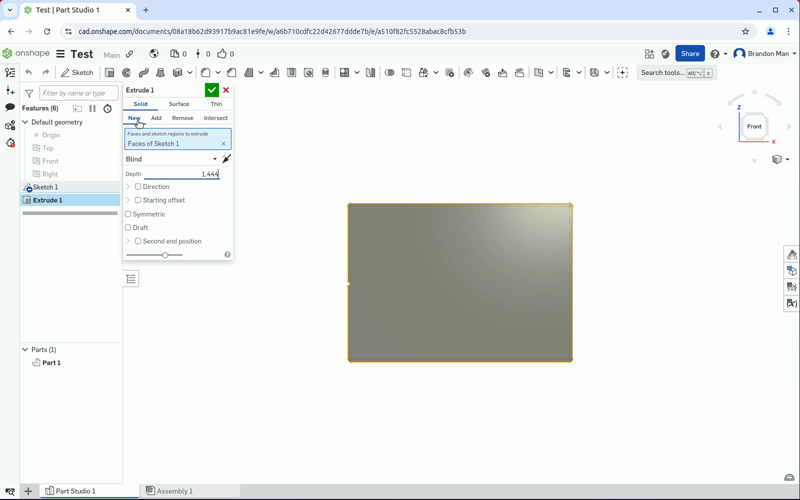
key(enter)
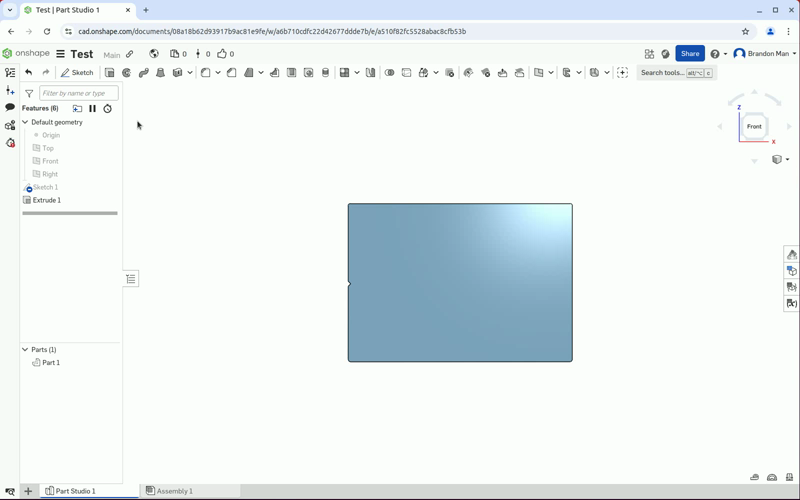
key(shift+h)
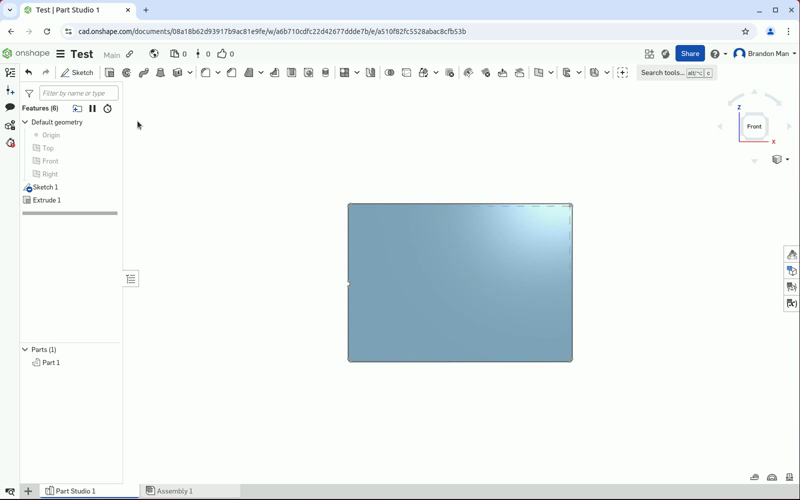
key(shift+h)
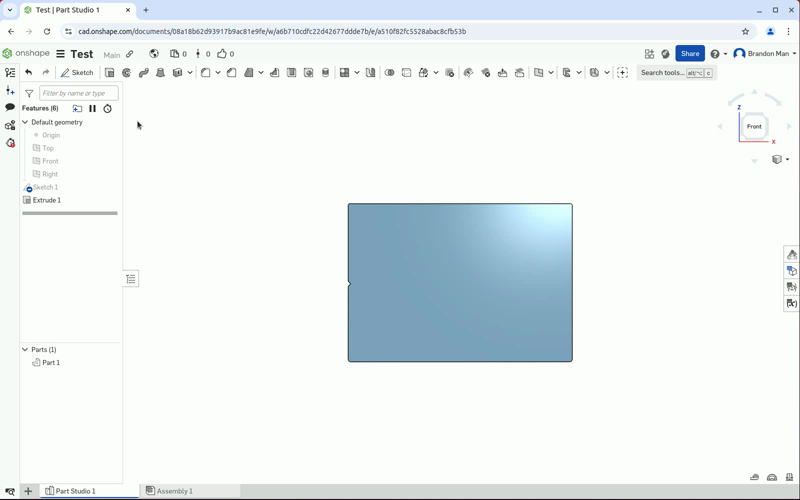
mouse_move(73, 189)
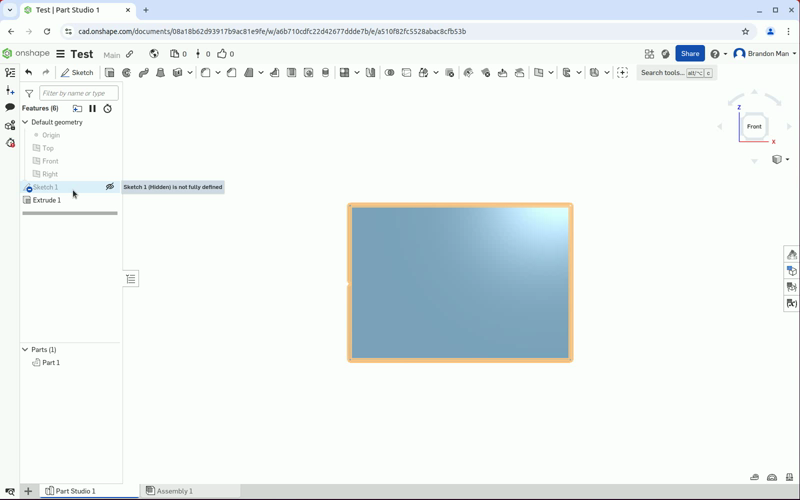
click(73, 189)
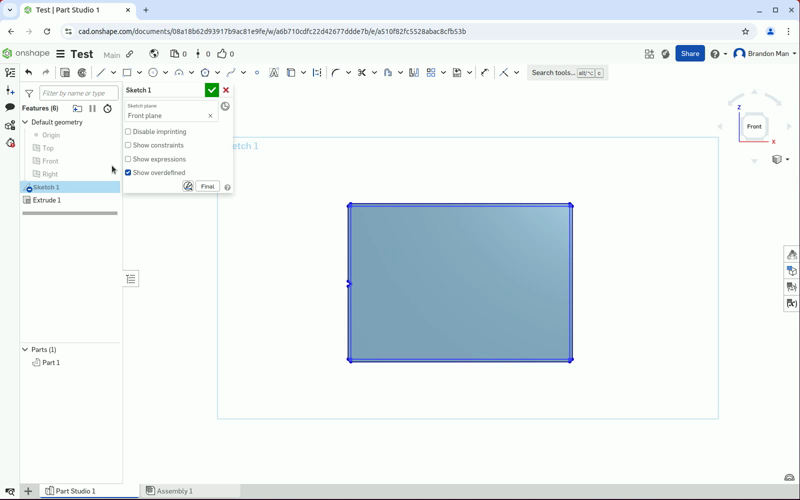
mouse_move(229, 92)
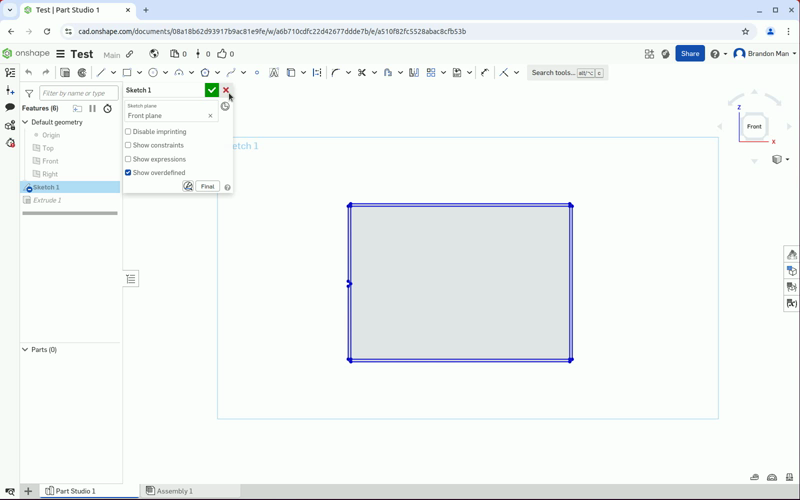
click(229, 92)
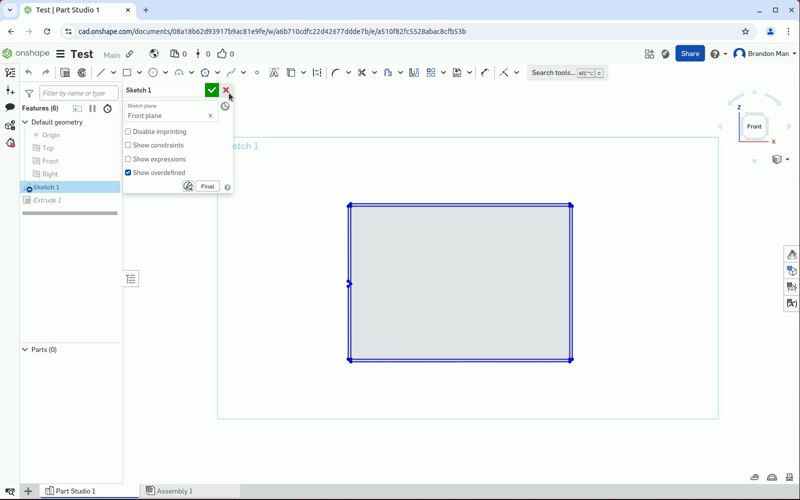
key(shift+s)
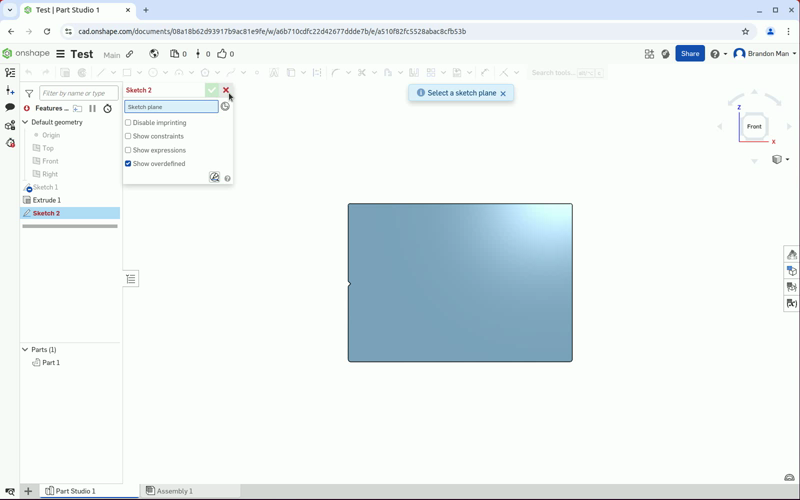
mouse_move(73, 163)
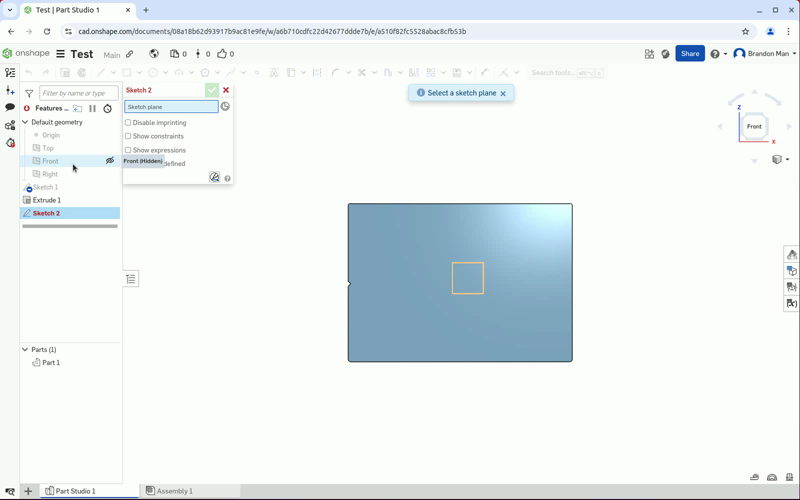
click(73, 163)
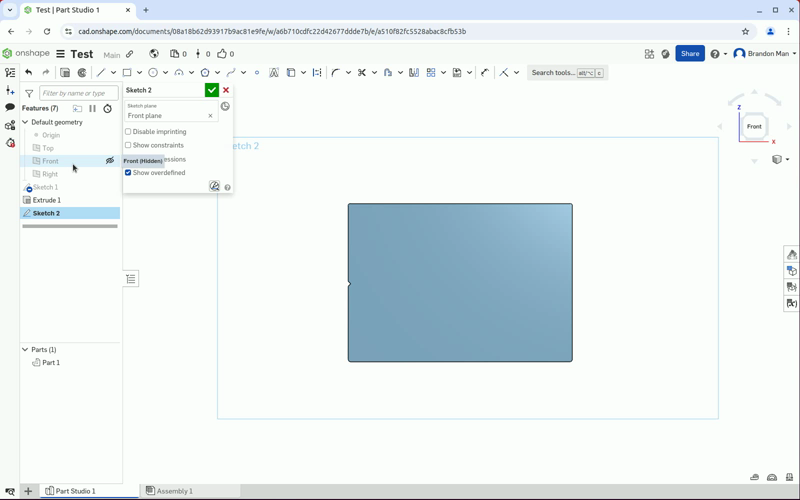
mouse_move(73, 352)
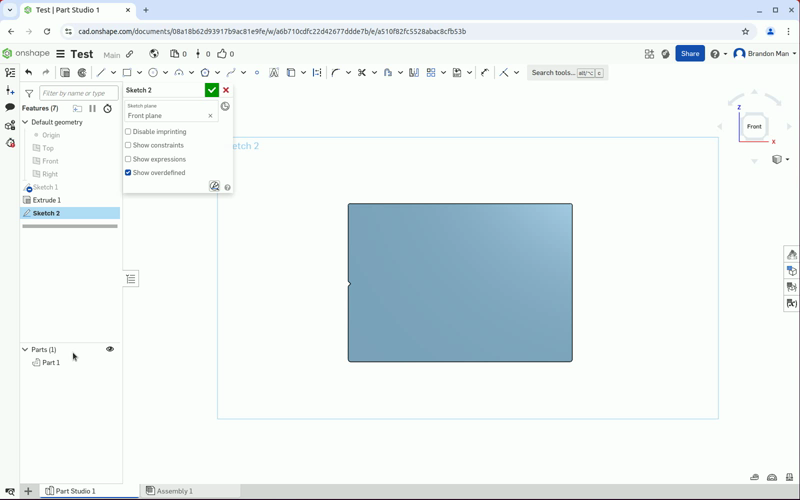
key(y)
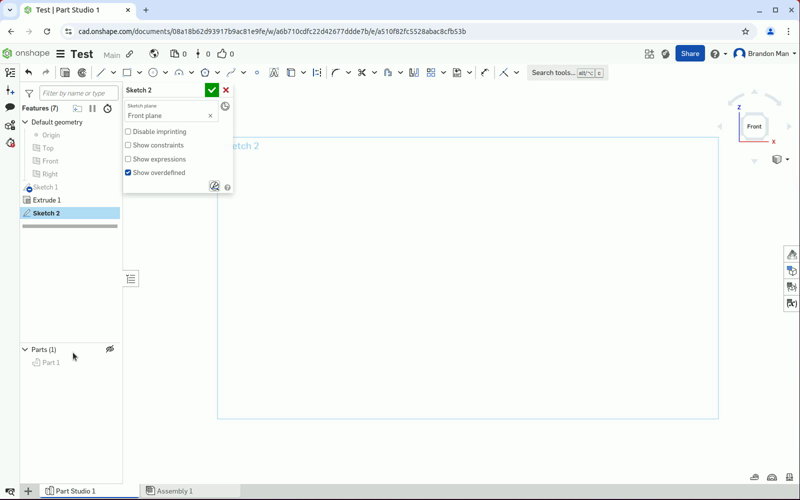
key(l)
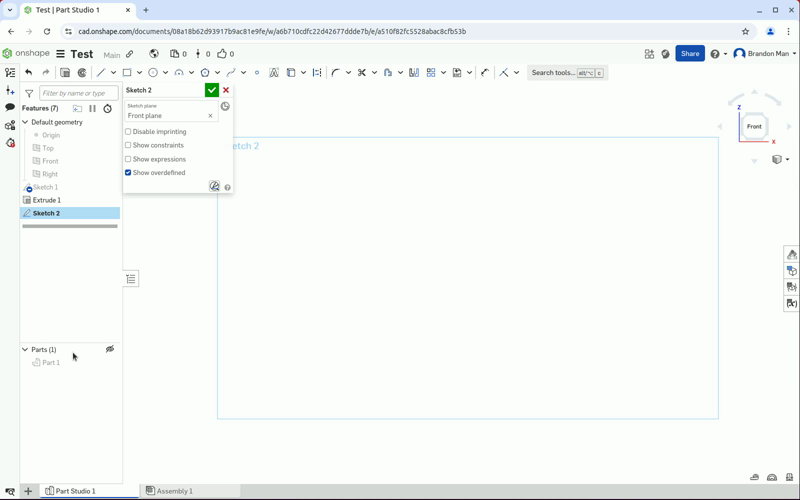
key_down(shift)
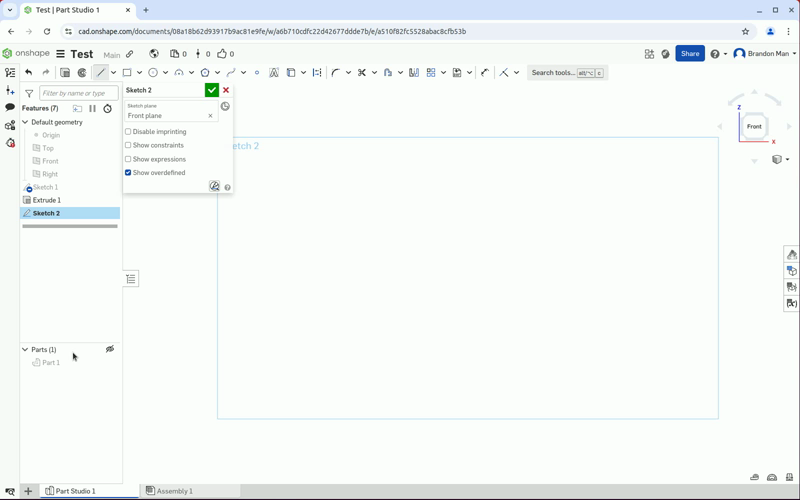
mouse_move(389, 335)
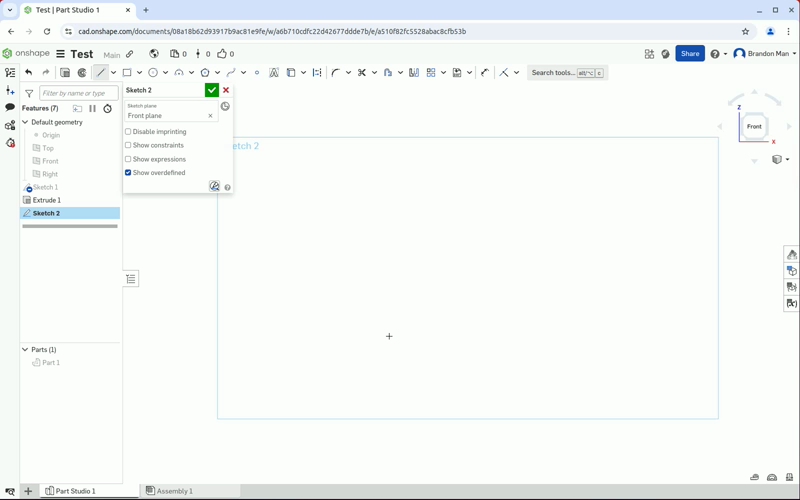
click(389, 335)
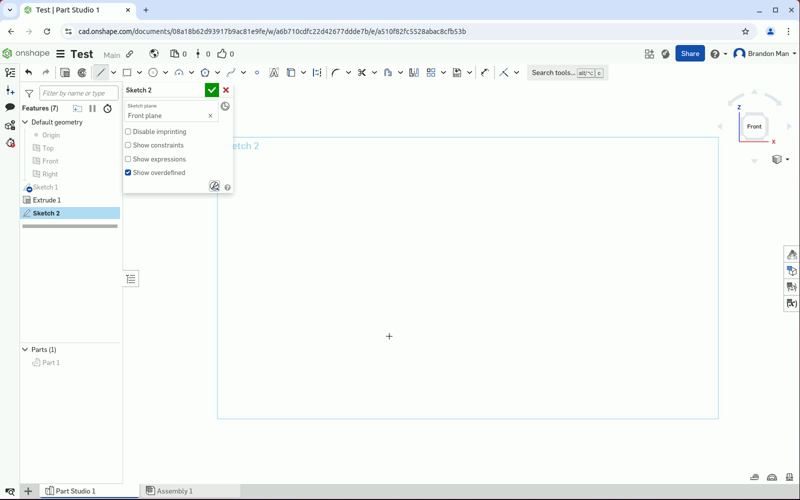
key_up(shift)
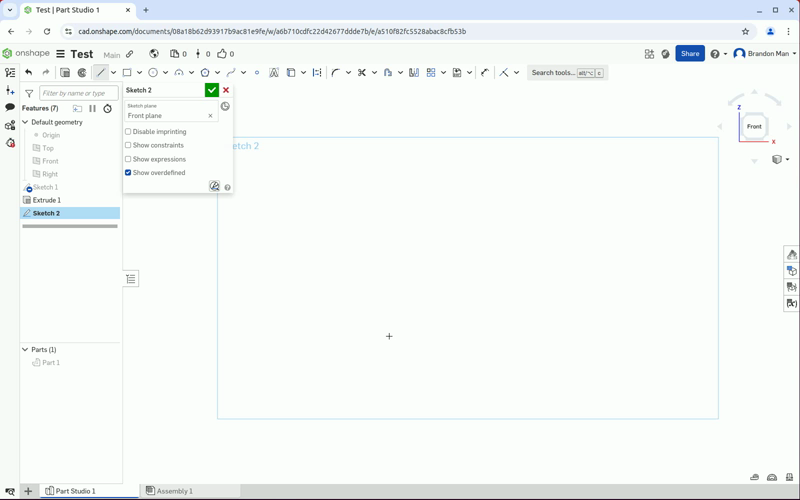
key_down(shift)
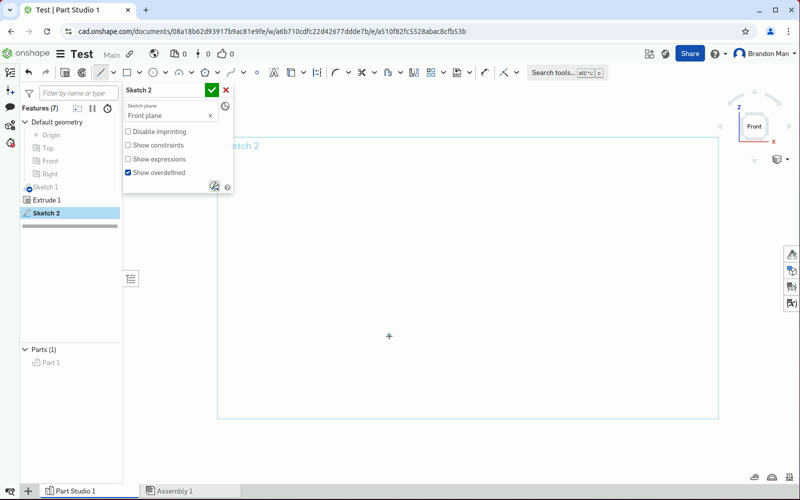
mouse_move(419, 335)
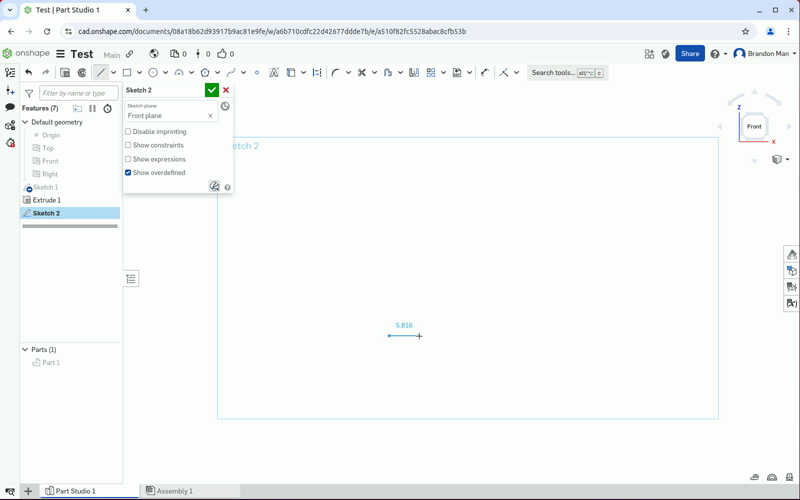
mouse_move(404, 320)
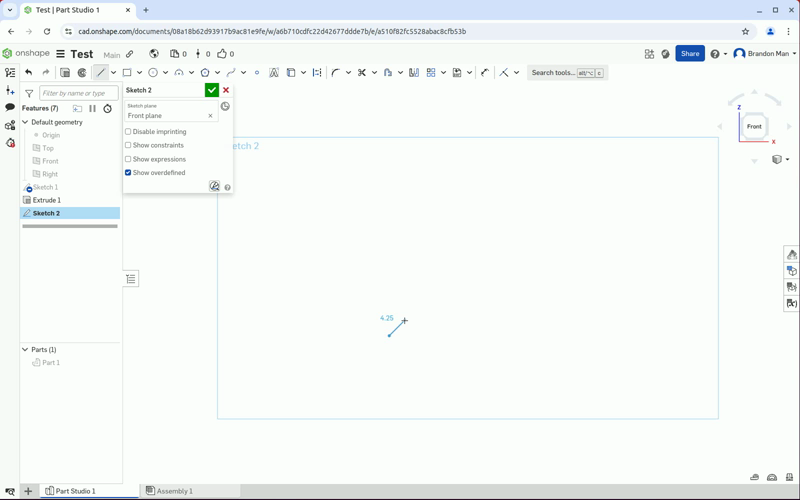
click(404, 320)
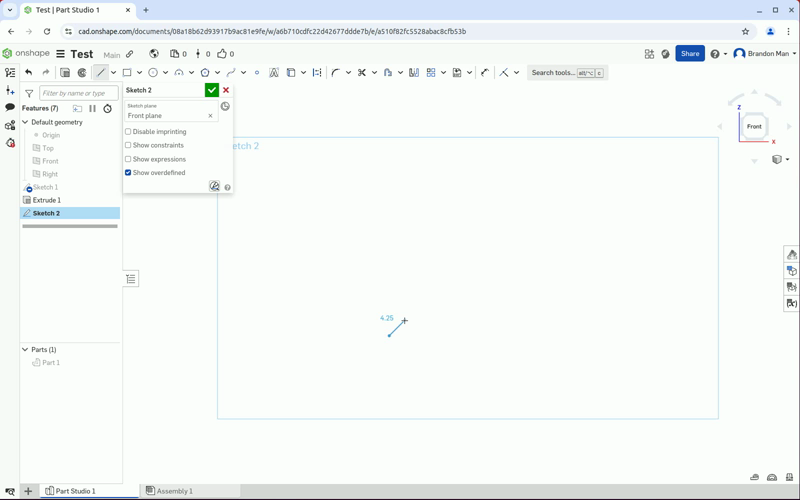
key_up(shift)
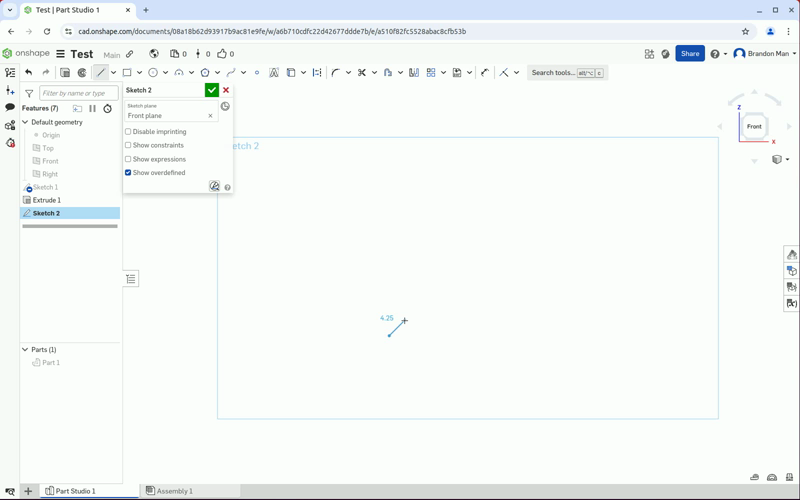
key_down(shift)
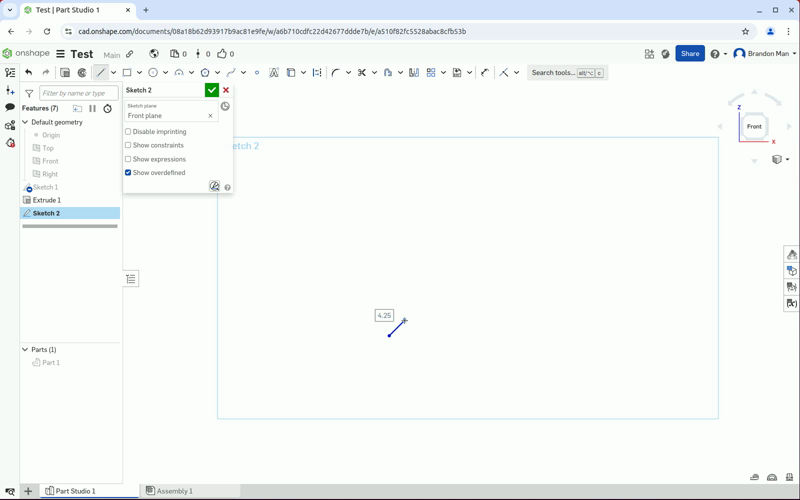
mouse_move(404, 245)
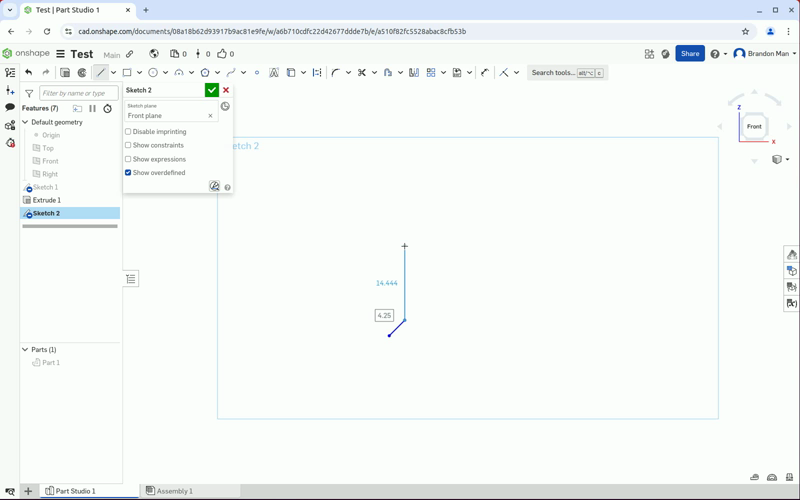
click(404, 245)
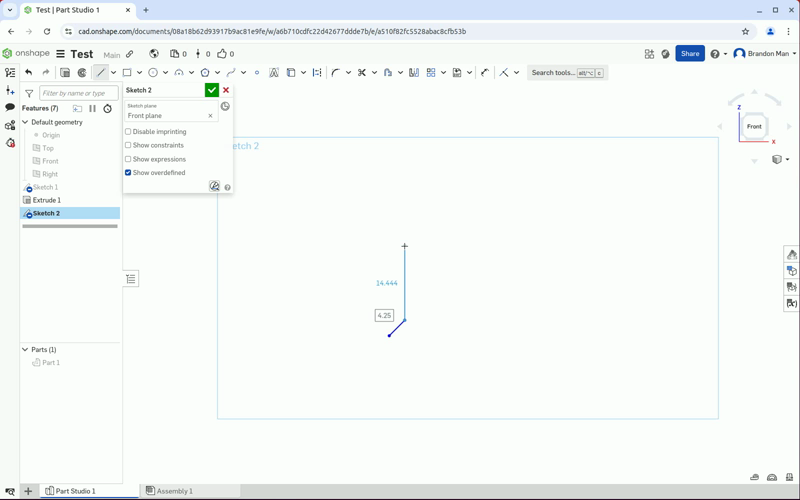
key_up(shift)
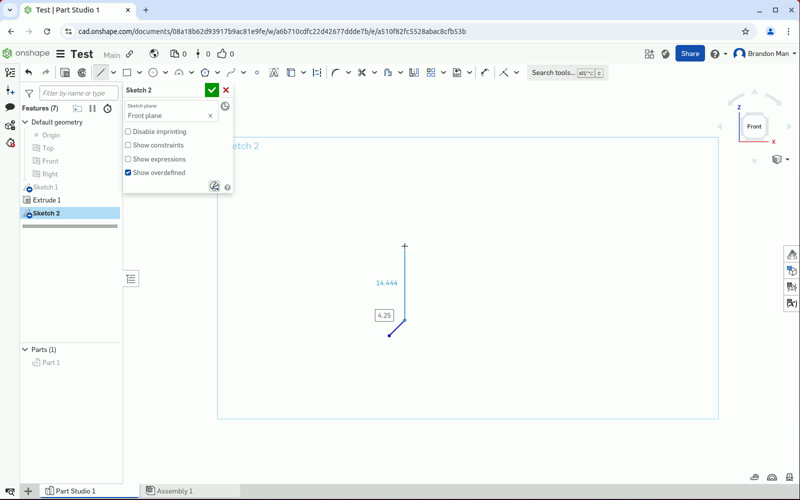
key_down(shift)
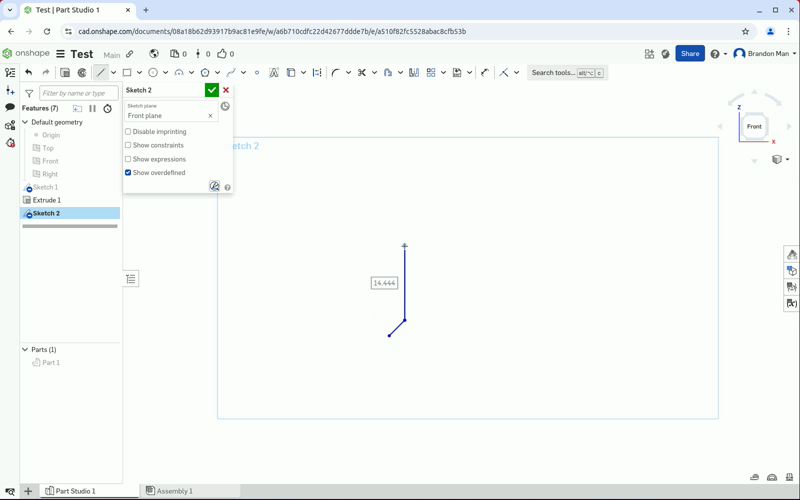
mouse_move(434, 245)
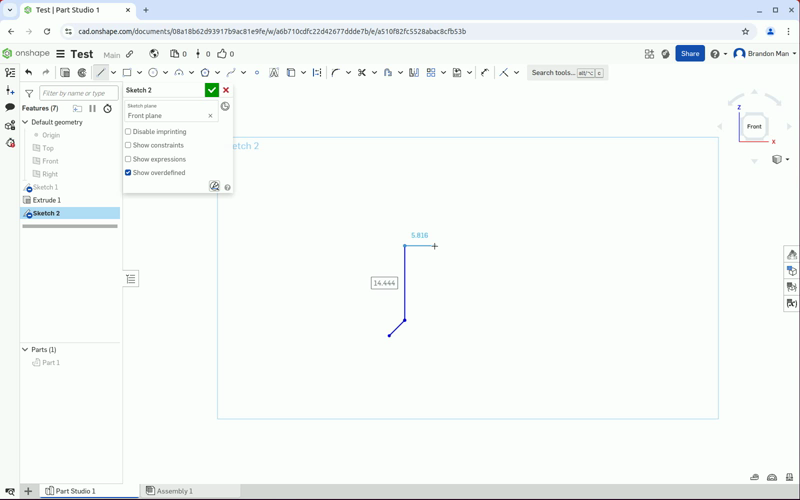
mouse_move(389, 230)
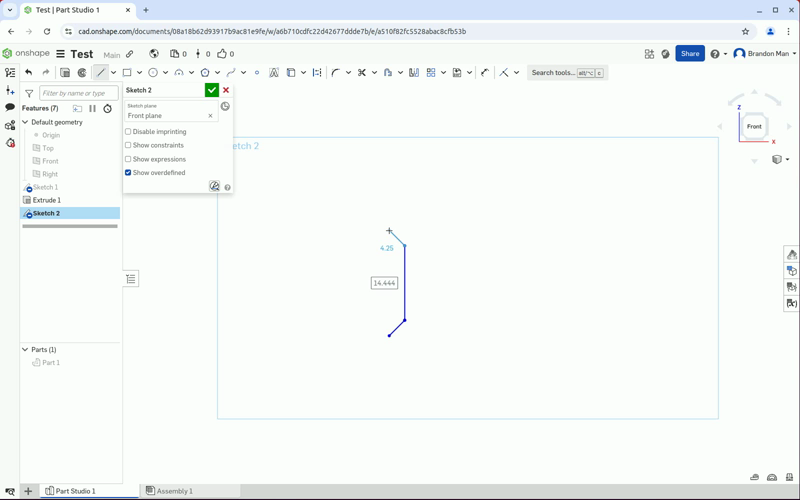
click(389, 230)
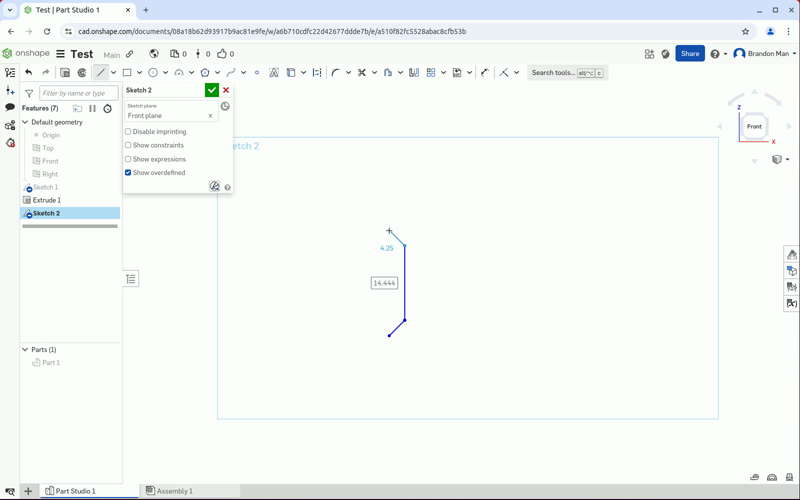
key_up(shift)
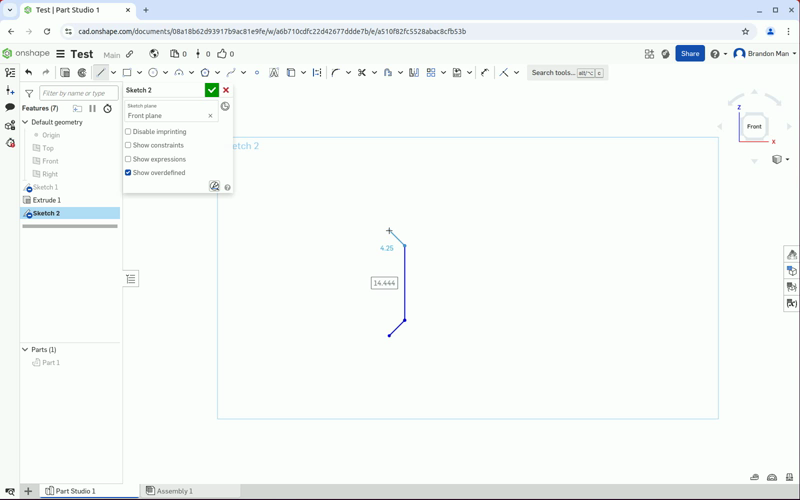
key_down(shift)
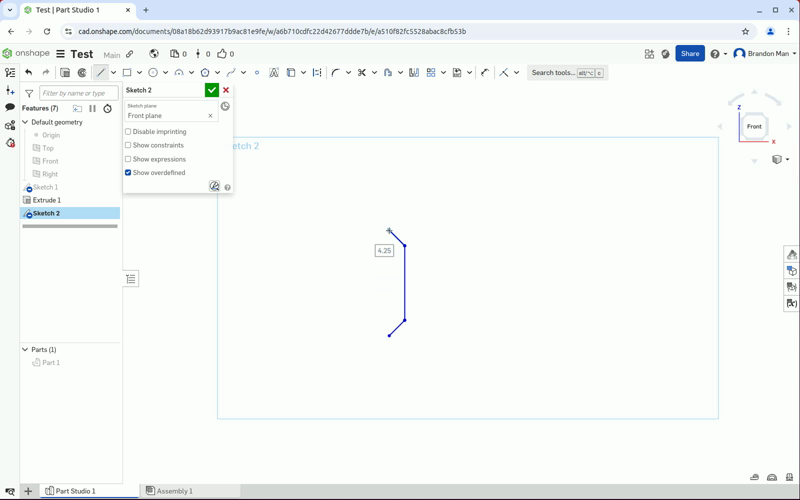
mouse_move(389, 335)
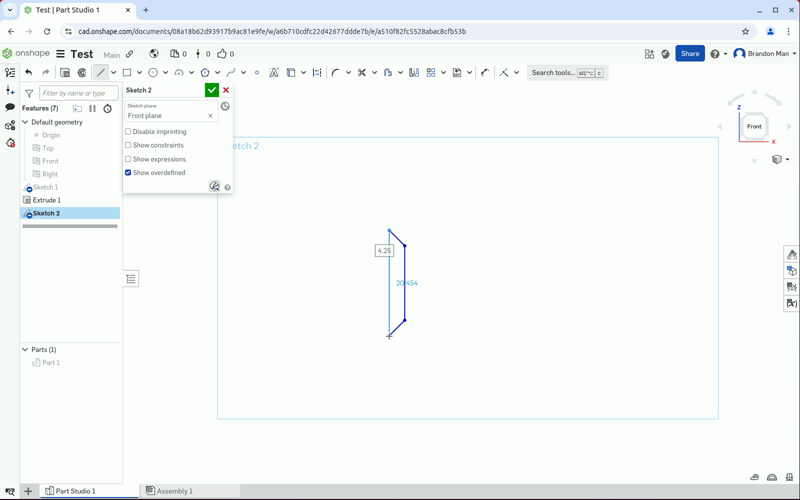
key_up(shift)
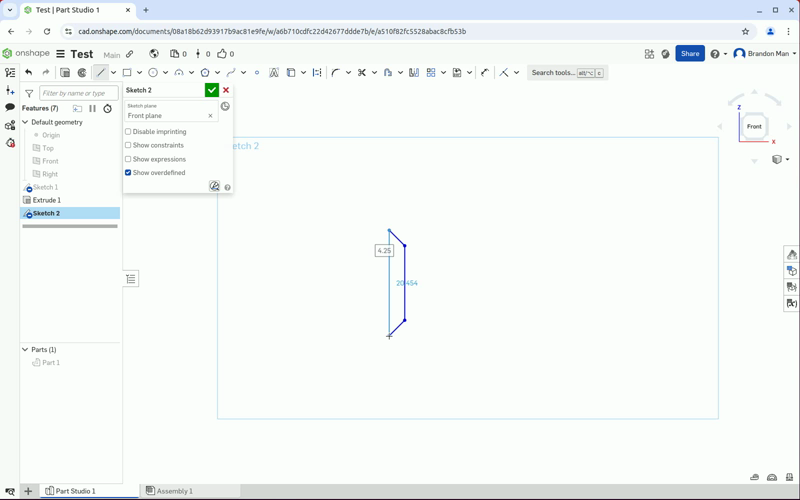
click(389, 335)
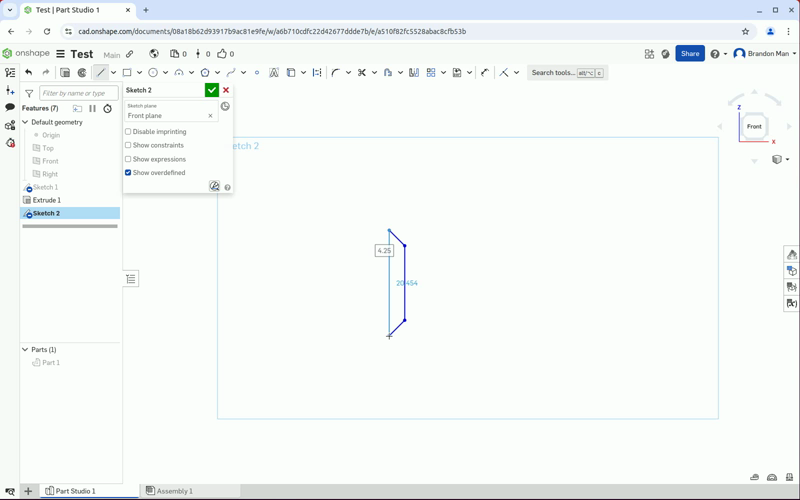
key(esc)
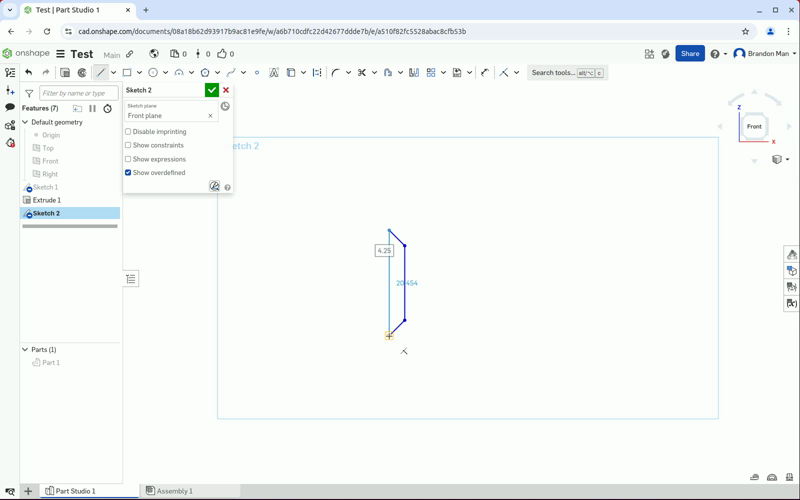
mouse_move(398, 272)
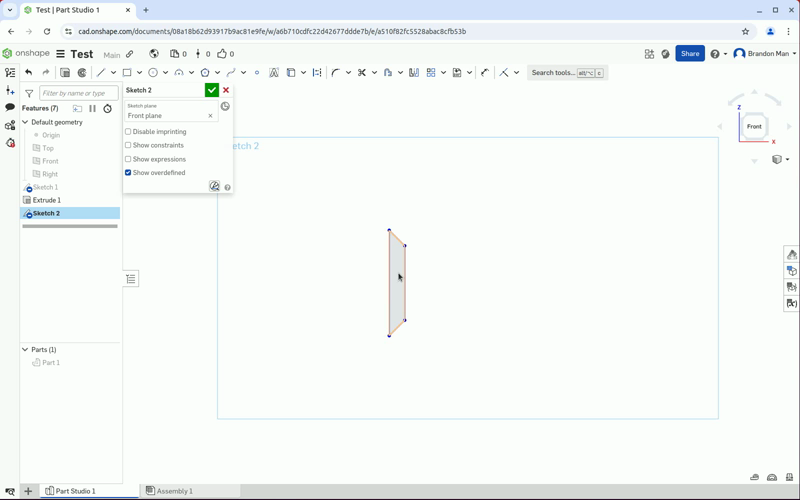
scroll(6)
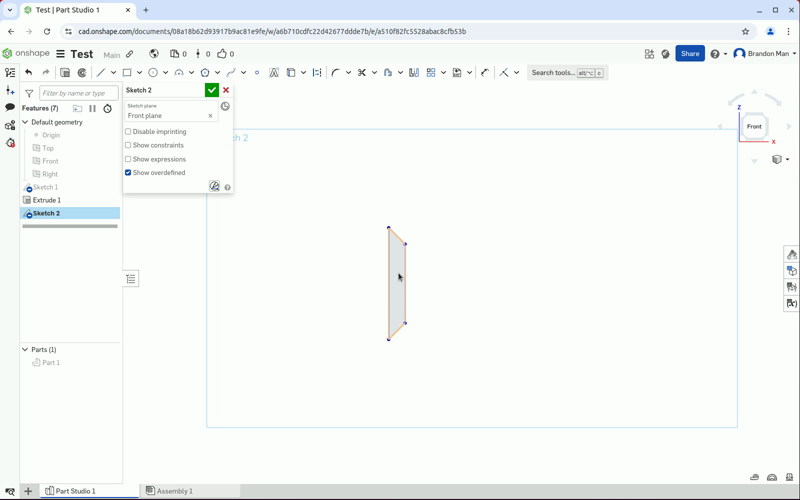
scroll(6)
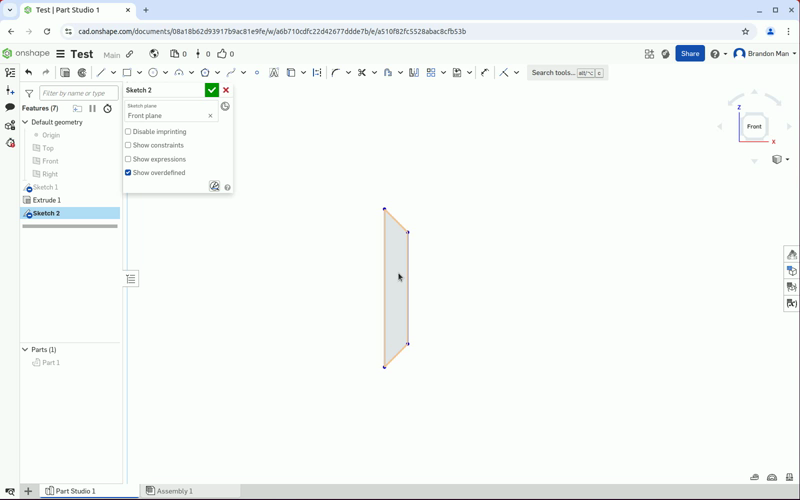
scroll(6)
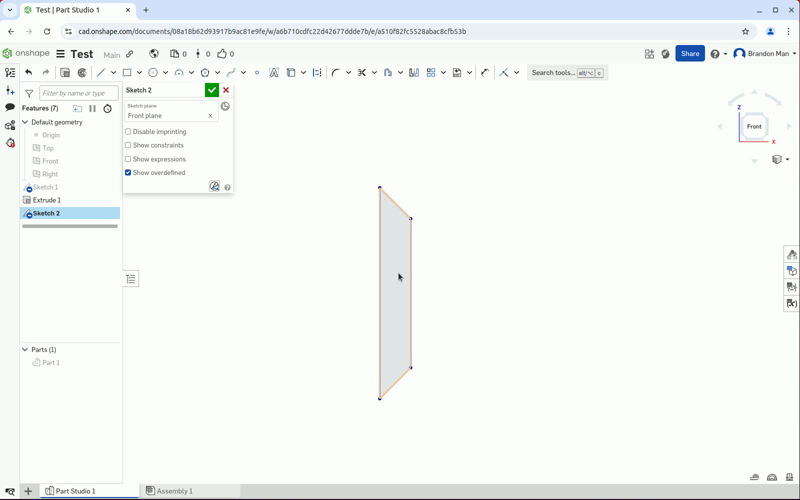
scroll(6)
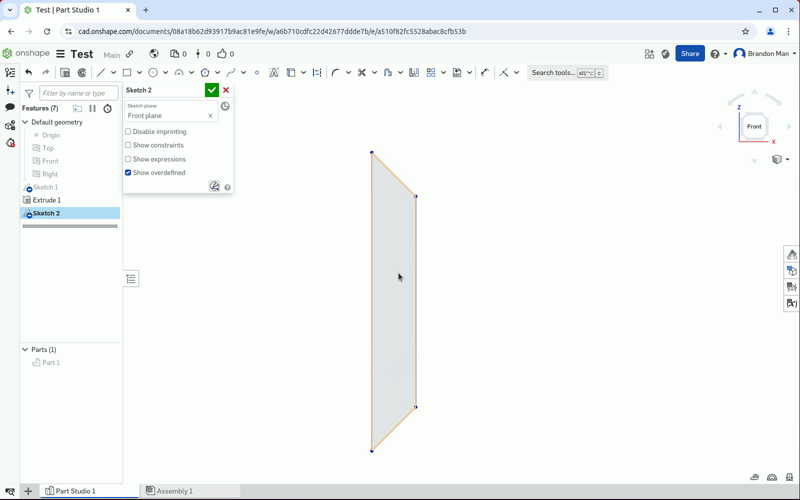
scroll(6)
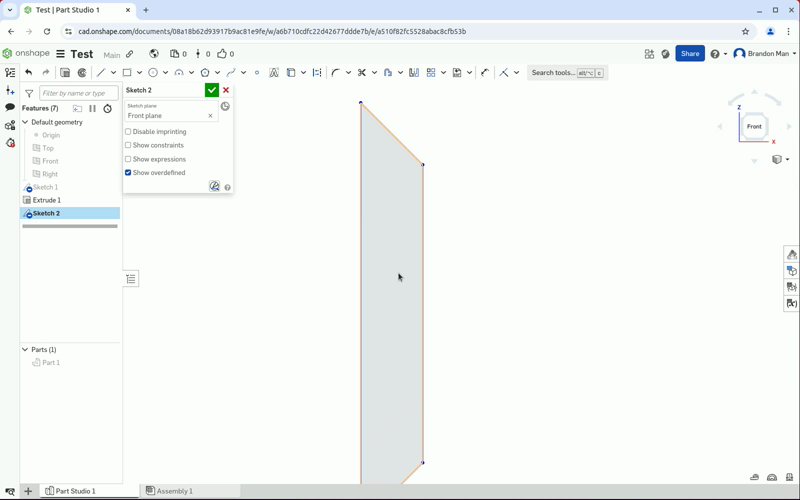
scroll(6)
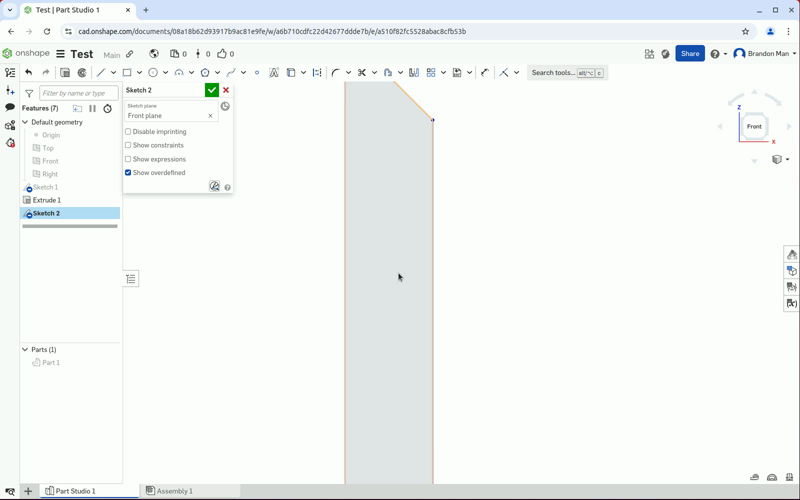
scroll(6)
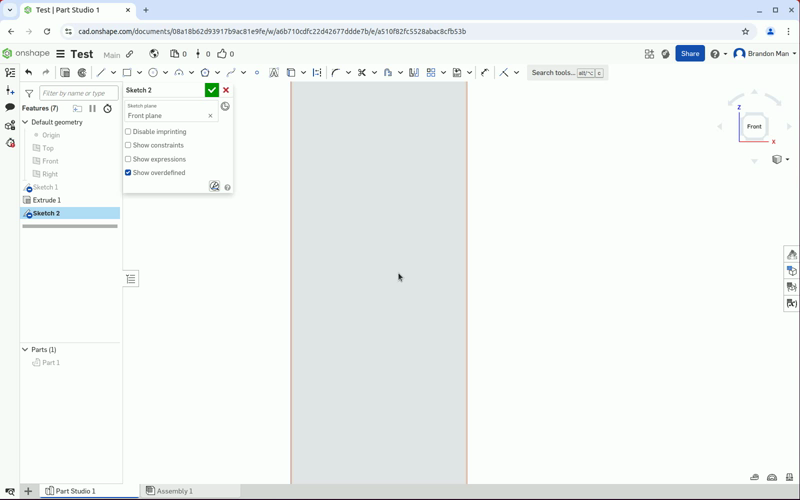
click(398, 272)
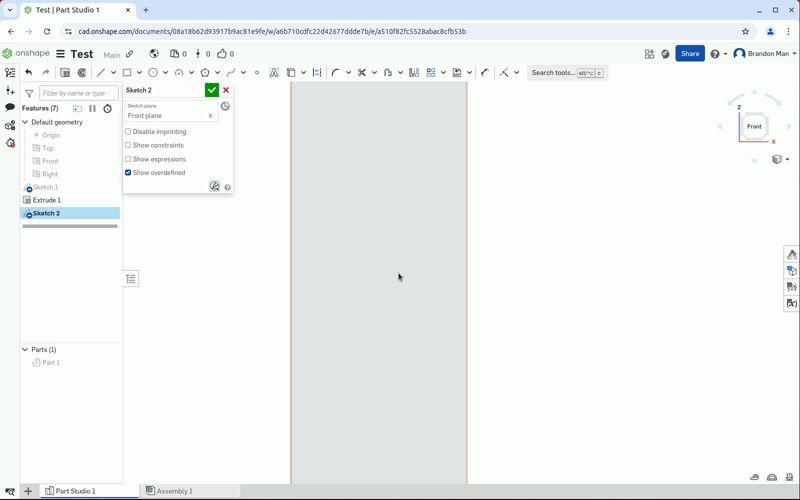
scroll(-6)
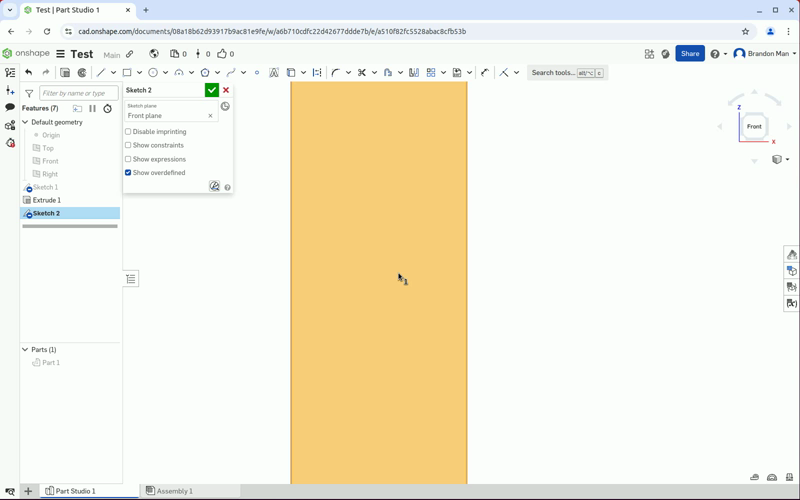
scroll(-6)
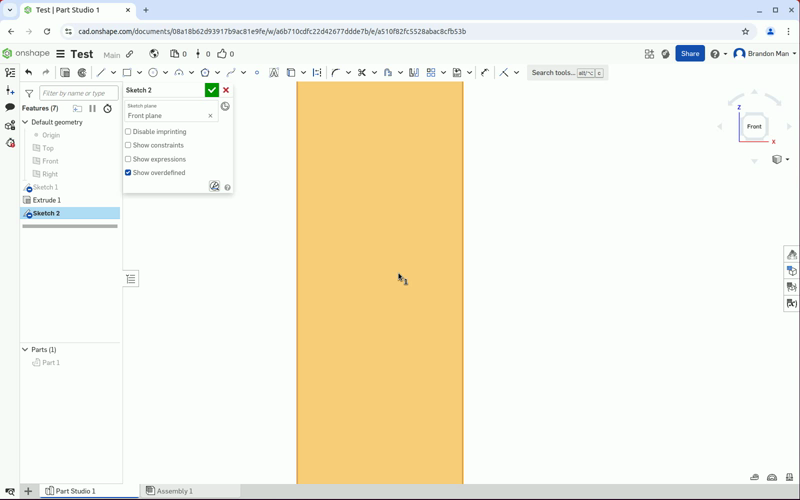
scroll(-6)
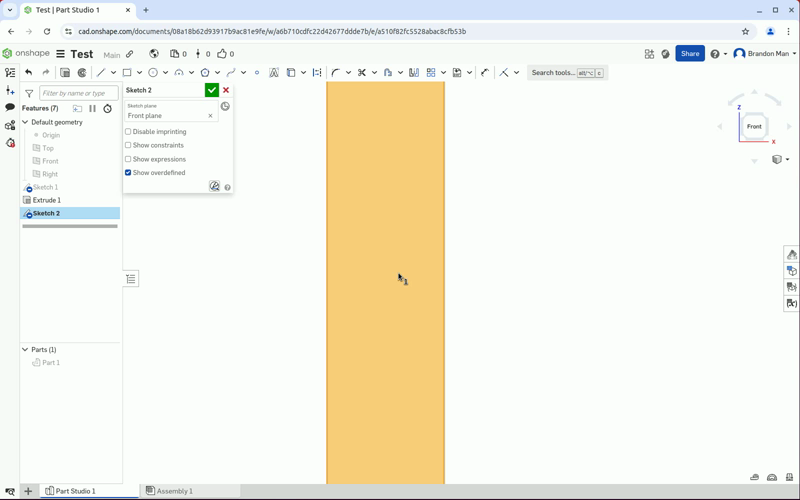
scroll(-6)
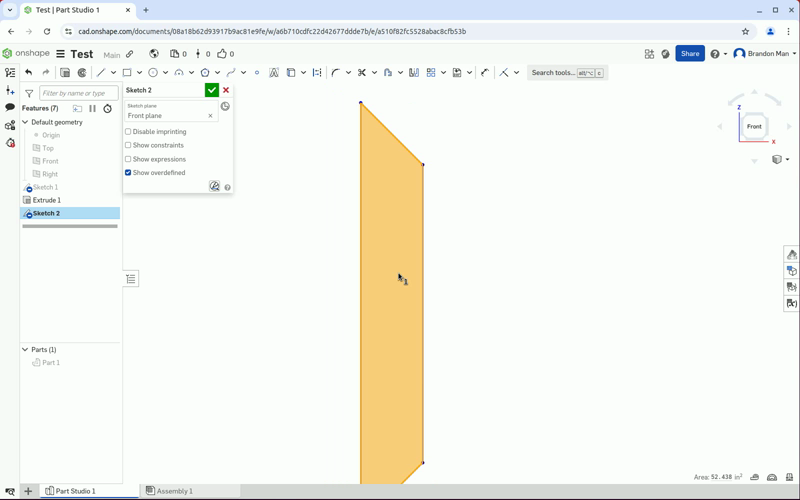
scroll(-6)
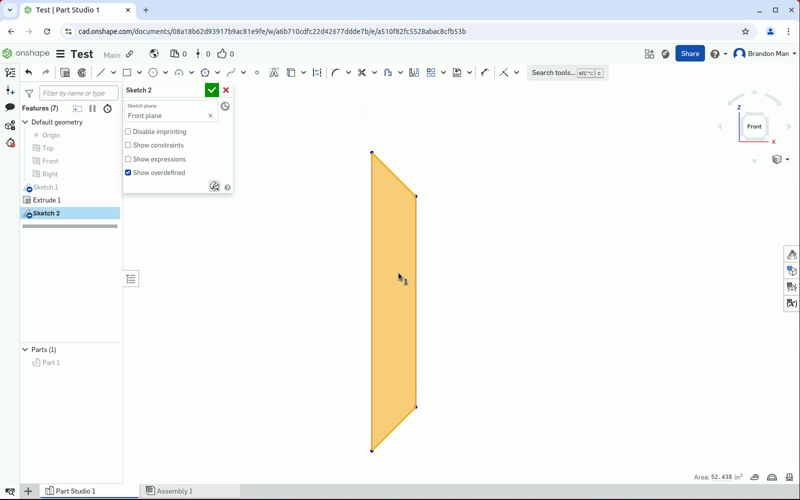
scroll(-6)
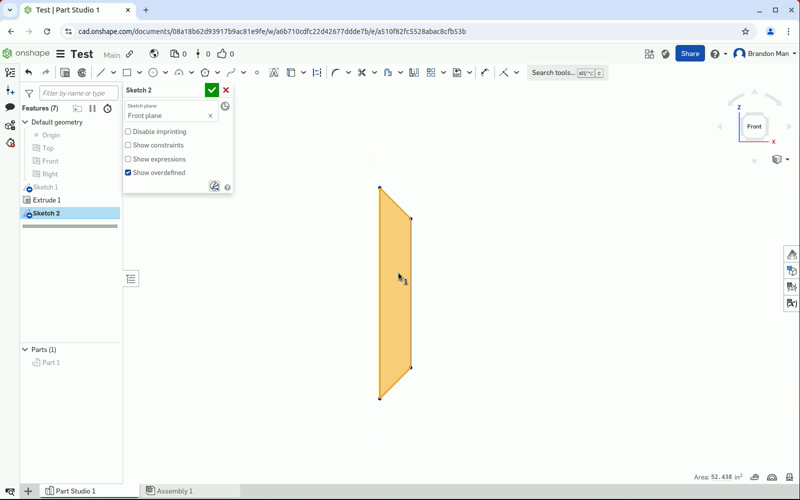
scroll(-6)
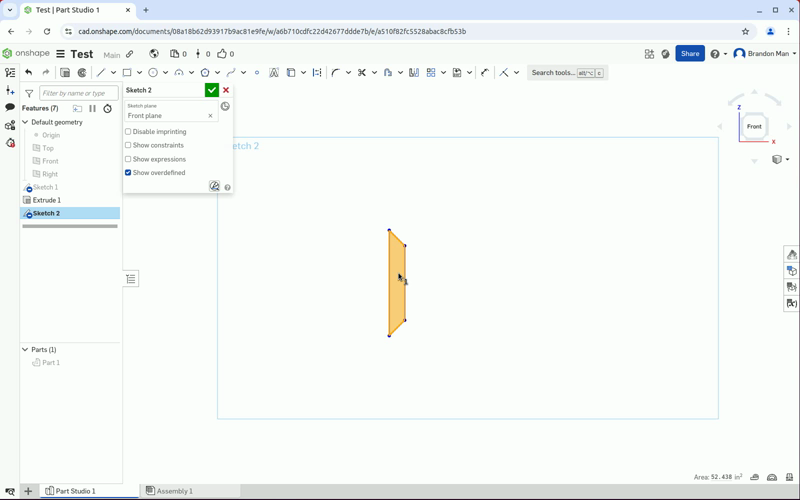
mouse_move(73, 352)
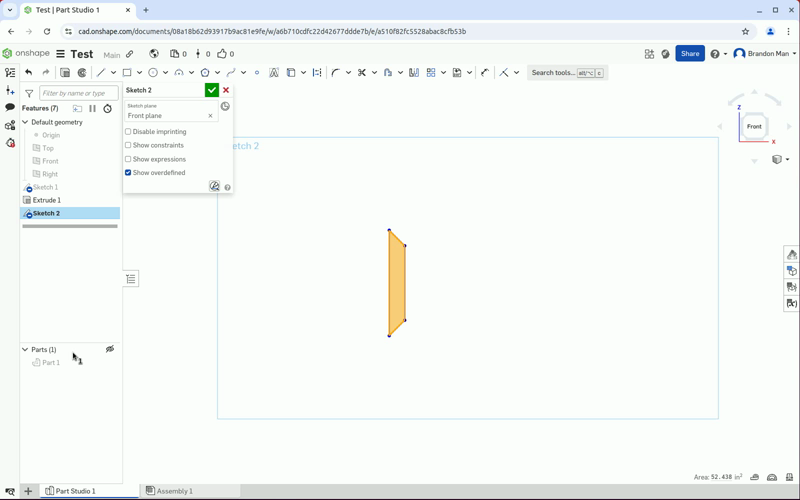
key(shift+y)
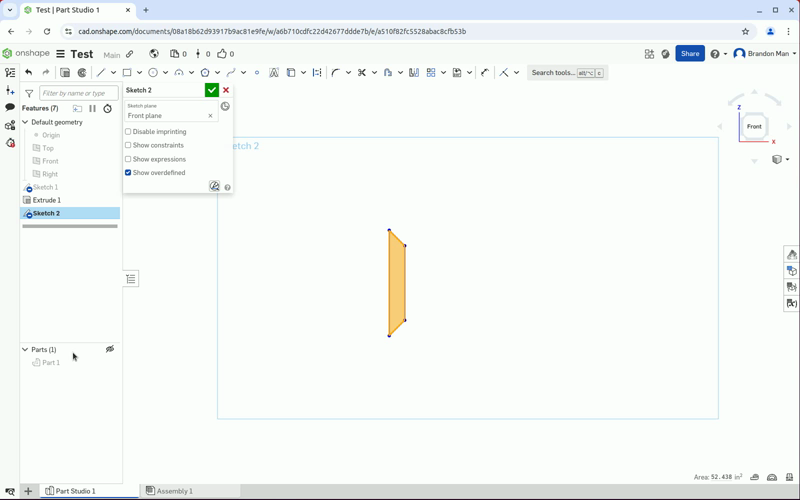
key(shift+e)
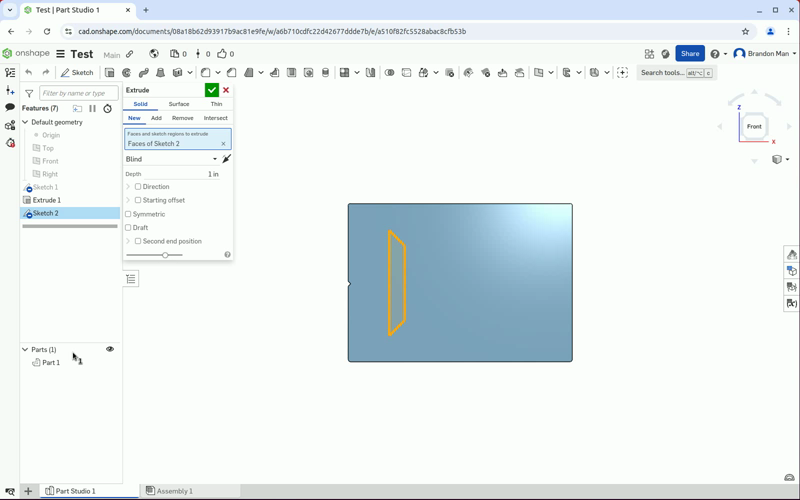
mouse_move(143, 106)
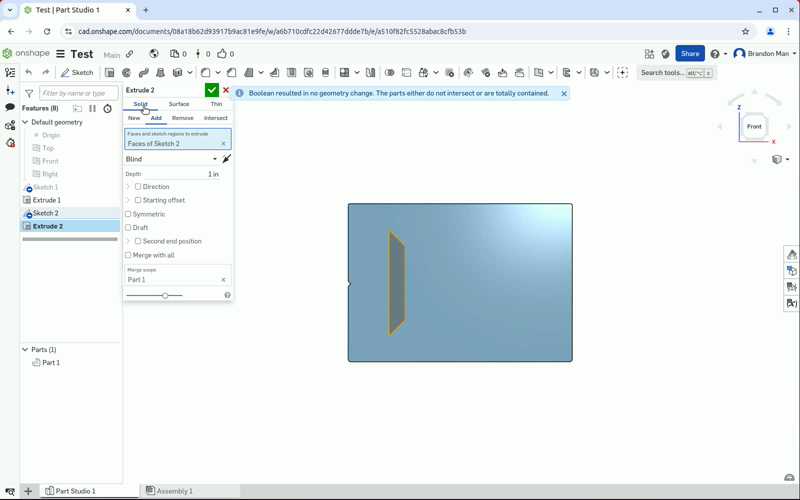
click(143, 106)
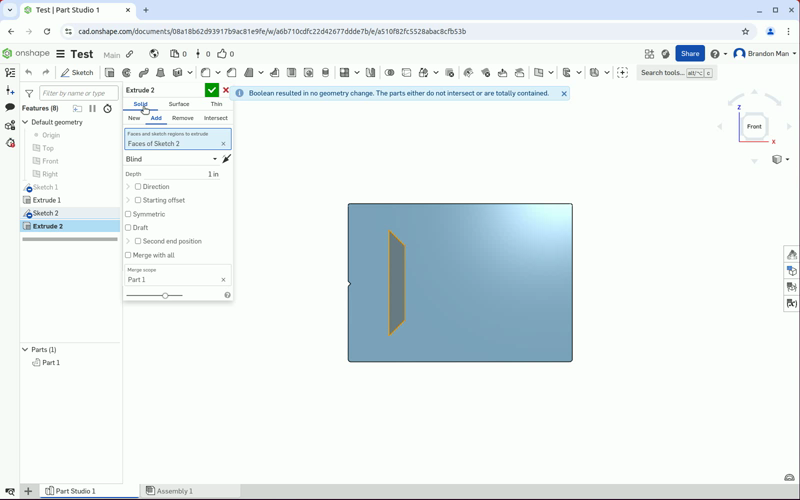
mouse_move(137, 120)
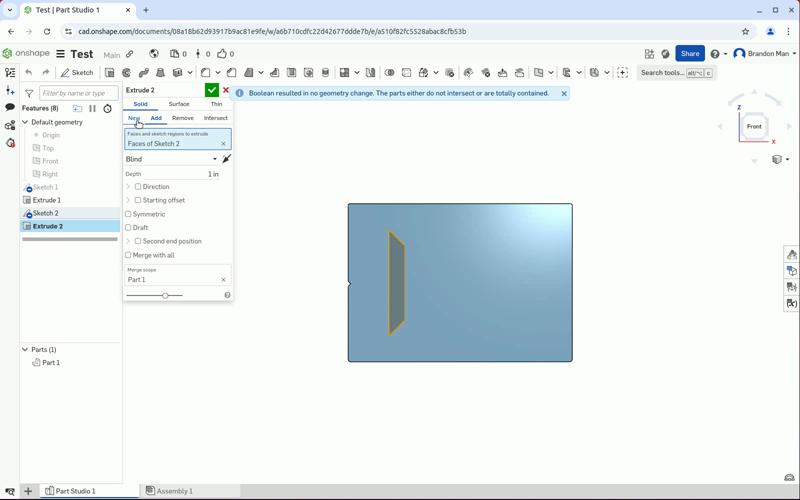
click(137, 120)
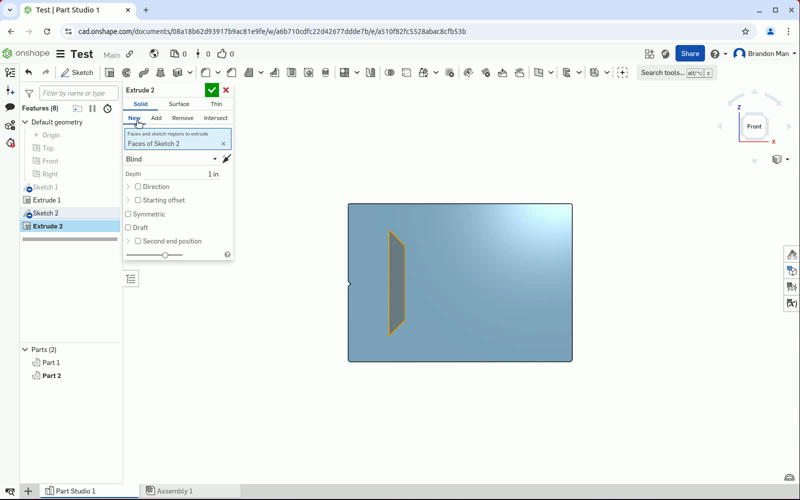
key(tab, 4)
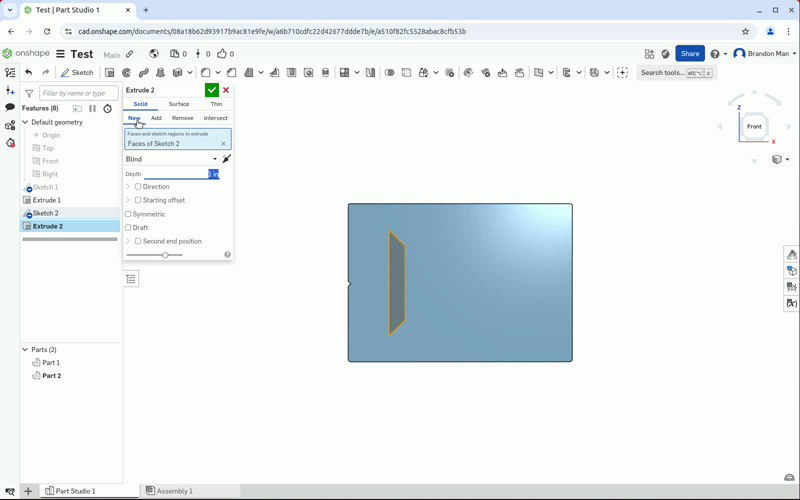
text(0.481)
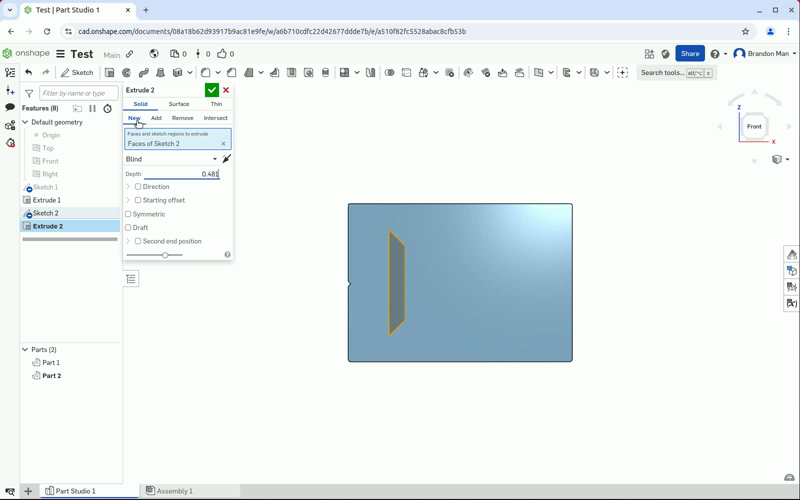
key(enter)
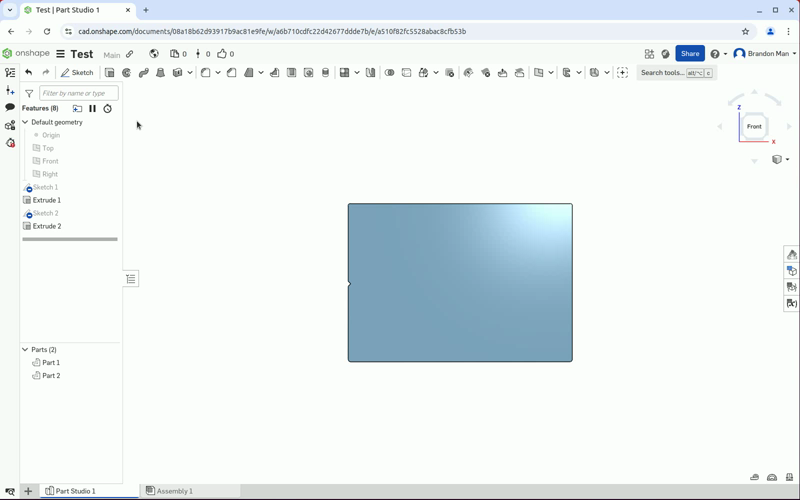
key(shift+h)
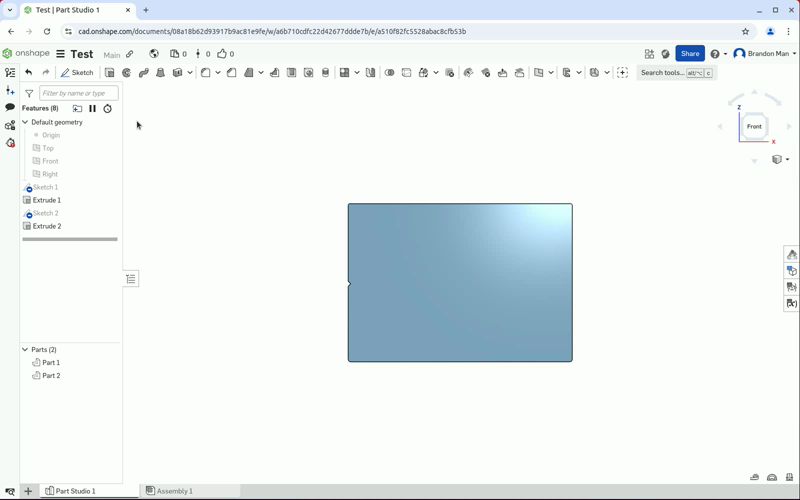
key(shift+h)
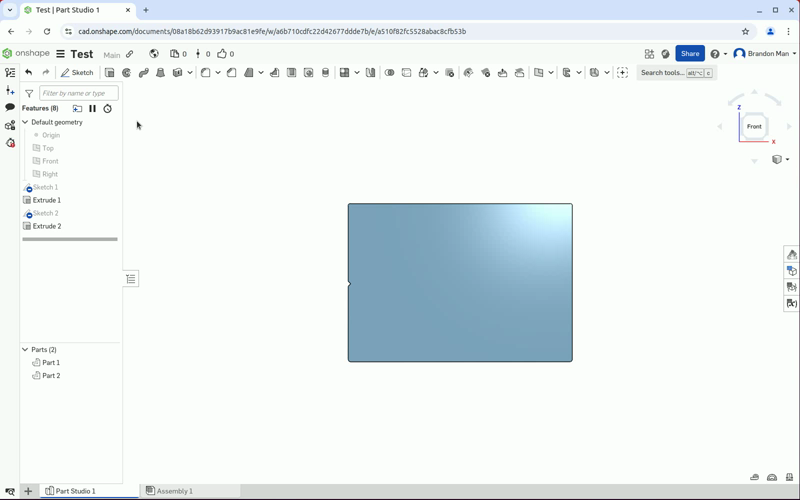
mouse_move(73, 189)
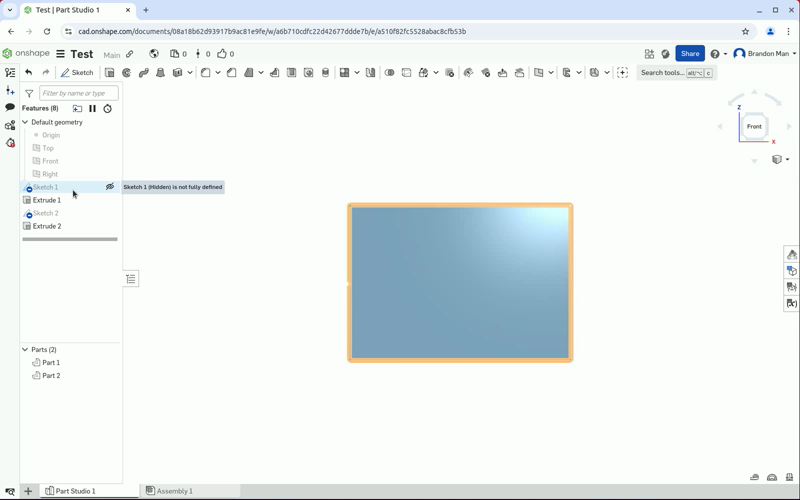
click(73, 189)
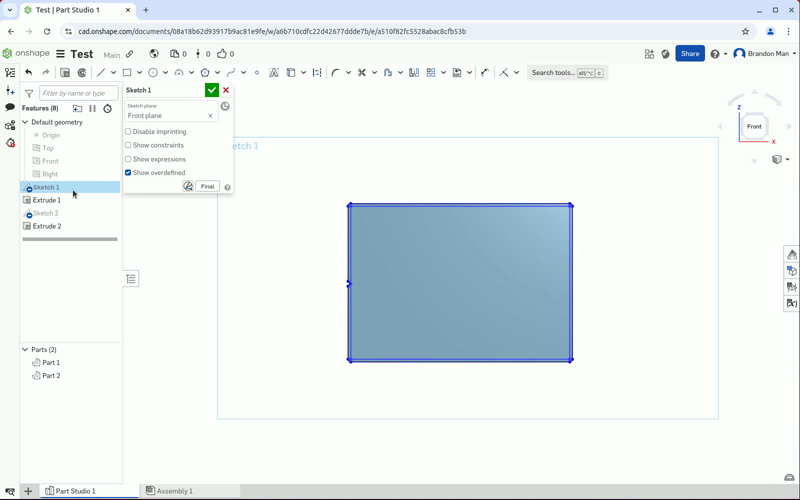
mouse_move(229, 92)
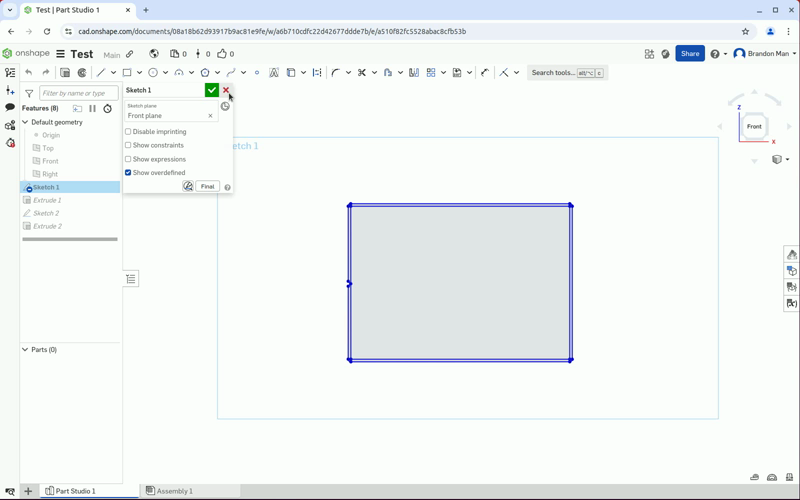
click(229, 92)
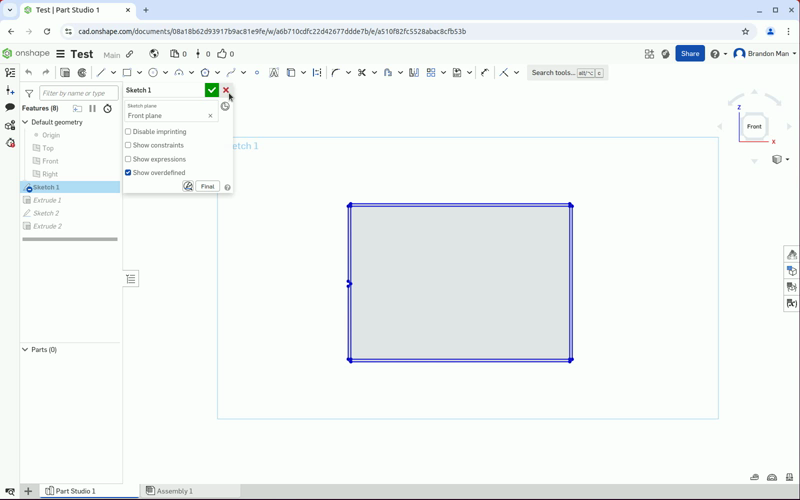
key(shift+s)
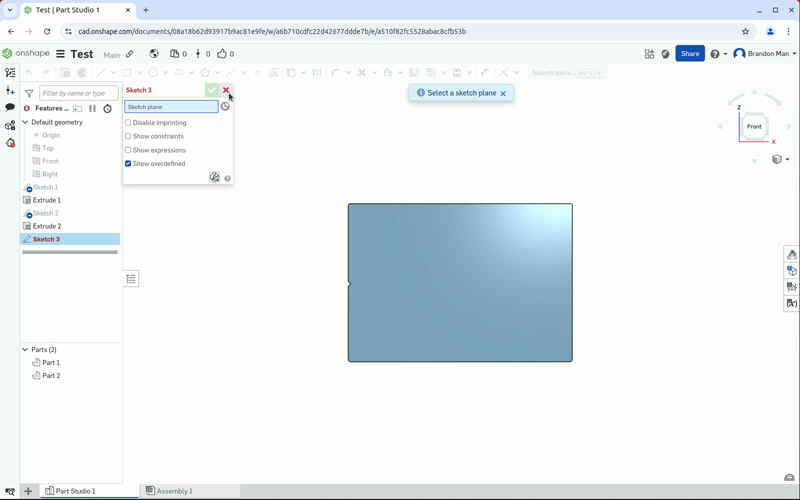
mouse_move(73, 163)
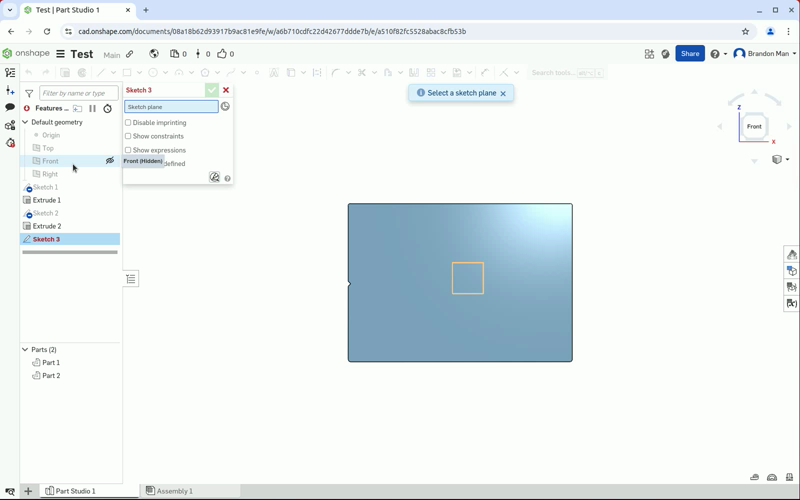
click(73, 163)
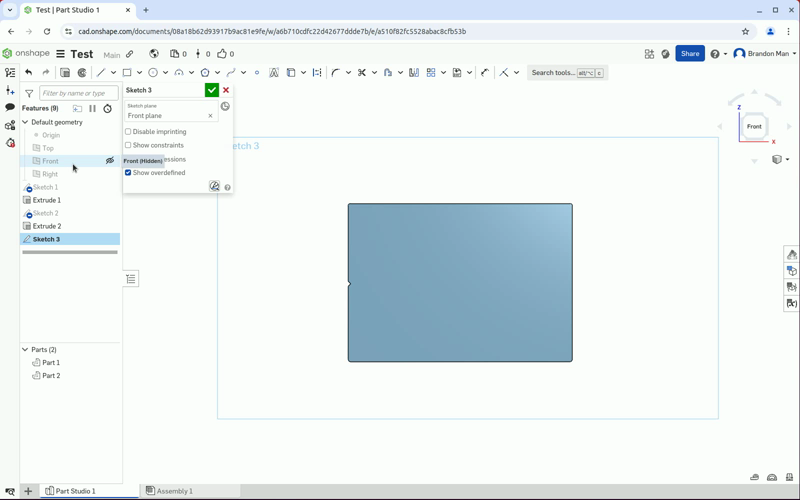
mouse_move(73, 352)
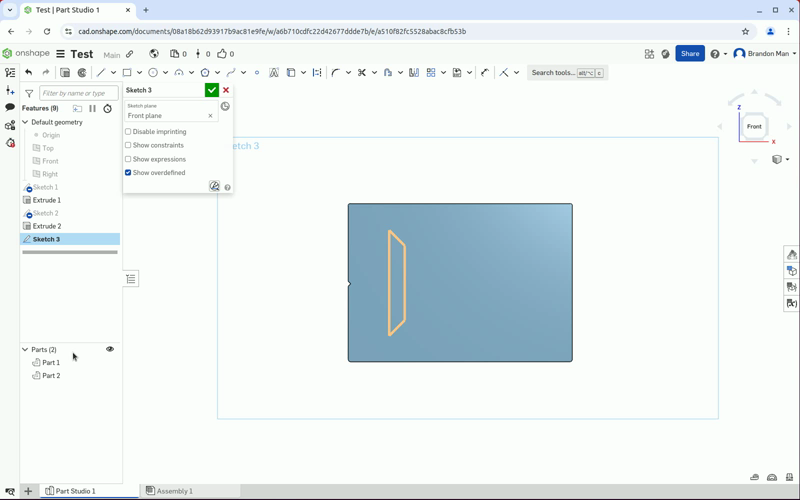
key(y)
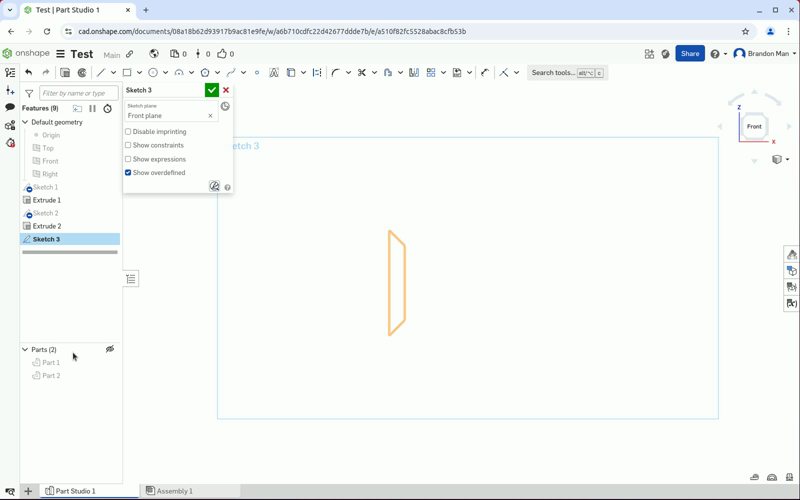
key(l)
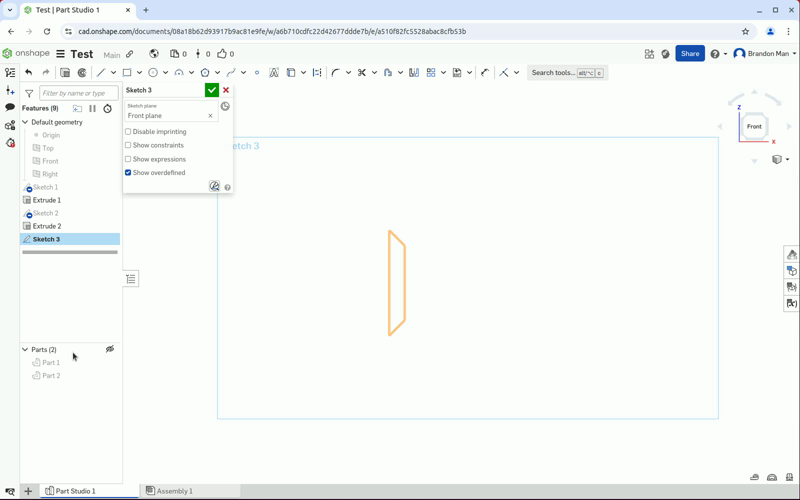
key_down(shift)
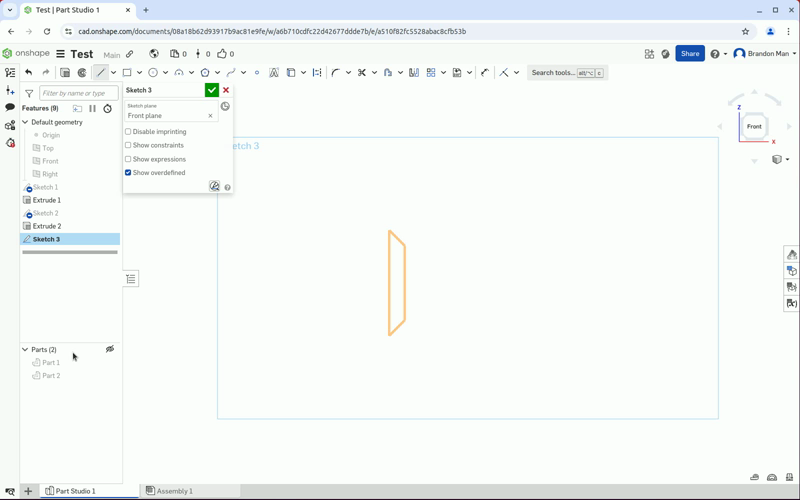
mouse_move(389, 230)
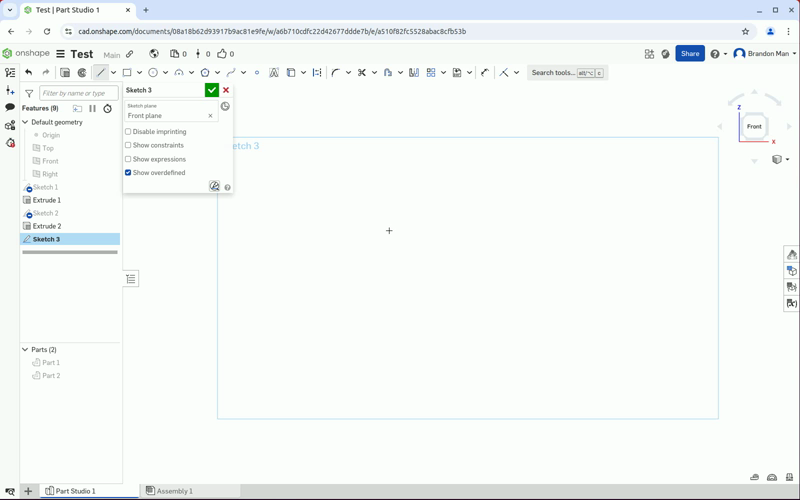
click(389, 230)
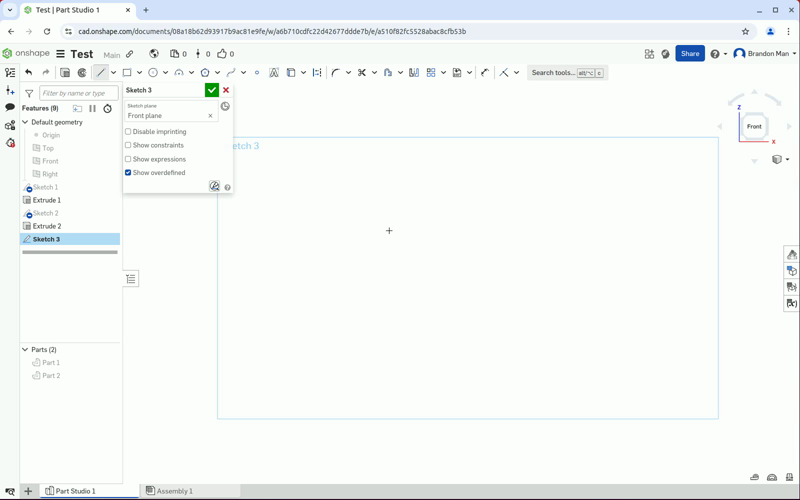
key_up(shift)
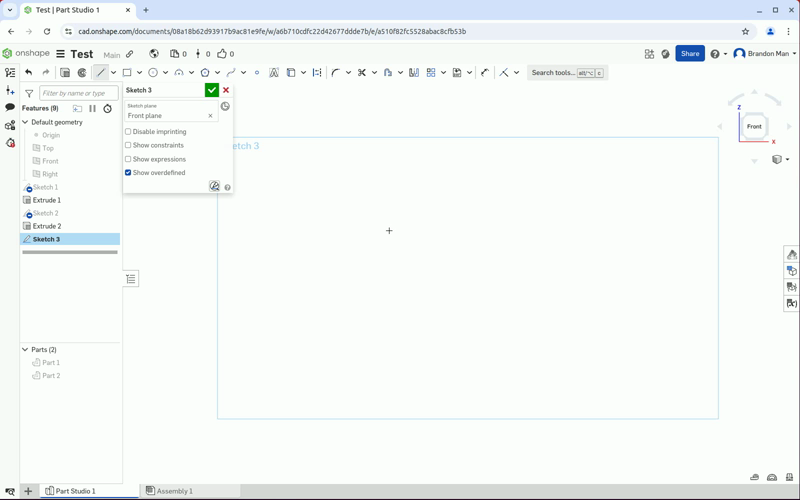
key_down(shift)
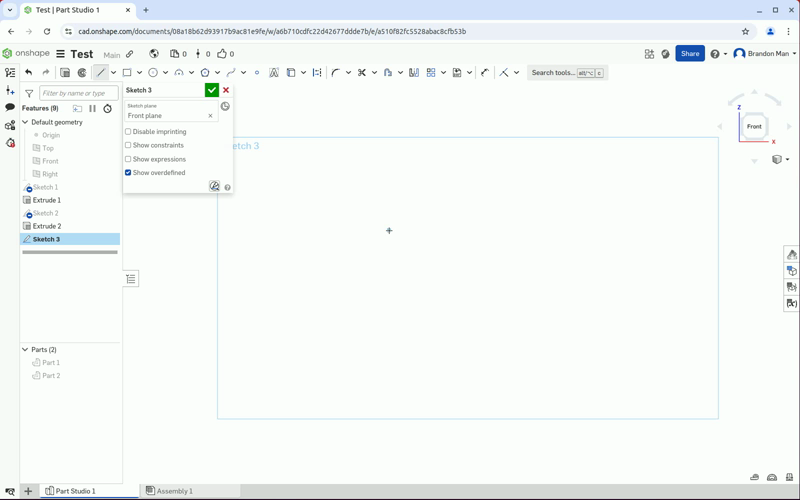
mouse_move(419, 230)
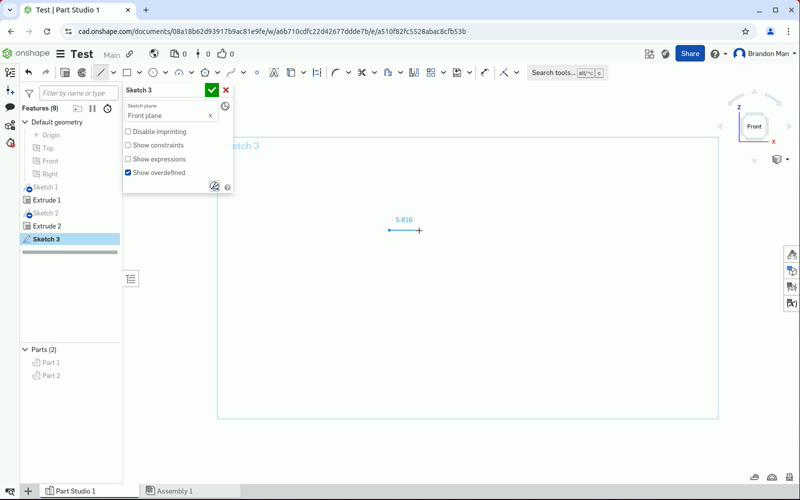
mouse_move(404, 245)
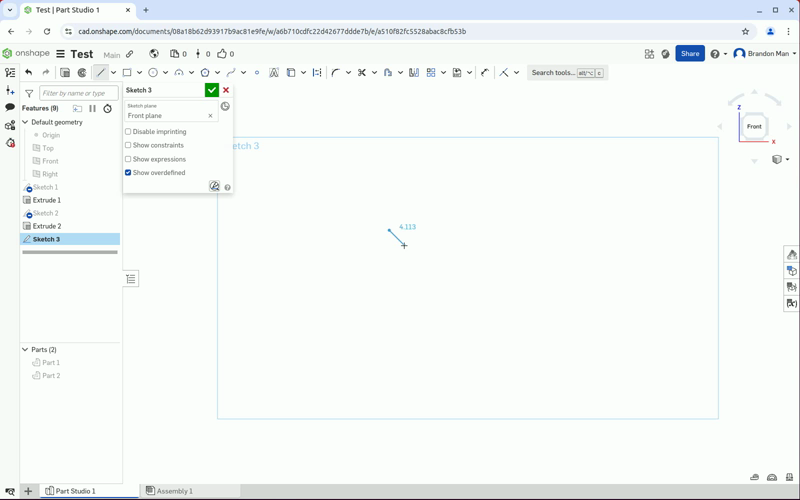
click(404, 245)
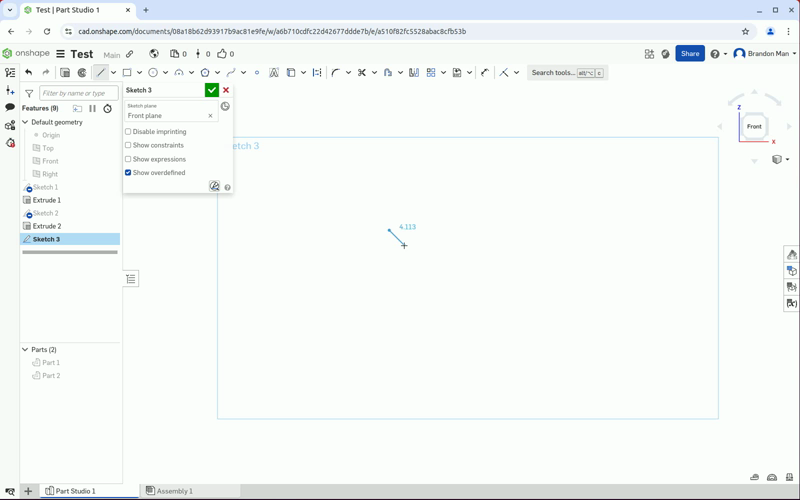
key_up(shift)
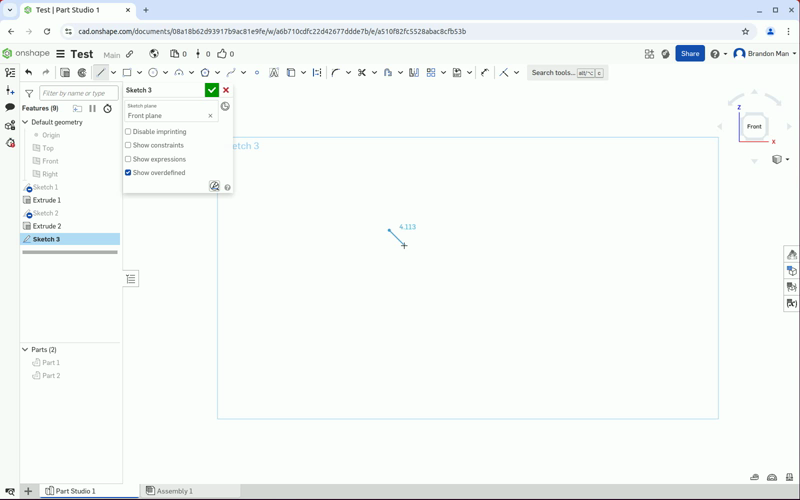
key_down(shift)
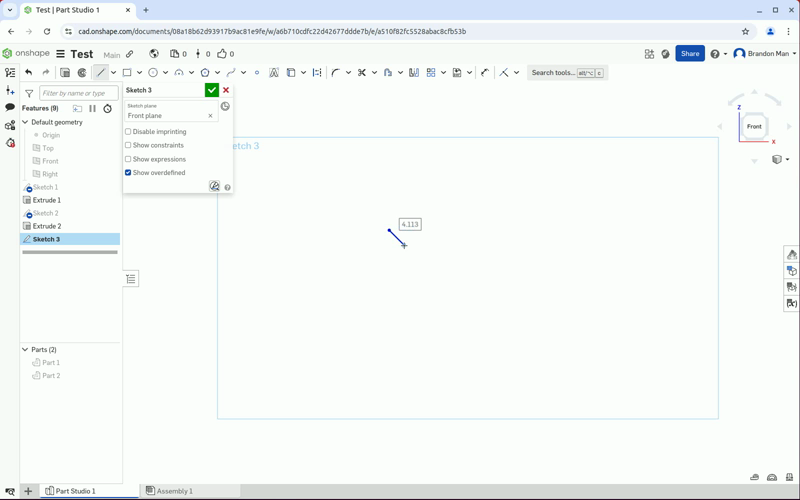
mouse_move(516, 245)
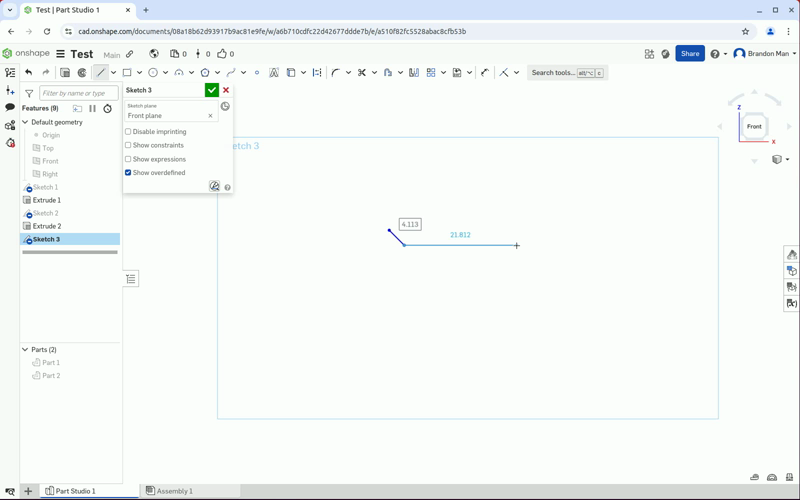
click(516, 245)
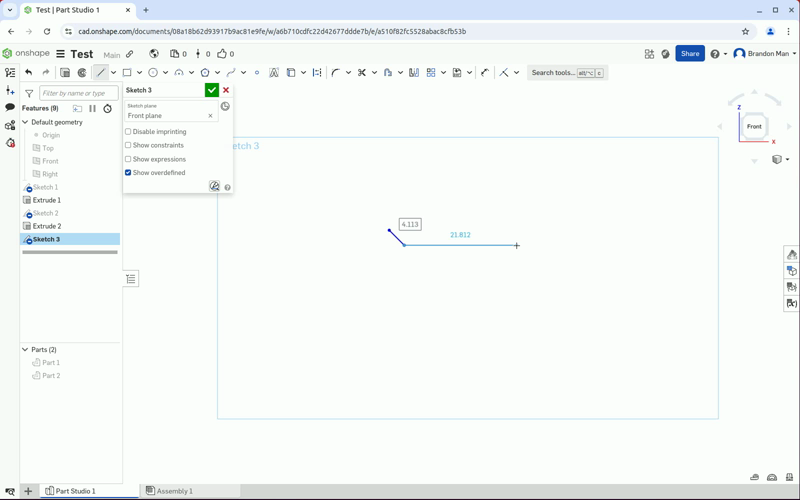
key_up(shift)
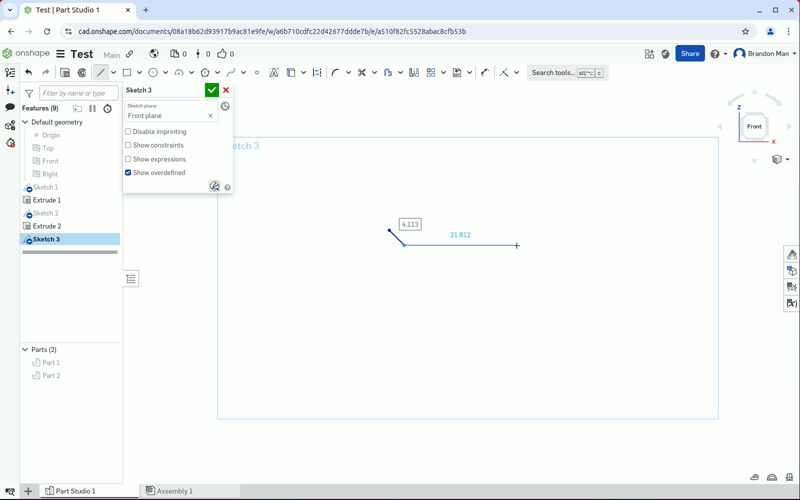
key_down(shift)
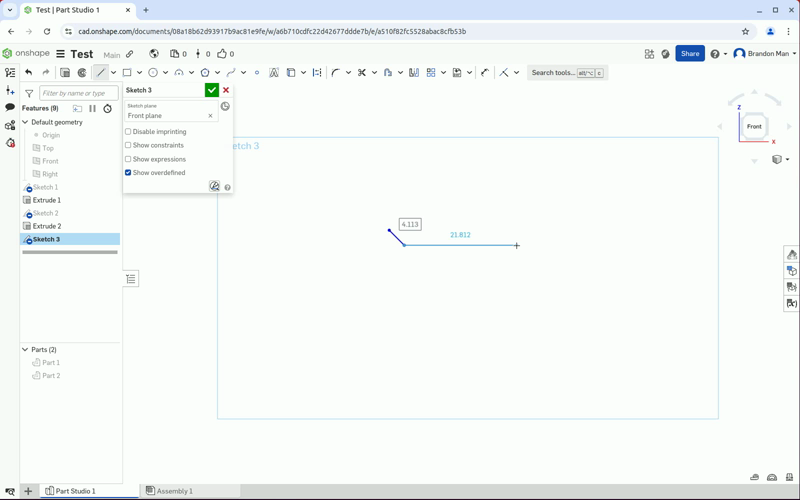
mouse_move(546, 245)
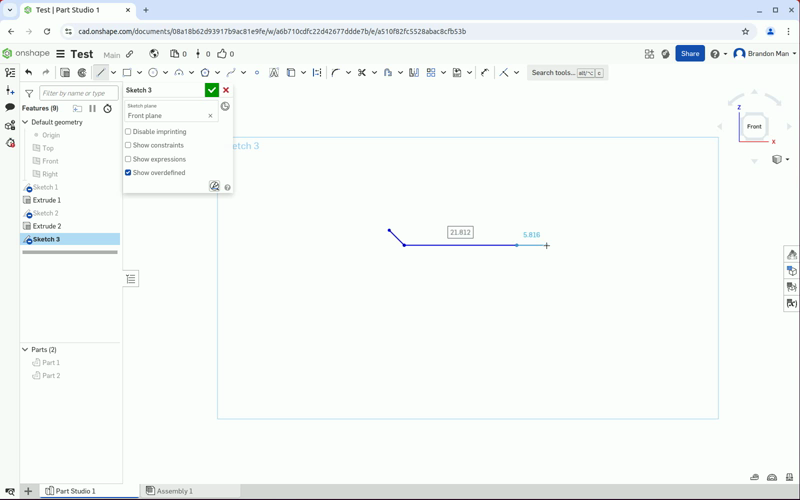
mouse_move(531, 230)
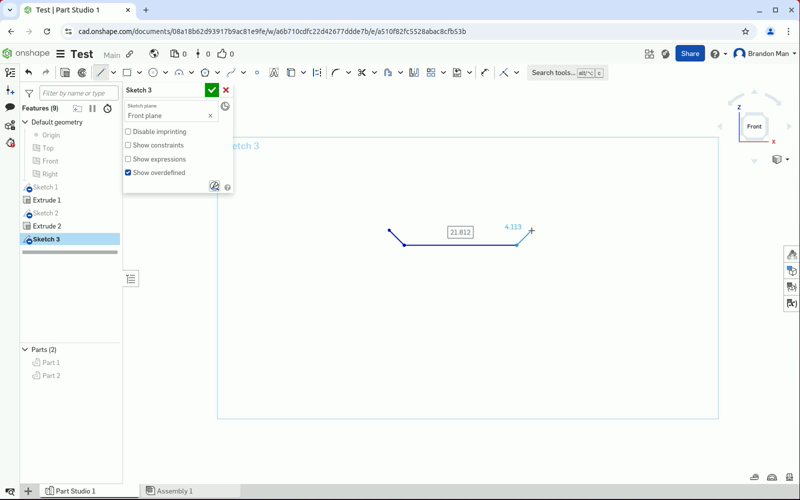
click(531, 230)
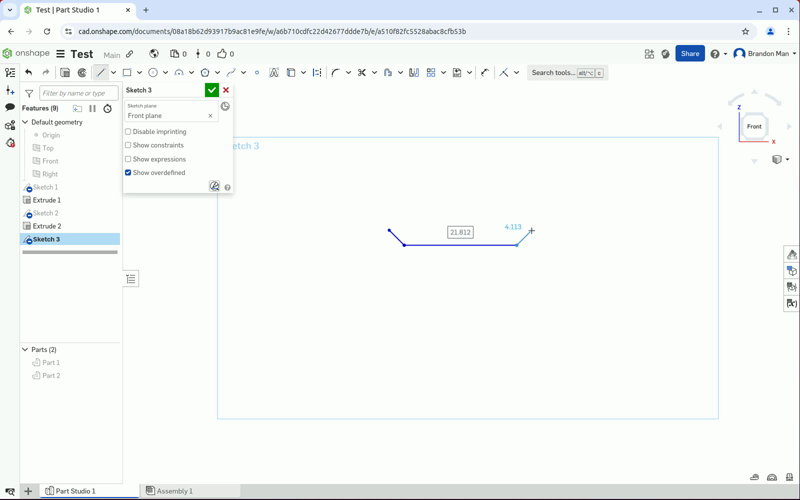
key_up(shift)
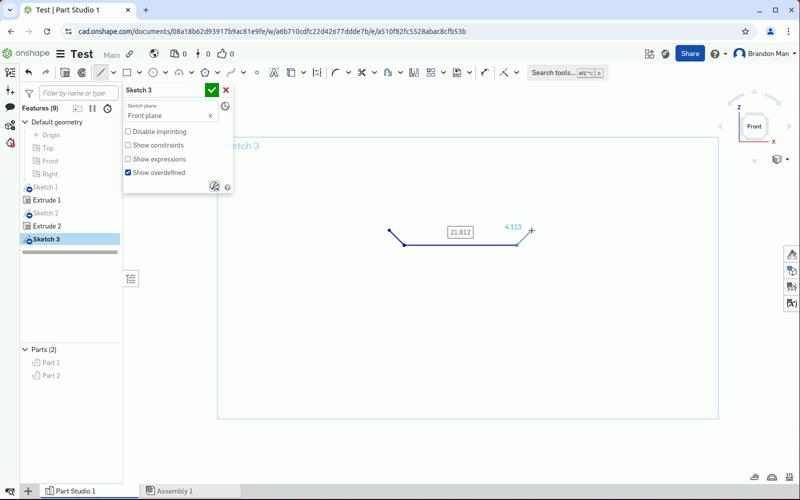
key_down(shift)
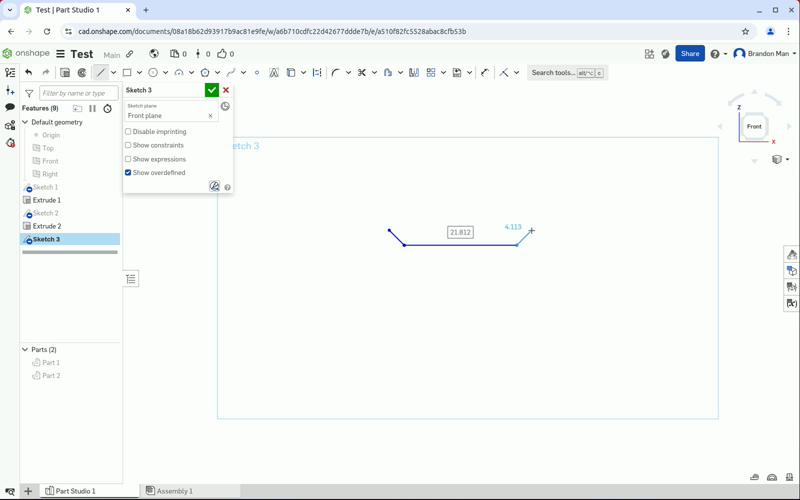
mouse_move(389, 230)
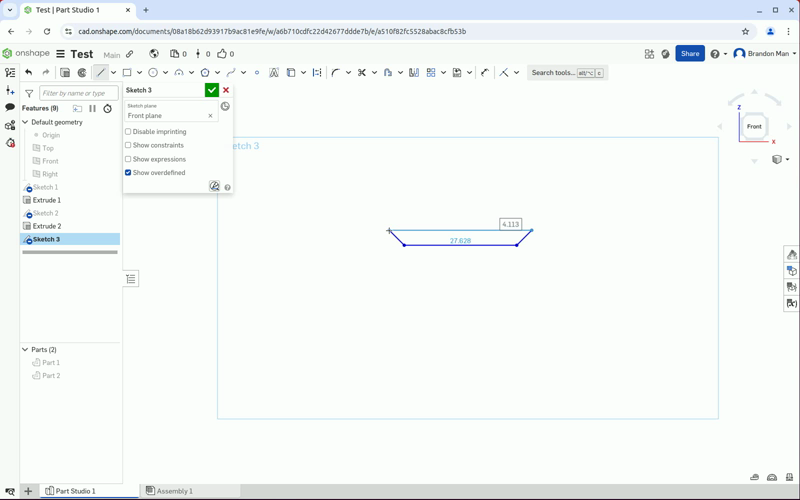
key_up(shift)
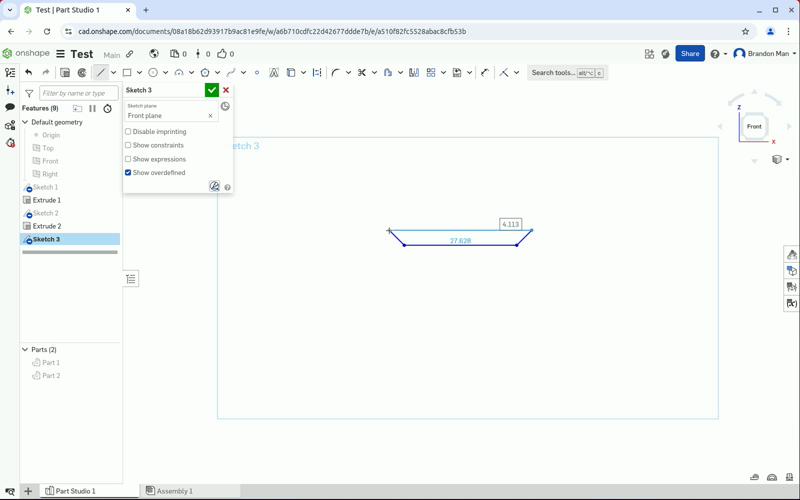
click(389, 230)
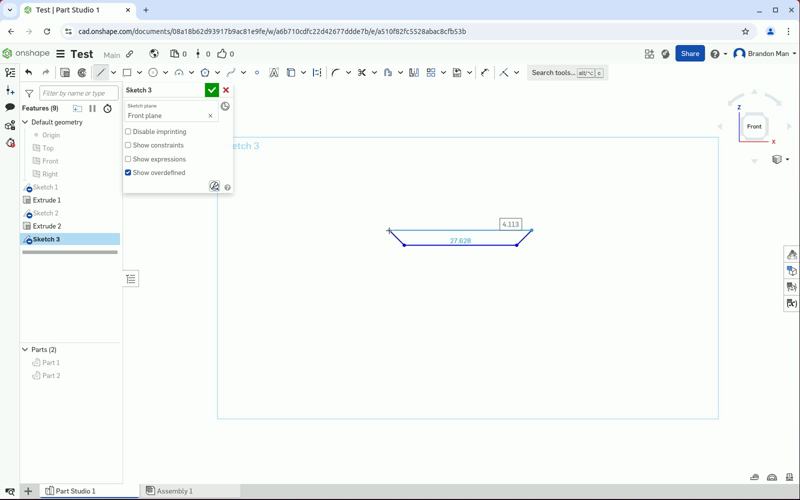
key(esc)
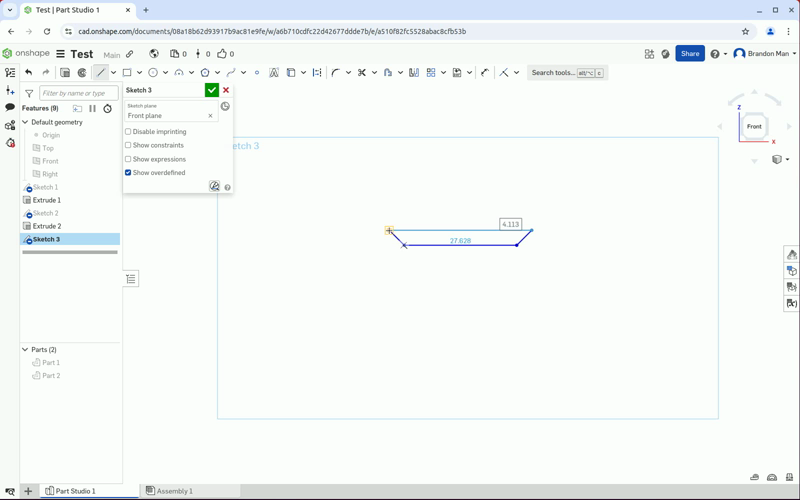
mouse_move(430, 238)
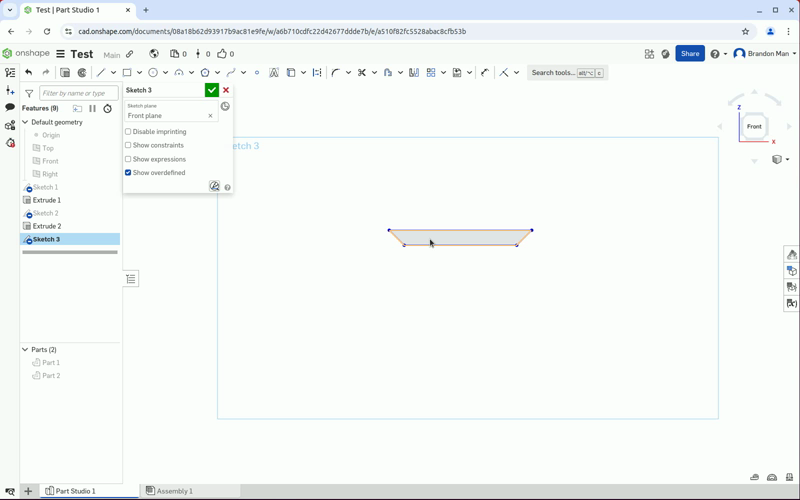
click(430, 238)
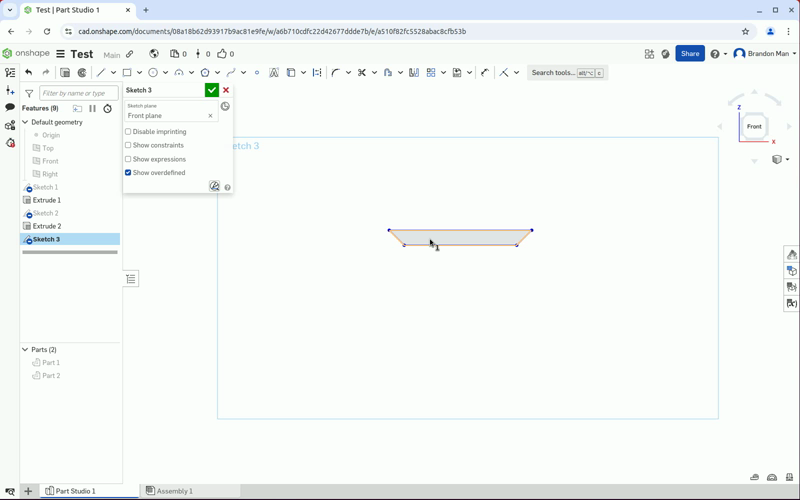
mouse_move(73, 352)
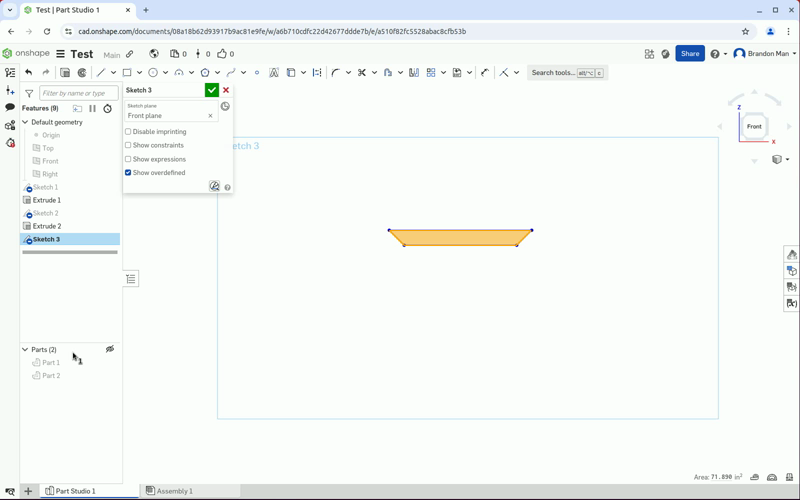
key(shift+y)
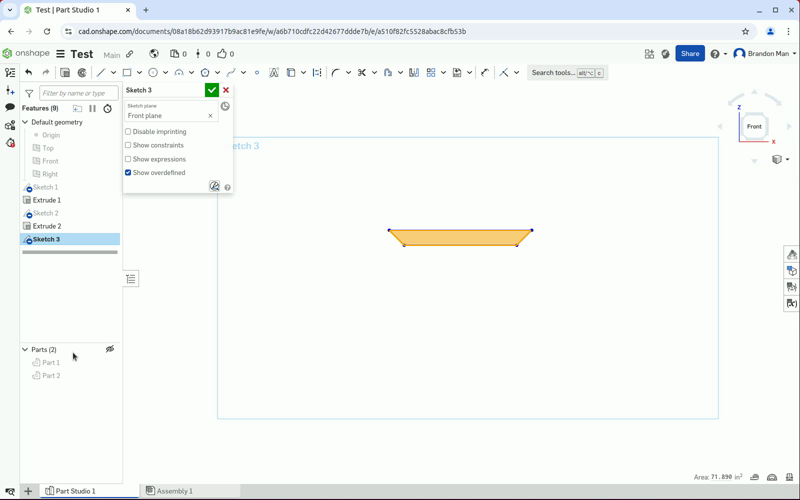
key(shift+e)
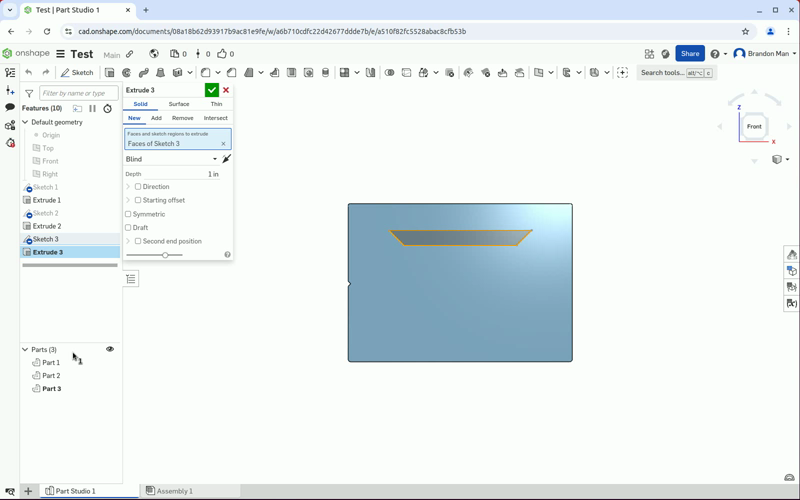
mouse_move(143, 106)
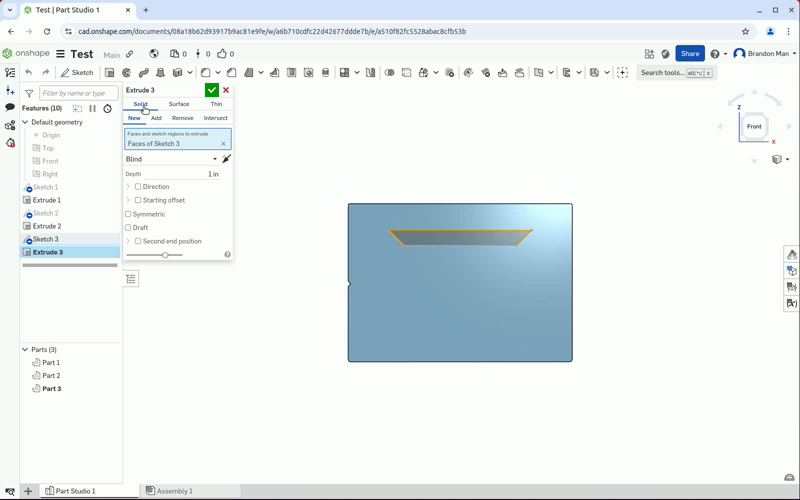
click(143, 106)
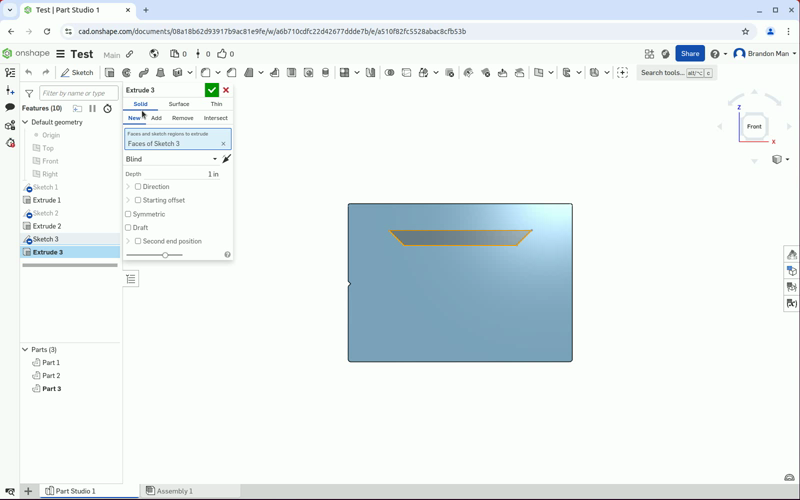
mouse_move(137, 120)
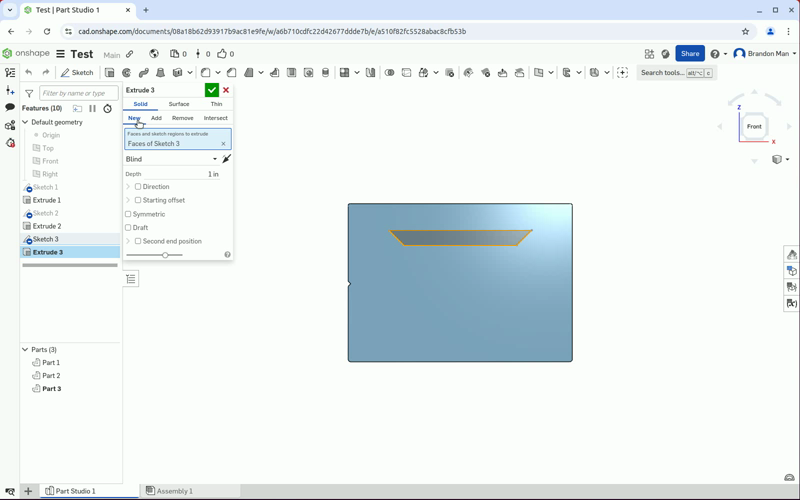
click(137, 120)
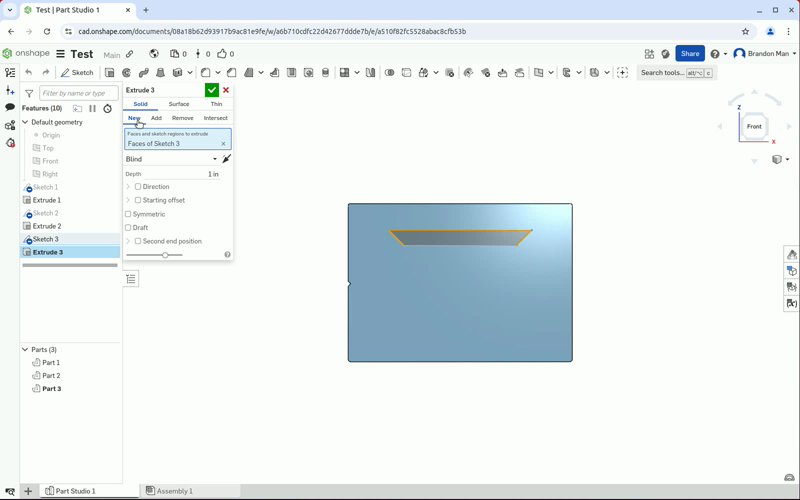
key(tab, 4)
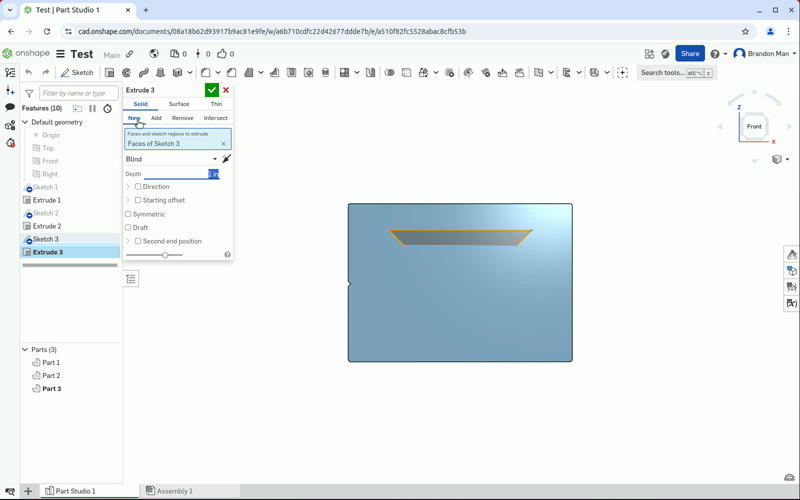
text(0.481)
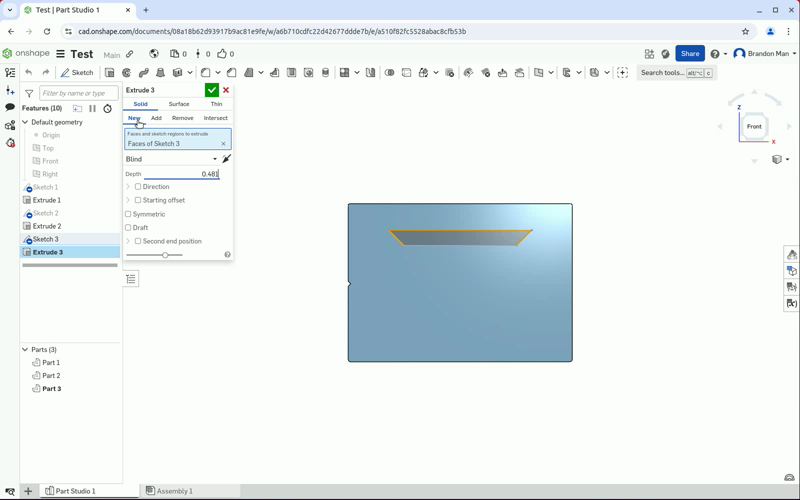
key(enter)
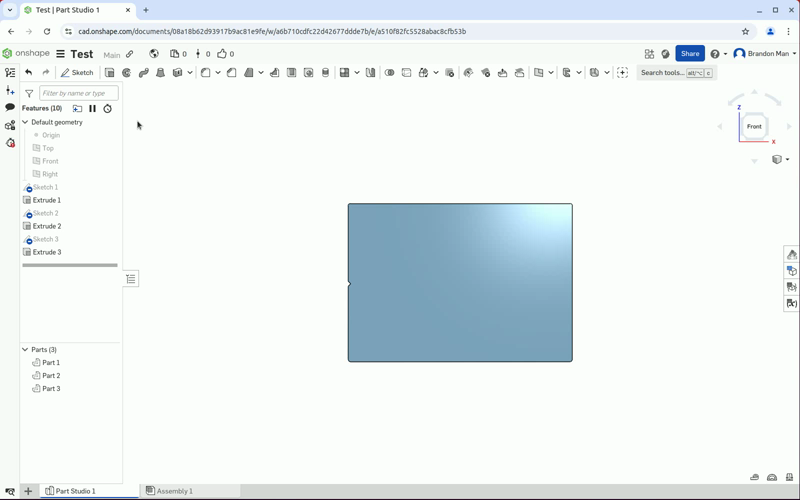
key(shift+h)
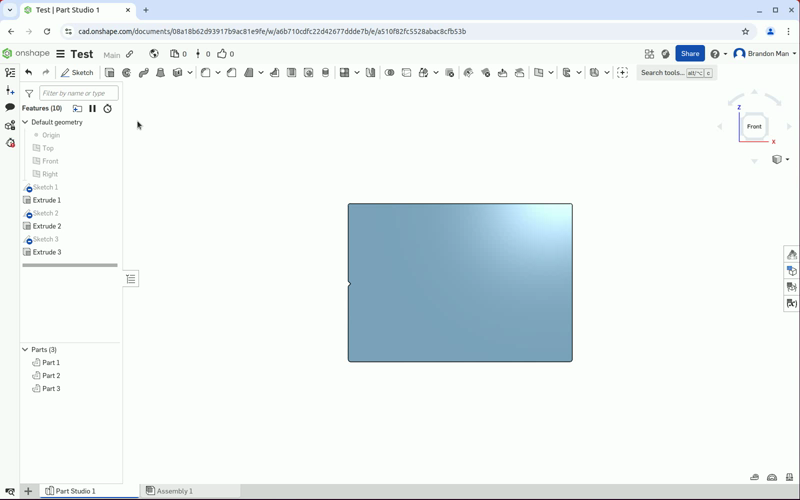
key(shift+h)
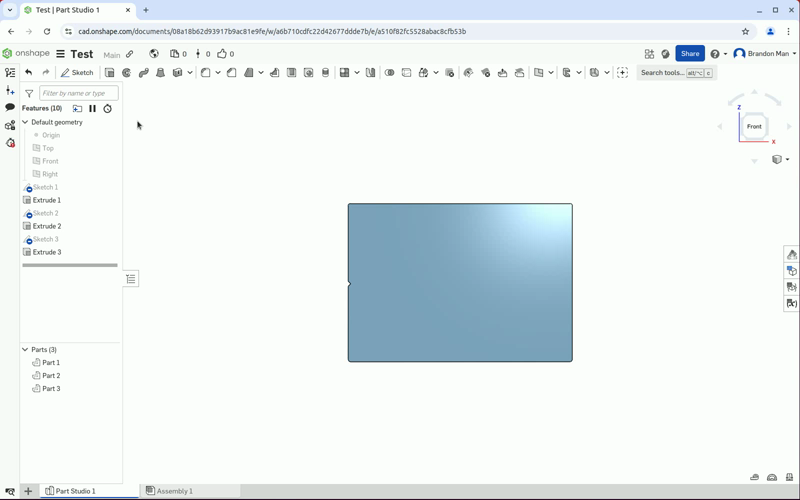
mouse_move(73, 189)
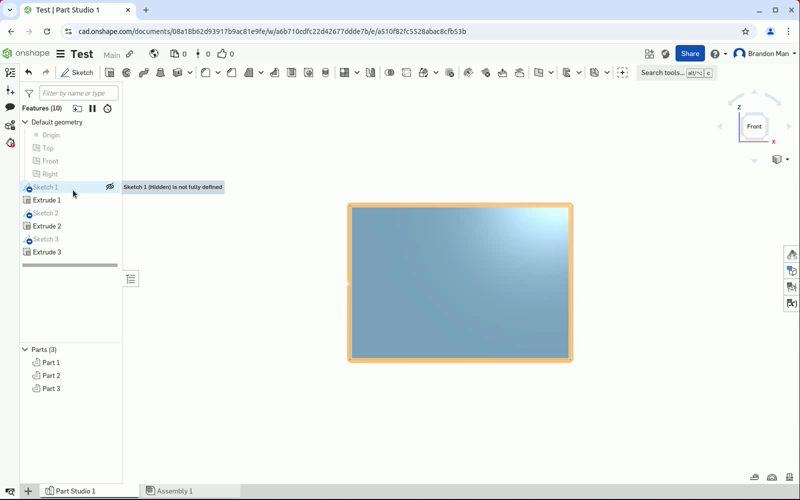
click(73, 189)
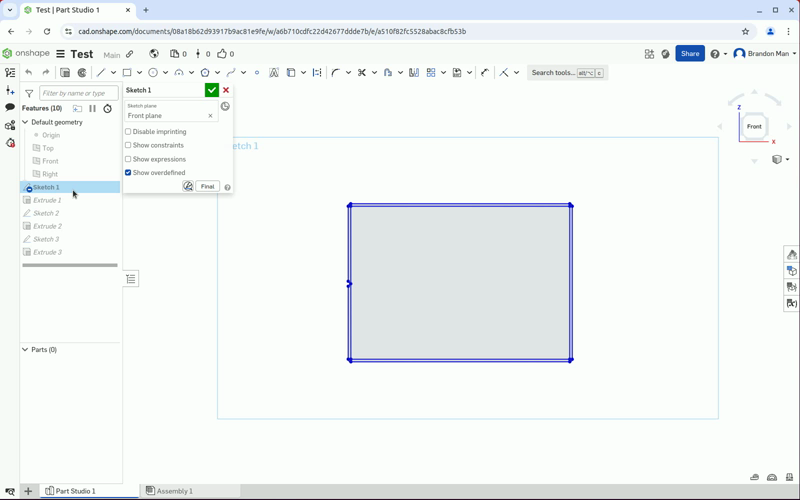
mouse_move(229, 92)
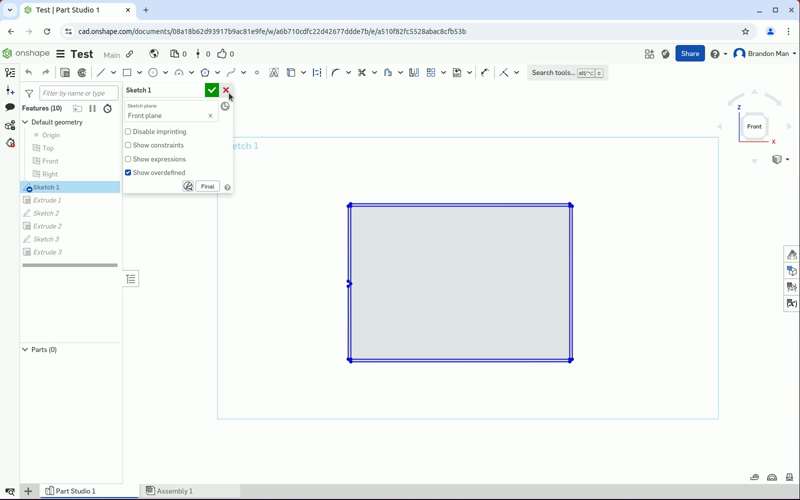
click(229, 92)
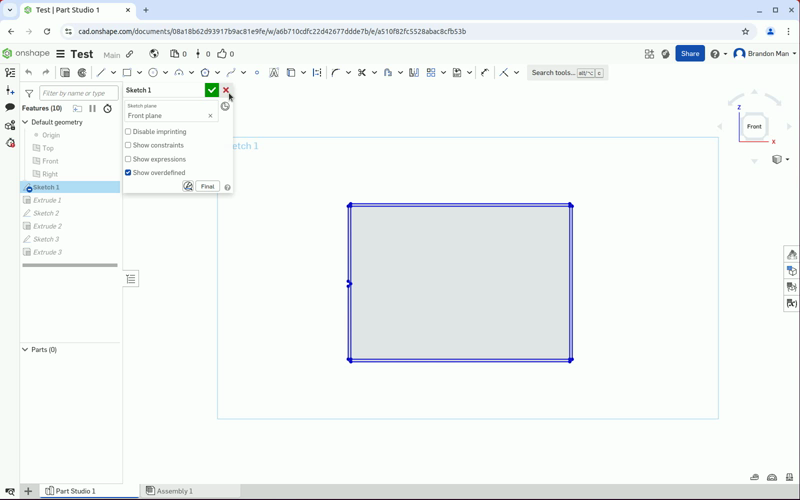
key(shift+s)
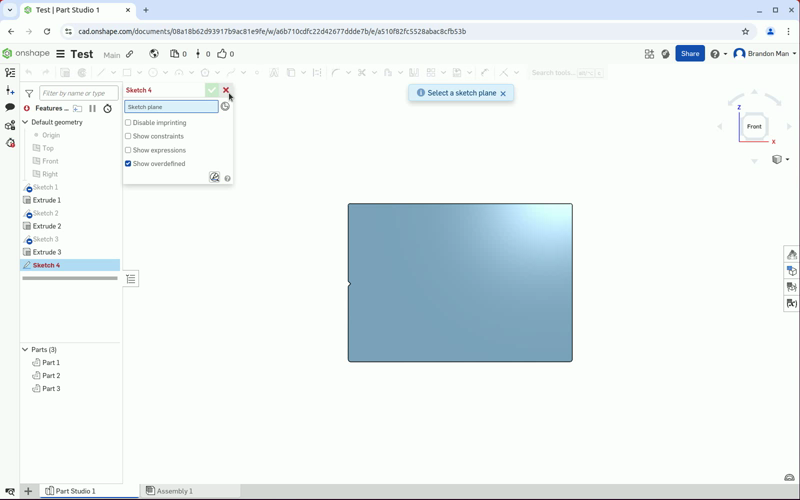
mouse_move(73, 163)
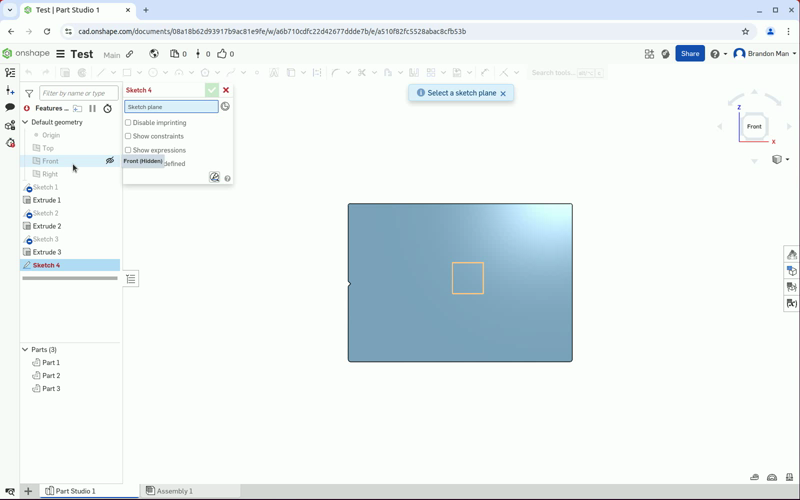
click(73, 163)
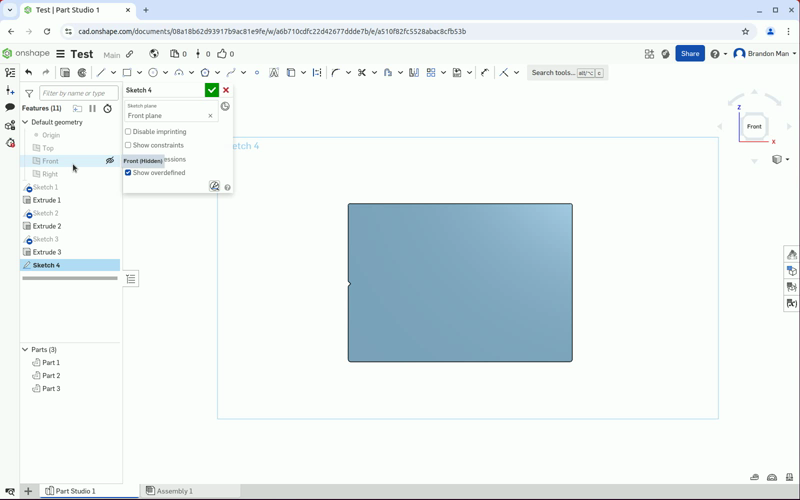
mouse_move(73, 352)
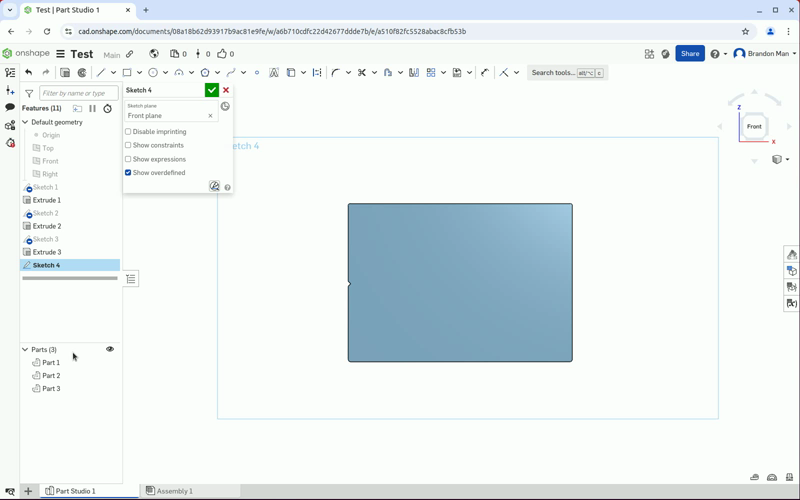
key(y)
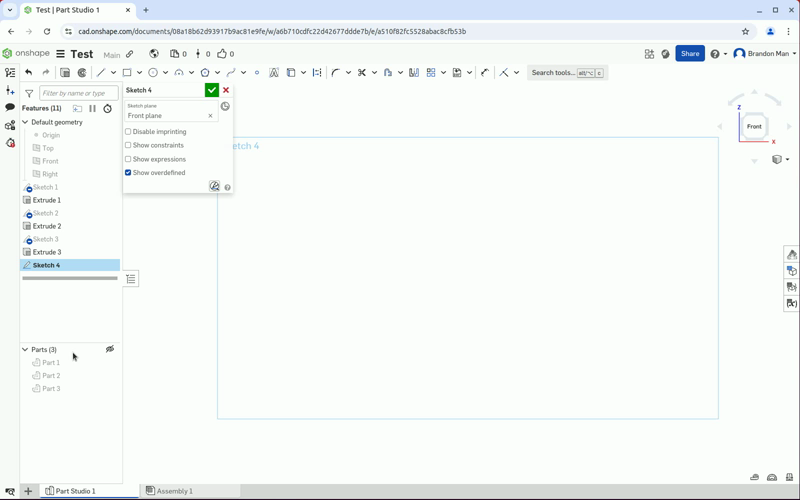
key(l)
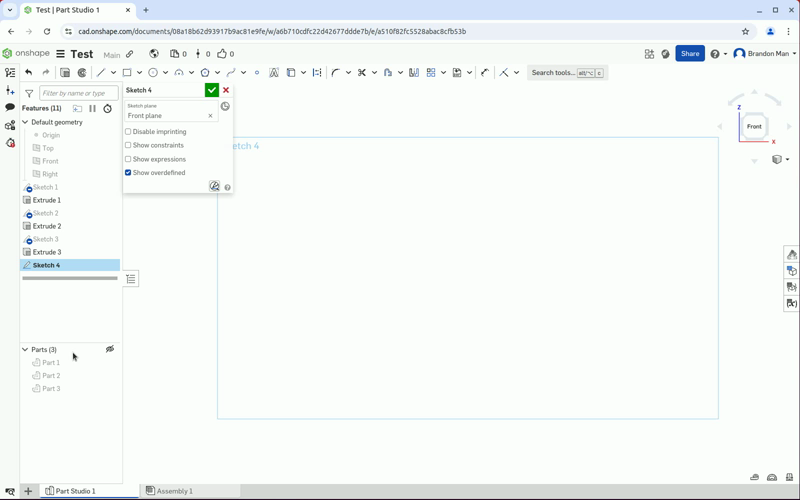
key_down(shift)
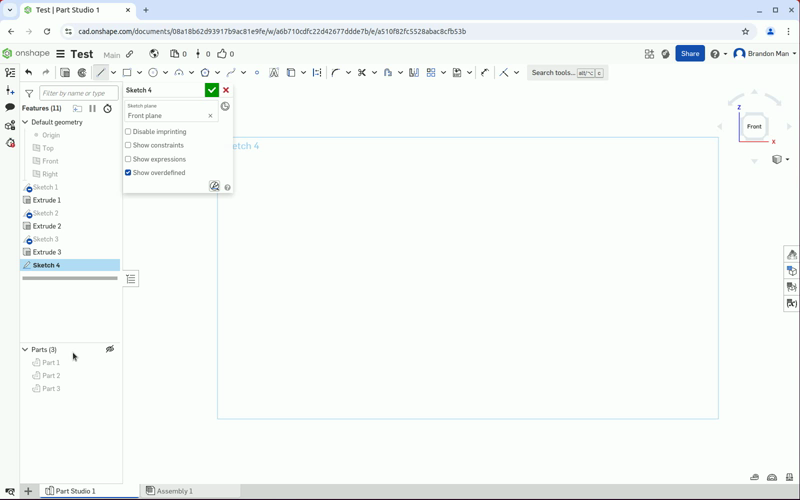
mouse_move(516, 320)
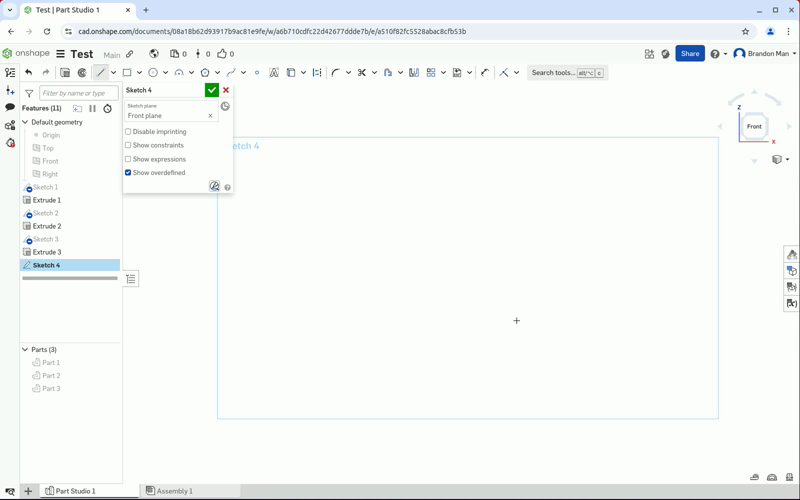
click(516, 320)
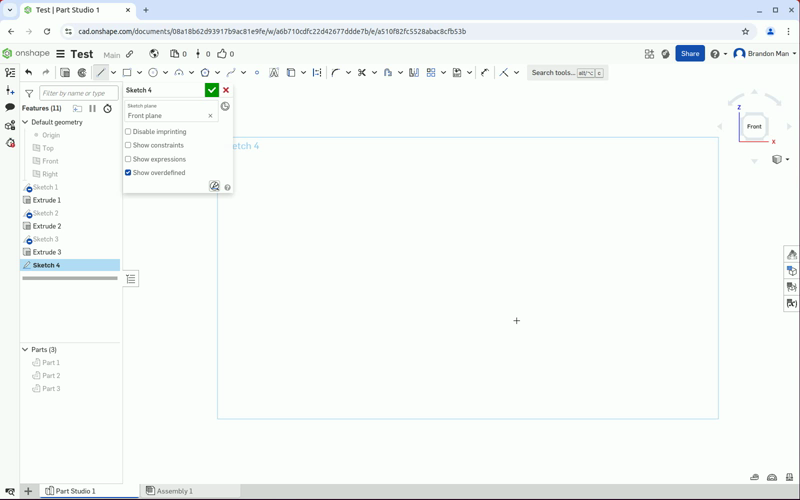
key_up(shift)
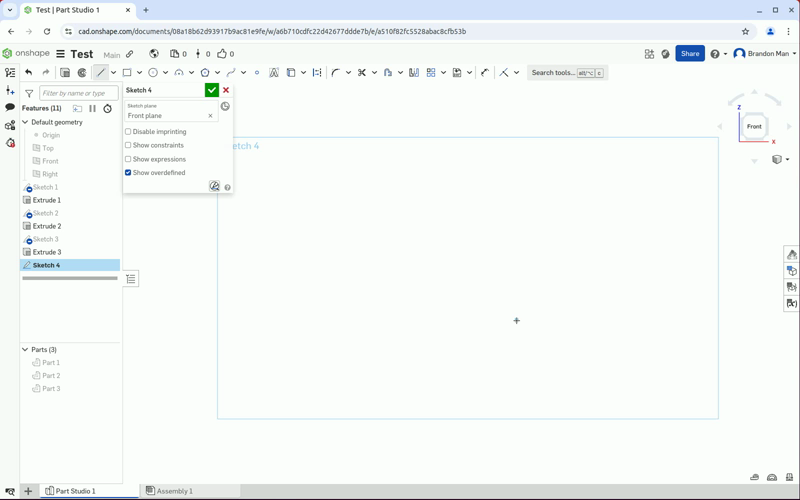
key_down(shift)
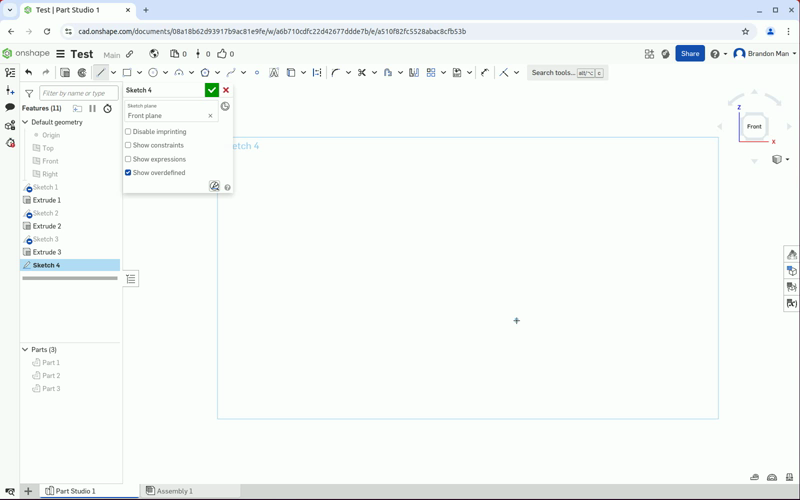
mouse_move(546, 320)
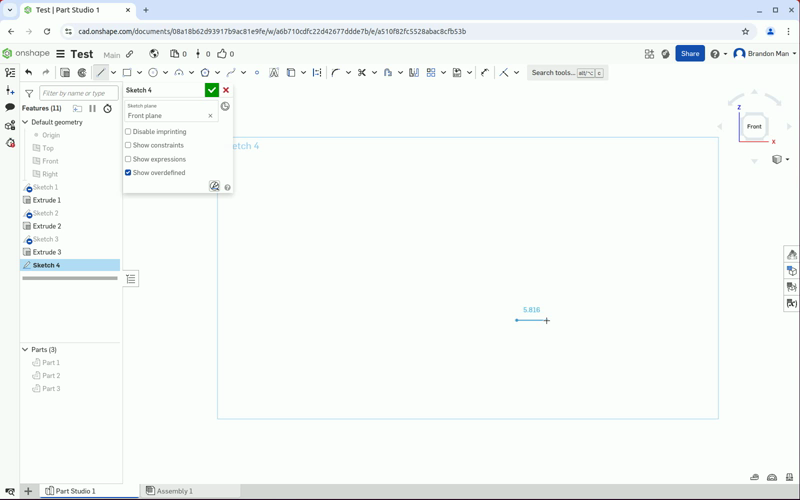
mouse_move(532, 335)
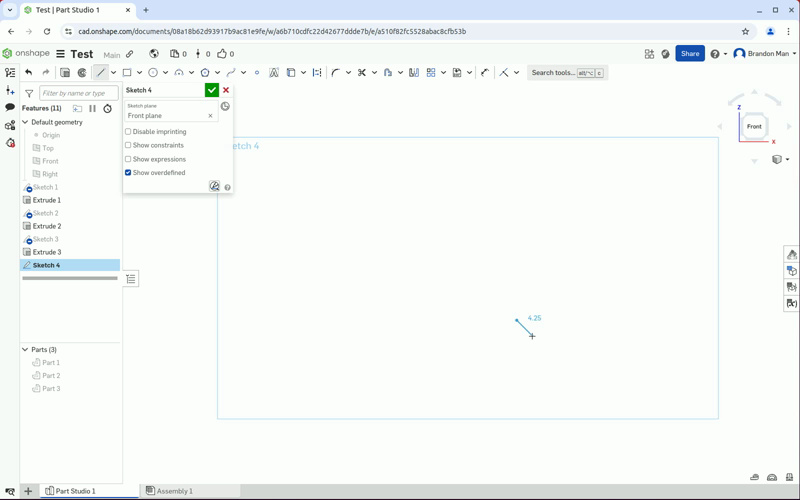
click(532, 335)
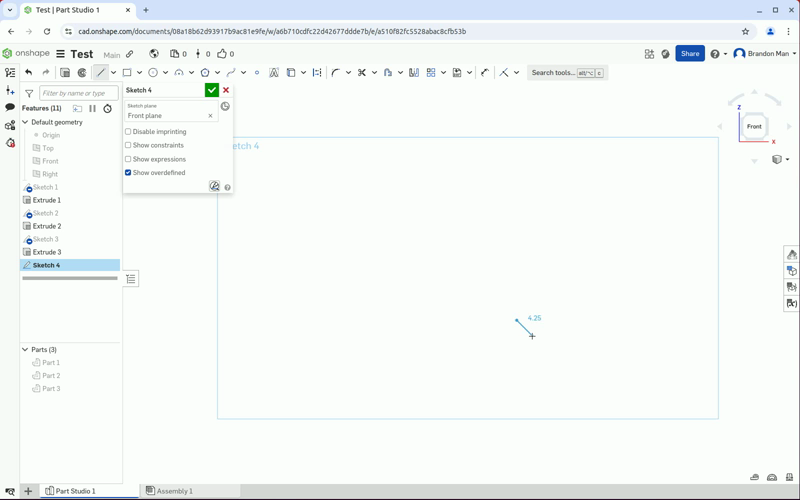
key_up(shift)
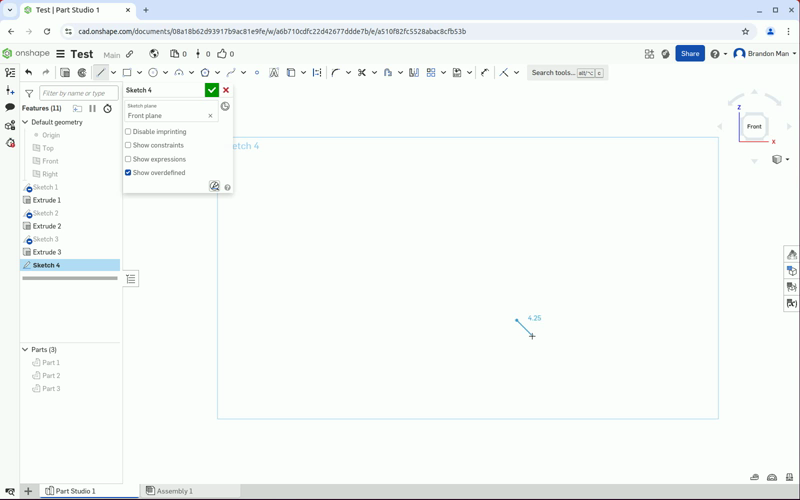
key_down(shift)
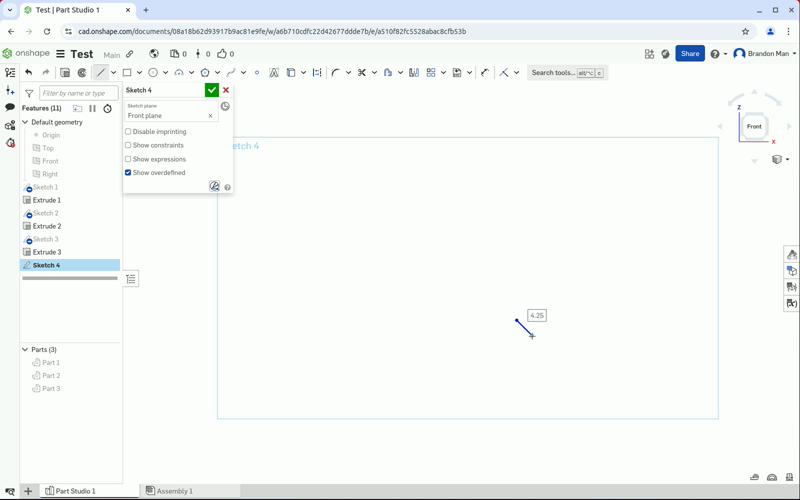
mouse_move(532, 229)
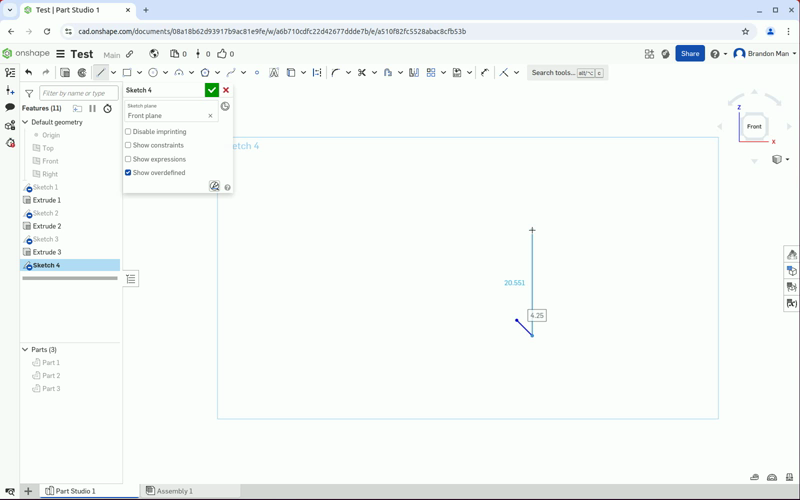
click(532, 229)
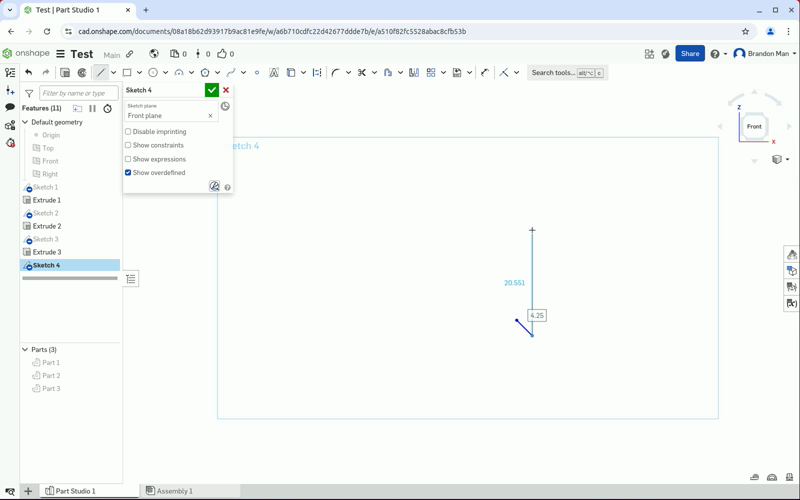
key_up(shift)
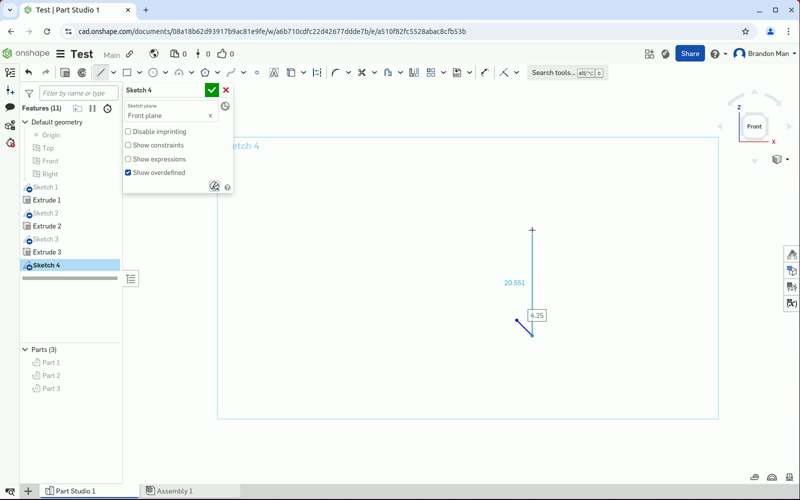
key_down(shift)
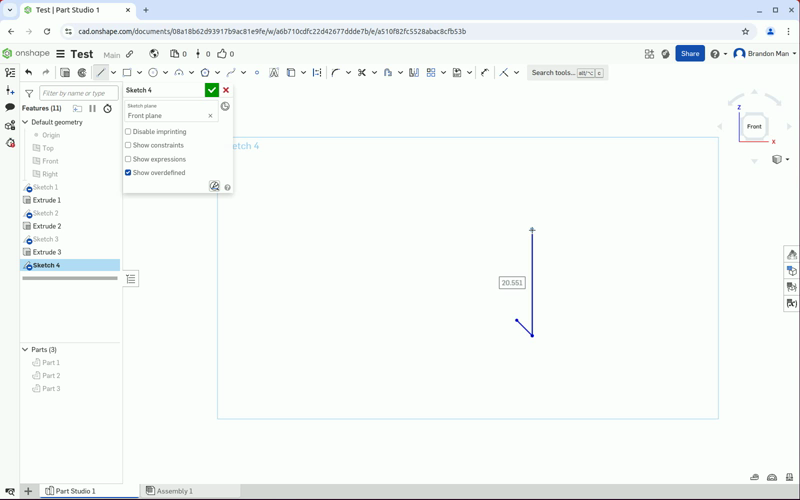
mouse_move(562, 229)
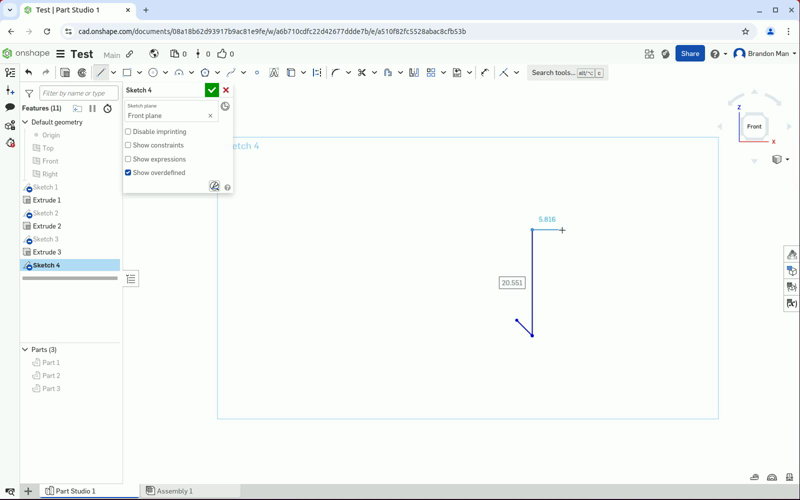
mouse_move(516, 245)
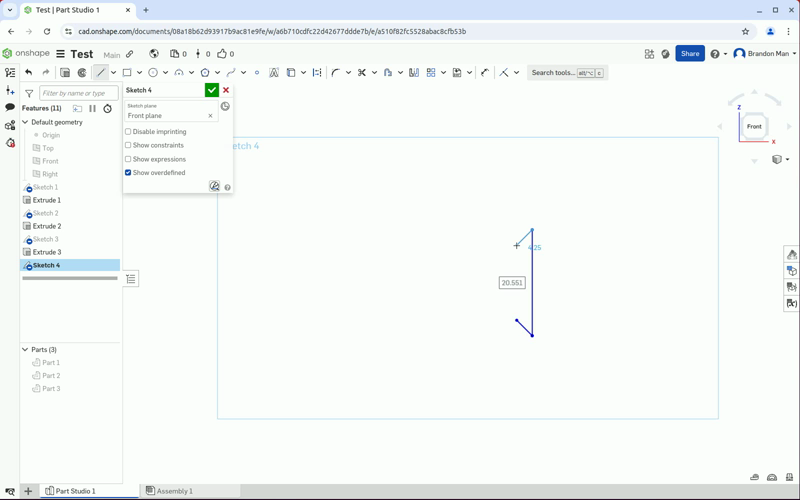
click(516, 245)
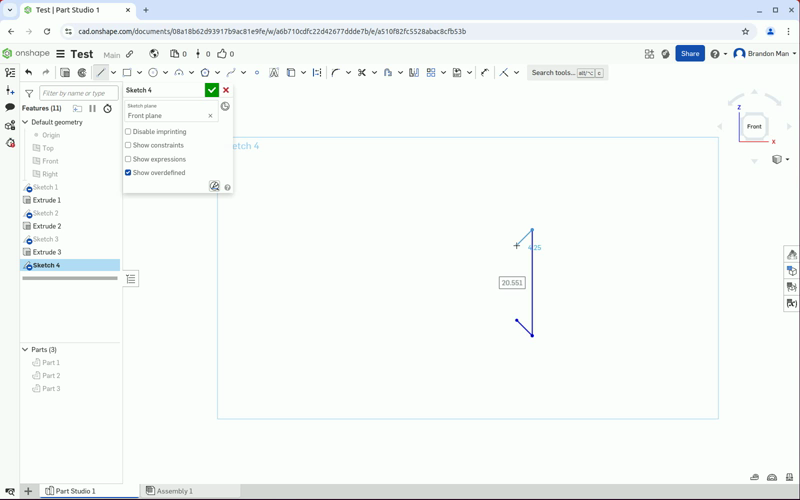
key_up(shift)
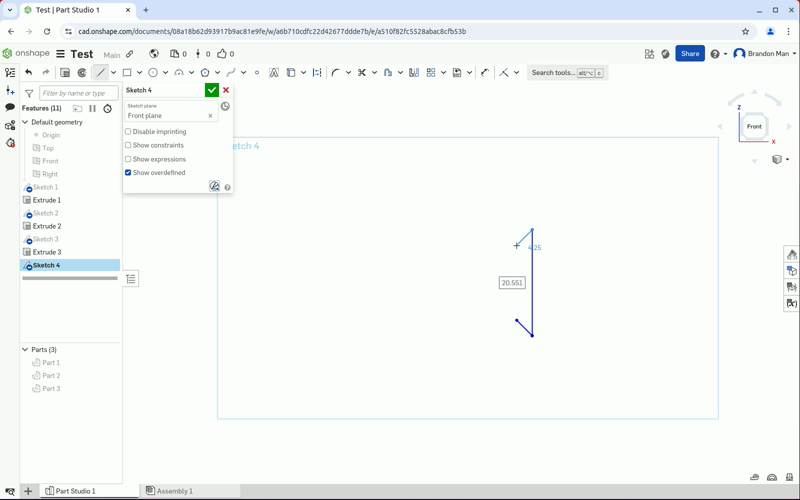
key_down(shift)
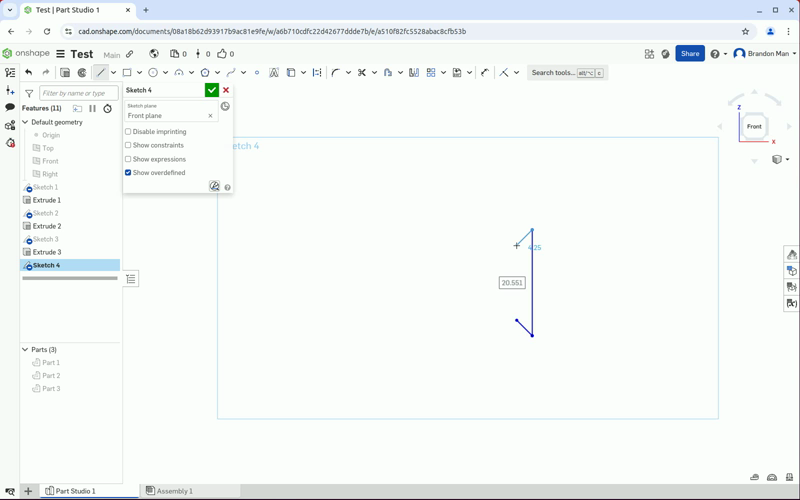
mouse_move(516, 320)
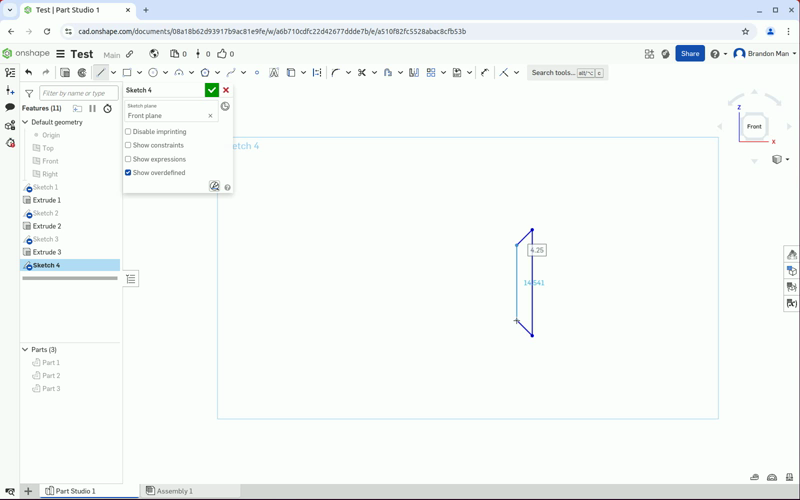
key_up(shift)
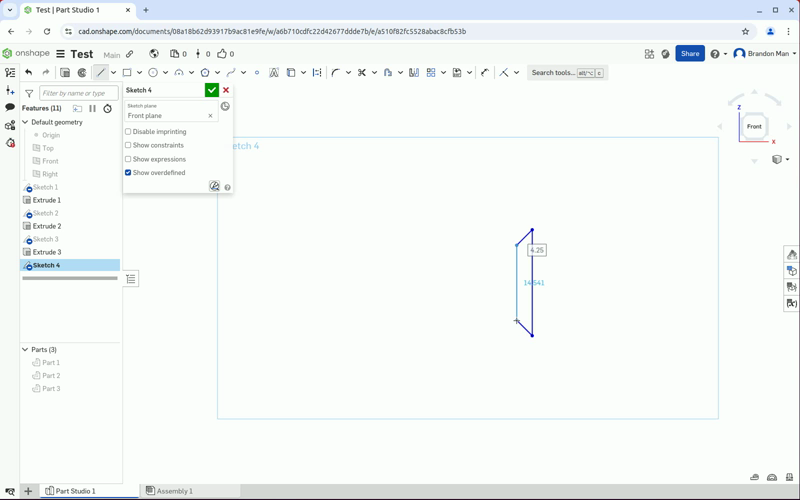
click(516, 320)
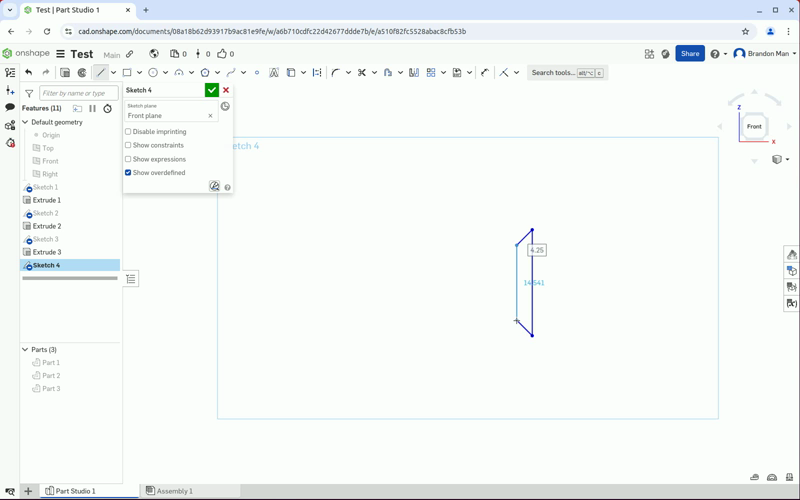
key(esc)
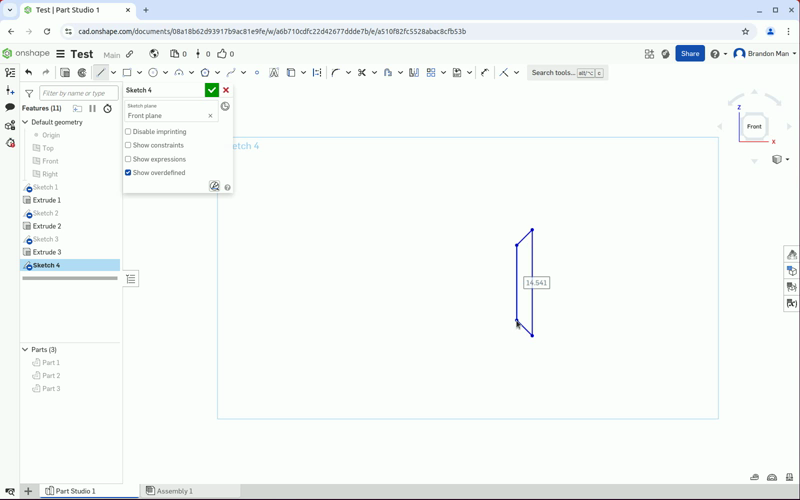
mouse_move(529, 269)
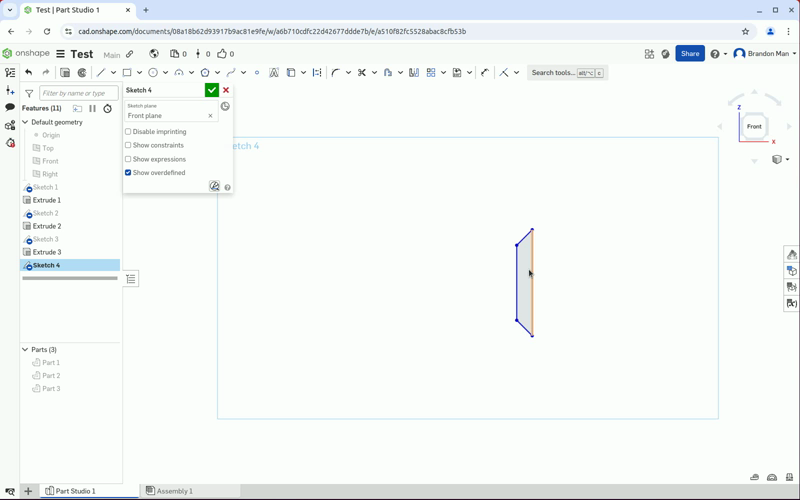
scroll(6)
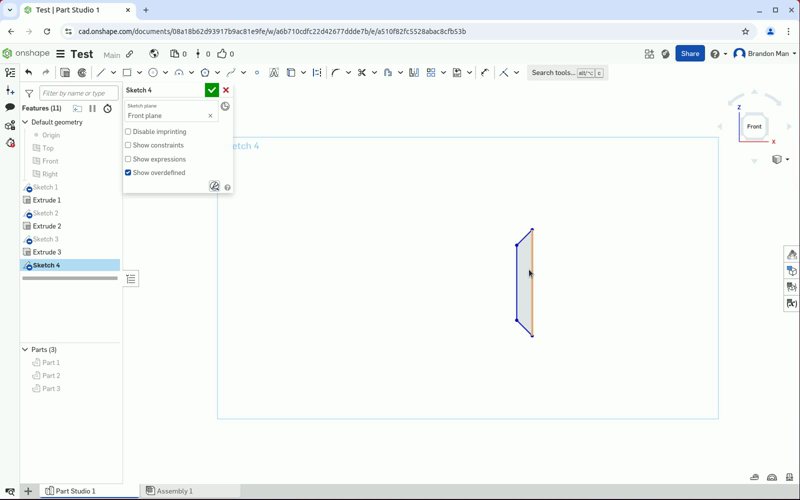
scroll(6)
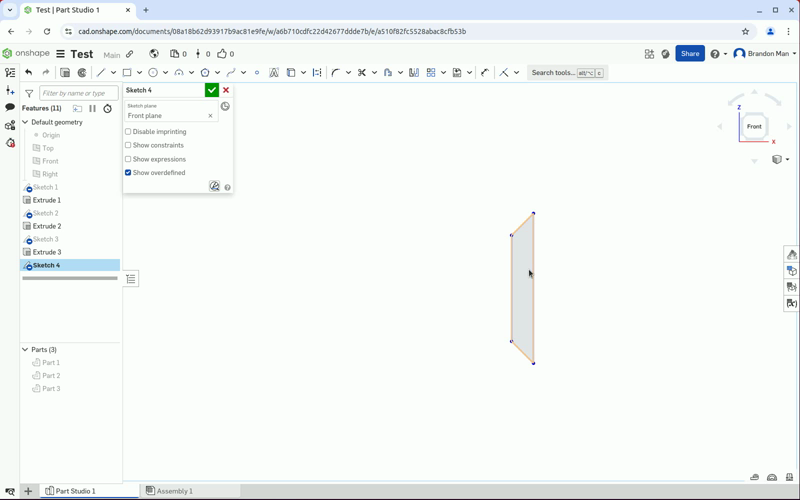
scroll(6)
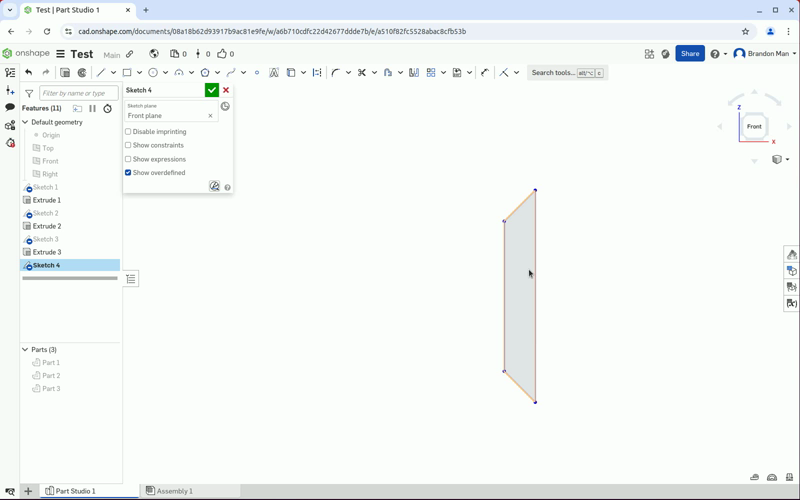
scroll(6)
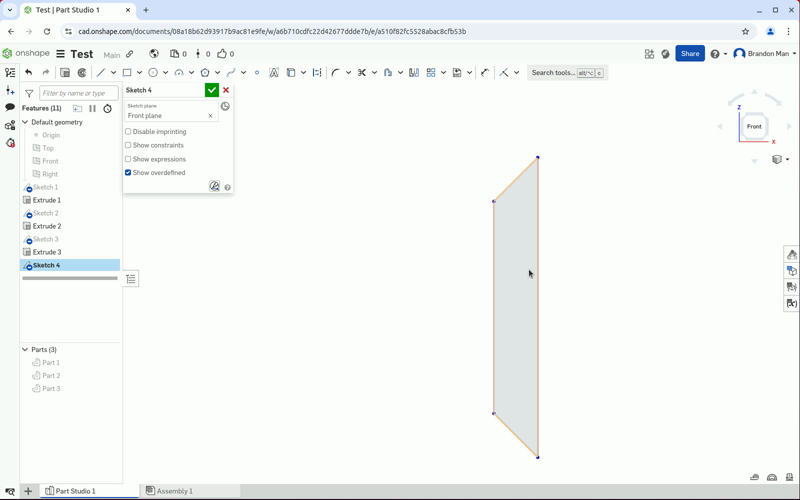
scroll(6)
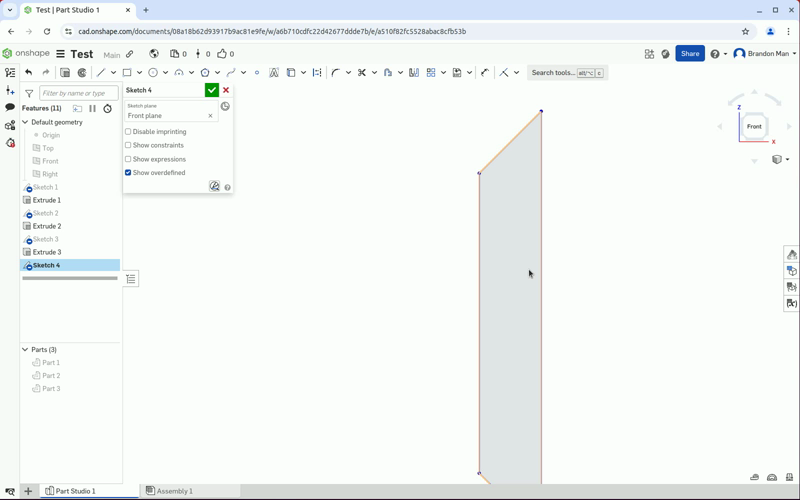
scroll(6)
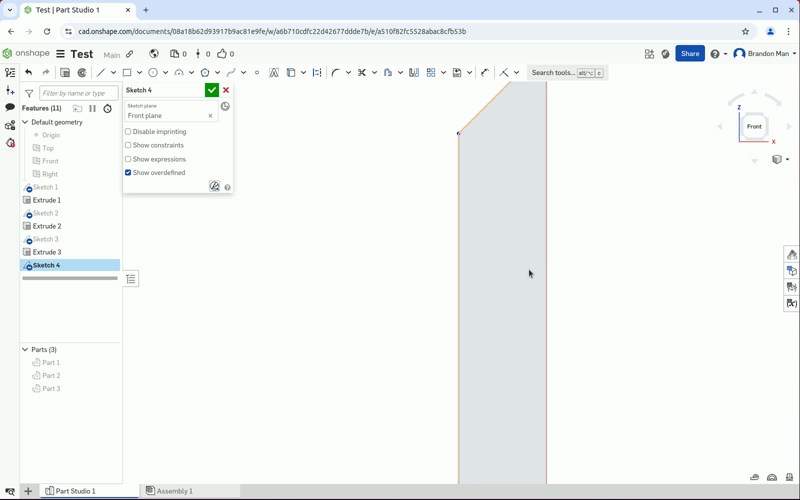
scroll(6)
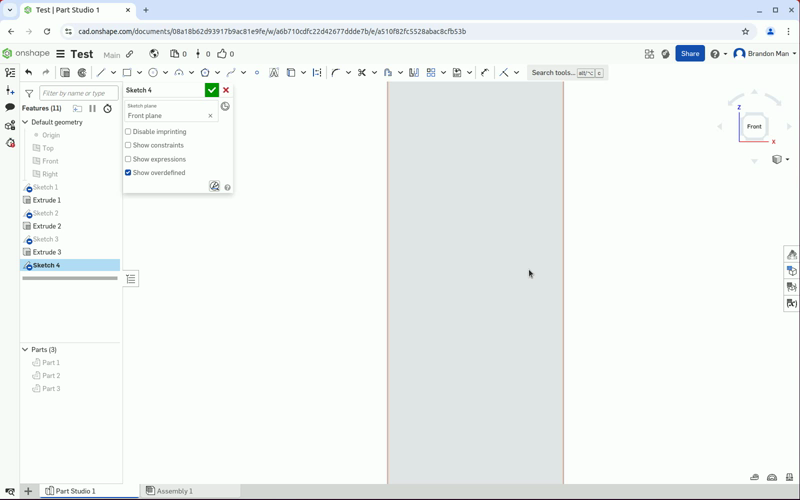
click(529, 269)
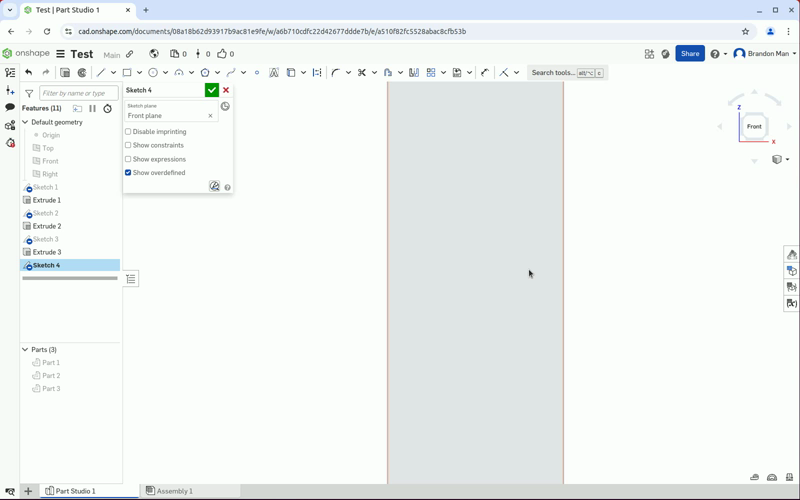
scroll(-6)
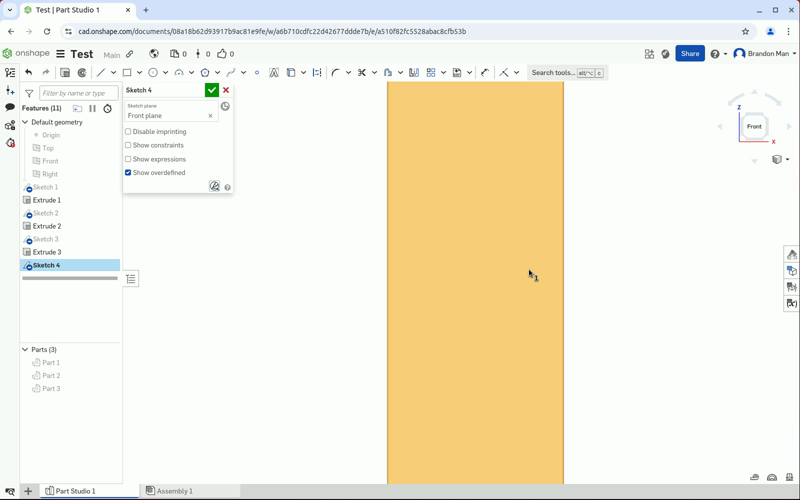
scroll(-6)
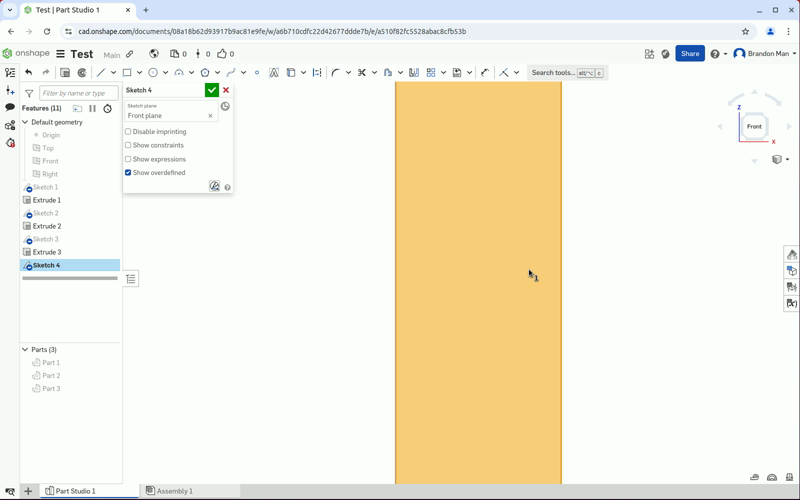
scroll(-6)
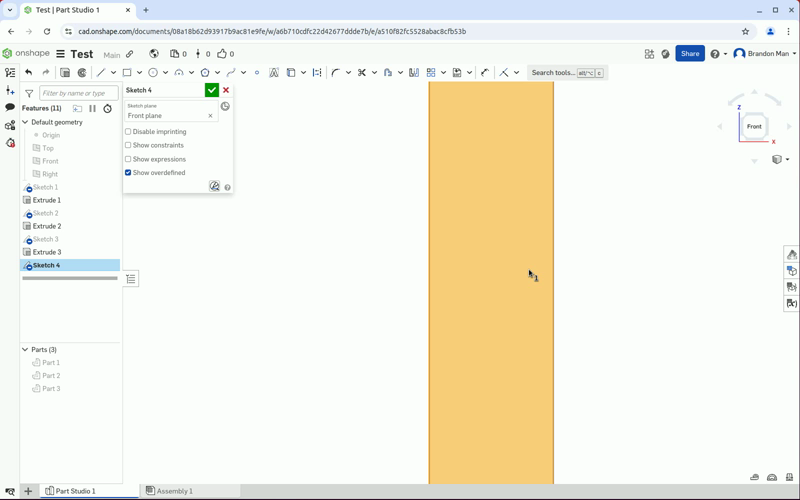
scroll(-6)
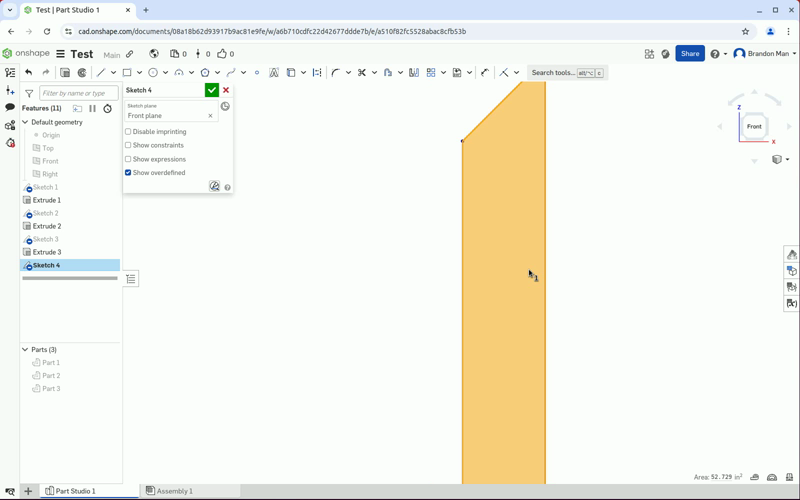
scroll(-6)
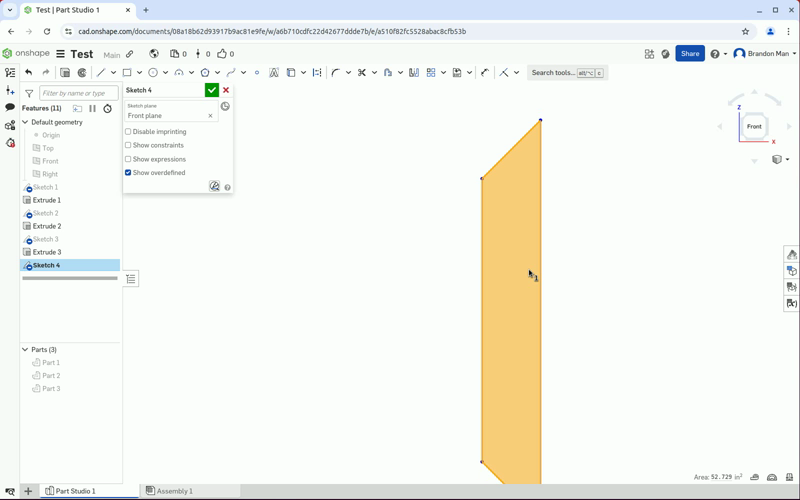
scroll(-6)
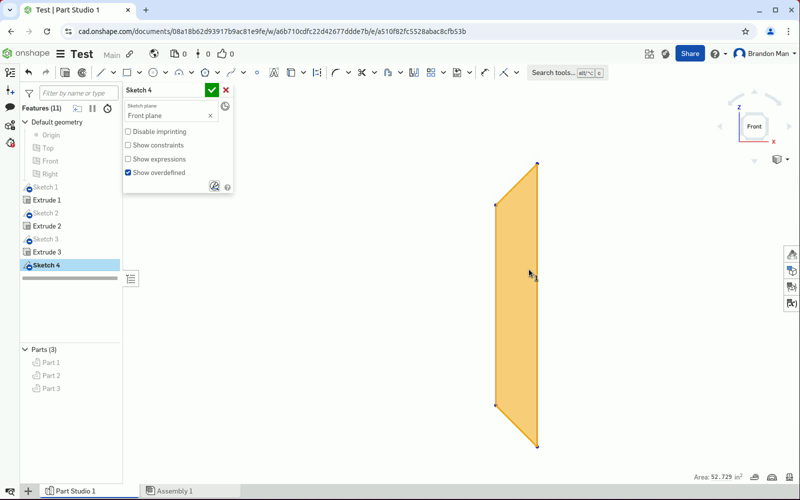
scroll(-6)
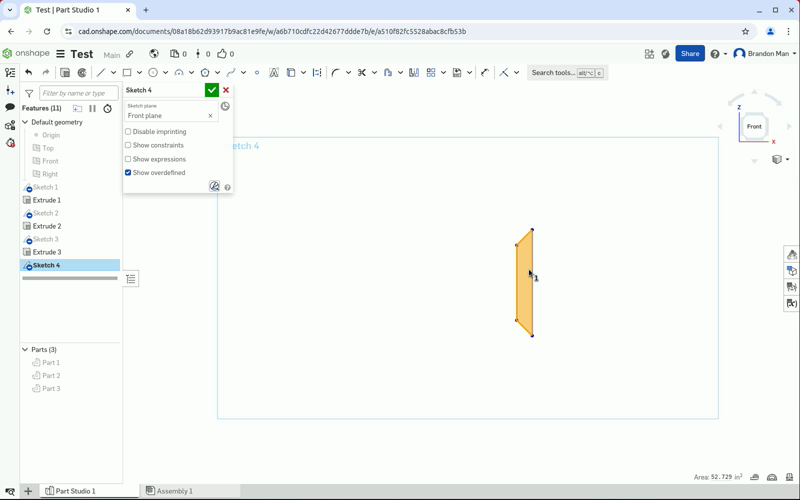
mouse_move(73, 352)
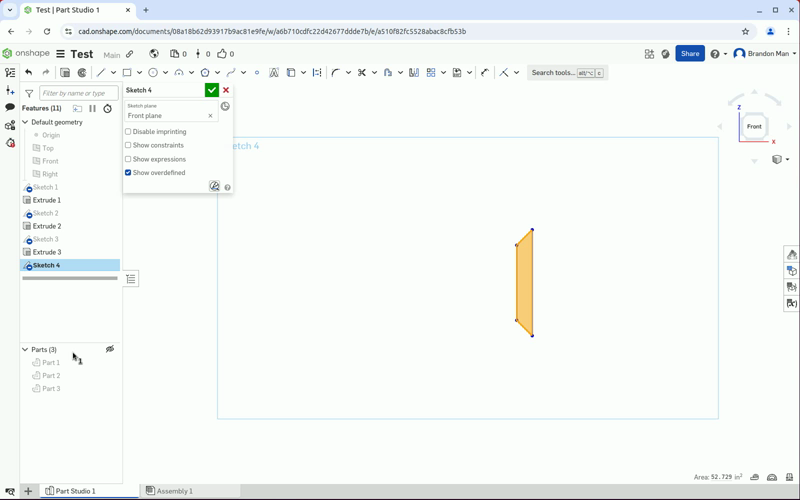
key(shift+y)
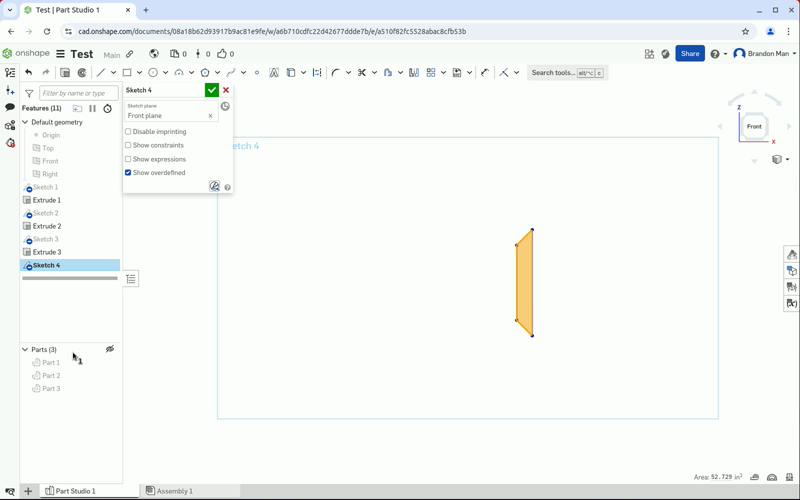
key(shift+e)
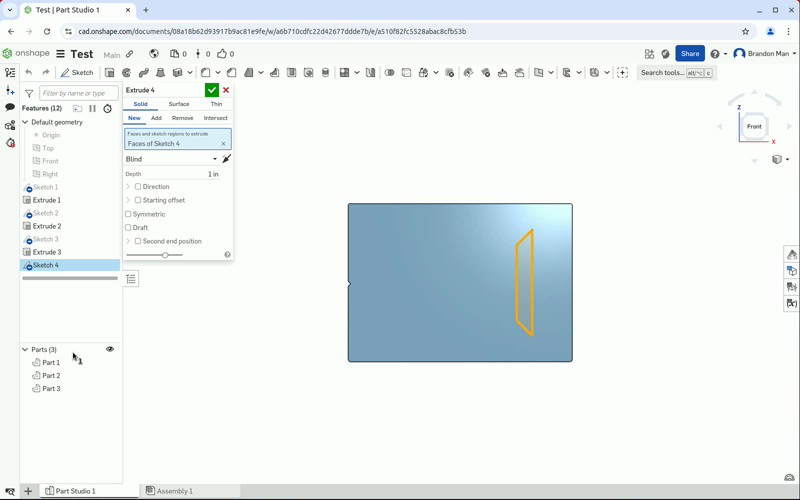
mouse_move(143, 106)
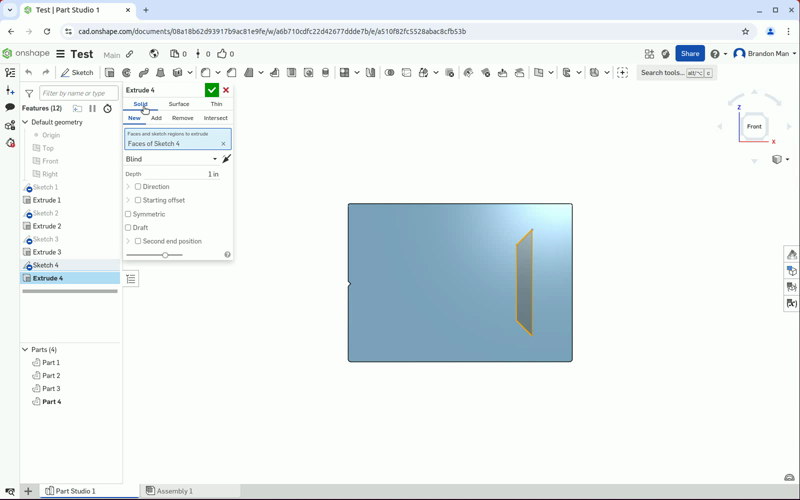
click(143, 106)
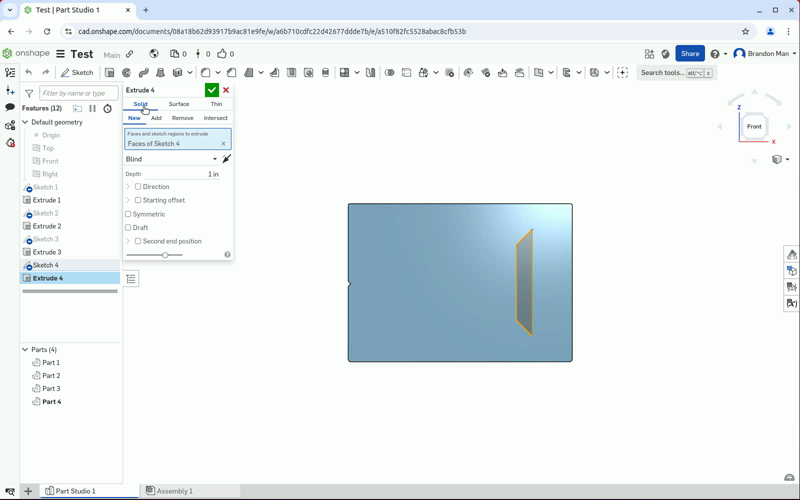
mouse_move(137, 120)
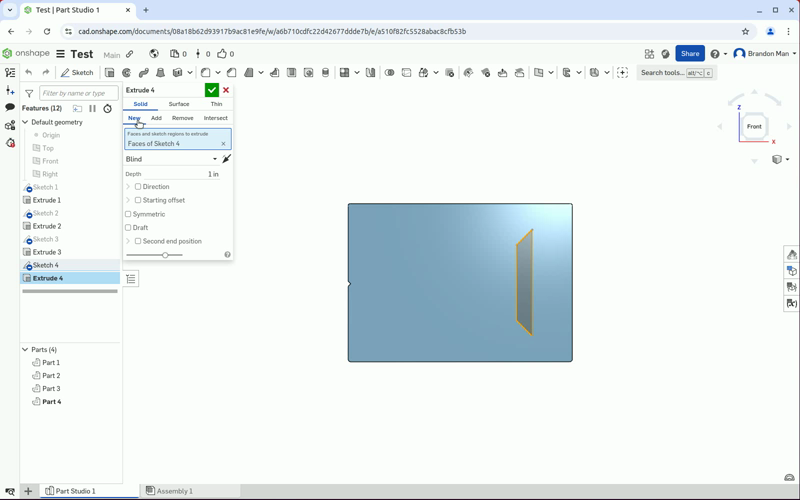
click(137, 120)
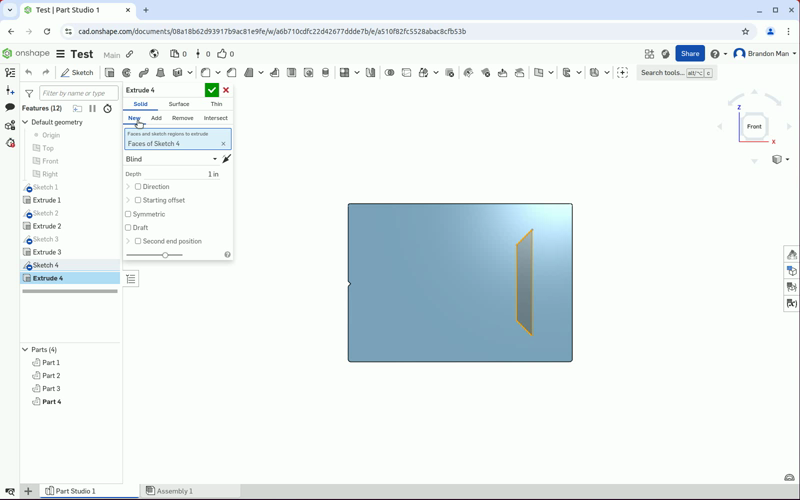
key(tab, 4)
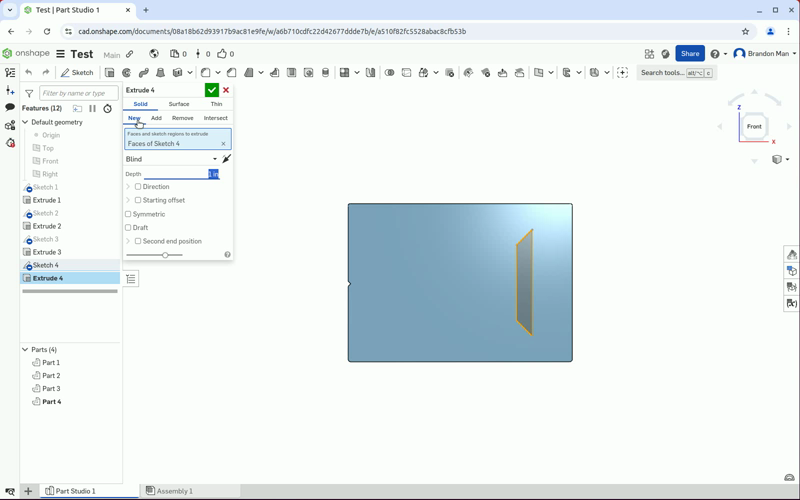
text(0.481)
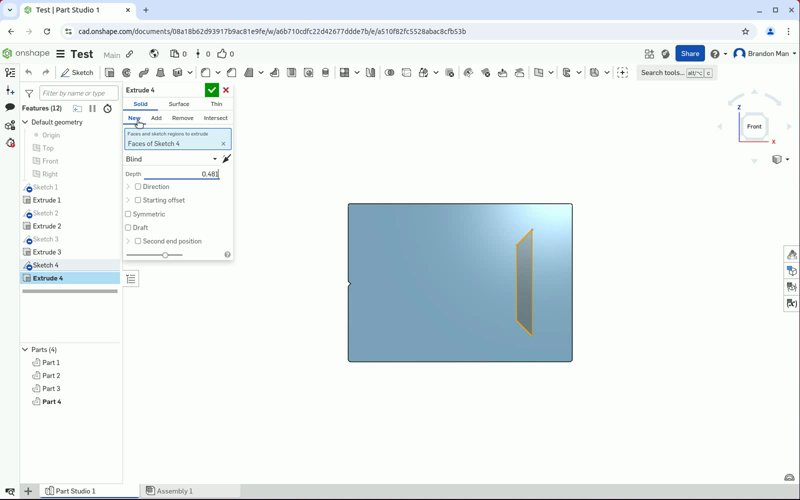
key(enter)
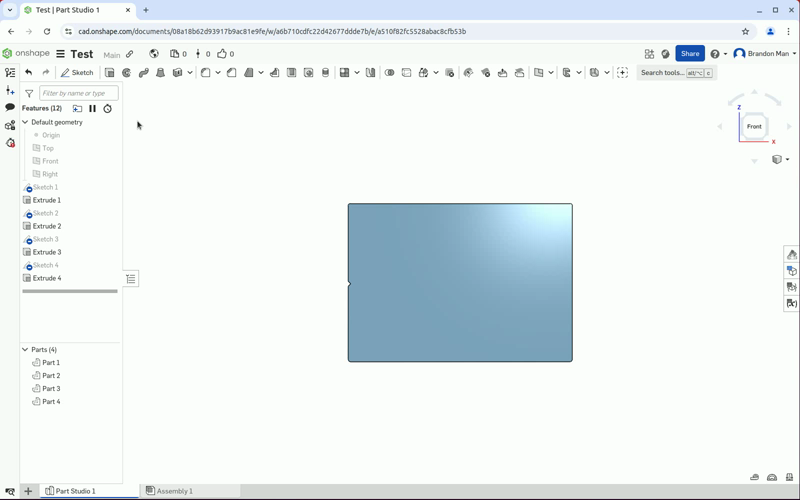
key(shift+h)
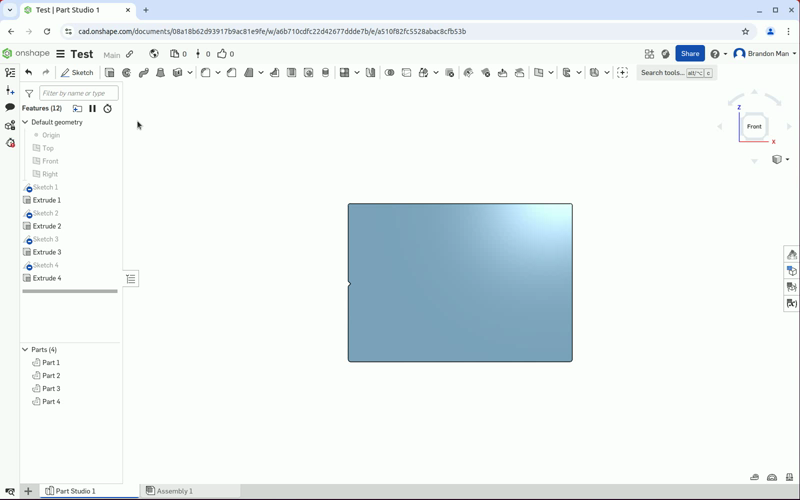
key(shift+h)
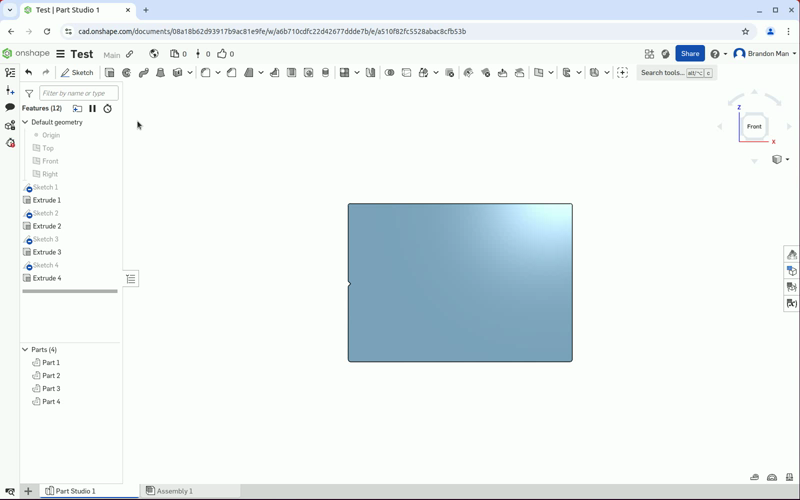
mouse_move(73, 189)
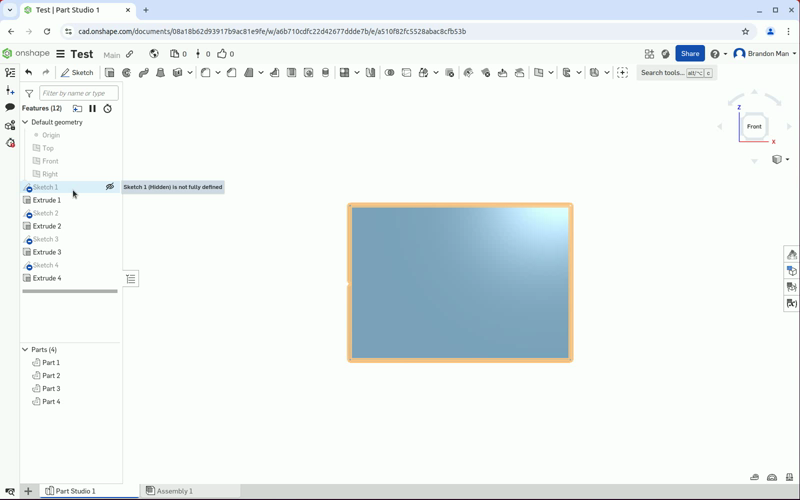
click(73, 189)
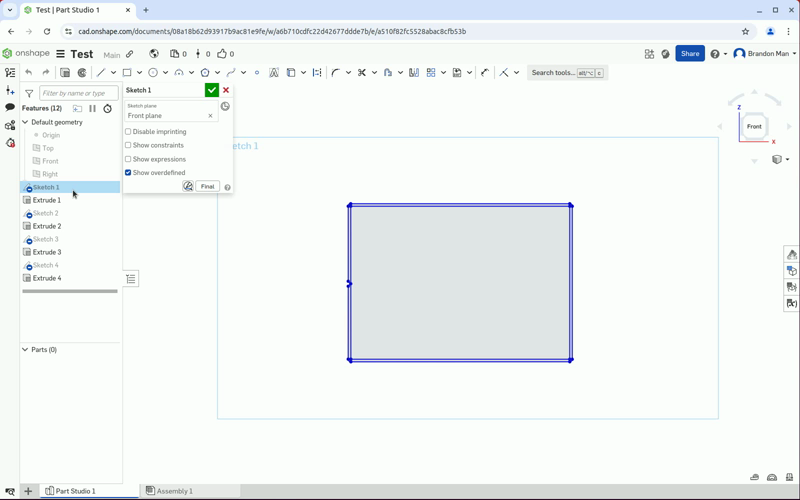
mouse_move(229, 92)
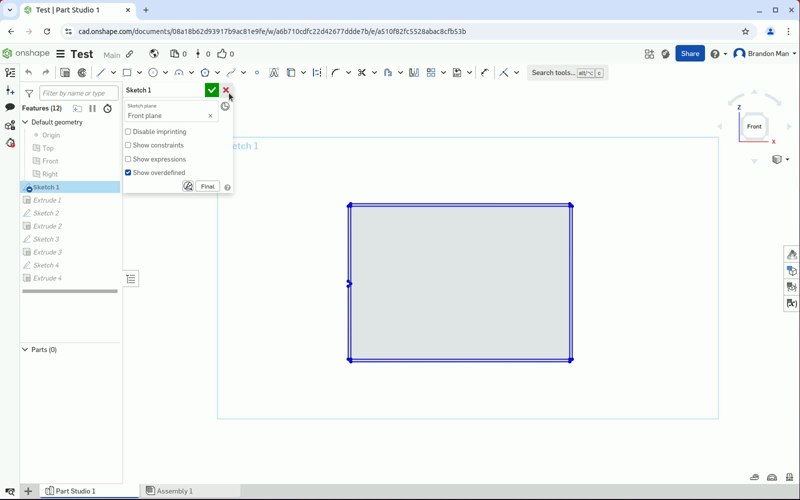
click(229, 92)
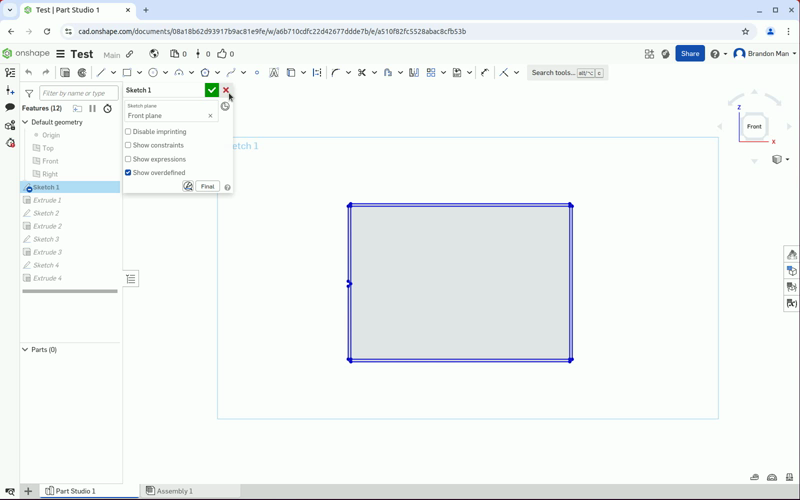
key(shift+s)
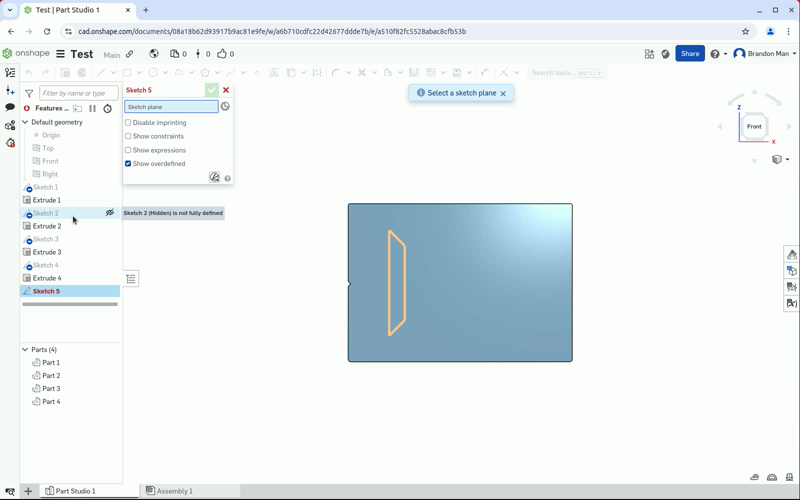
scroll(3)
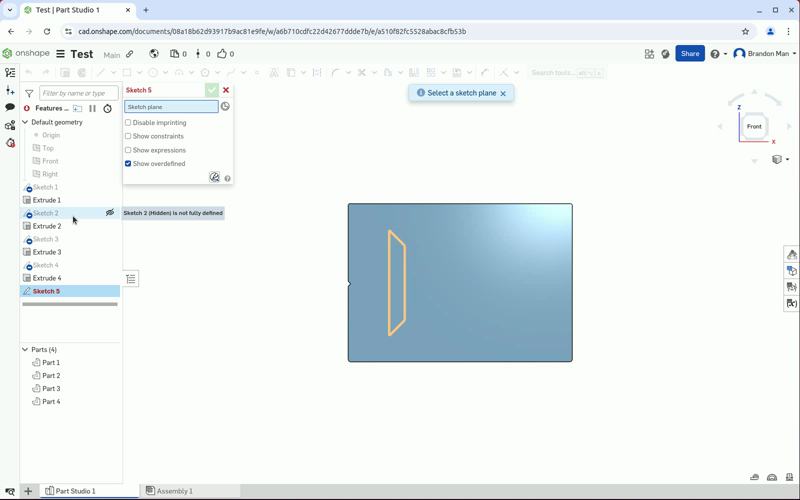
mouse_move(73, 163)
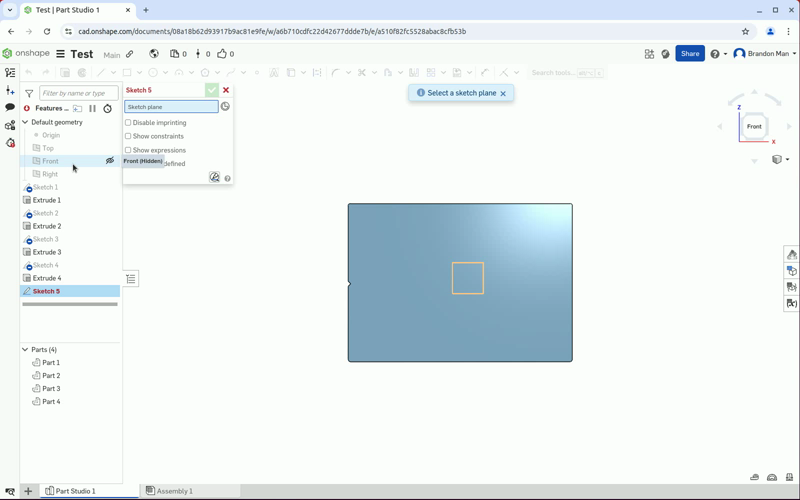
click(73, 163)
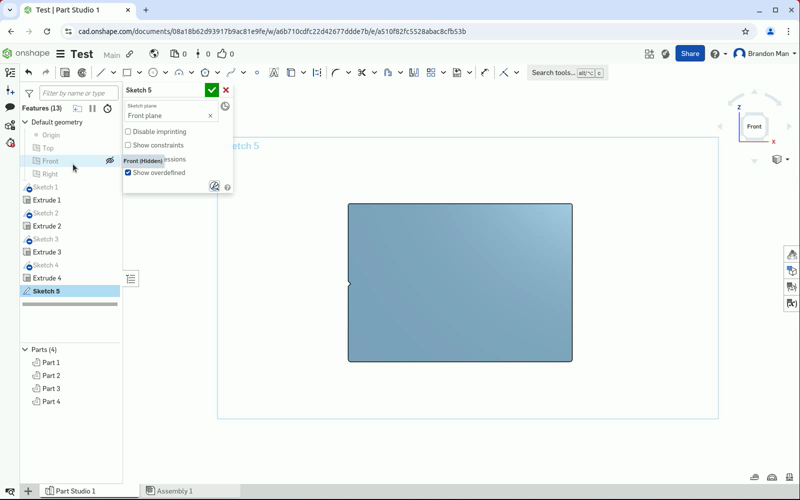
mouse_move(73, 352)
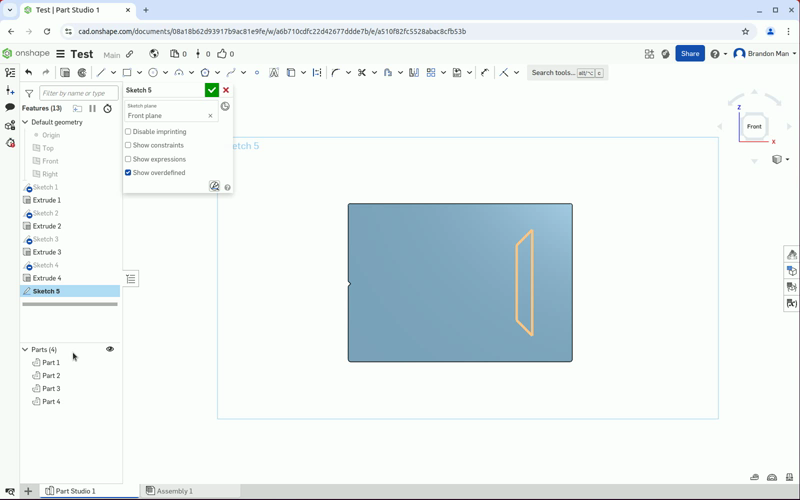
key(y)
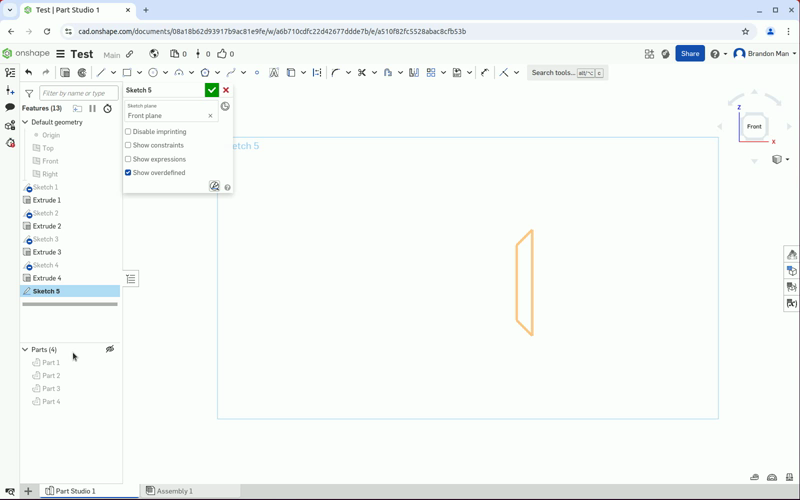
key(l)
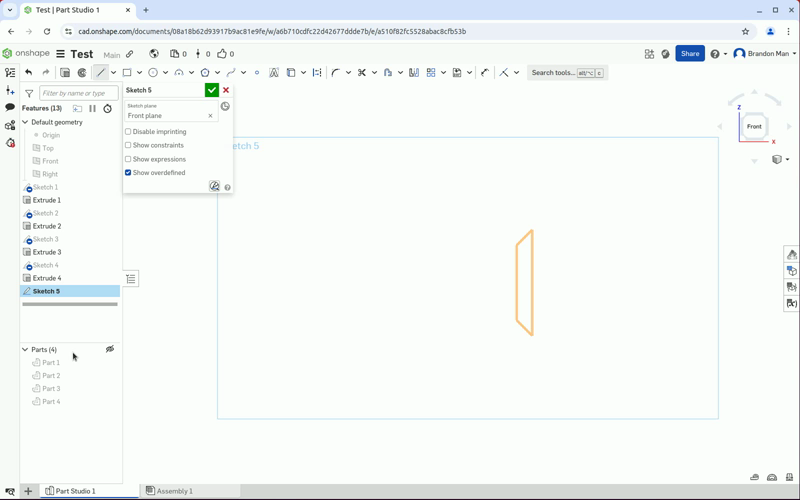
key_down(shift)
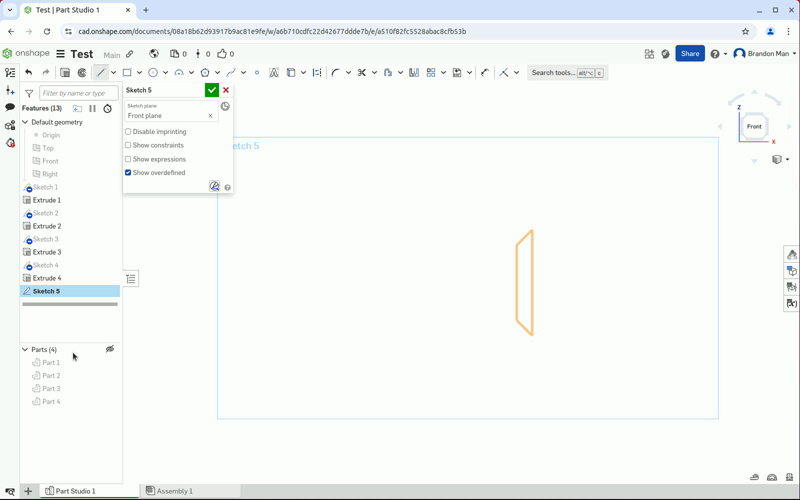
mouse_move(389, 335)
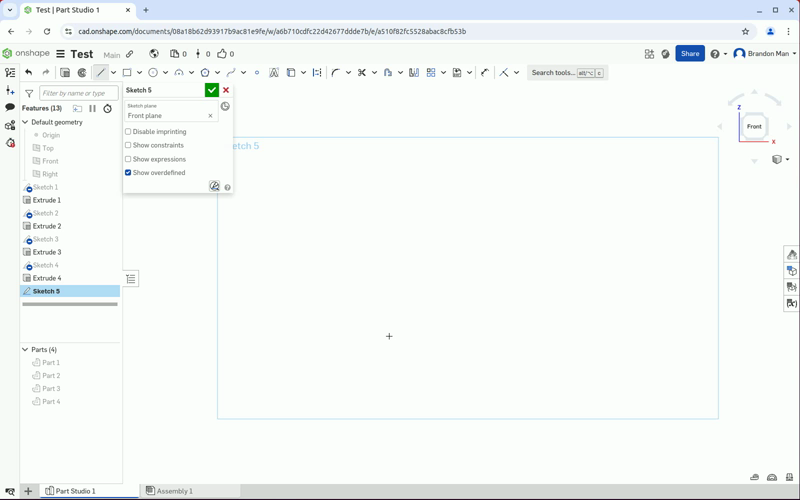
click(389, 335)
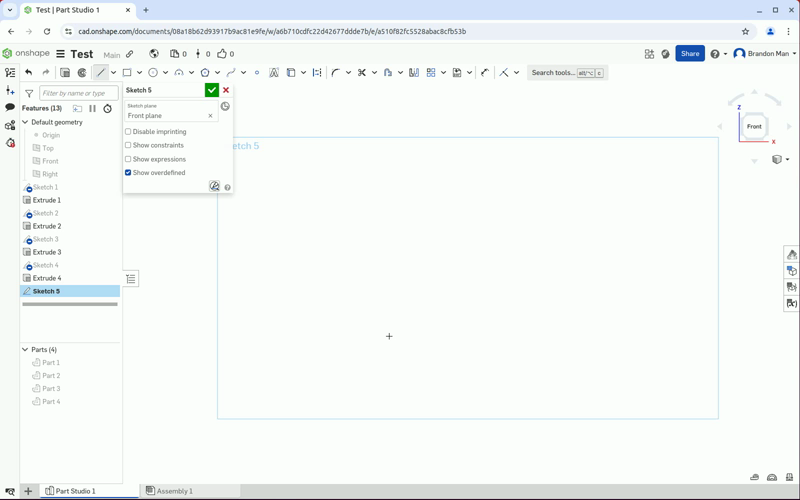
key_up(shift)
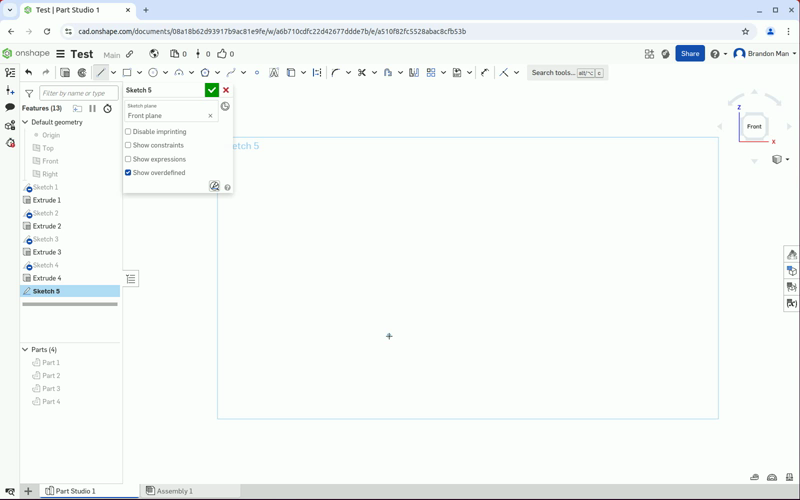
key_down(shift)
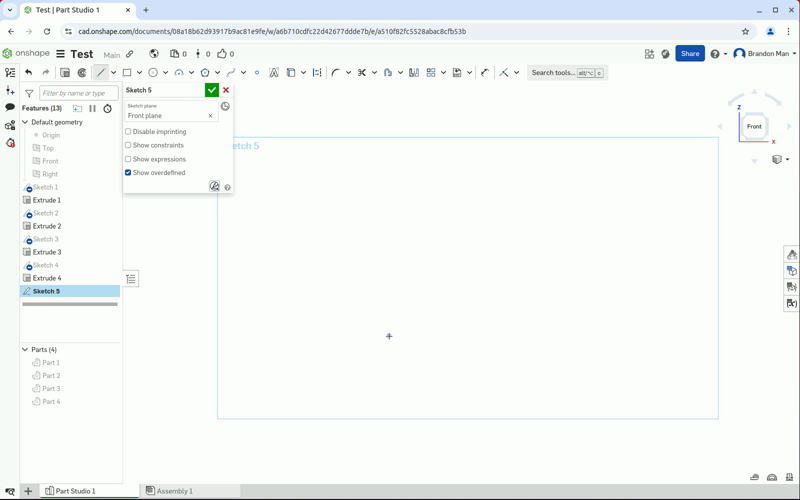
mouse_move(531, 335)
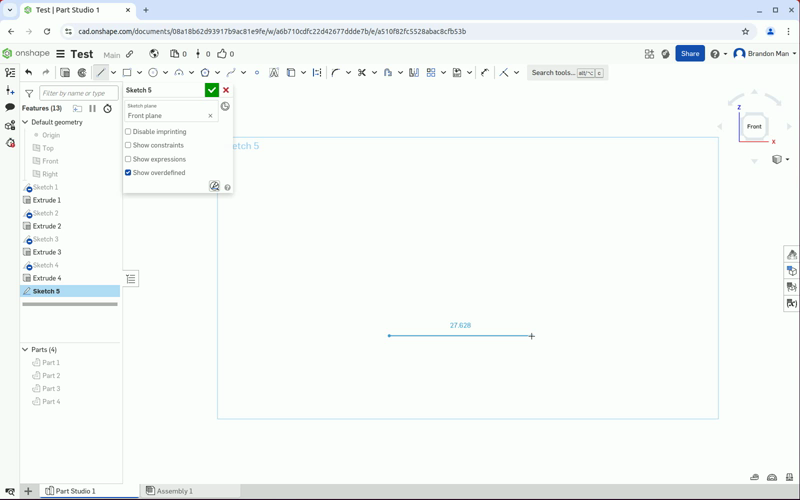
click(531, 335)
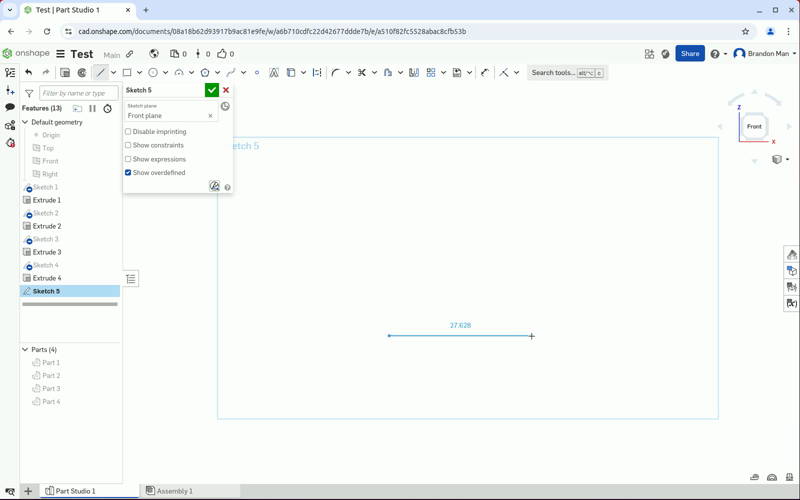
key_up(shift)
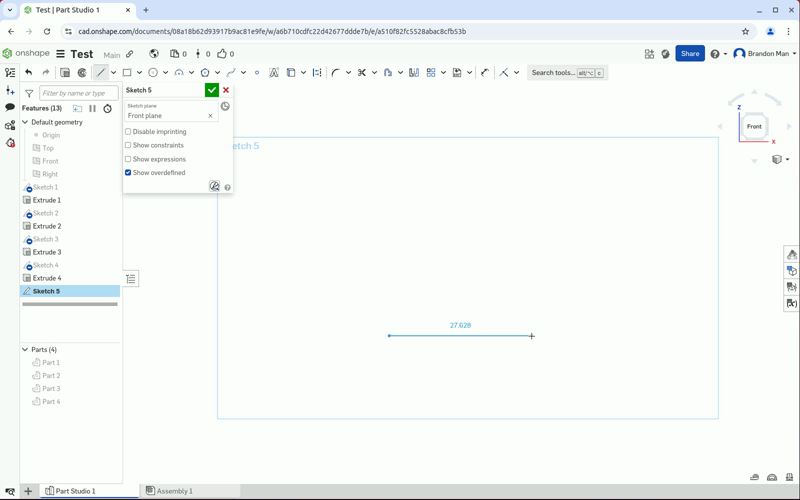
key_down(shift)
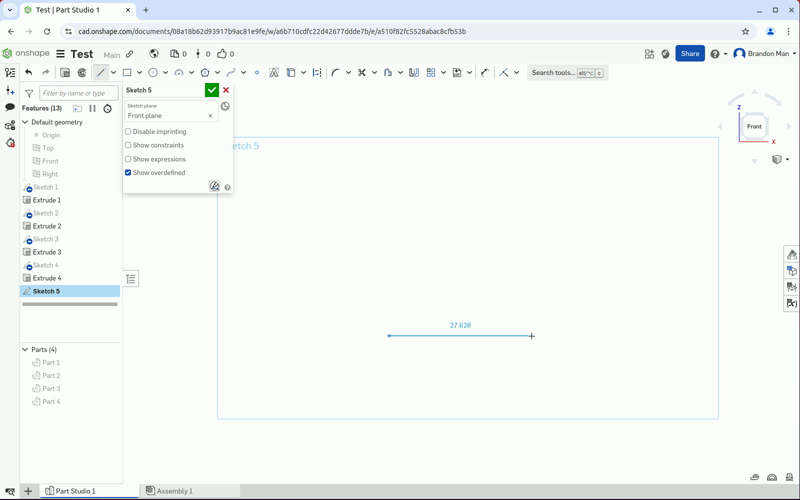
mouse_move(561, 335)
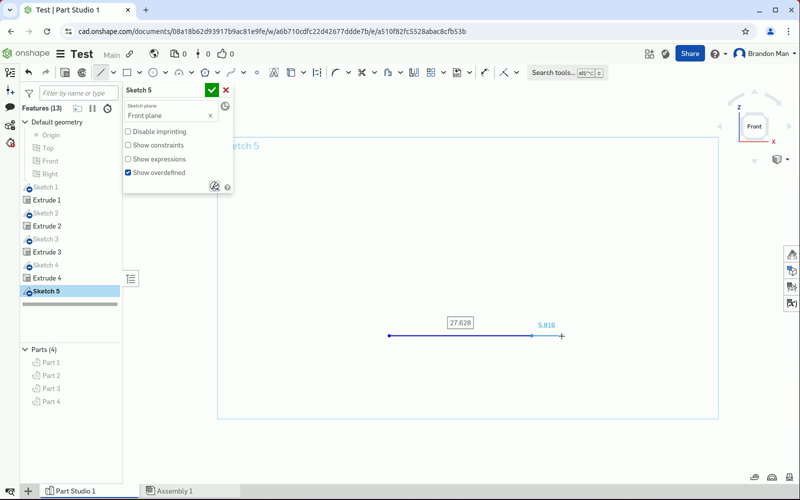
mouse_move(516, 320)
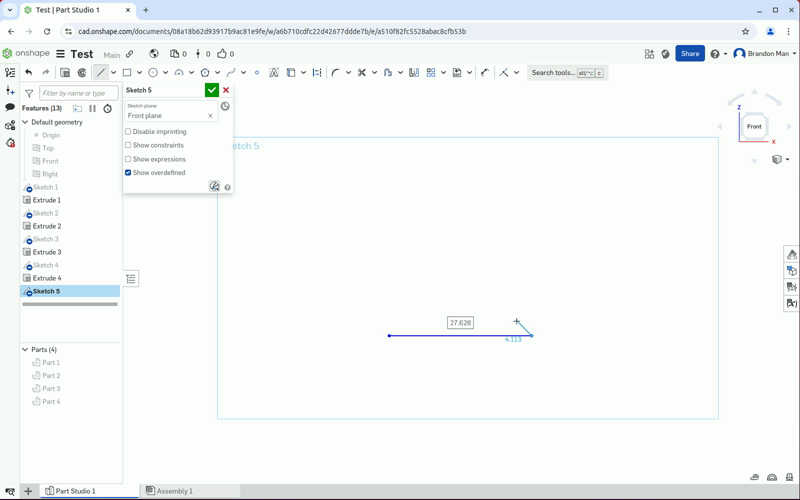
click(516, 320)
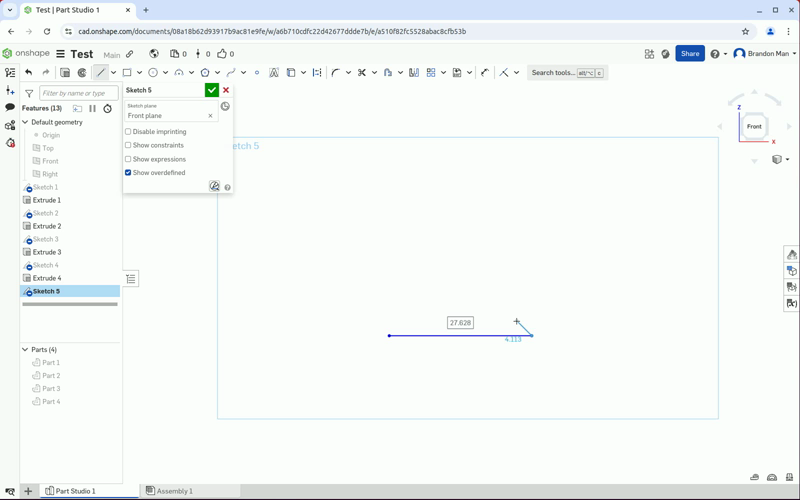
key_up(shift)
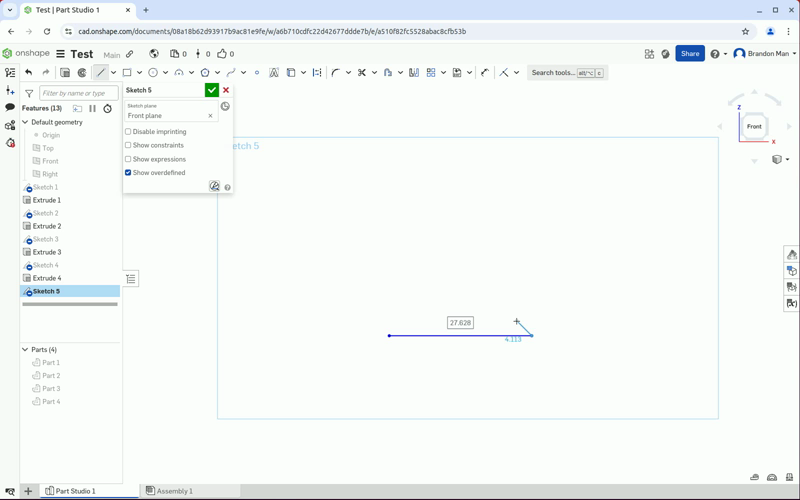
key_down(shift)
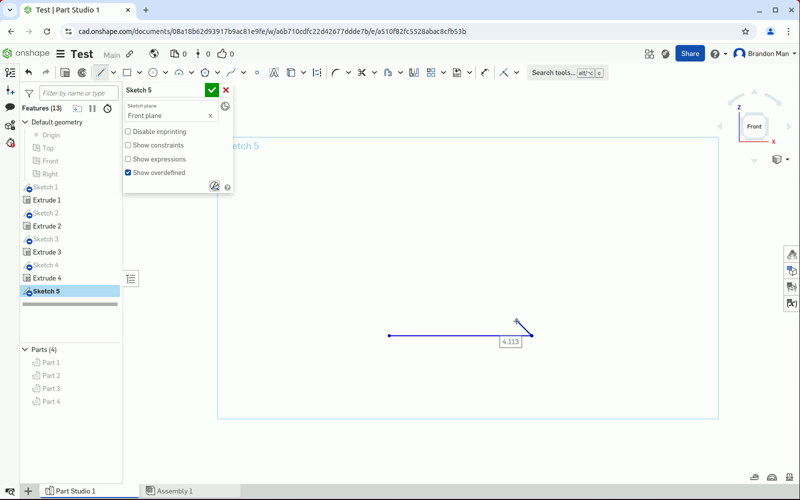
mouse_move(404, 320)
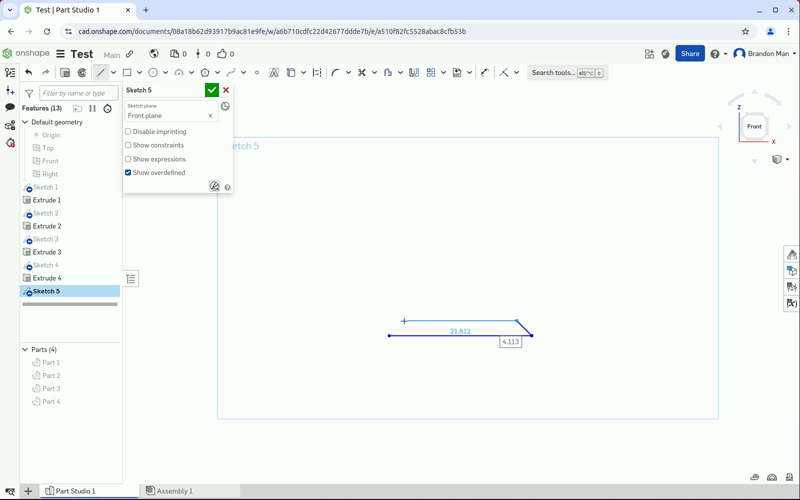
click(404, 320)
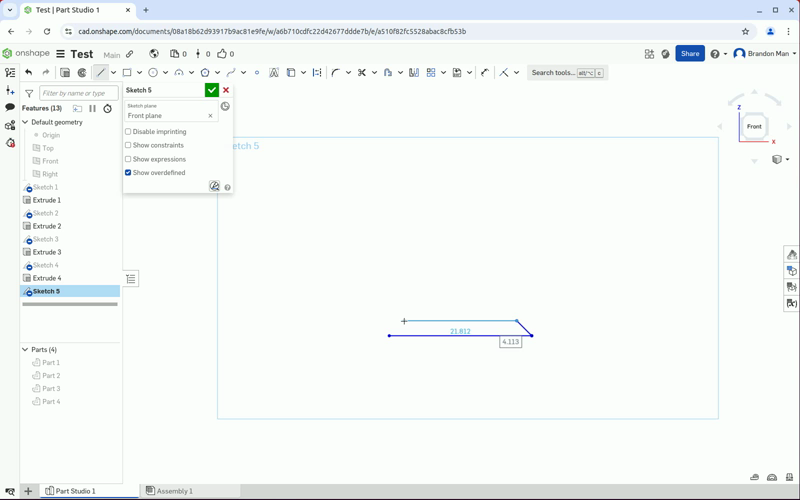
key_up(shift)
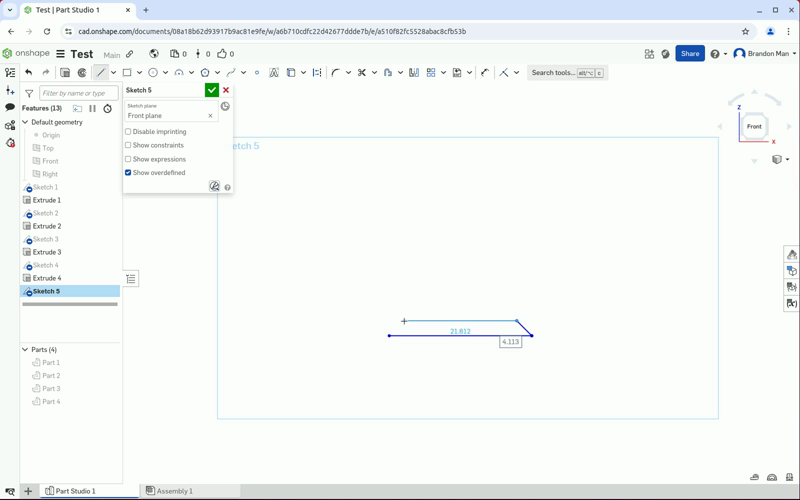
mouse_move(434, 320)
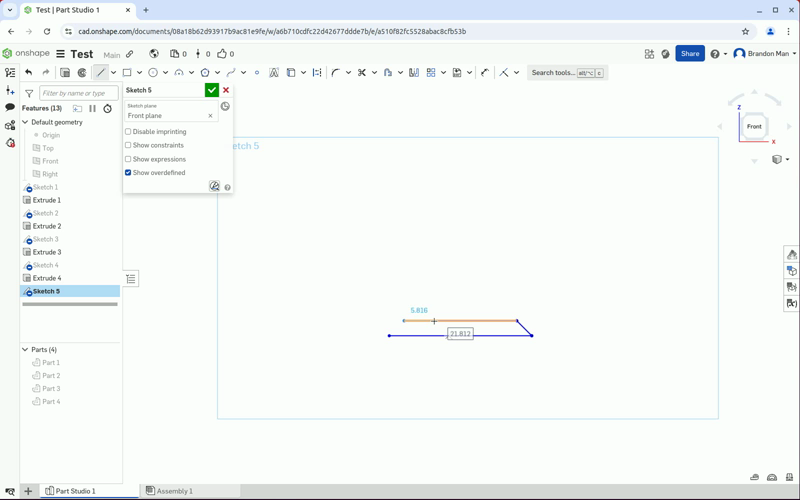
key_down(shift)
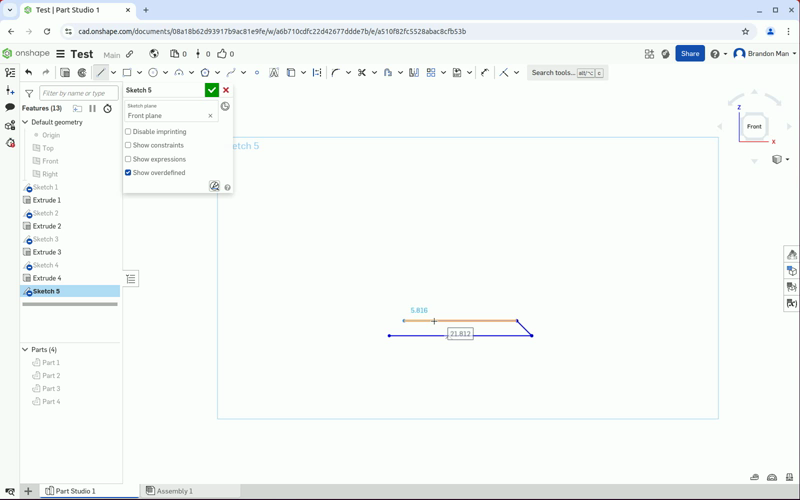
mouse_move(389, 335)
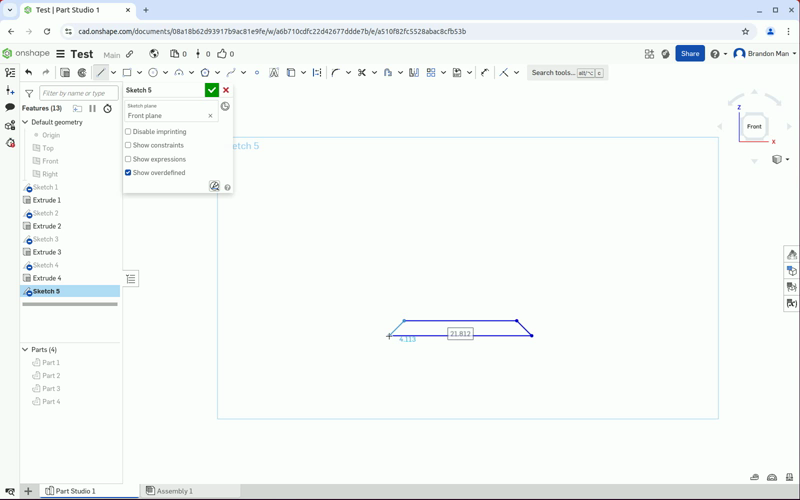
key_up(shift)
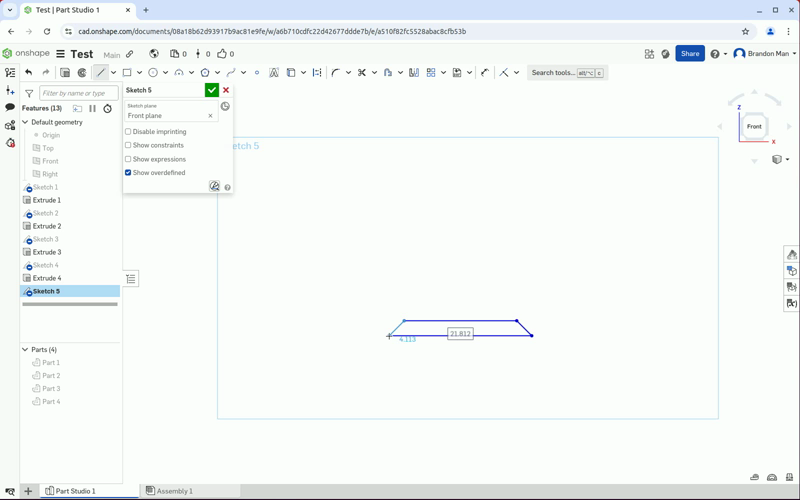
click(389, 335)
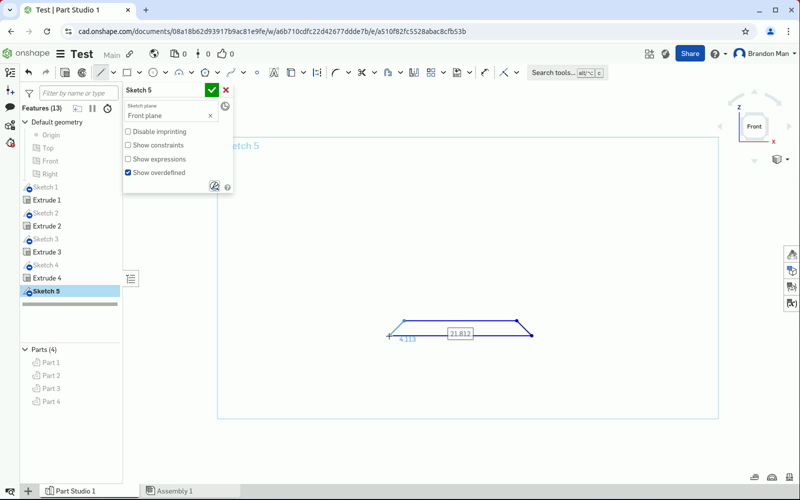
key(esc)
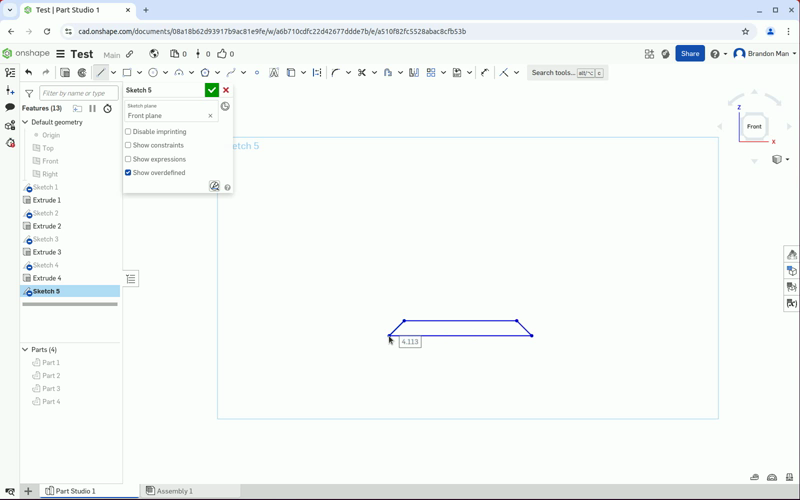
mouse_move(492, 325)
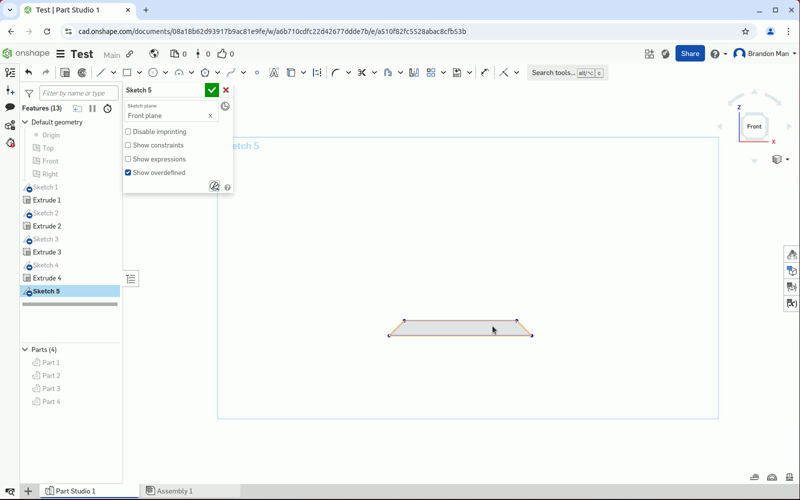
click(492, 325)
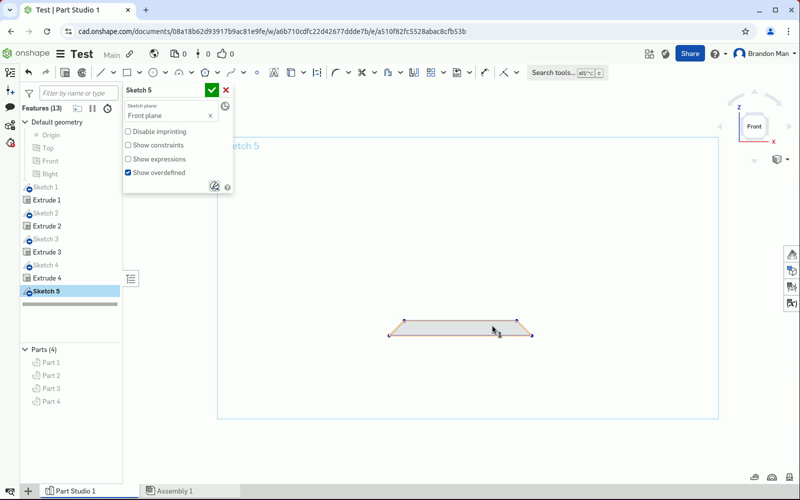
mouse_move(73, 352)
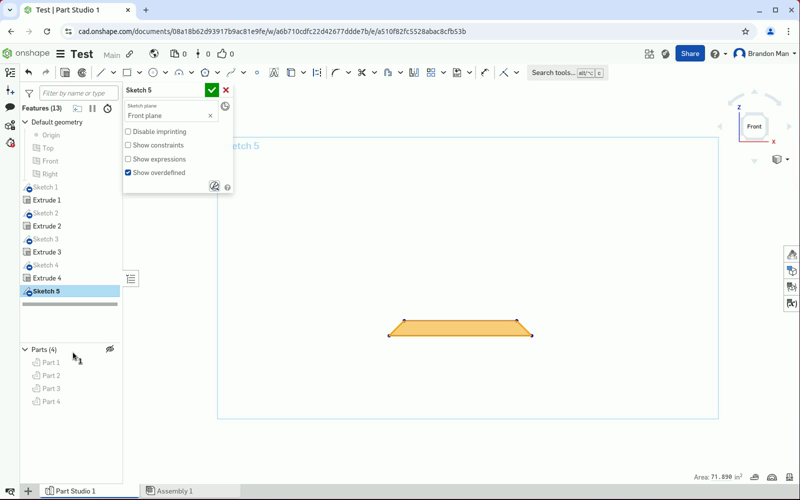
key(shift+y)
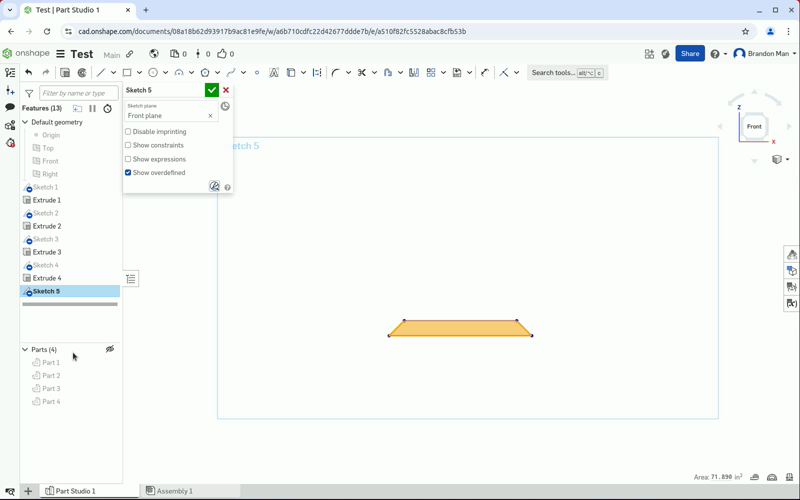
key(shift+e)
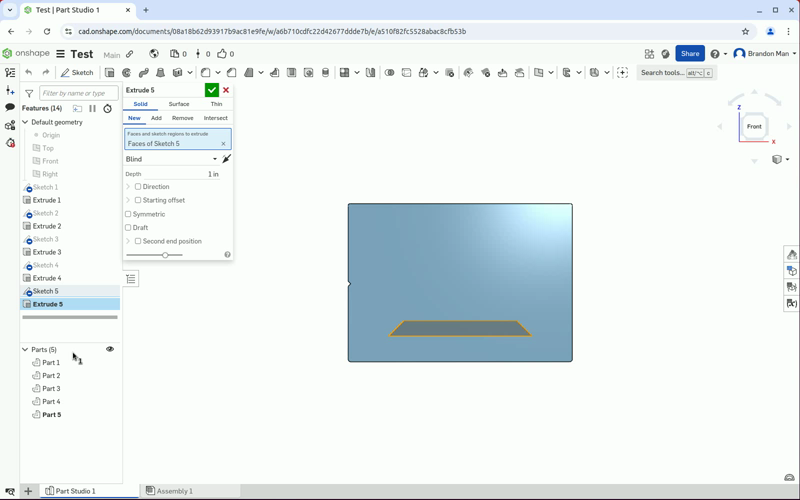
mouse_move(143, 106)
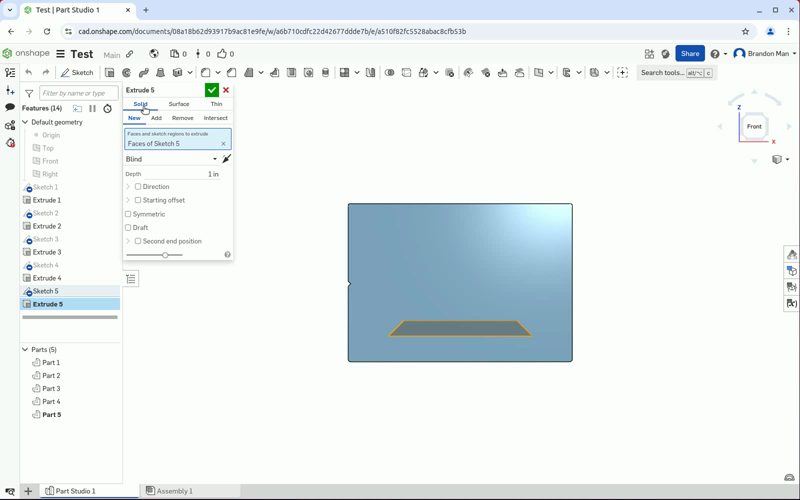
click(143, 106)
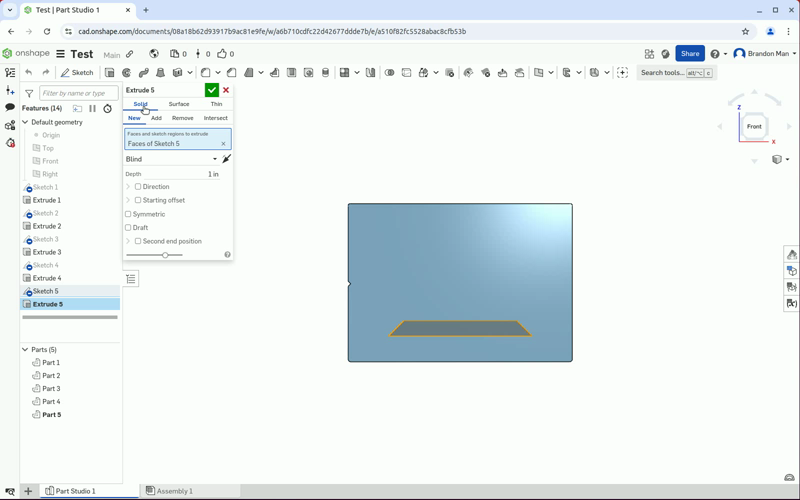
mouse_move(137, 120)
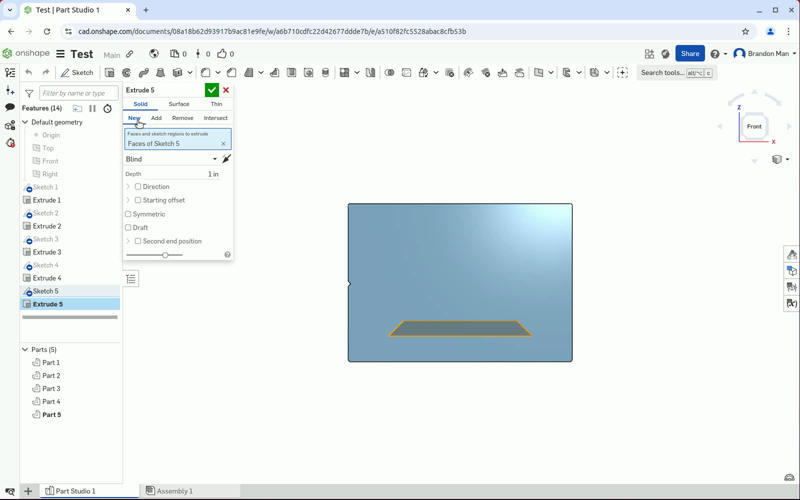
click(137, 120)
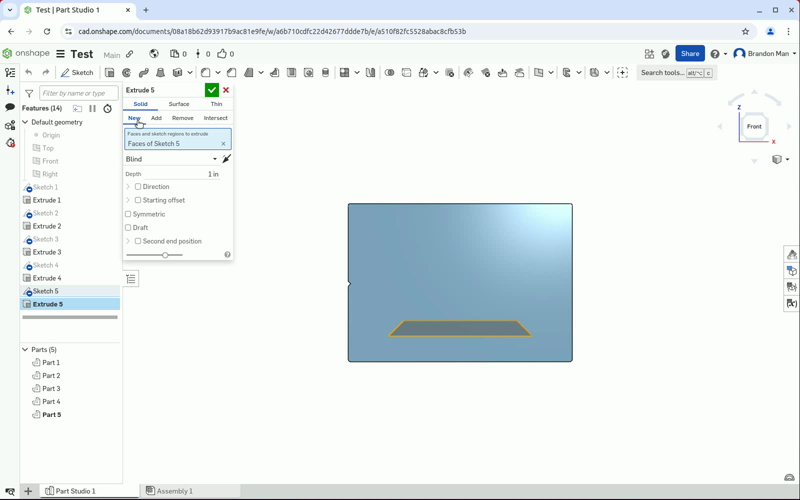
key(tab, 4)
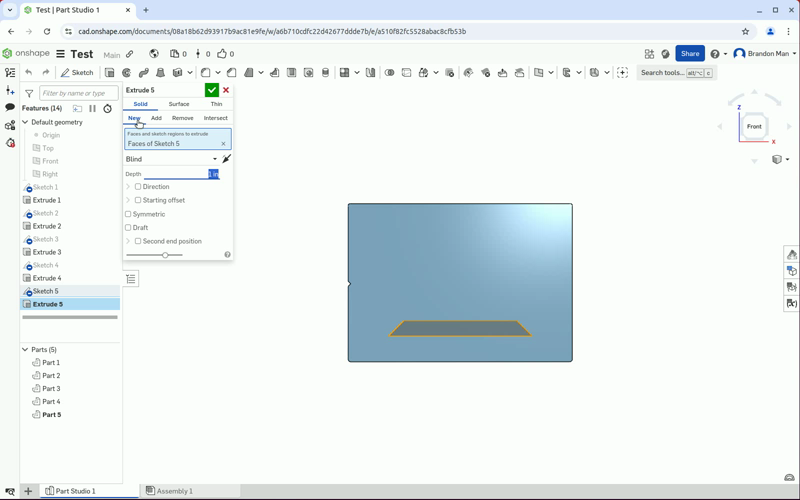
text(0.481)
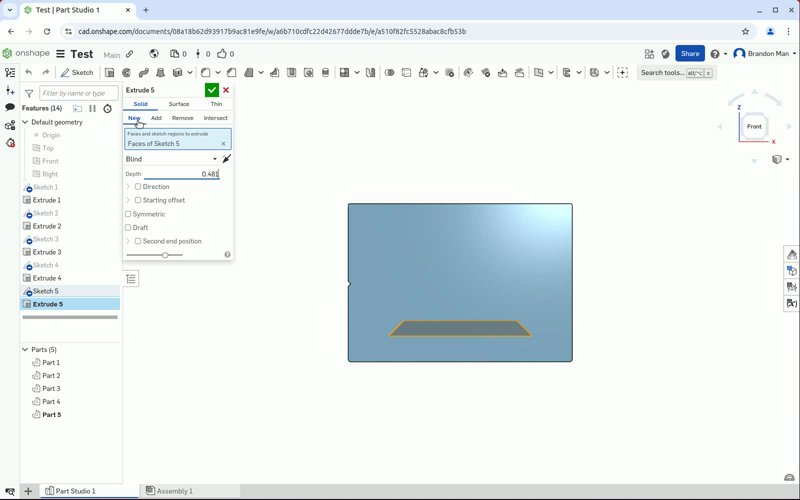
key(enter)
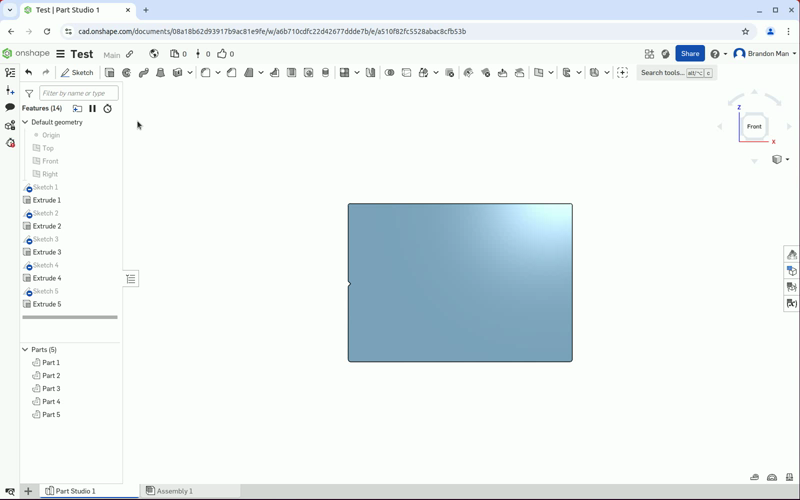
key(shift+h)
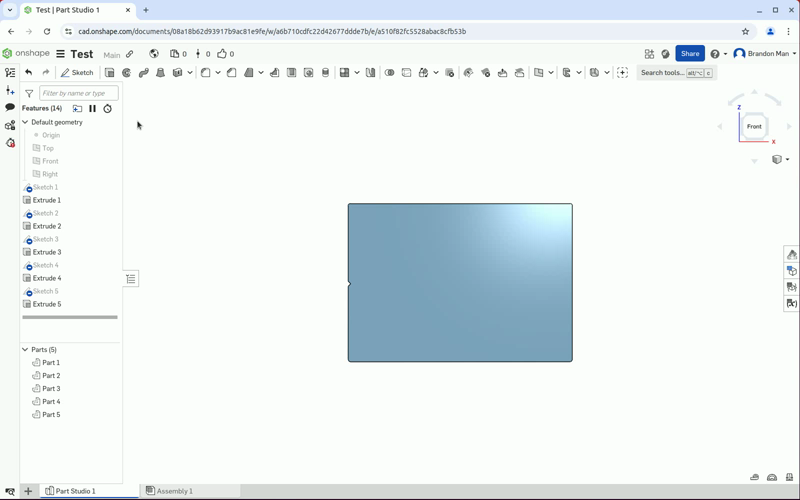
key(shift+h)
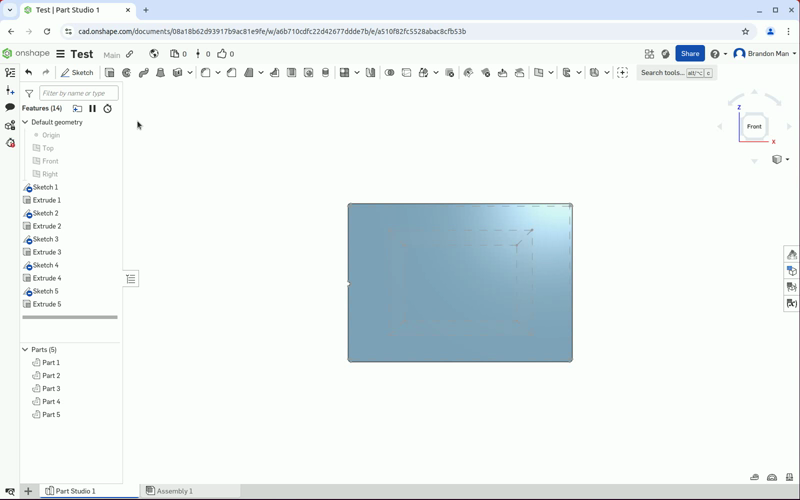
key(shift+7)
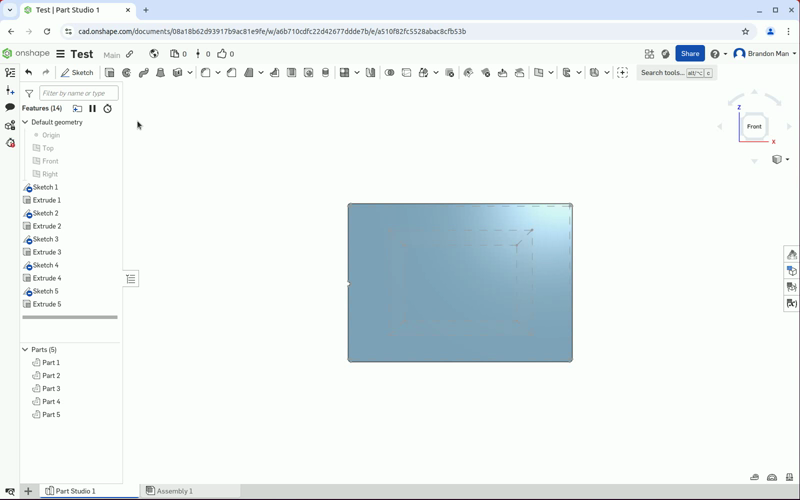
key(left, 2)
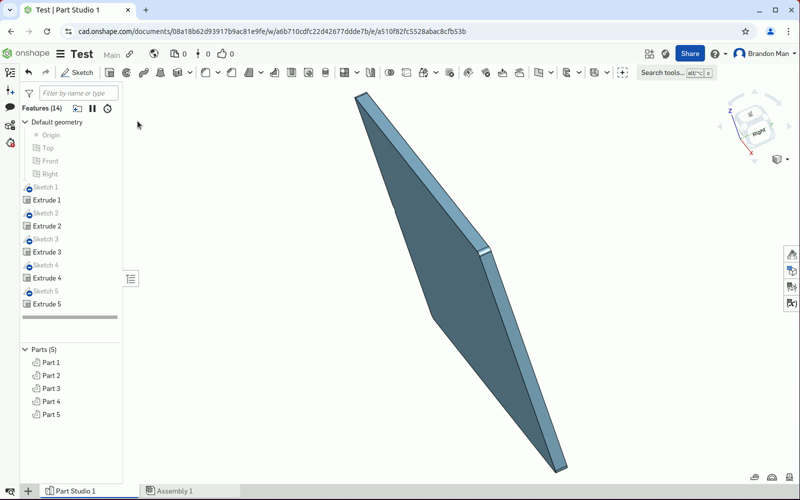
key(down, 2)
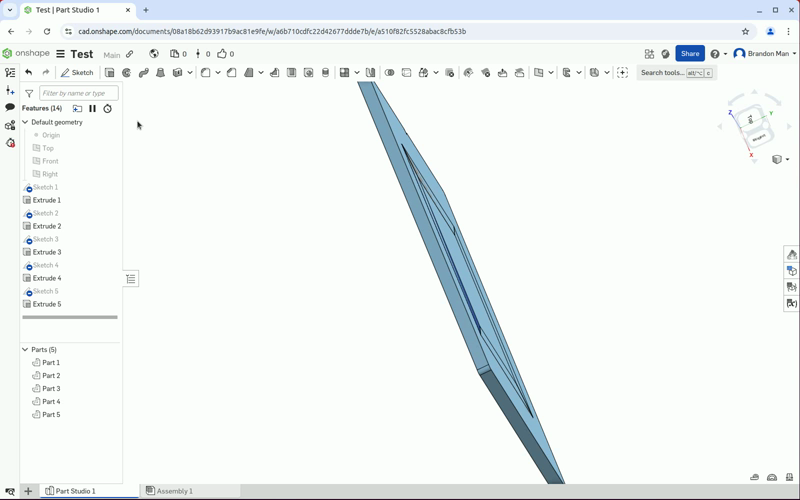
key(up, 2)
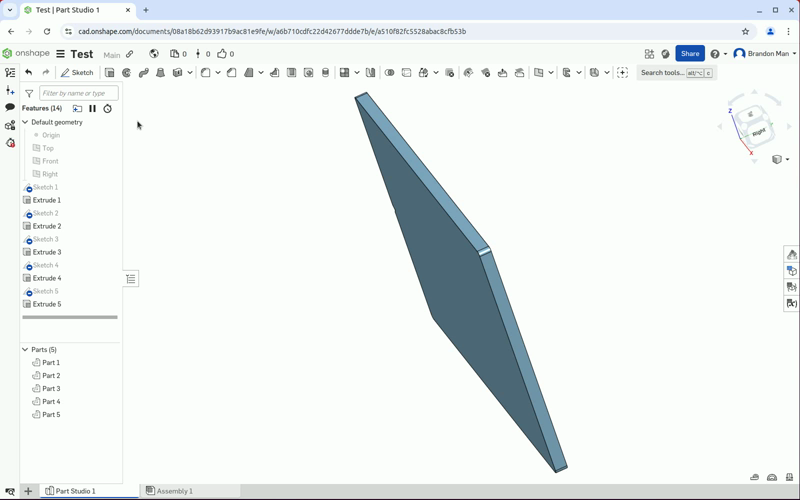
key(right, 2)
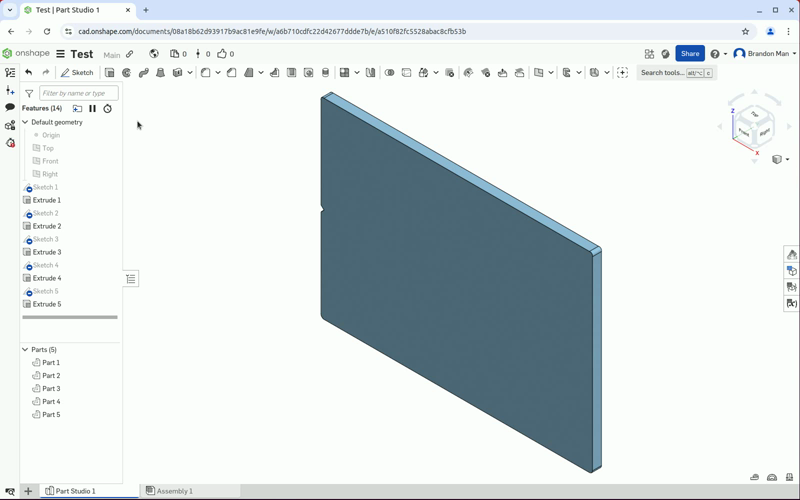
mouse_move(73, 189)
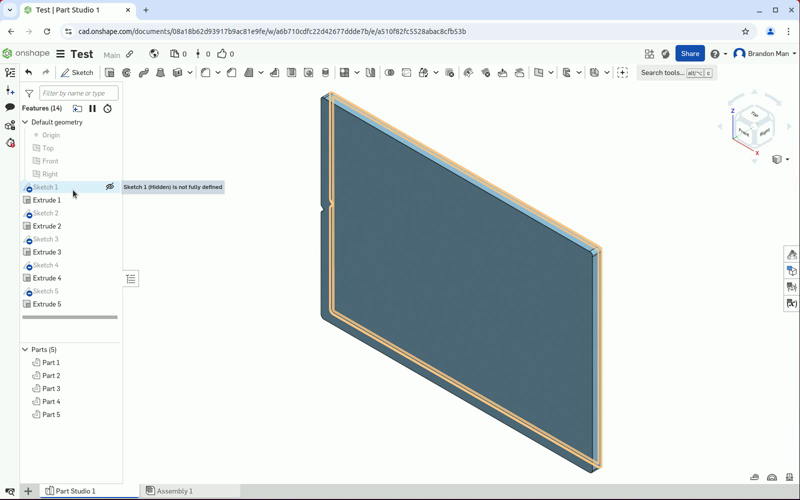
click(73, 189)